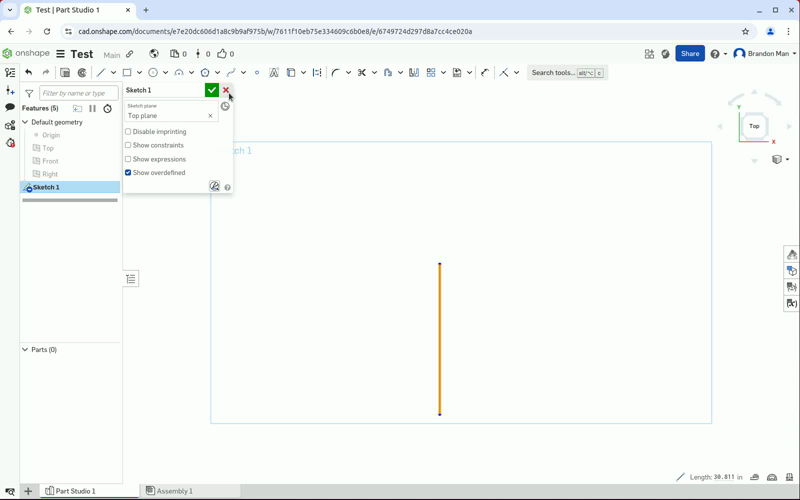
key(shift+h)
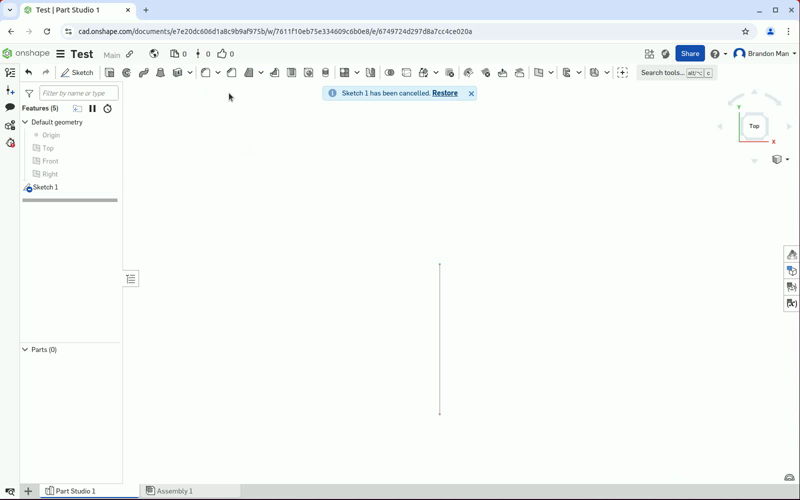
key(shift+s)
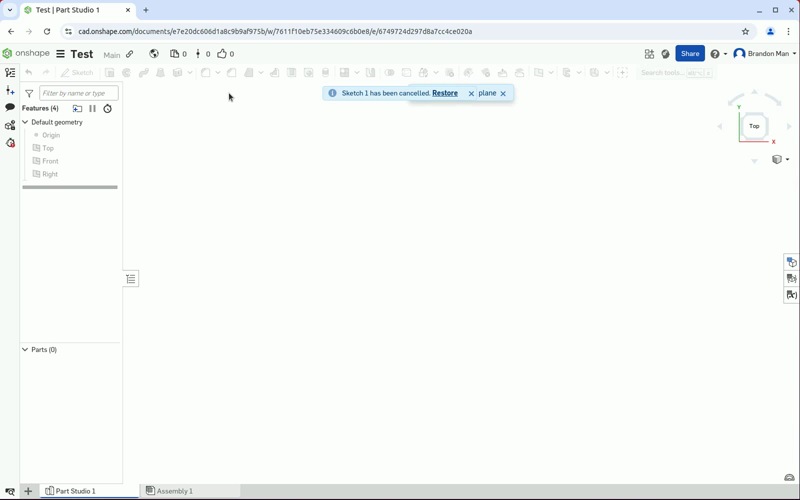
mouse_move(73, 150)
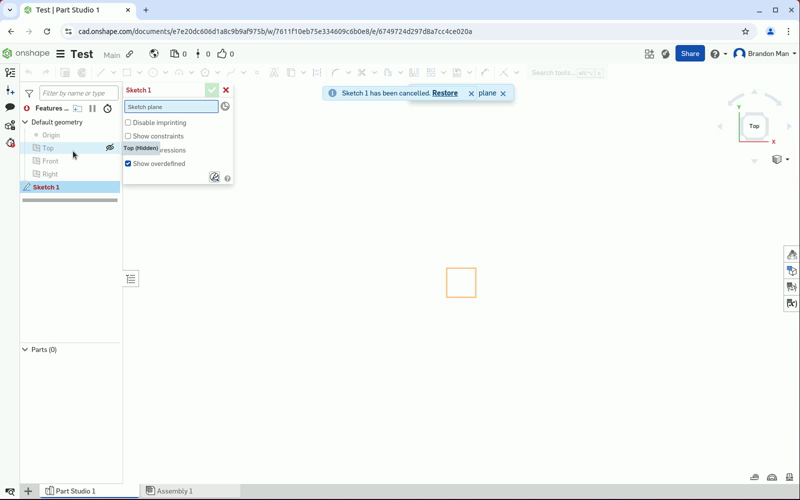
click(73, 150)
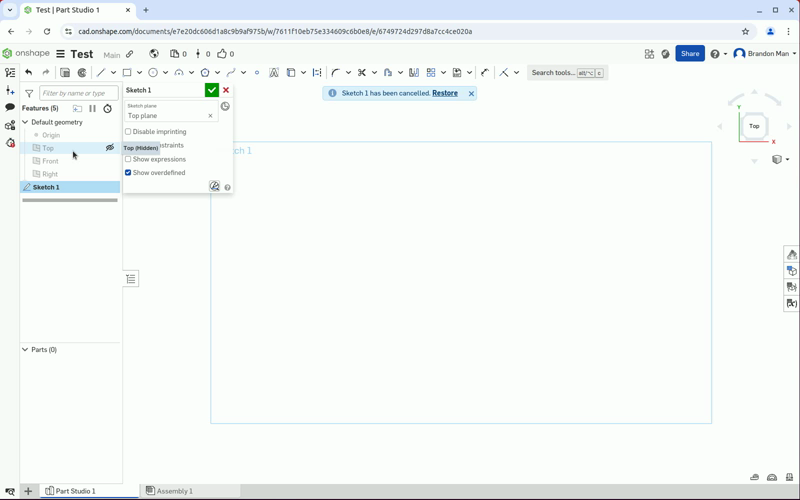
mouse_move(73, 352)
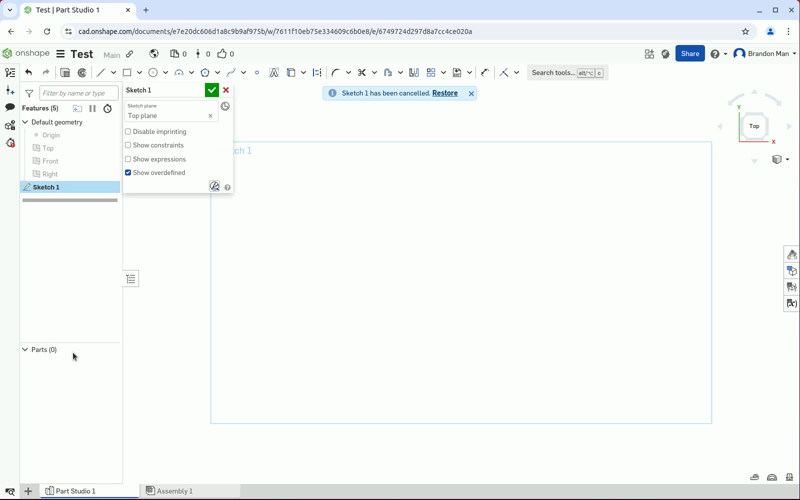
key(y)
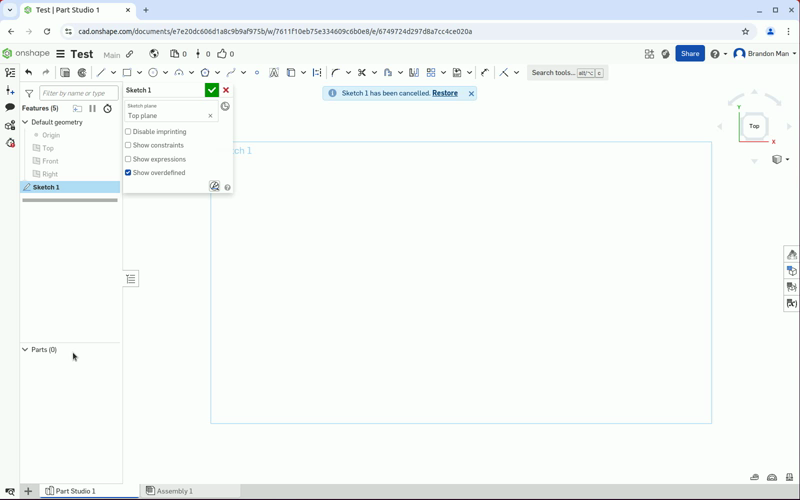
key(l)
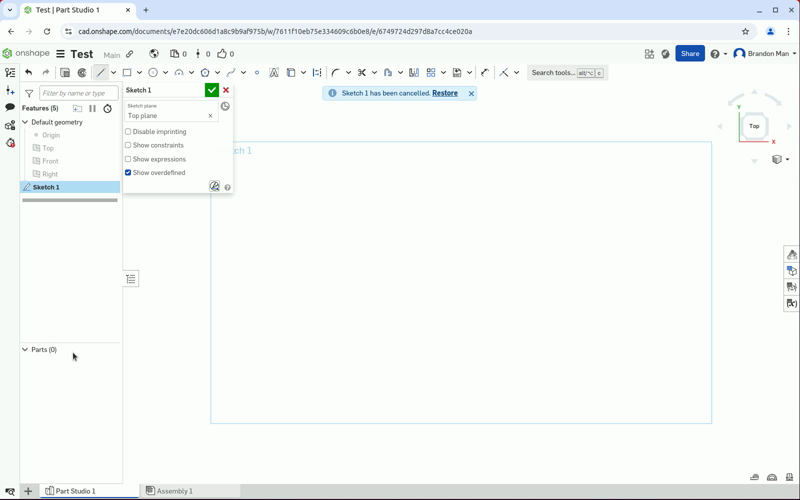
key_down(shift)
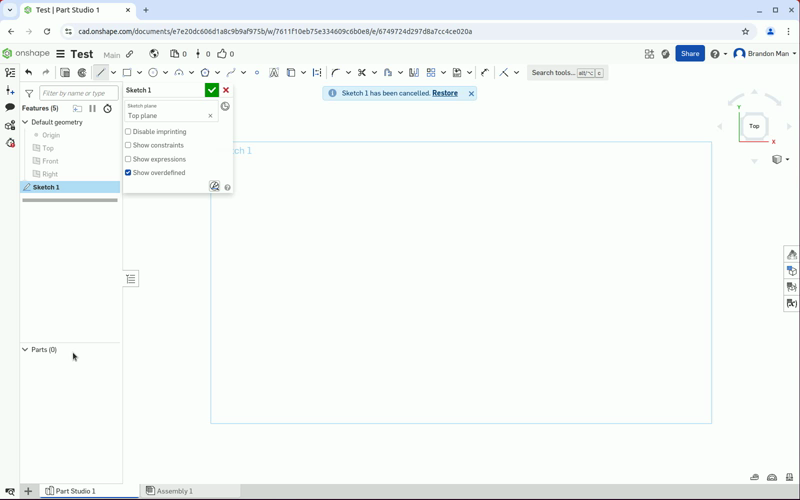
mouse_move(460, 282)
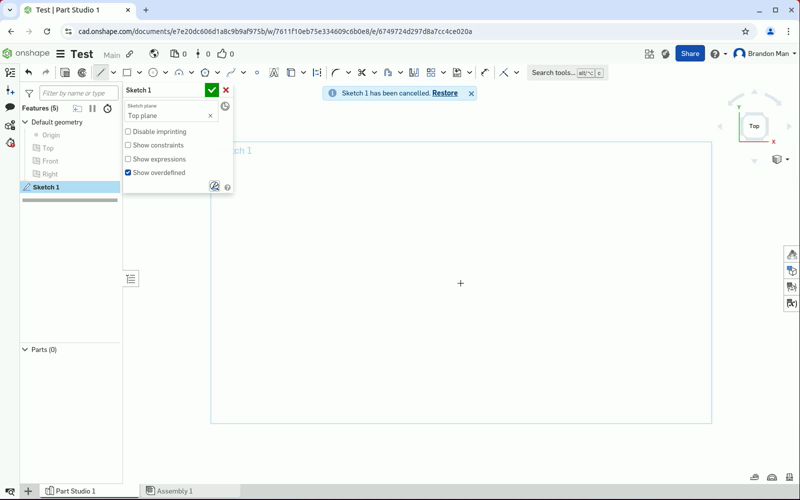
click(460, 282)
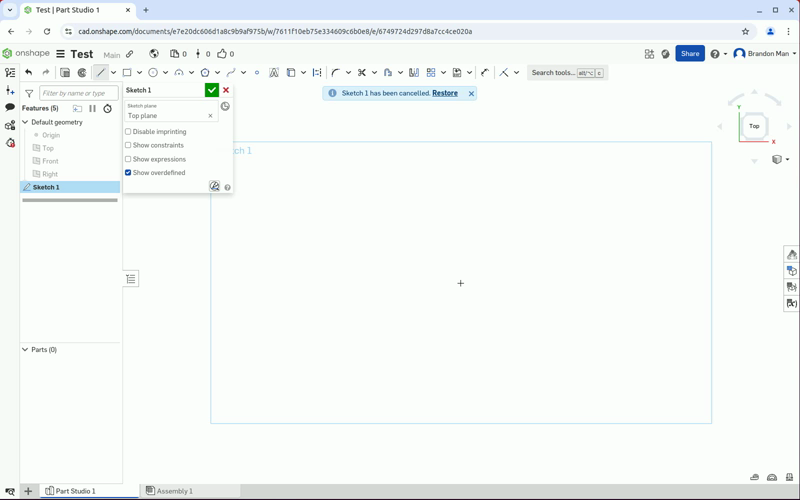
key_up(shift)
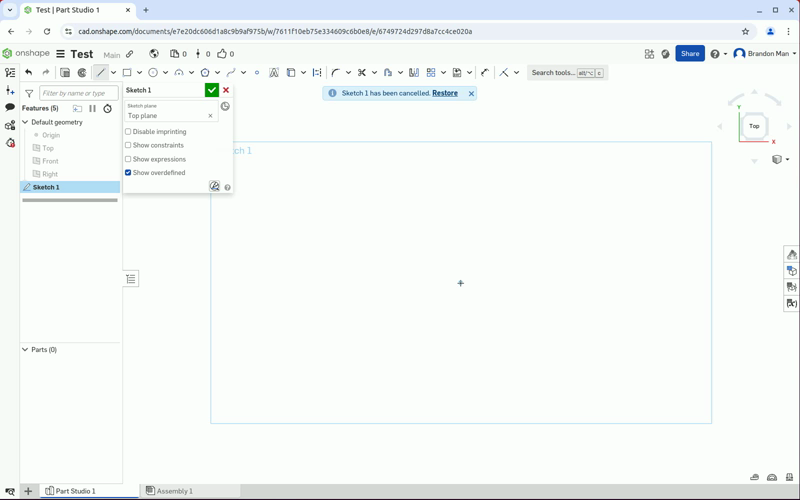
key_down(shift)
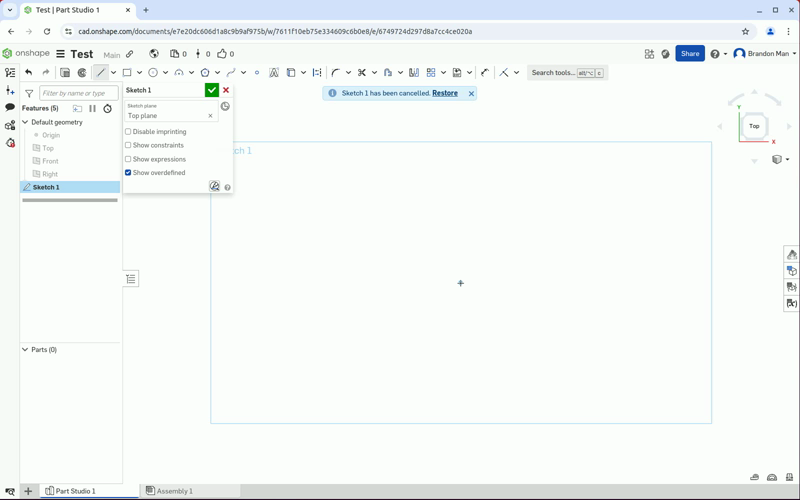
mouse_move(555, 282)
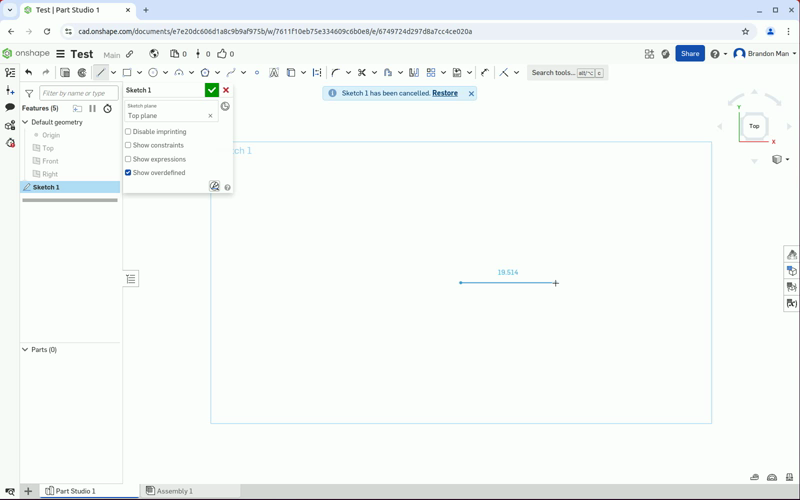
click(555, 282)
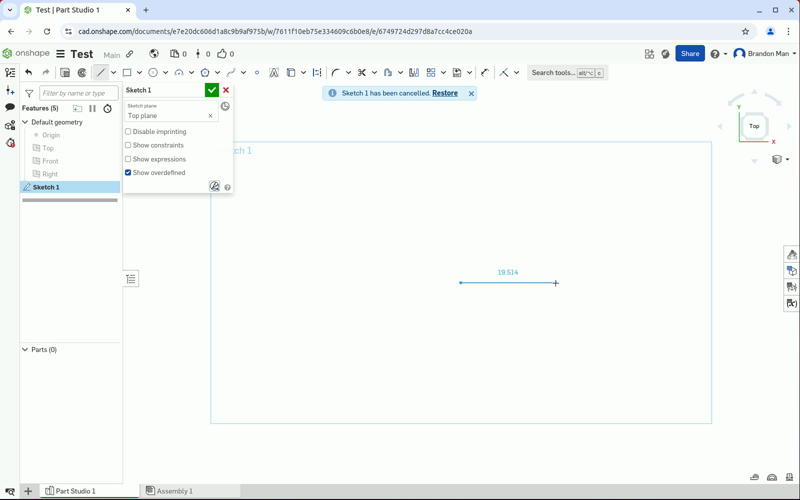
key_up(shift)
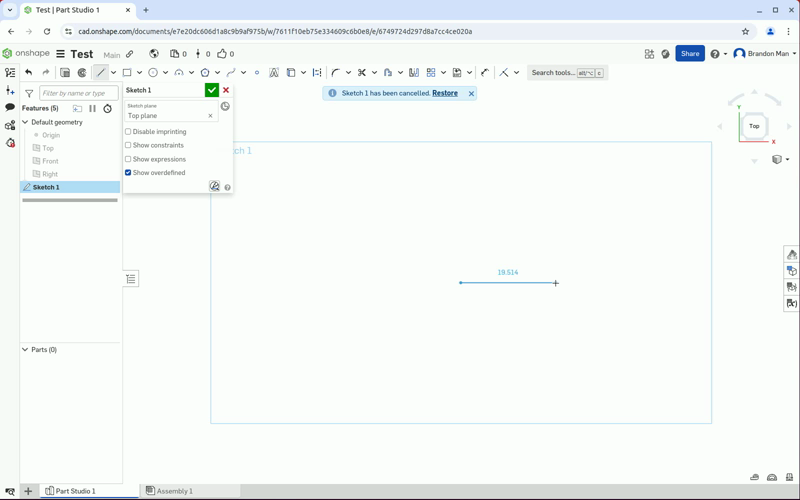
key_down(shift)
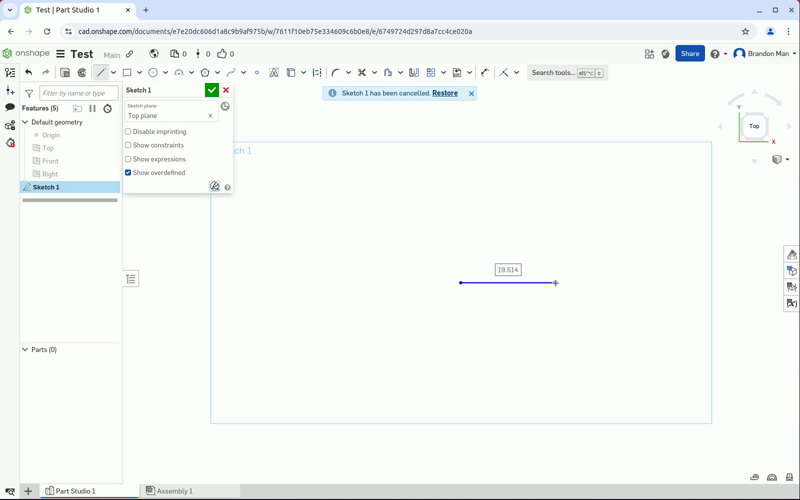
mouse_move(555, 213)
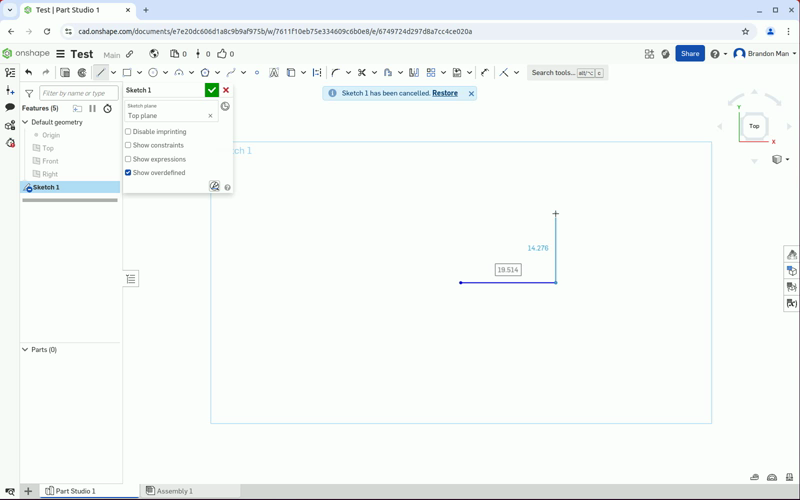
click(555, 213)
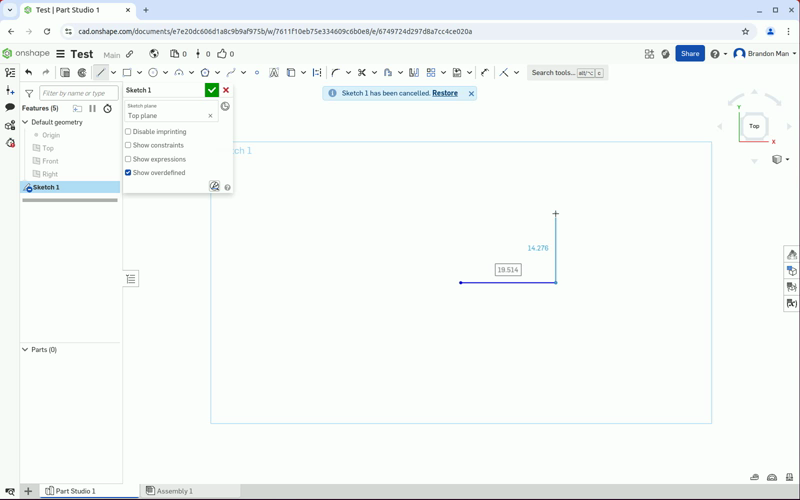
key_up(shift)
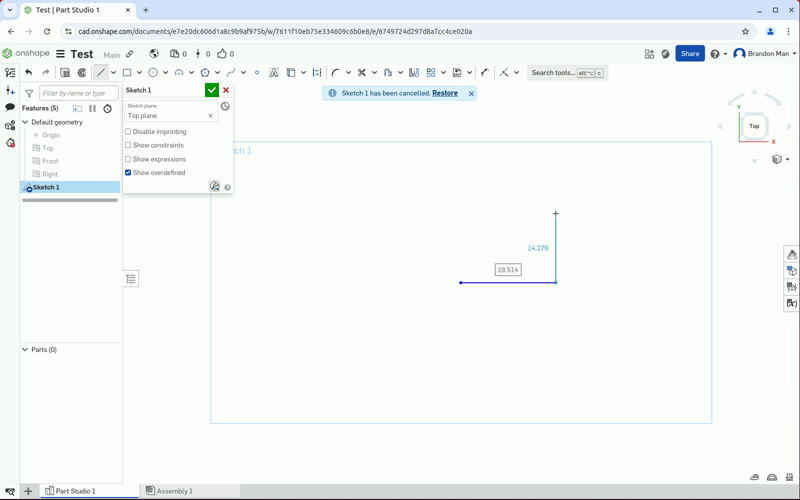
key_down(shift)
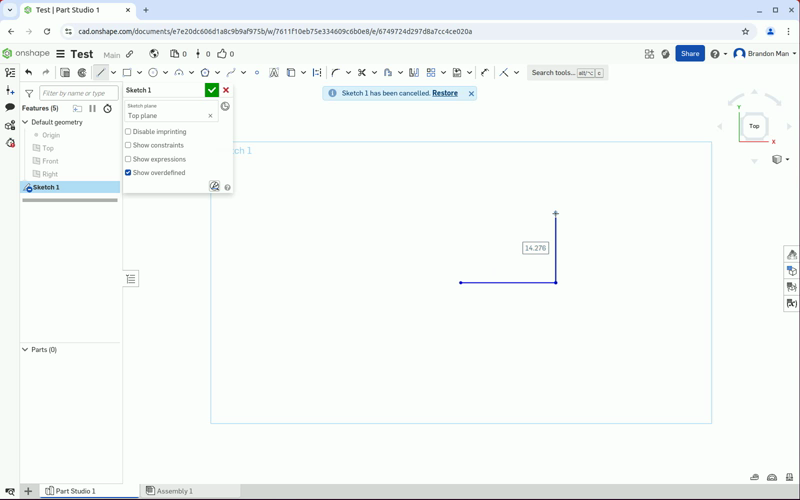
mouse_move(585, 213)
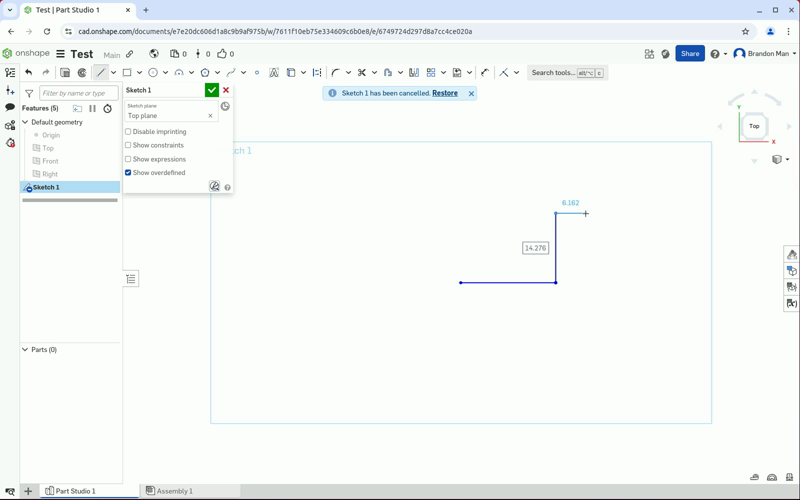
mouse_move(573, 213)
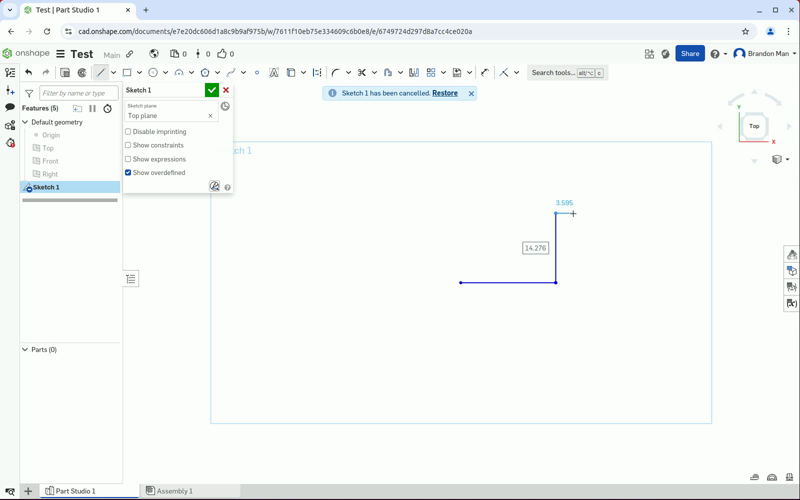
click(573, 213)
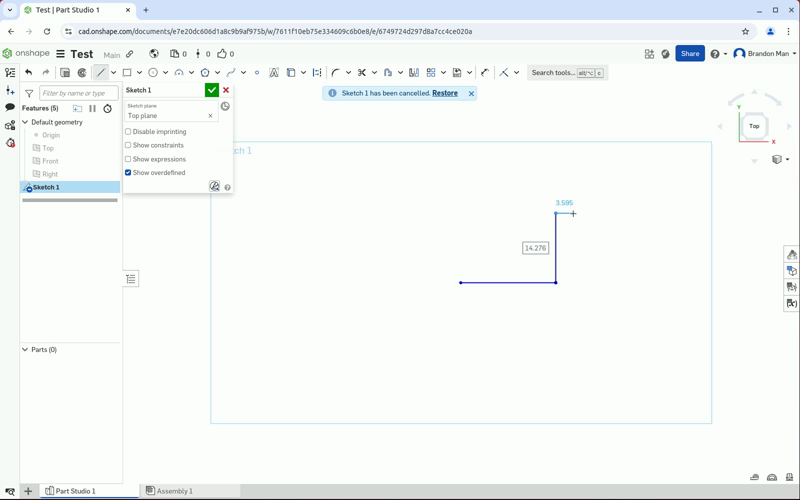
key_up(shift)
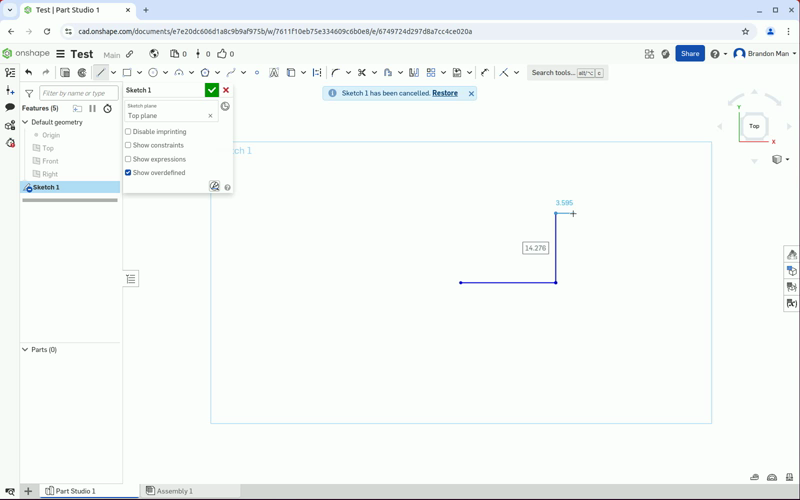
key_down(shift)
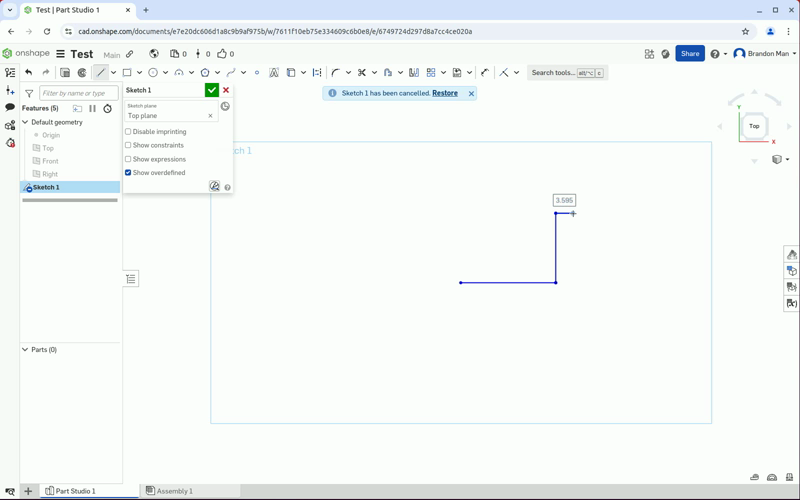
mouse_move(589, 213)
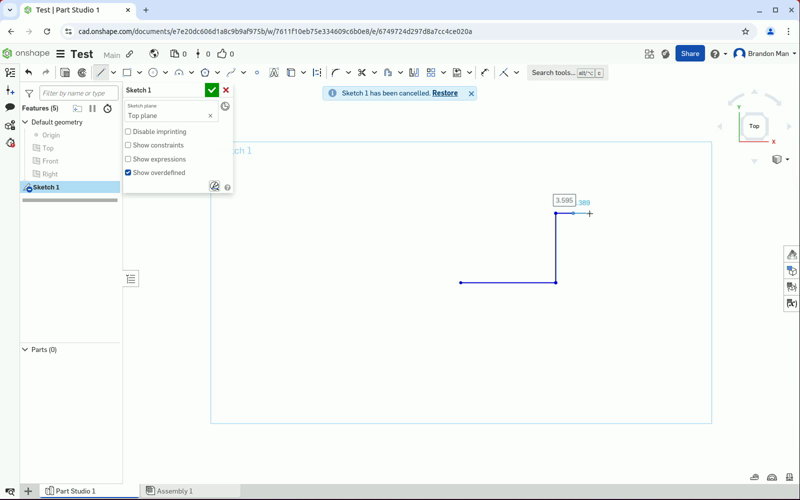
mouse_move(573, 181)
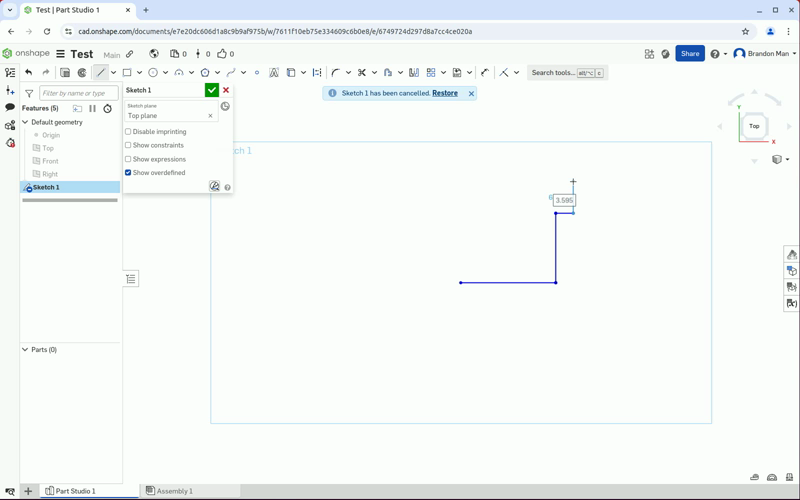
click(573, 181)
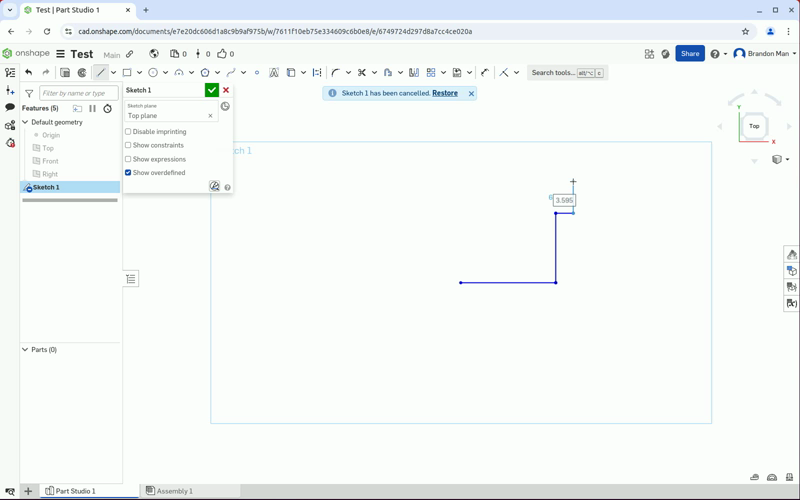
key_up(shift)
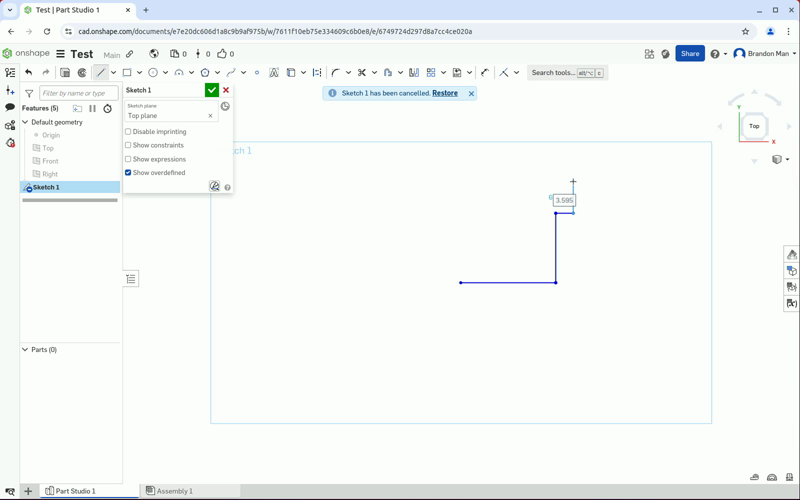
key_down(shift)
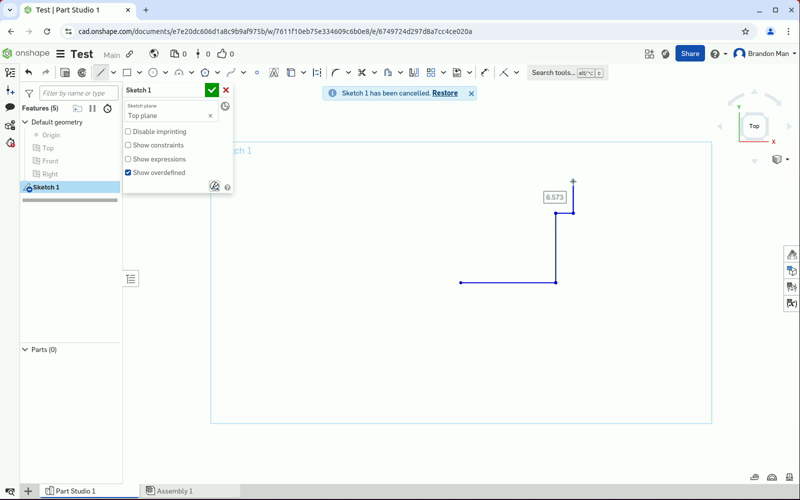
mouse_move(460, 181)
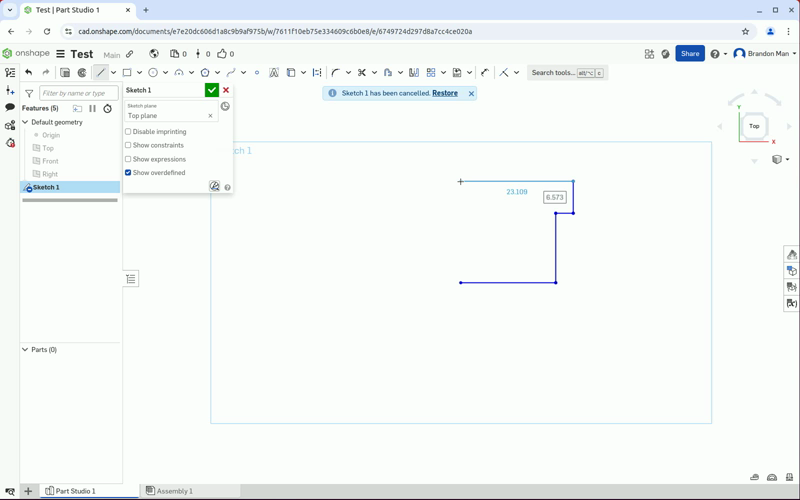
click(460, 181)
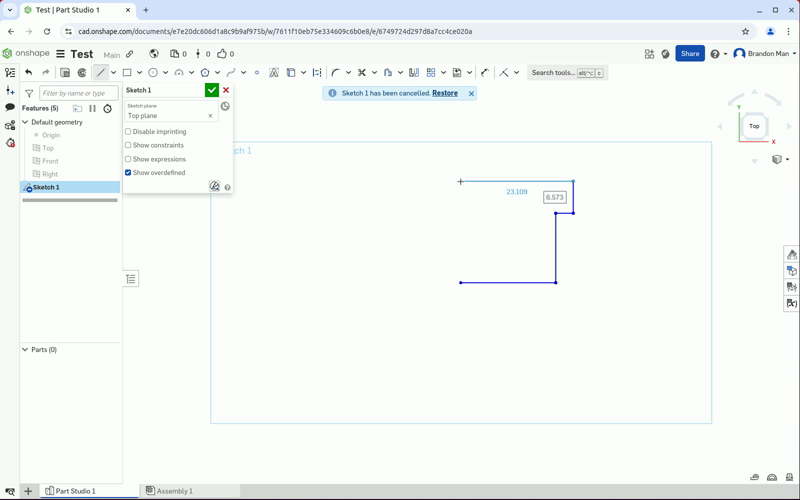
key_up(shift)
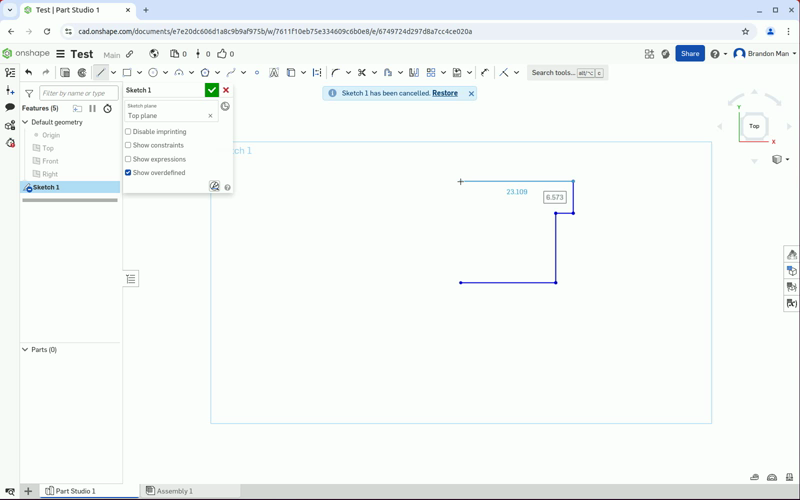
key_down(shift)
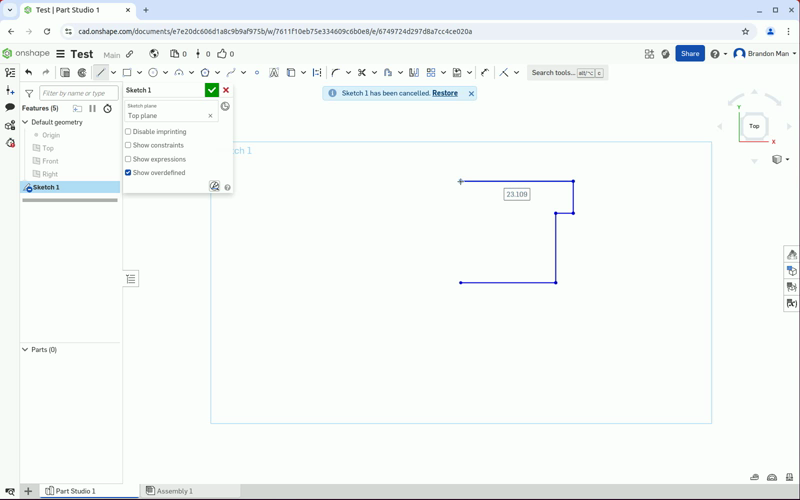
mouse_move(460, 282)
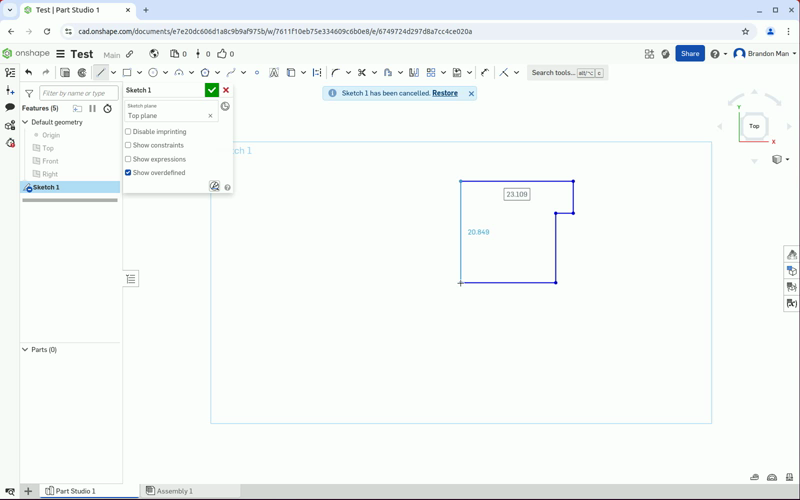
key_up(shift)
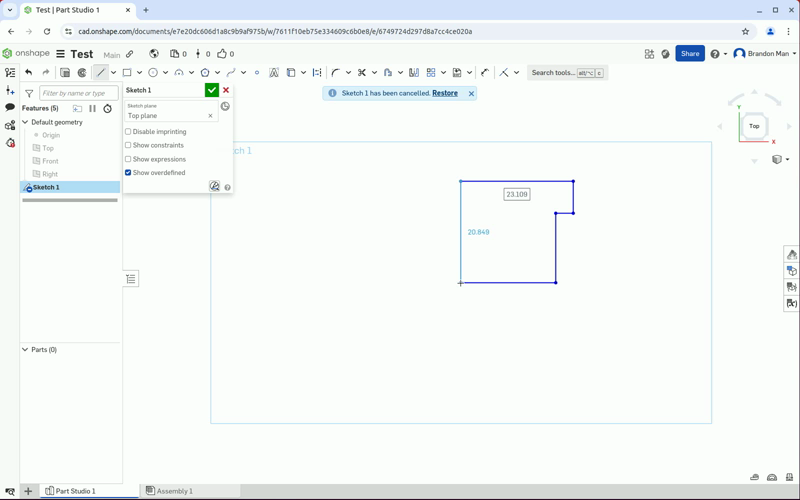
click(460, 282)
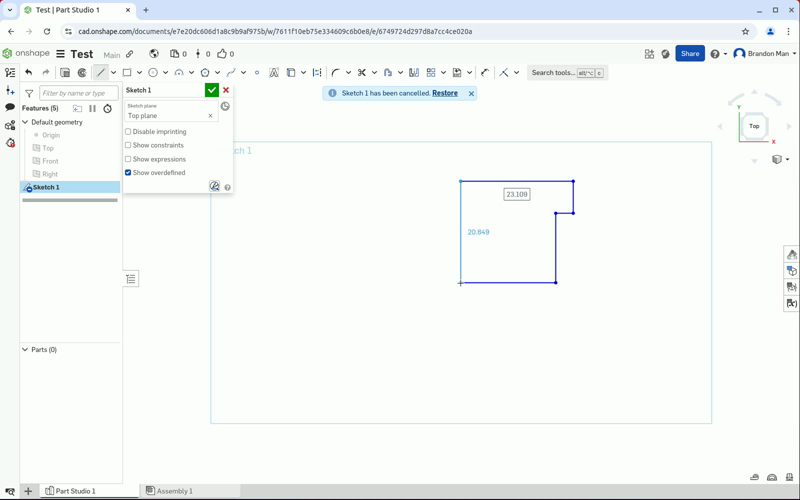
key(esc)
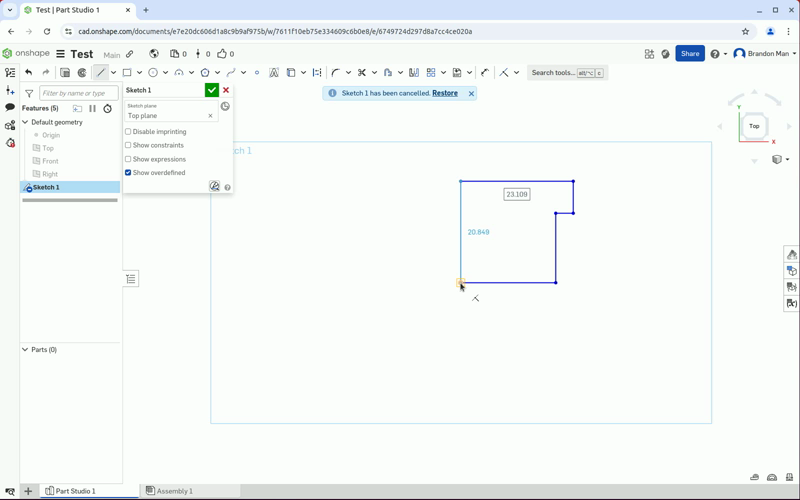
key(l)
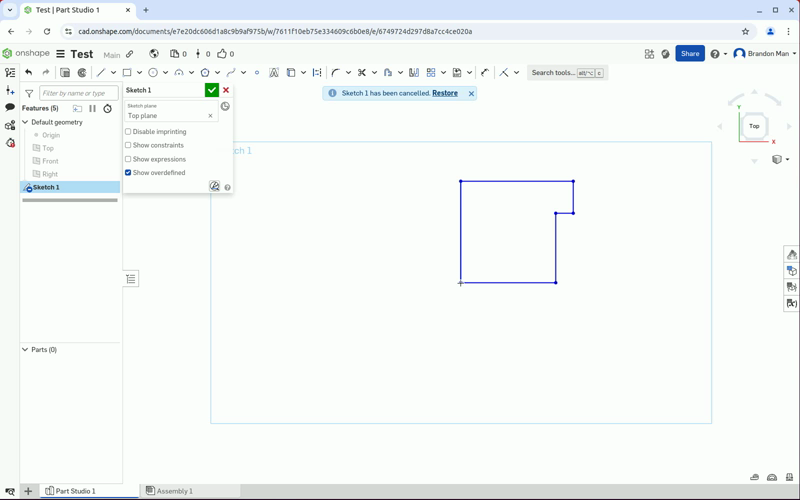
key_down(shift)
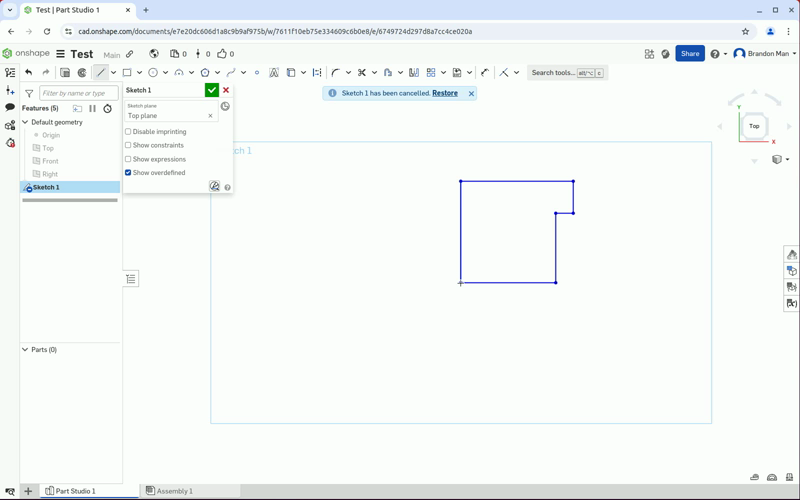
mouse_move(465, 278)
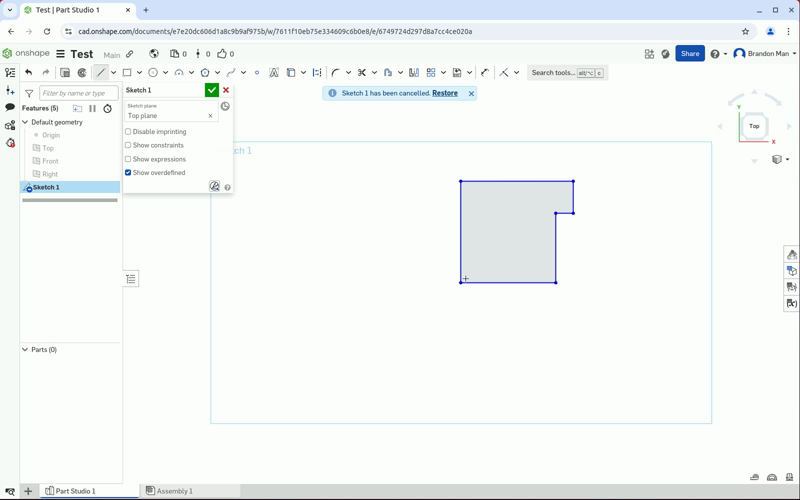
click(465, 278)
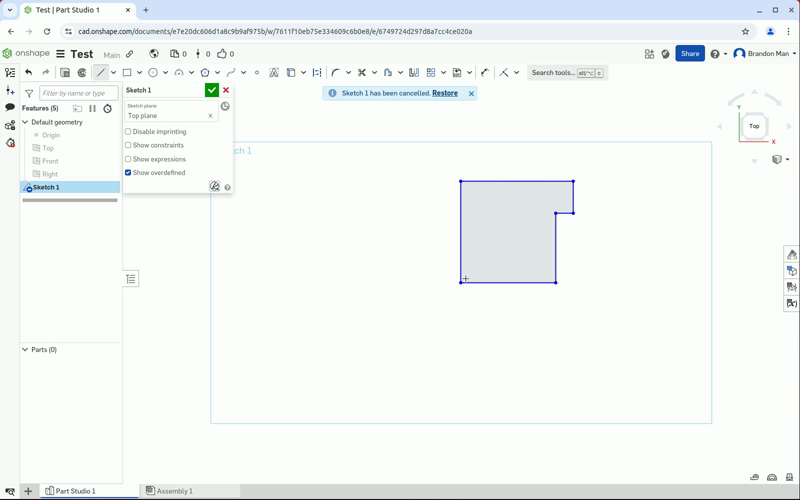
key_up(shift)
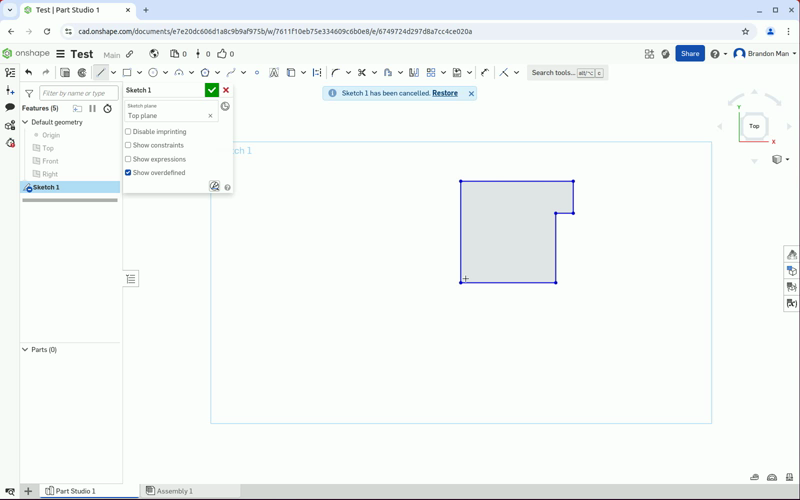
key_down(shift)
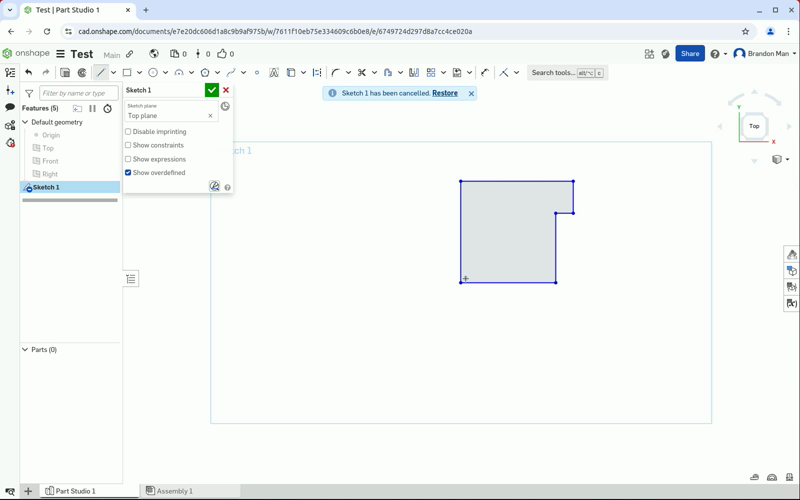
mouse_move(550, 278)
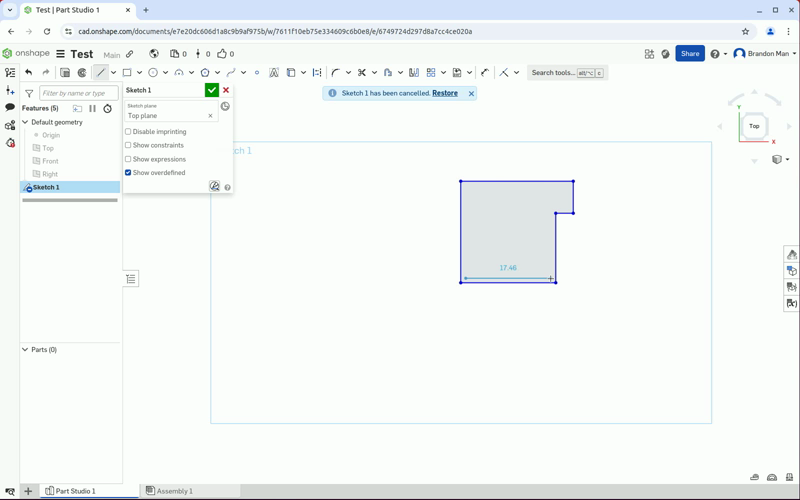
click(550, 278)
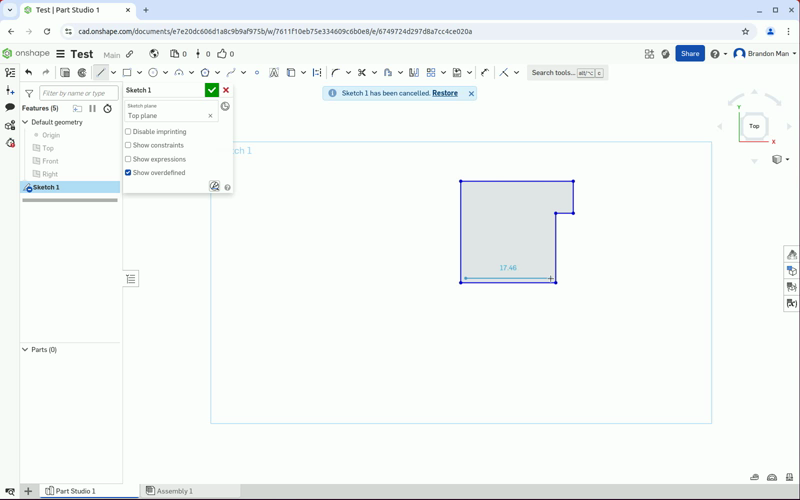
key_up(shift)
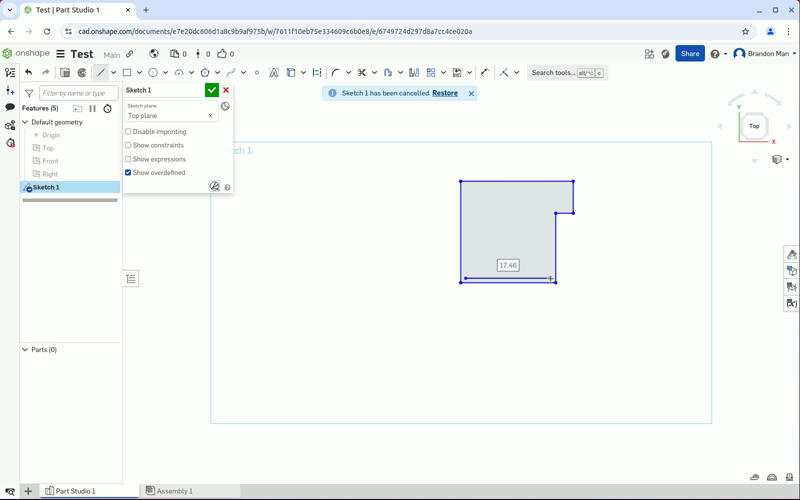
key_down(shift)
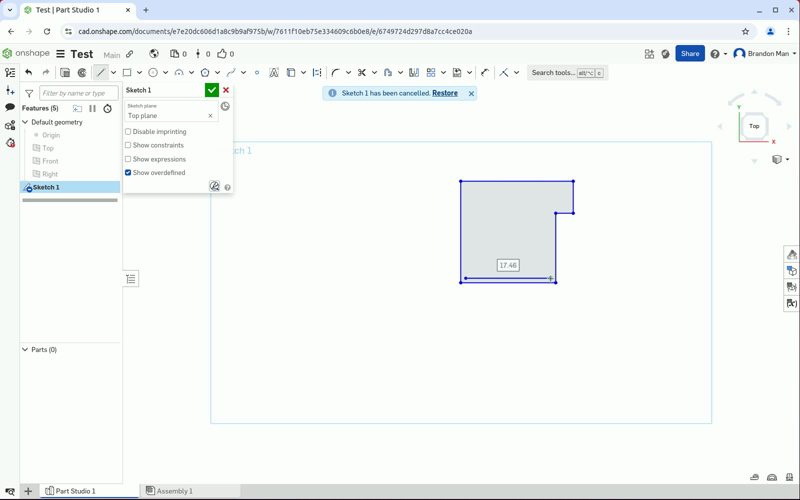
mouse_move(550, 208)
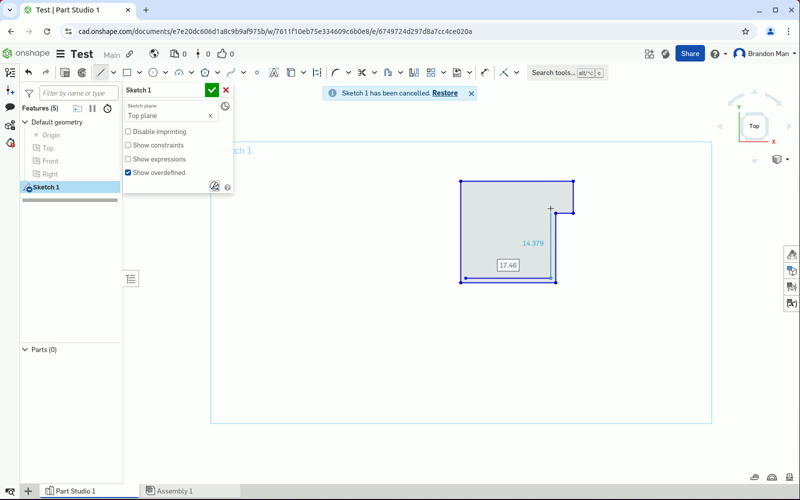
click(550, 208)
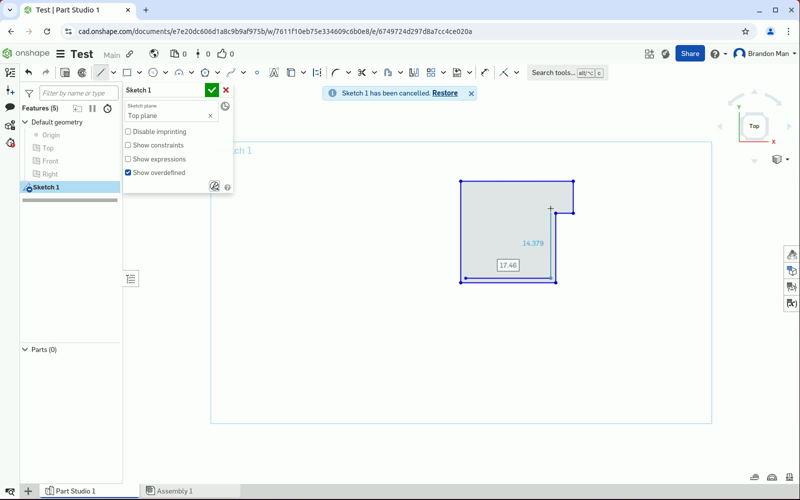
key_up(shift)
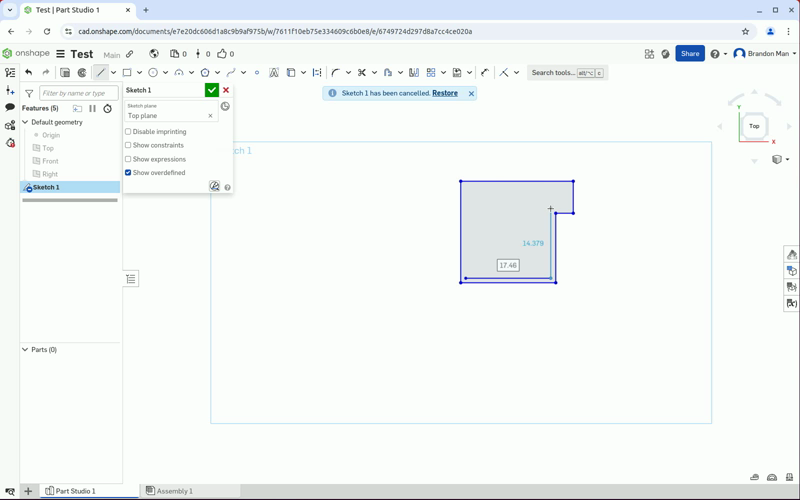
key_down(shift)
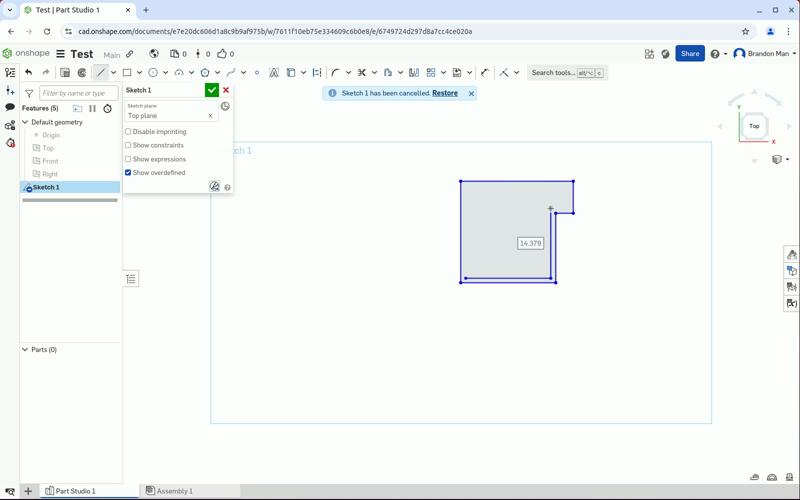
mouse_move(580, 208)
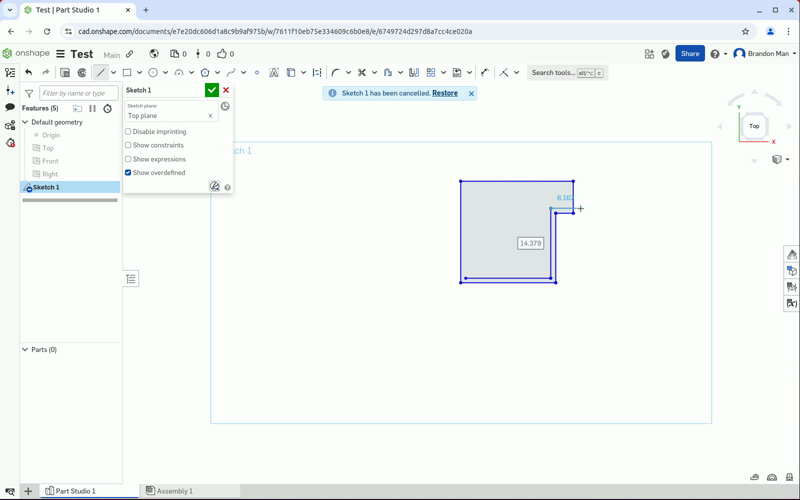
mouse_move(568, 208)
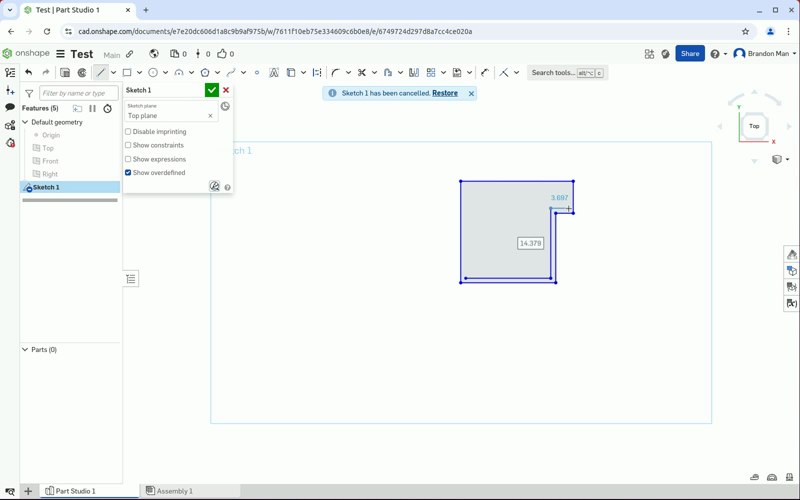
click(568, 208)
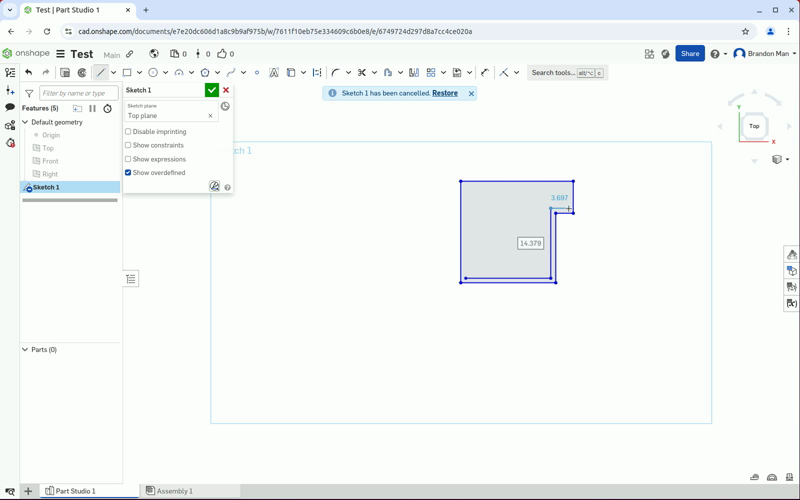
key_up(shift)
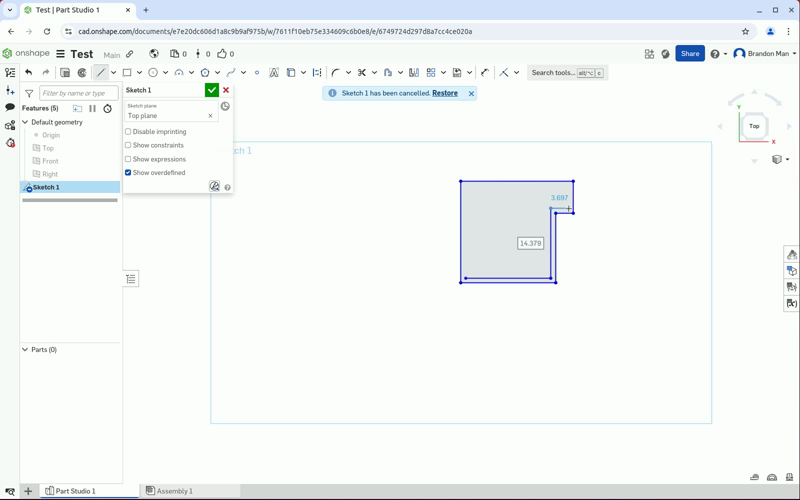
key_down(shift)
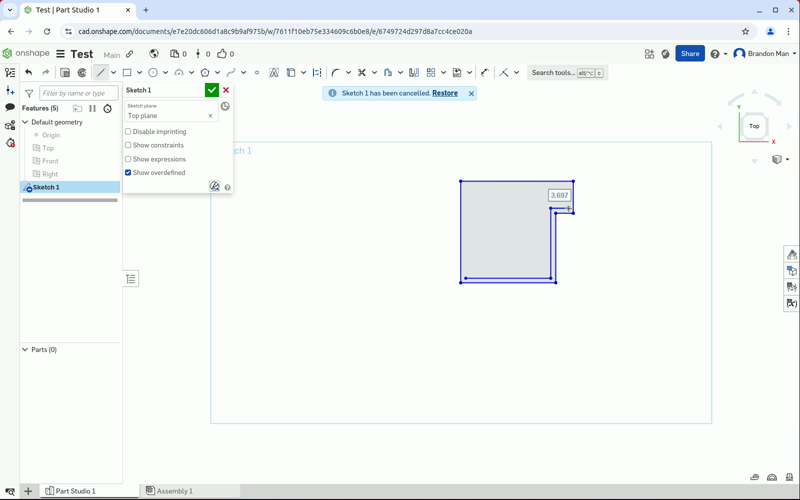
mouse_move(589, 208)
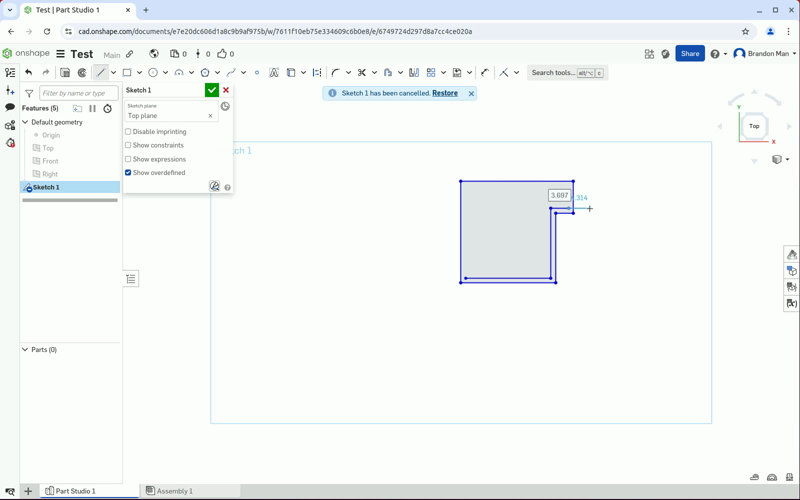
mouse_move(568, 185)
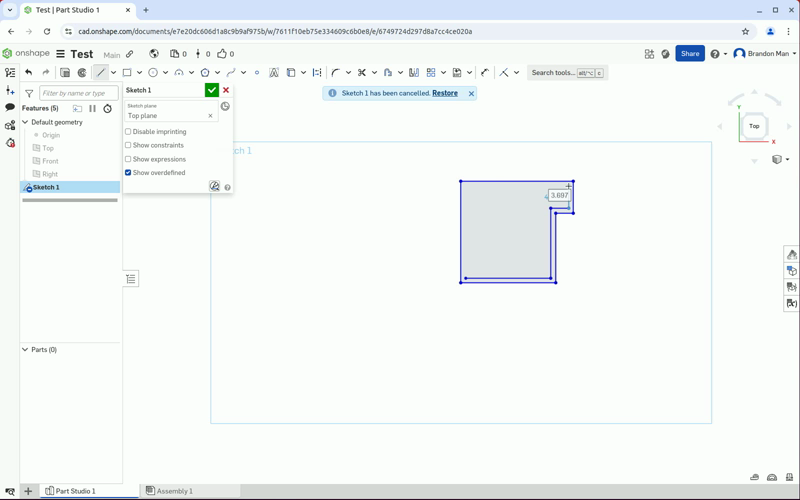
click(568, 185)
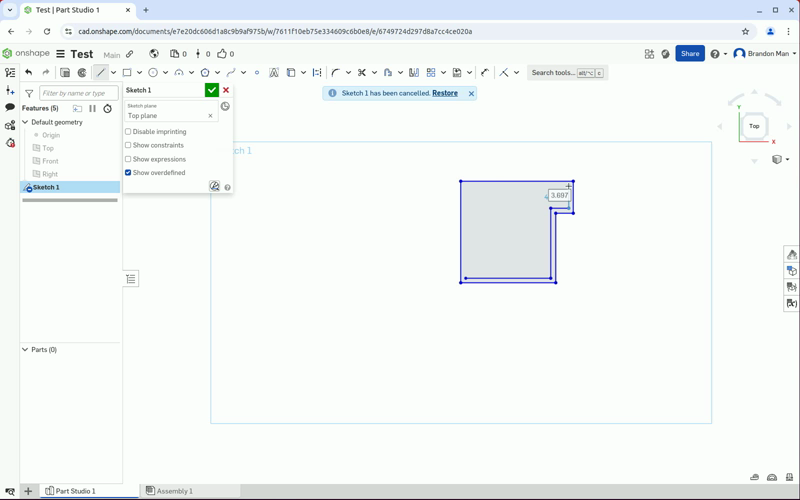
key_up(shift)
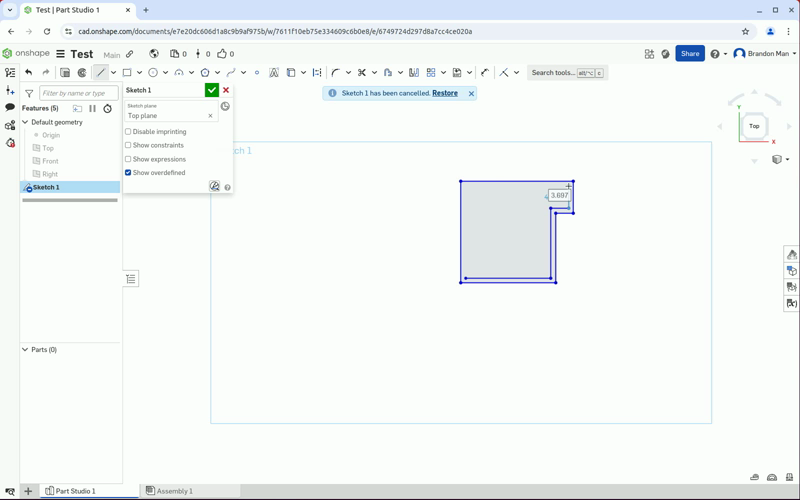
key_down(shift)
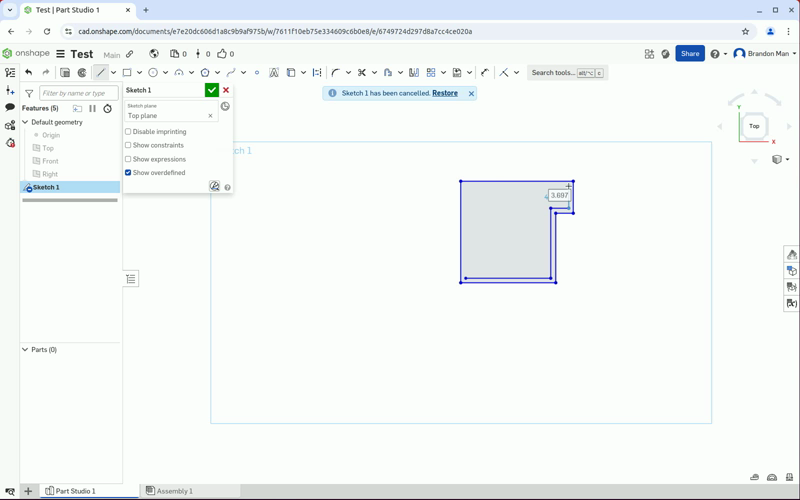
mouse_move(465, 185)
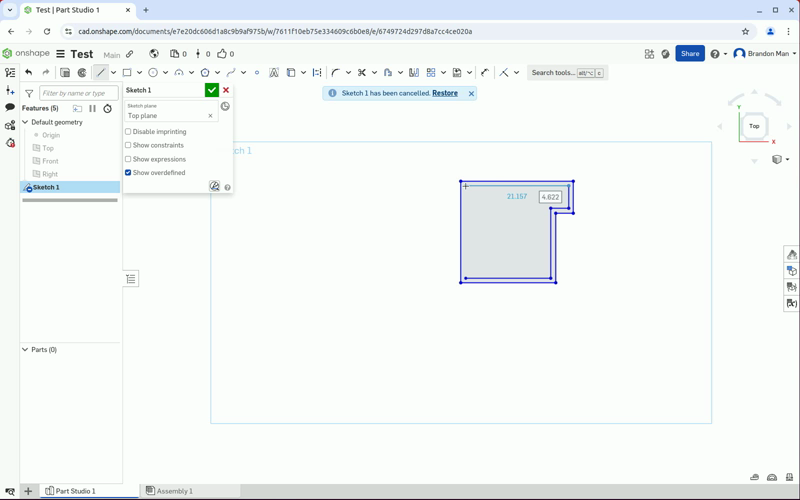
click(465, 185)
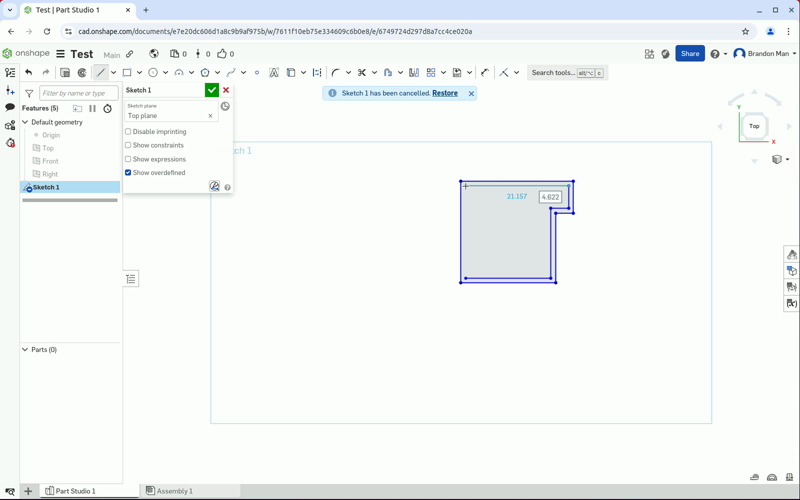
key_up(shift)
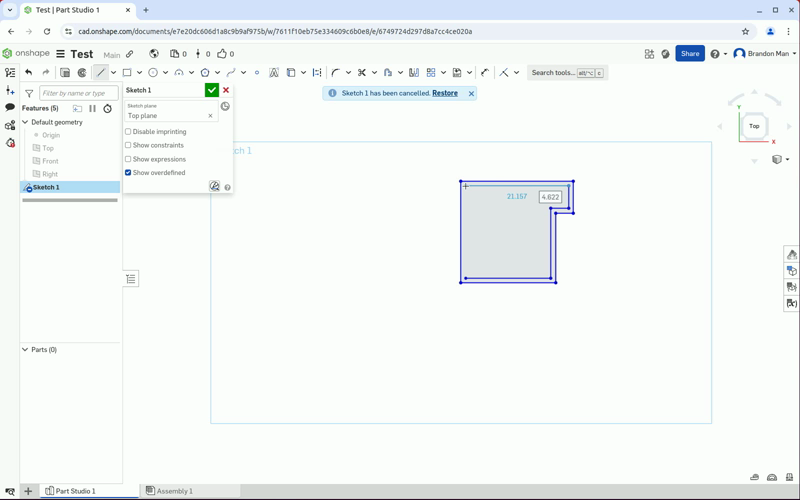
key_down(shift)
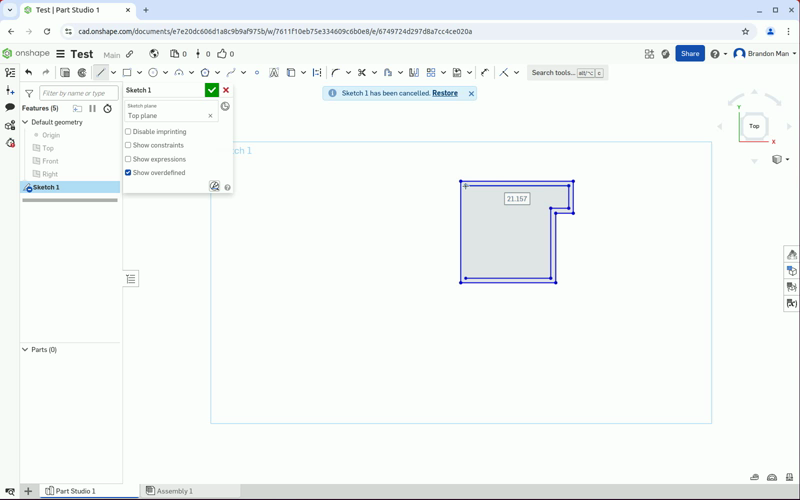
mouse_move(495, 185)
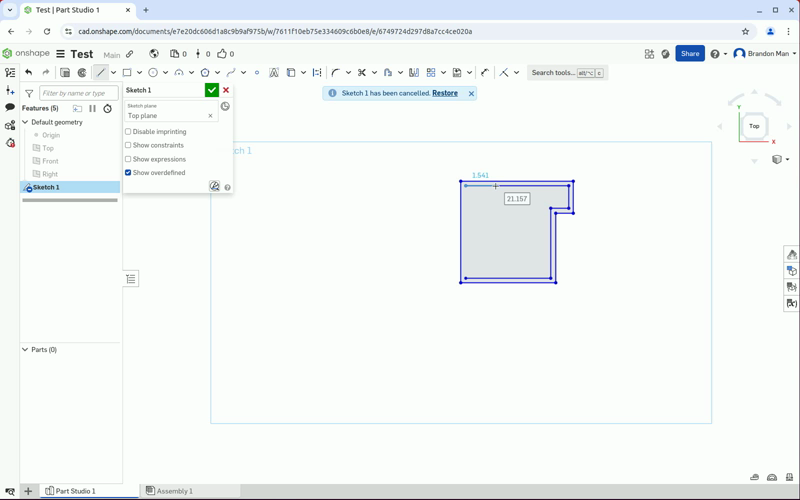
mouse_move(465, 230)
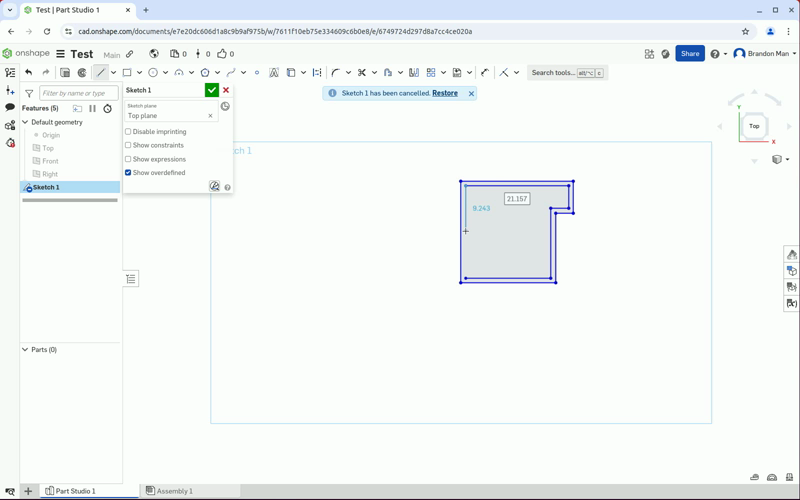
click(465, 230)
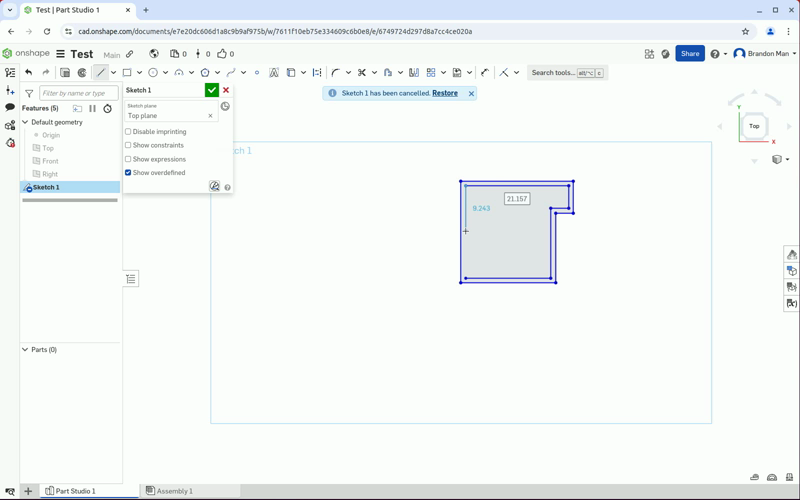
key_up(shift)
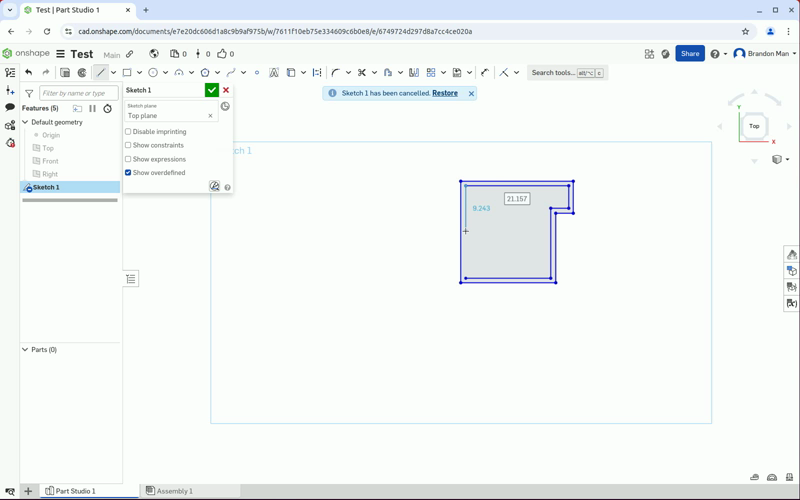
key_down(shift)
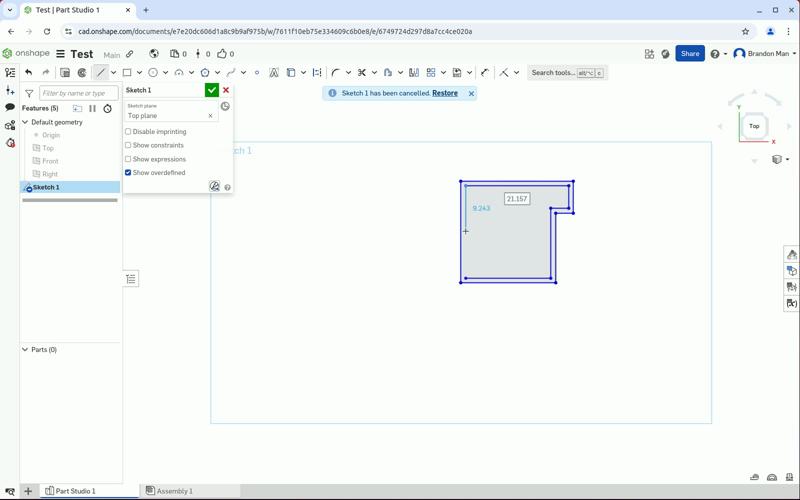
mouse_move(495, 230)
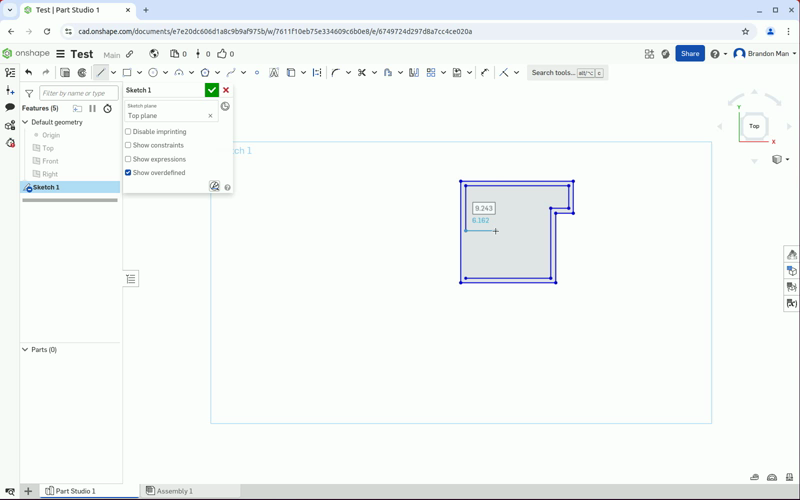
mouse_move(508, 230)
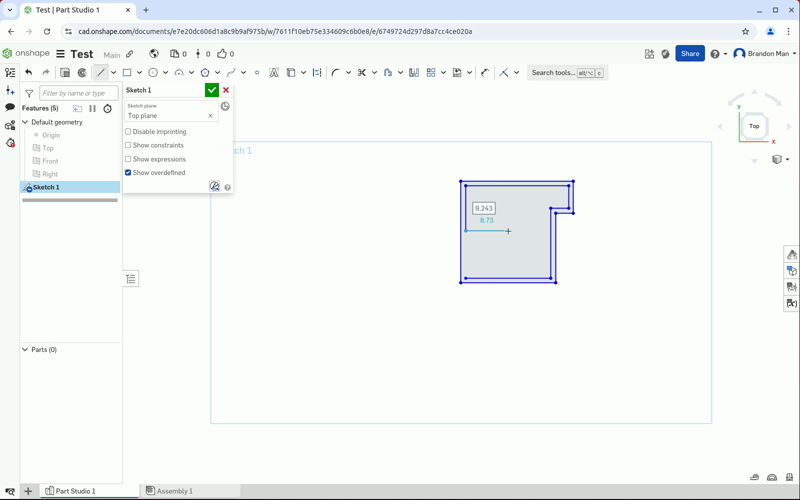
click(508, 230)
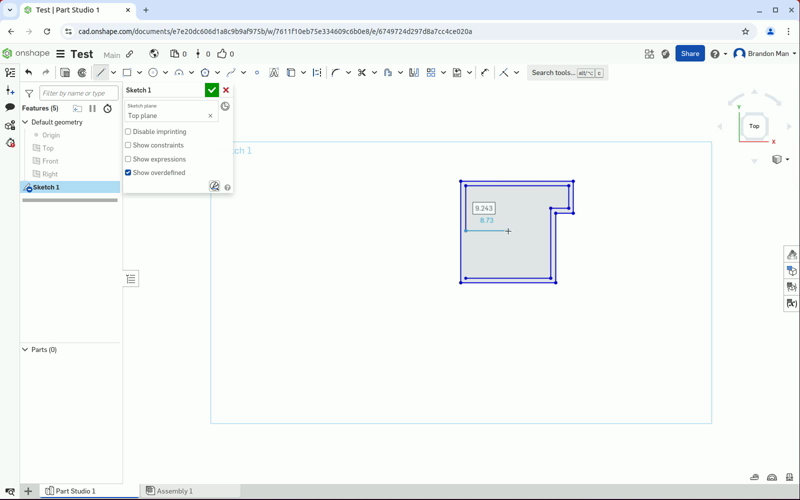
key_up(shift)
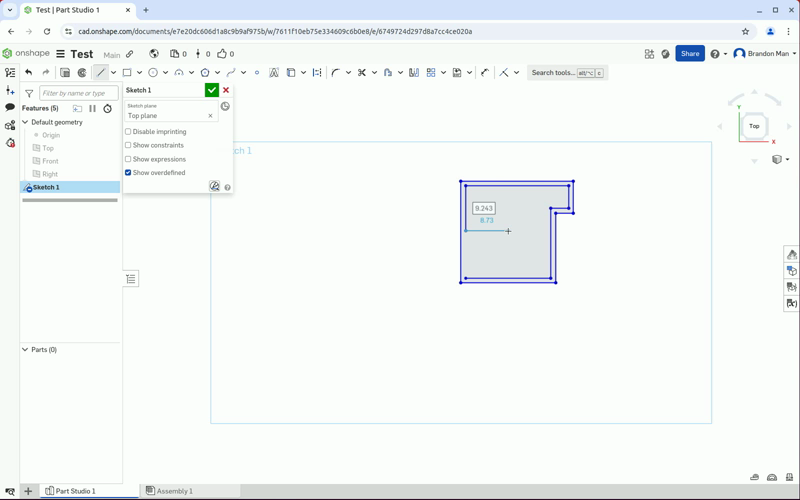
key_down(shift)
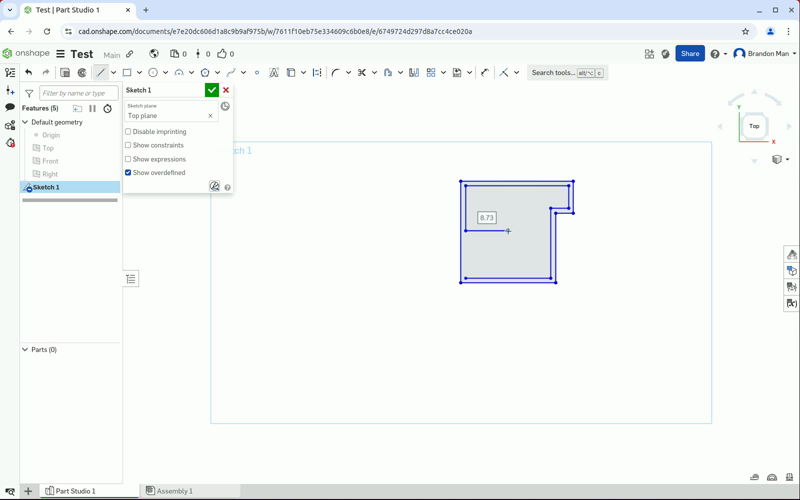
mouse_move(538, 230)
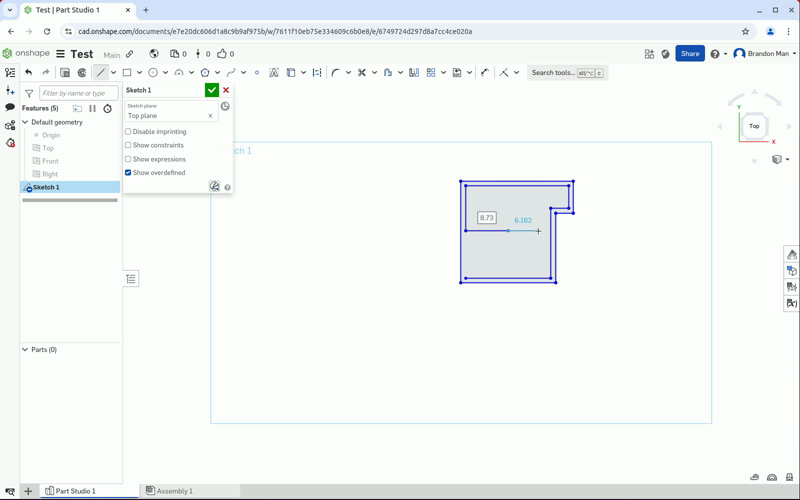
mouse_move(508, 231)
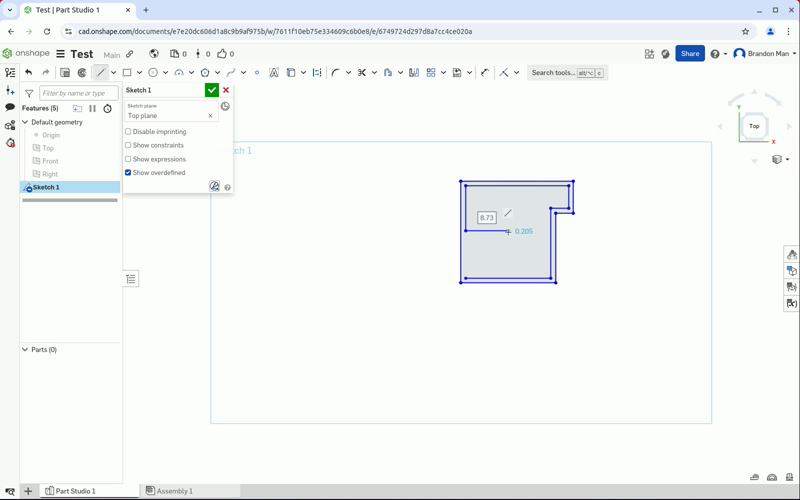
scroll(6)
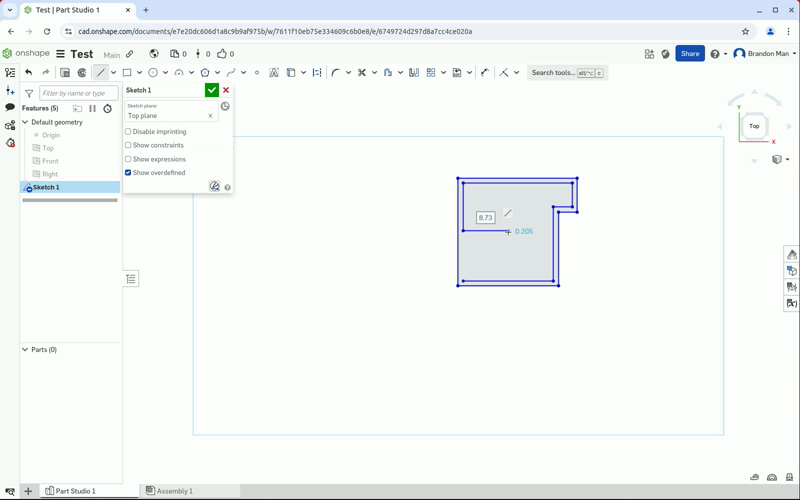
scroll(6)
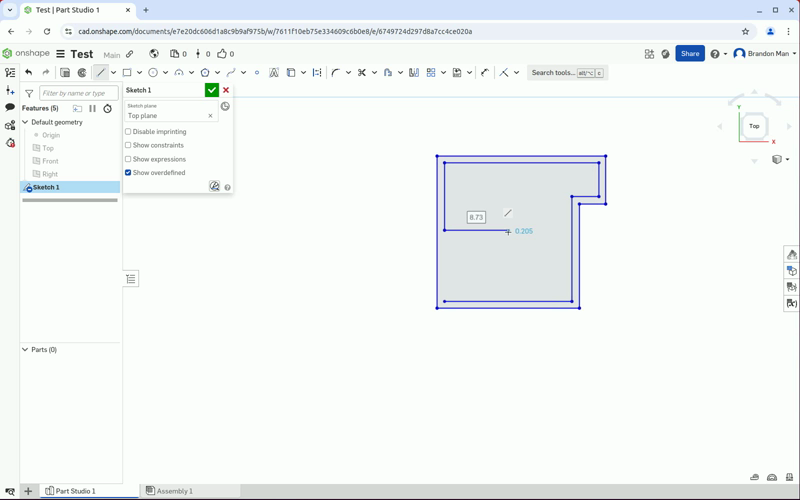
scroll(6)
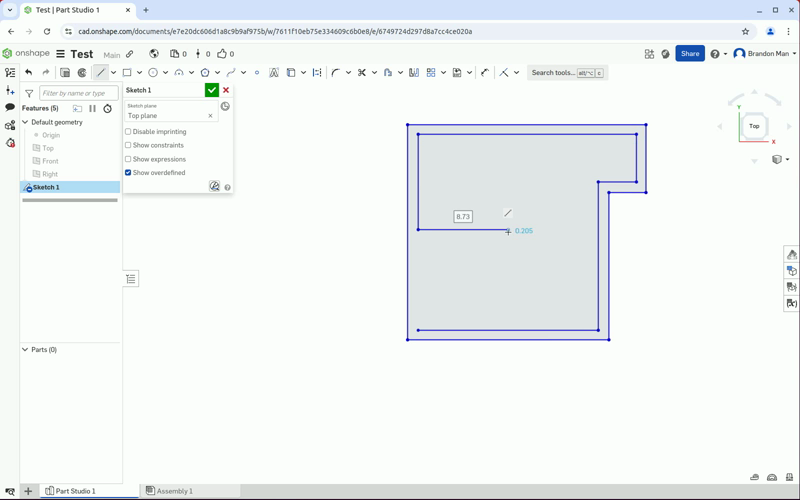
scroll(6)
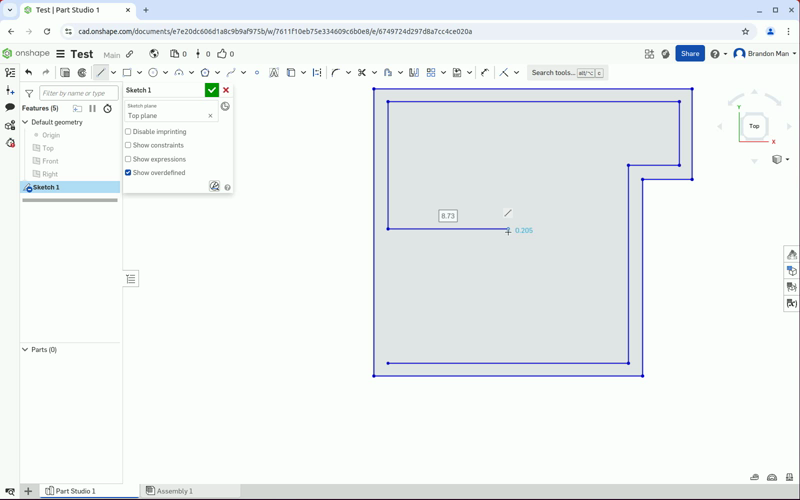
scroll(6)
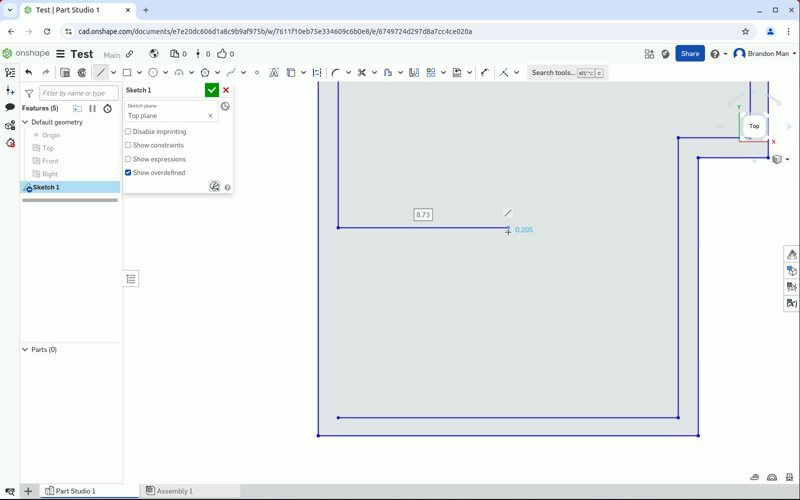
scroll(6)
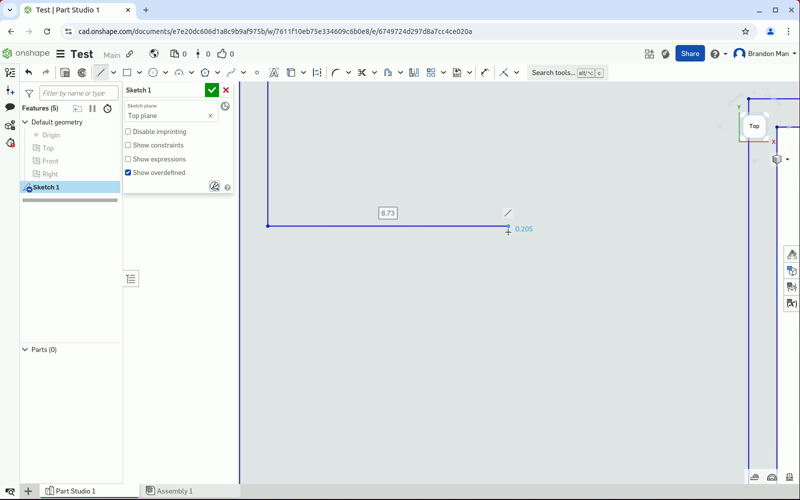
scroll(6)
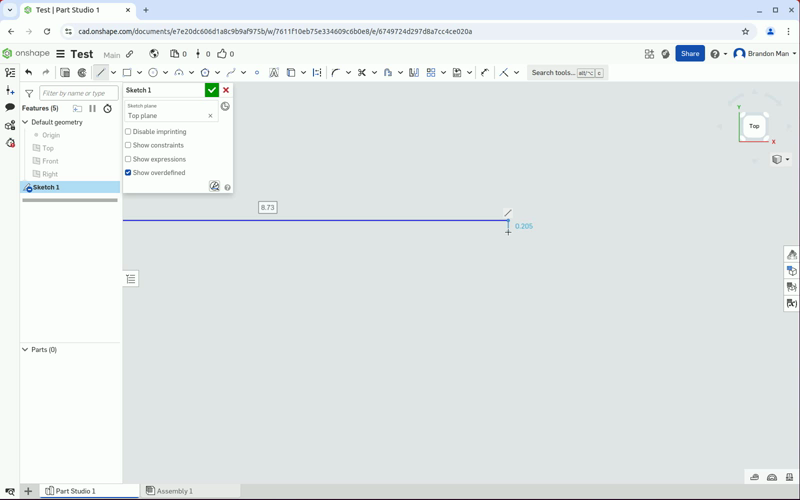
click(508, 231)
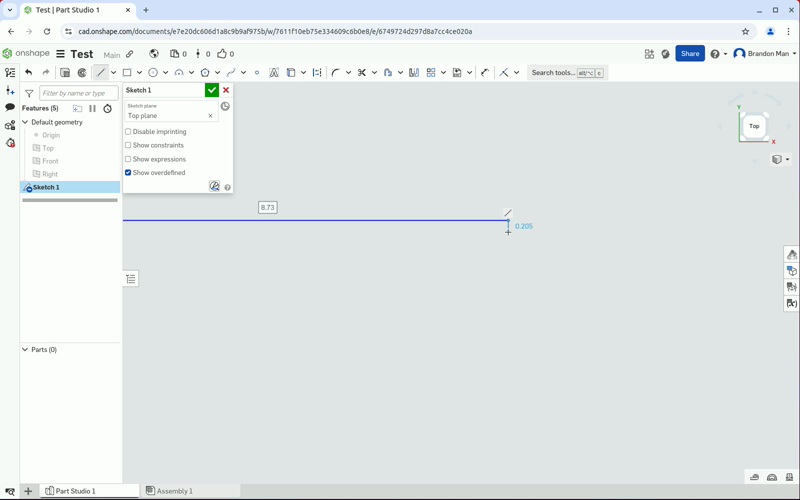
scroll(-6)
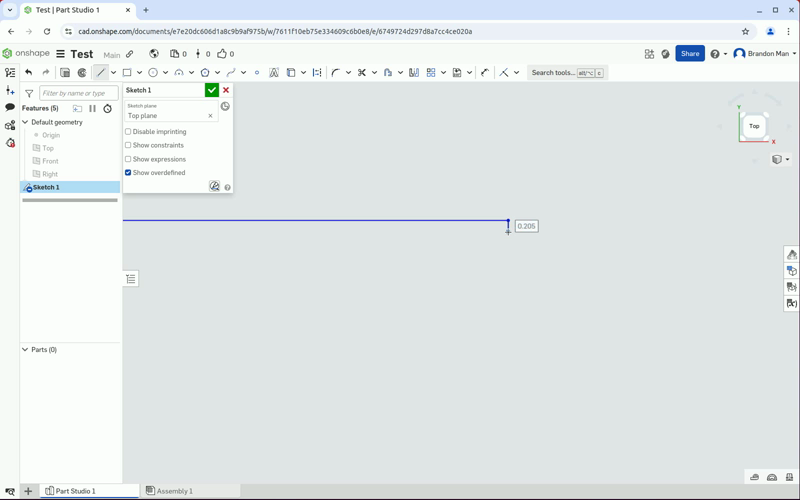
scroll(-6)
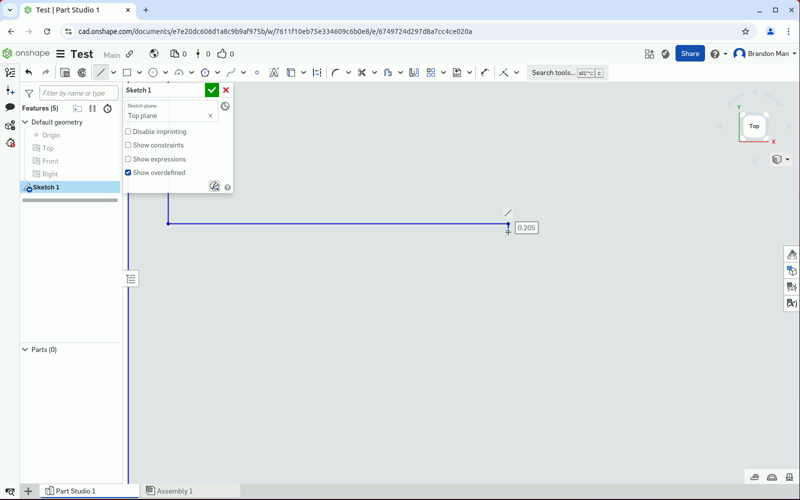
scroll(-6)
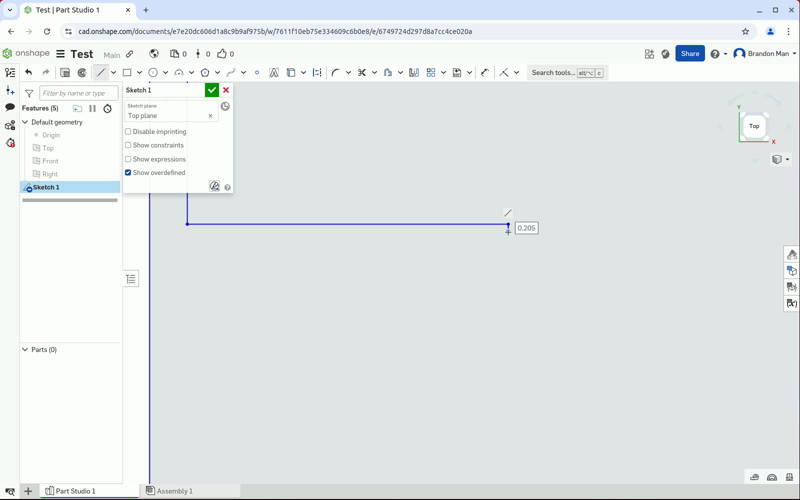
scroll(-6)
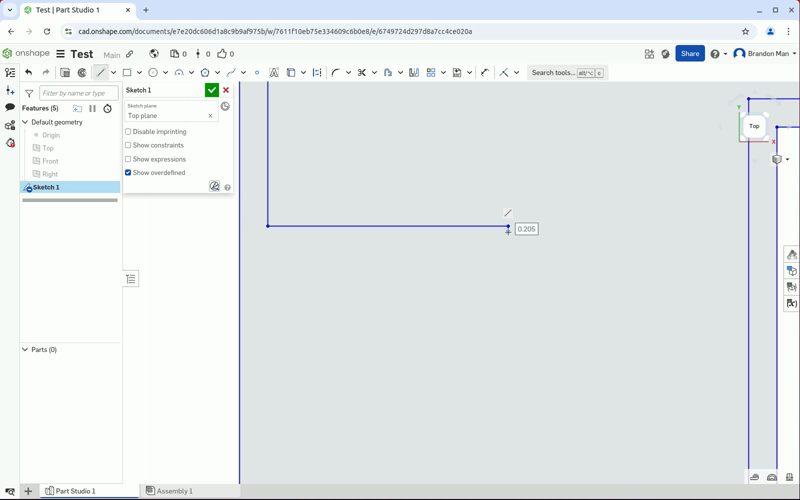
scroll(-6)
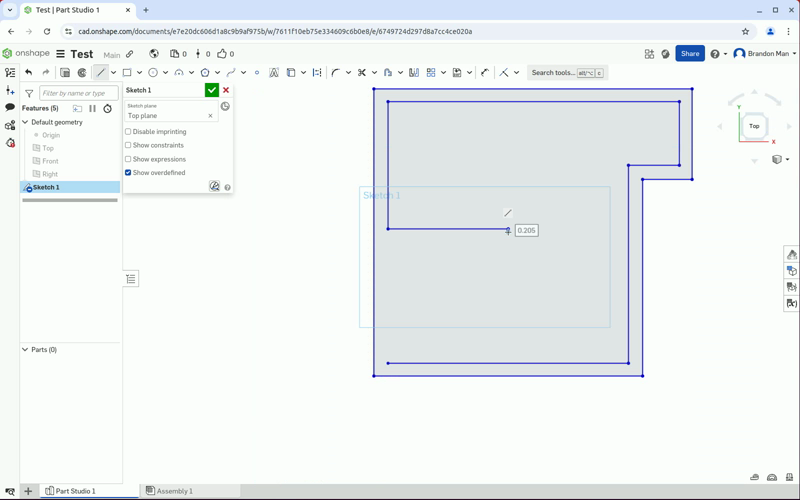
scroll(-6)
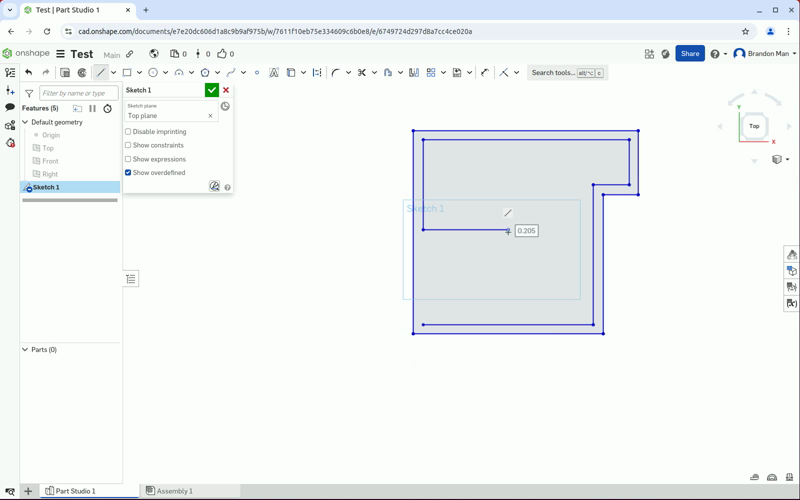
scroll(-6)
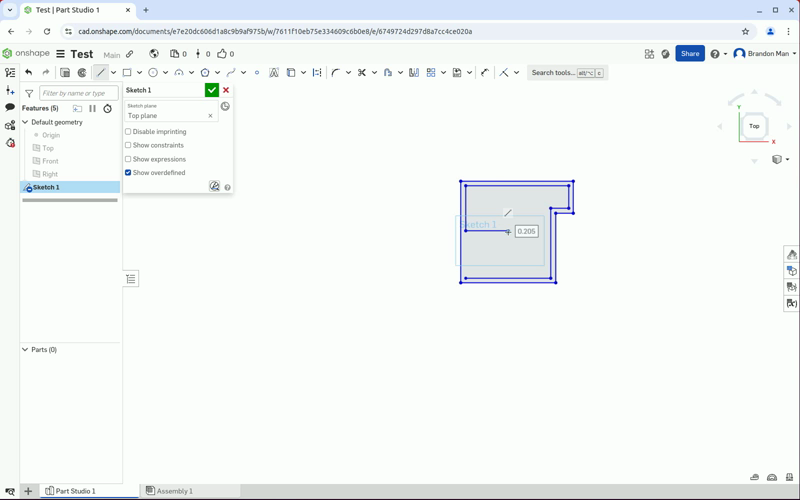
key_up(shift)
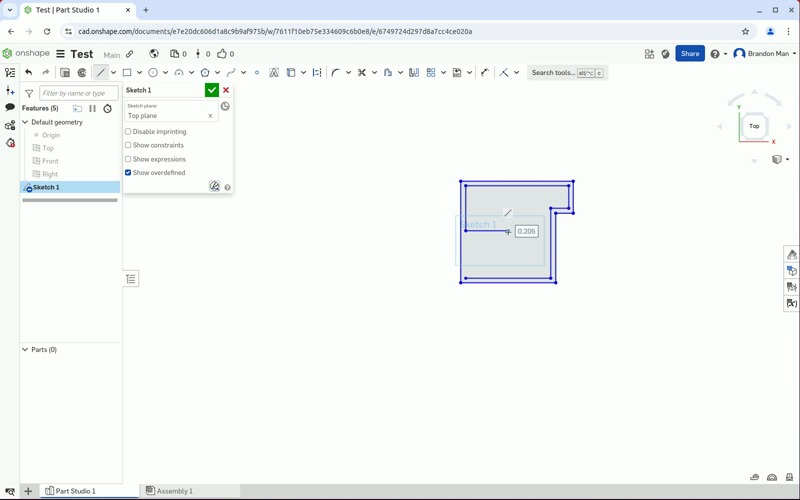
key_down(shift)
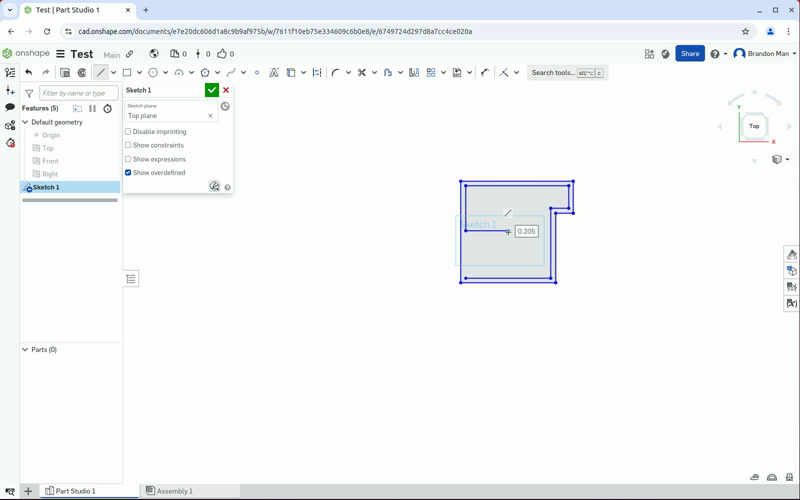
mouse_move(538, 231)
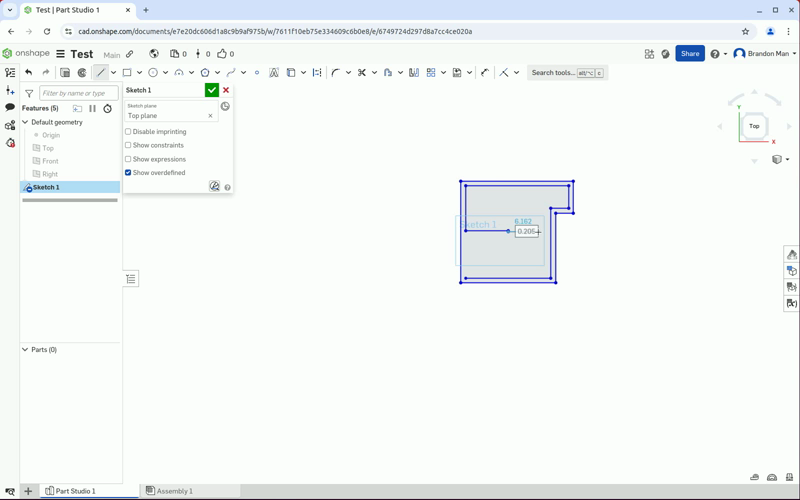
mouse_move(465, 231)
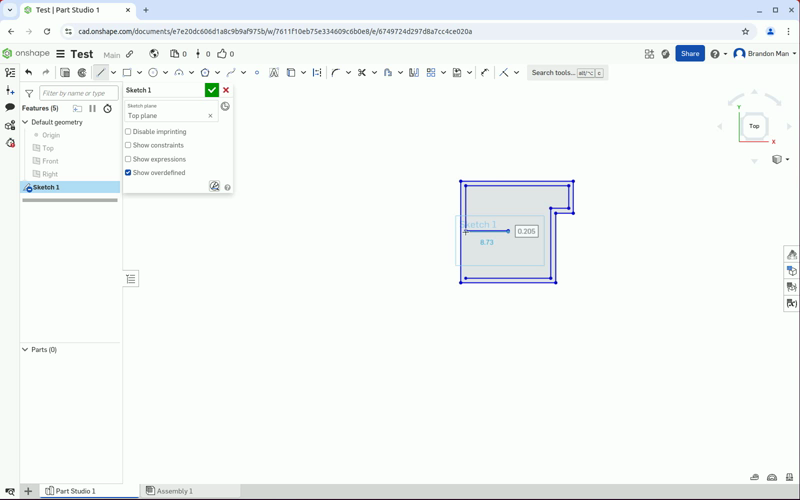
scroll(6)
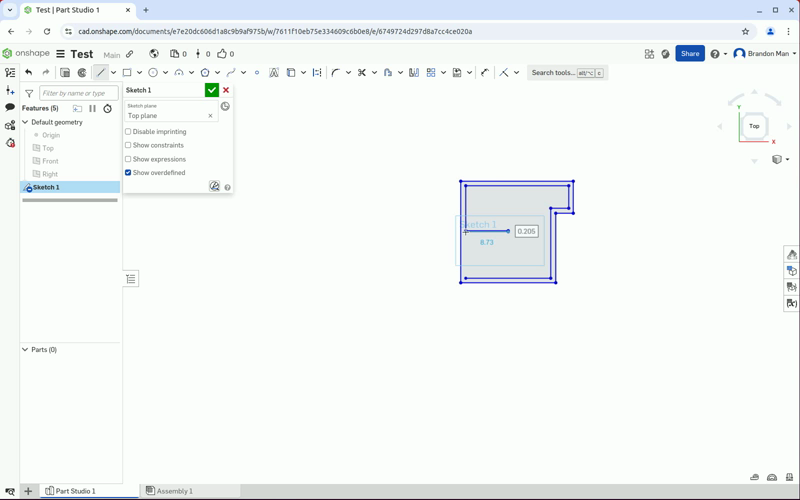
scroll(6)
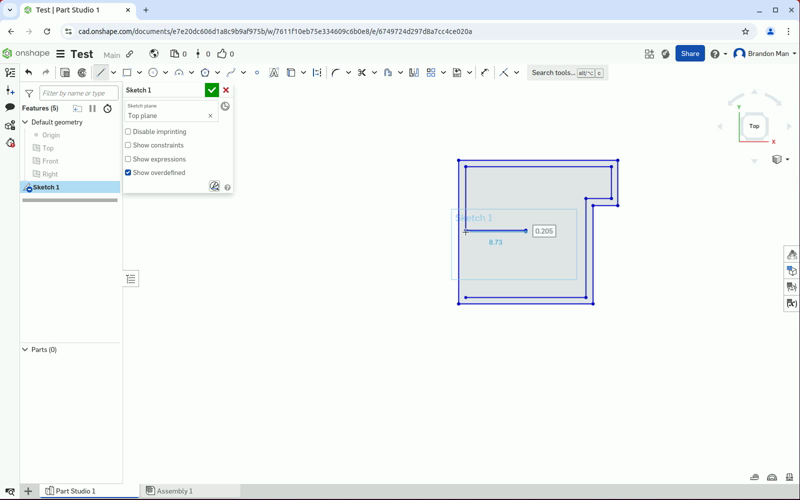
scroll(6)
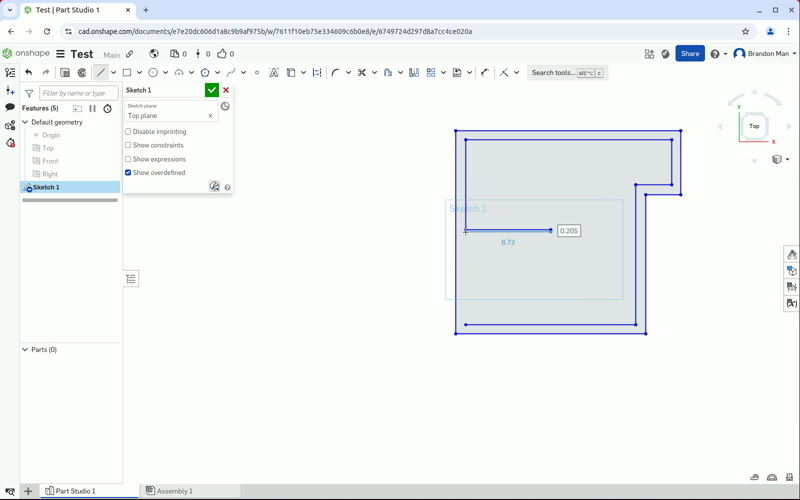
scroll(6)
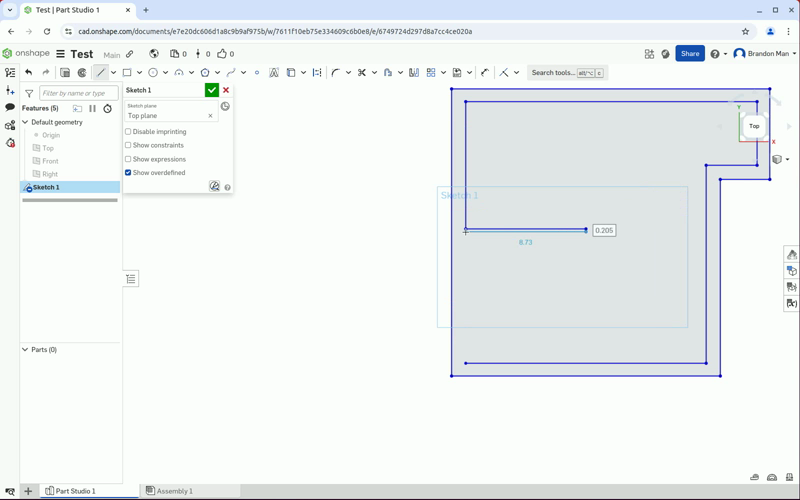
scroll(6)
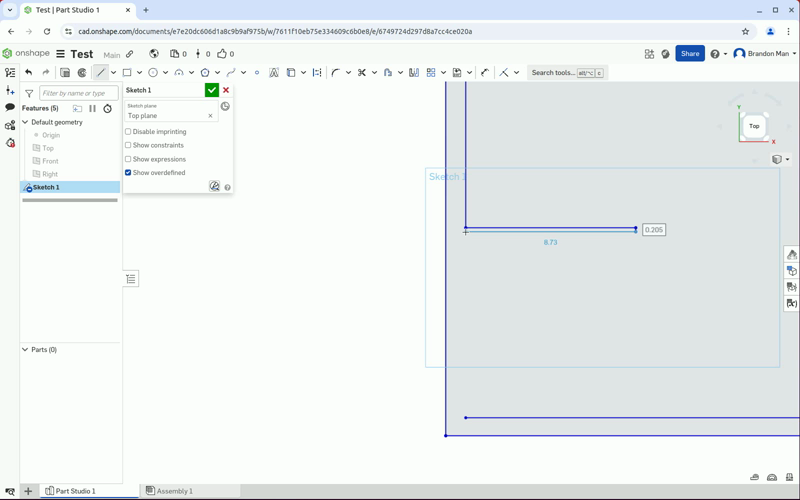
scroll(6)
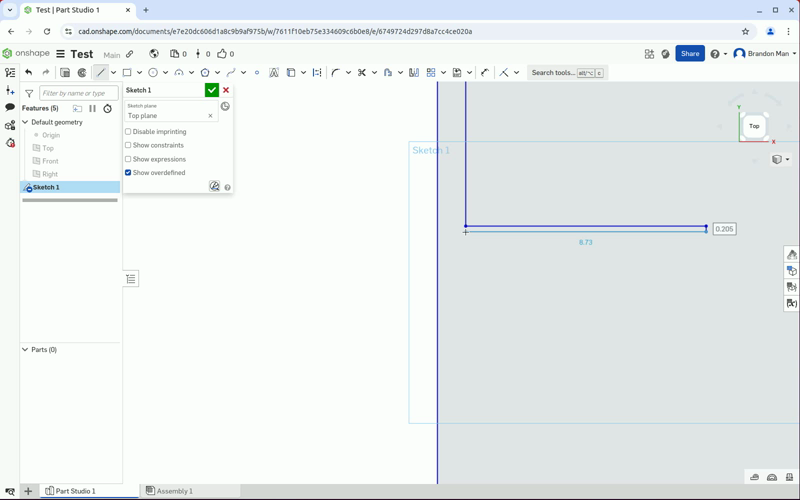
scroll(6)
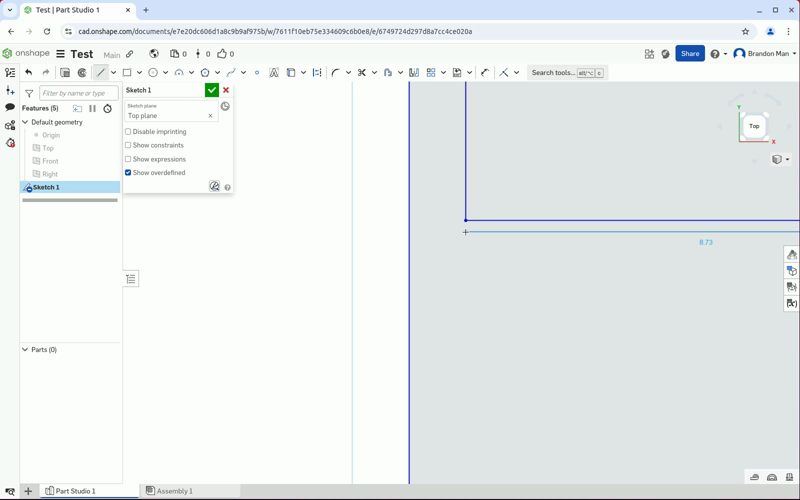
click(465, 231)
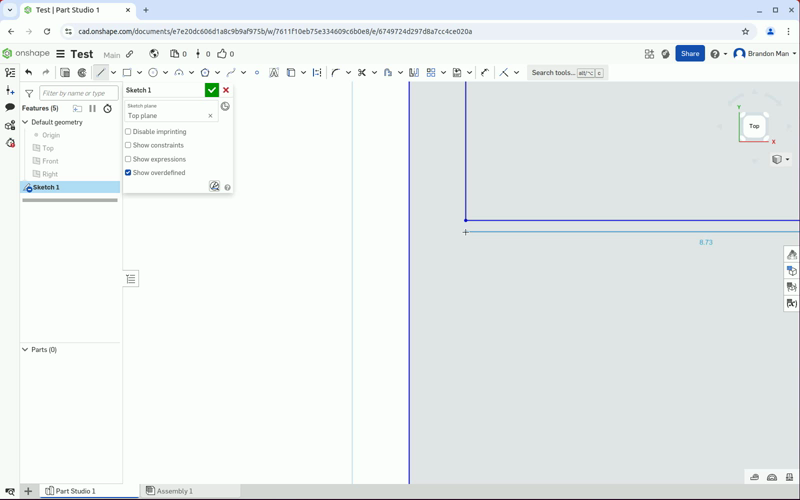
scroll(-6)
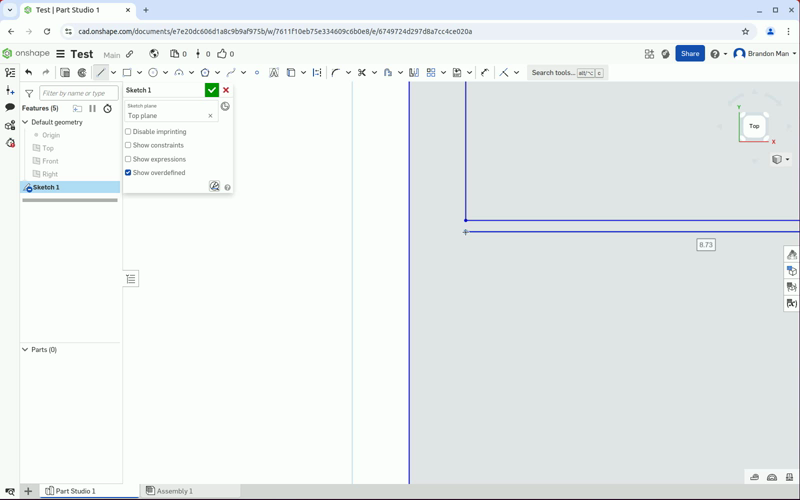
scroll(-6)
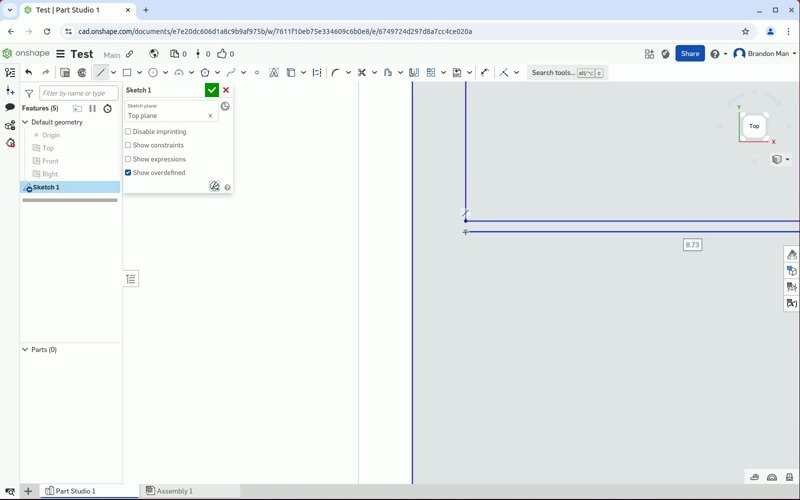
scroll(-6)
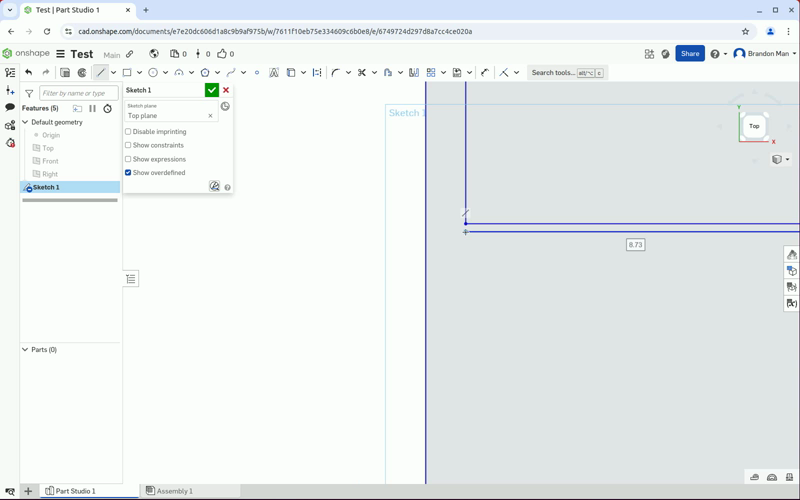
scroll(-6)
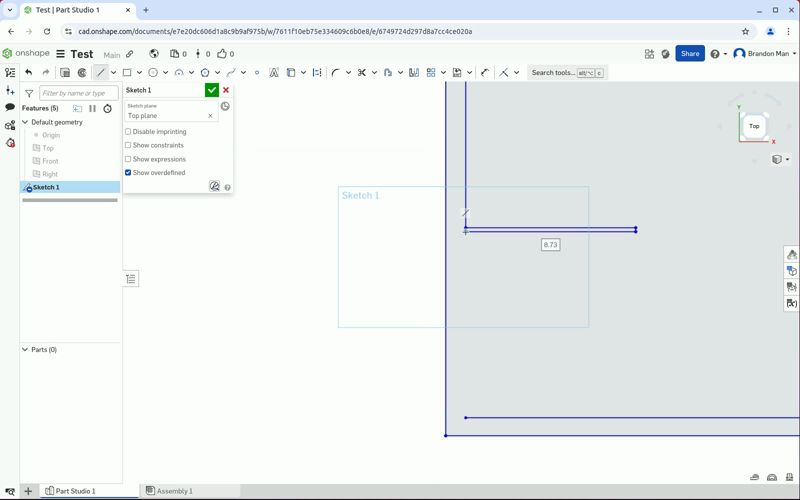
scroll(-6)
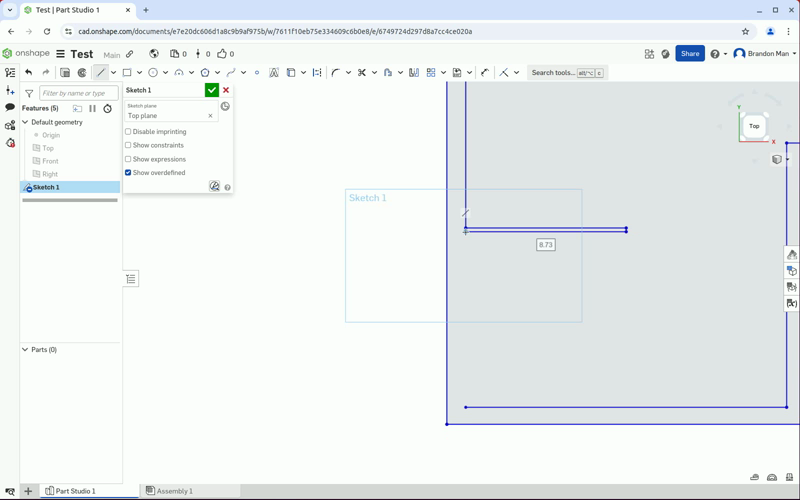
scroll(-6)
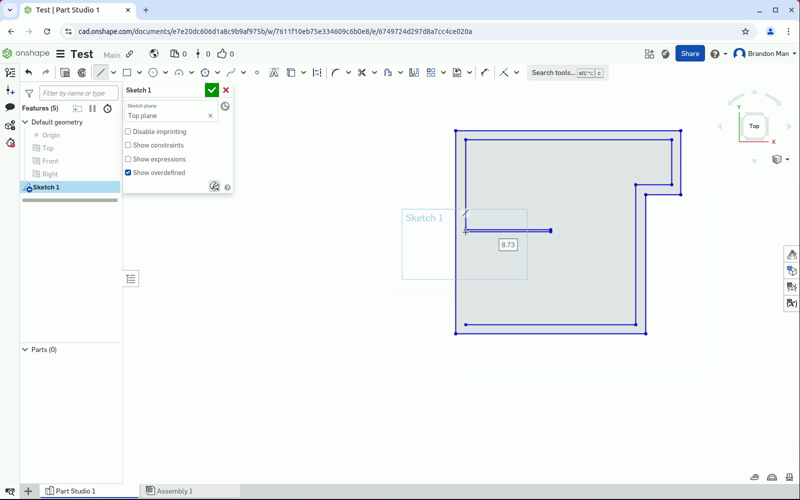
scroll(-6)
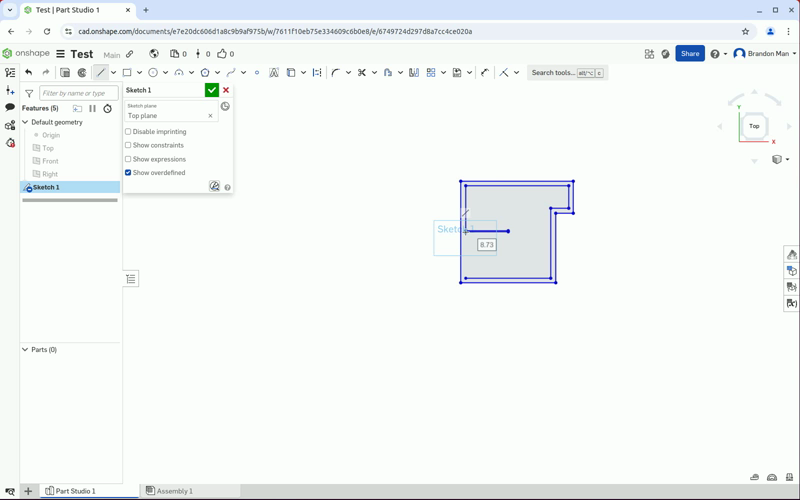
key_up(shift)
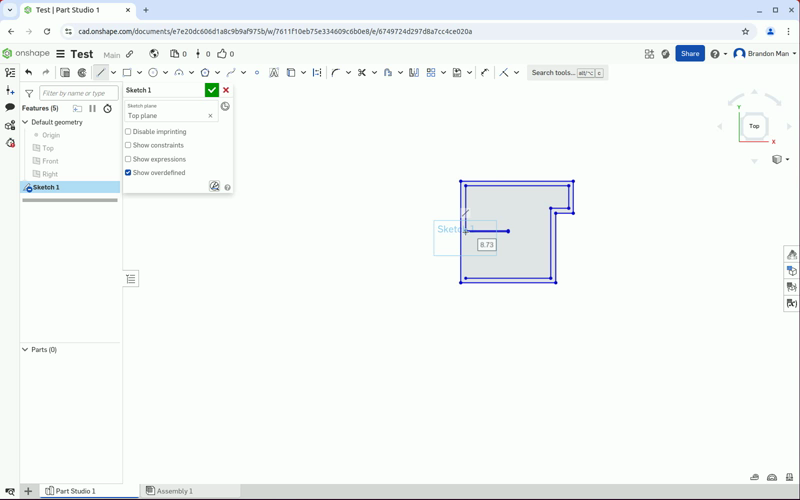
mouse_move(495, 231)
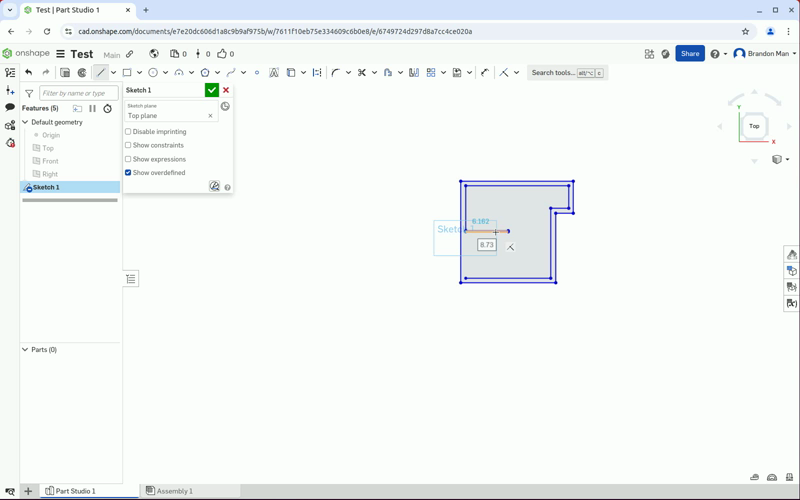
key_down(shift)
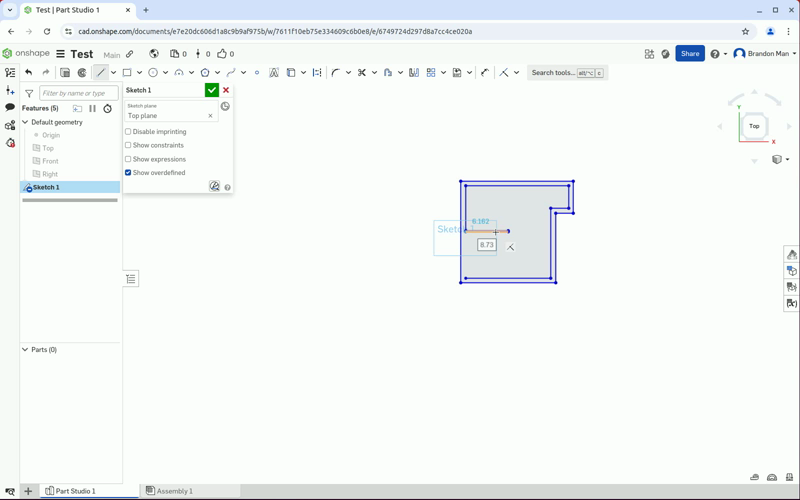
mouse_move(465, 278)
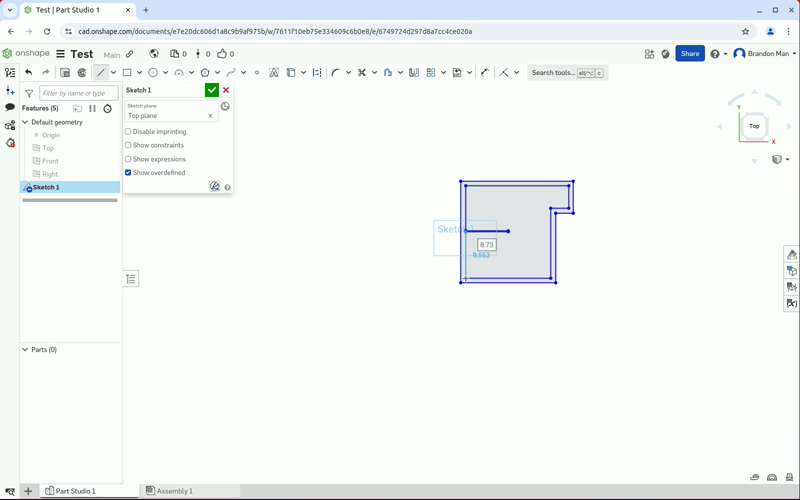
key_up(shift)
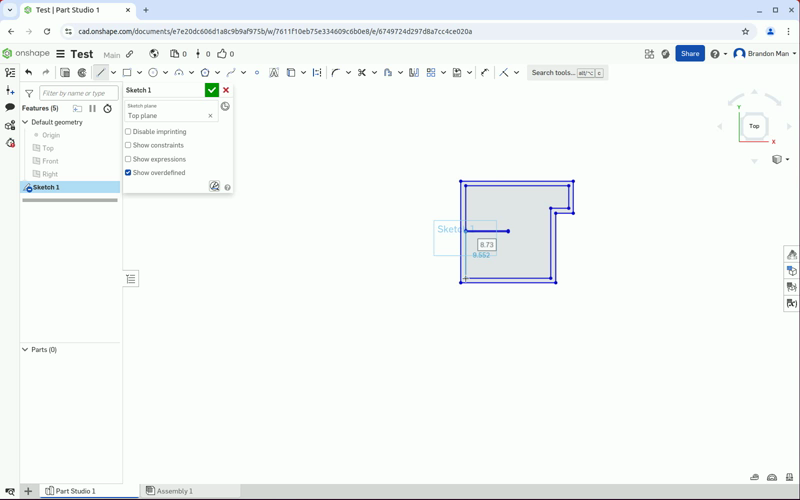
click(465, 278)
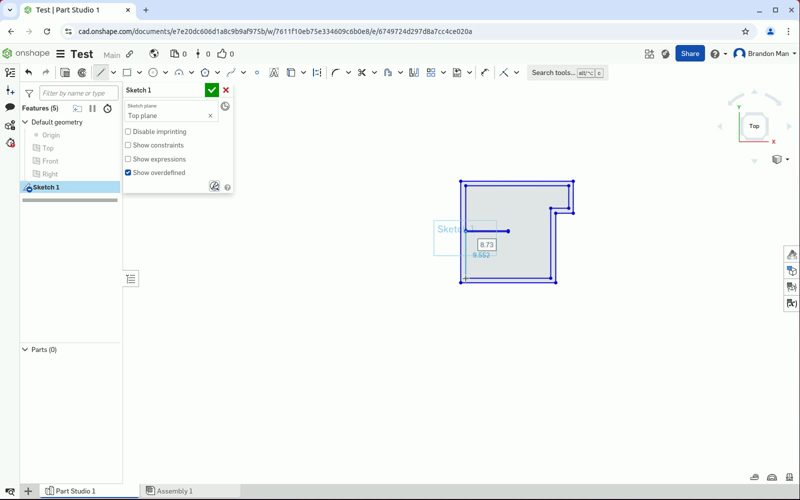
key(esc)
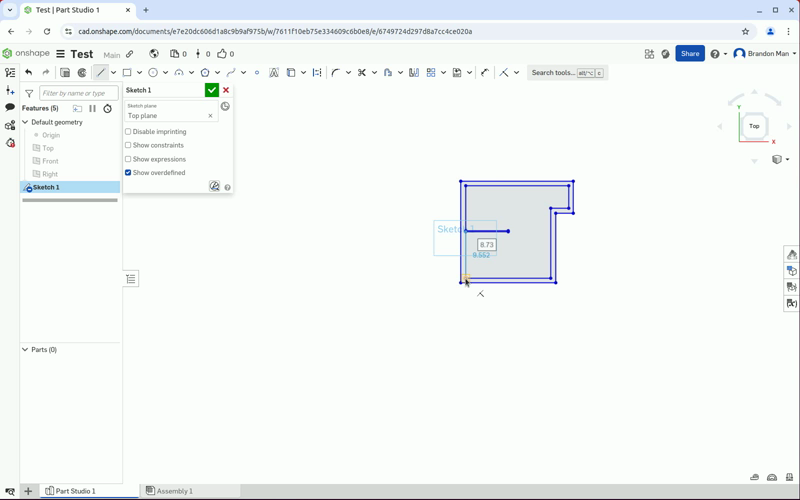
mouse_move(463, 242)
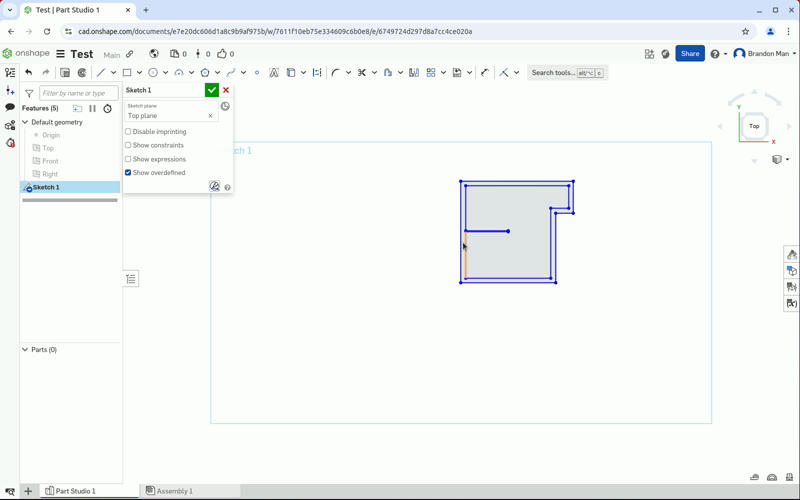
click(463, 242)
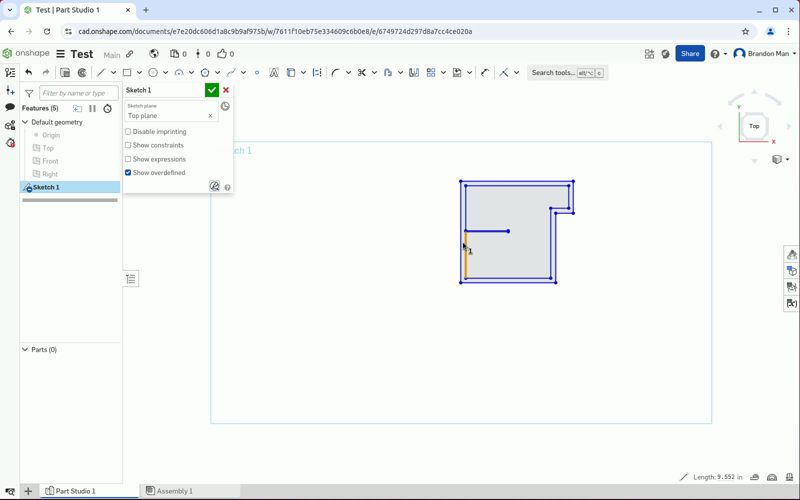
mouse_move(73, 352)
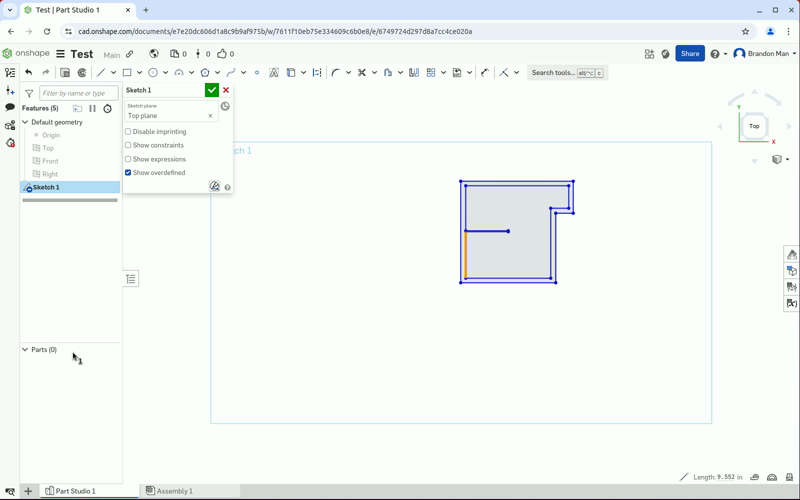
key(shift+y)
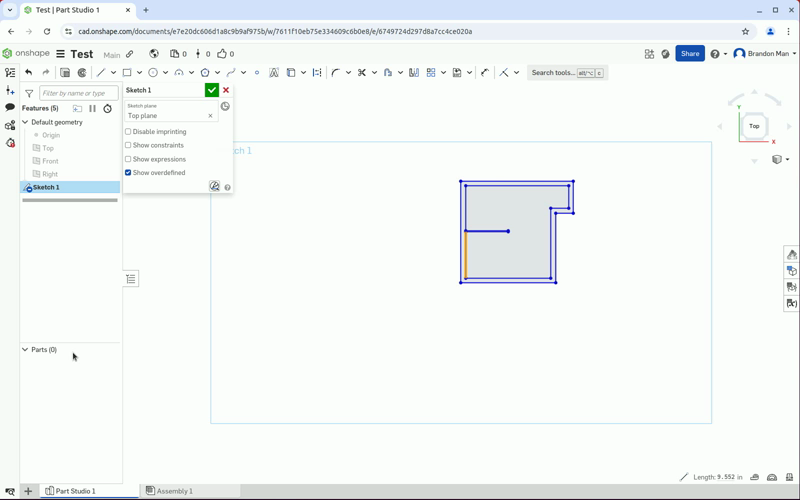
key(shift+e)
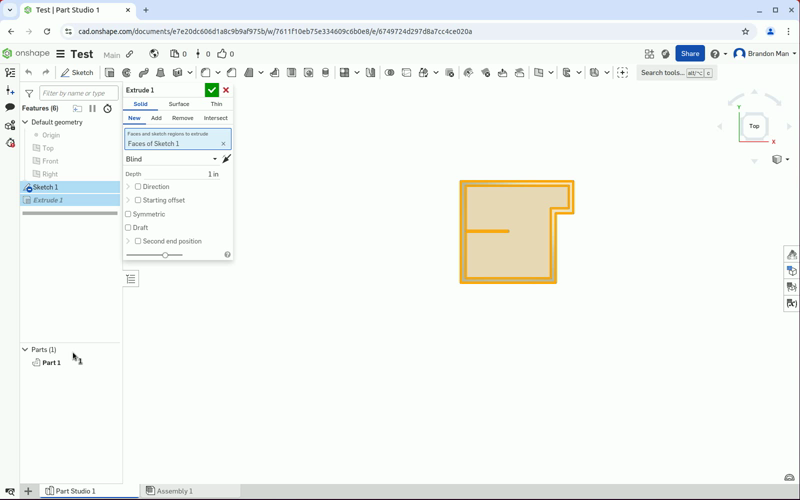
mouse_move(143, 106)
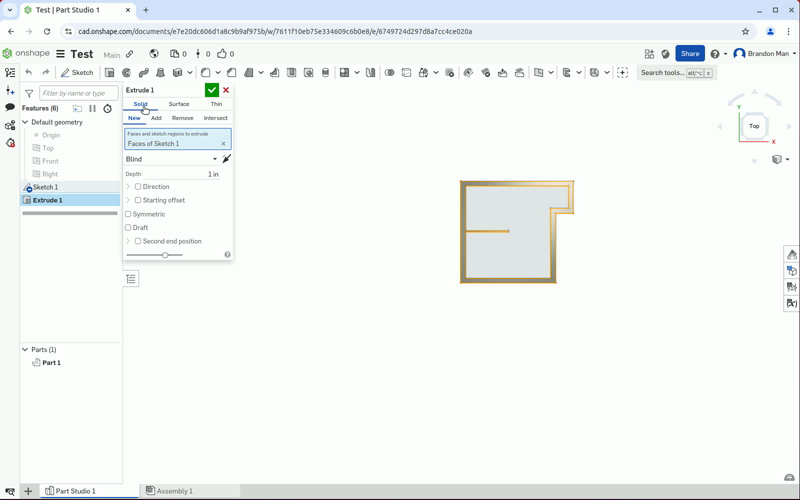
click(143, 106)
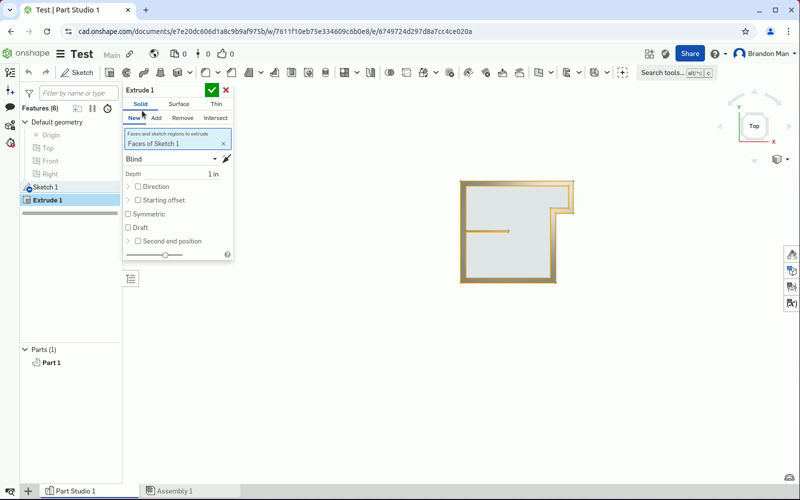
mouse_move(137, 120)
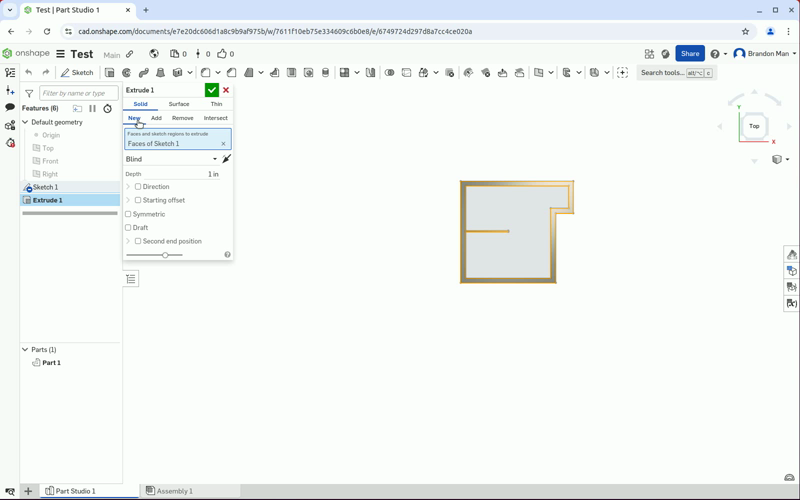
click(137, 120)
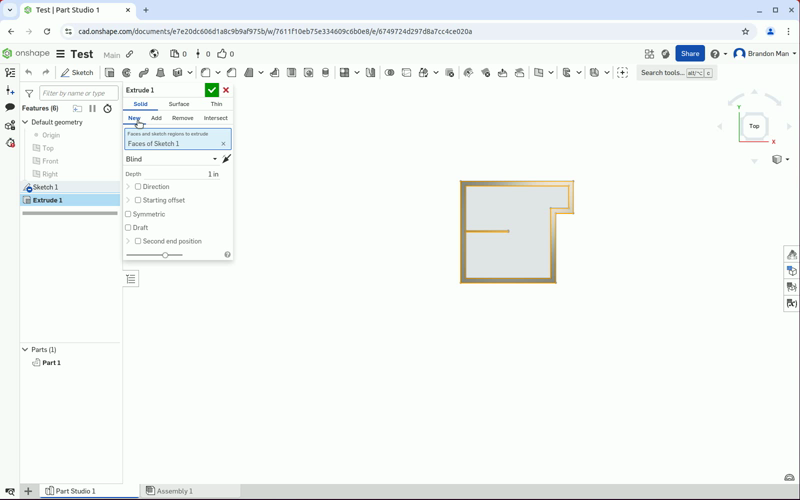
key(tab, 4)
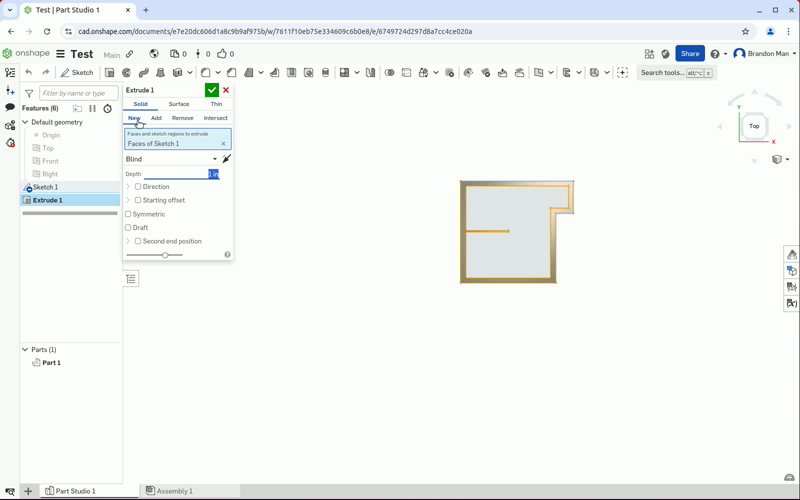
text(5.055)
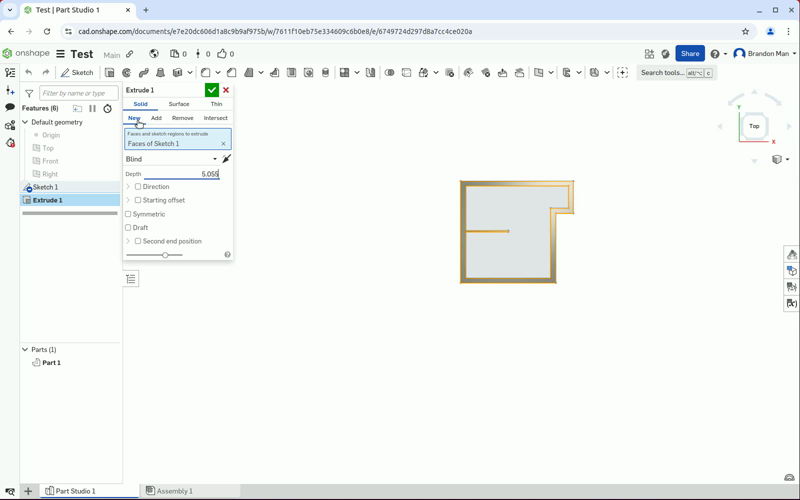
key(enter)
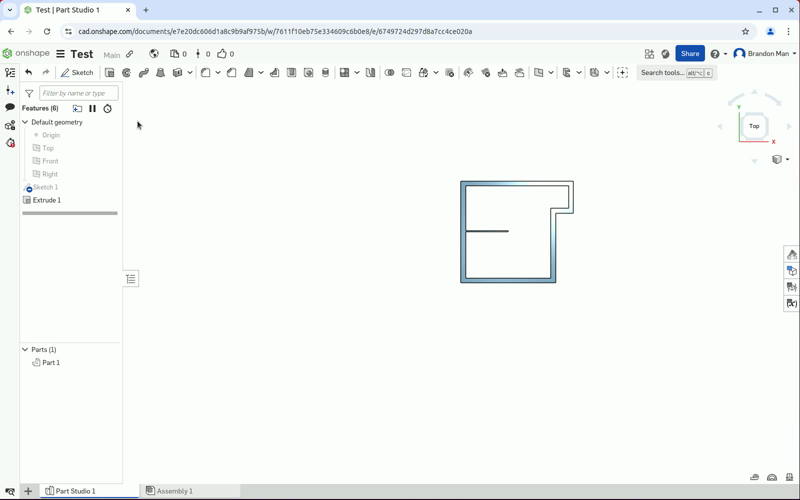
key(shift+h)
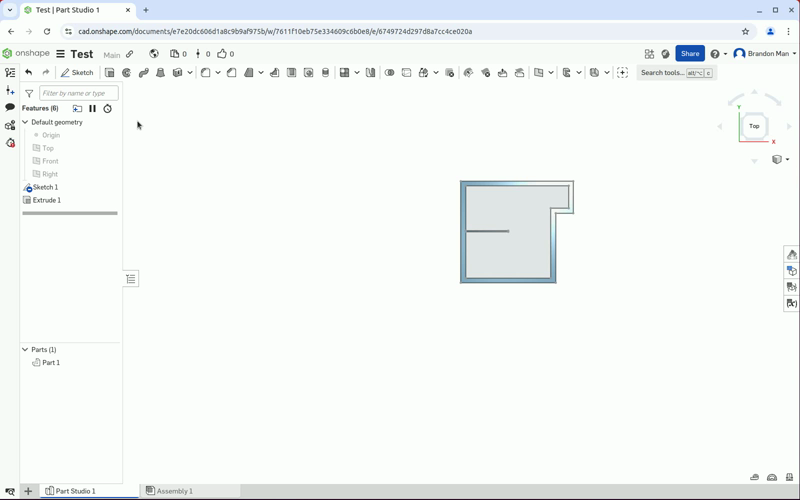
key(shift+h)
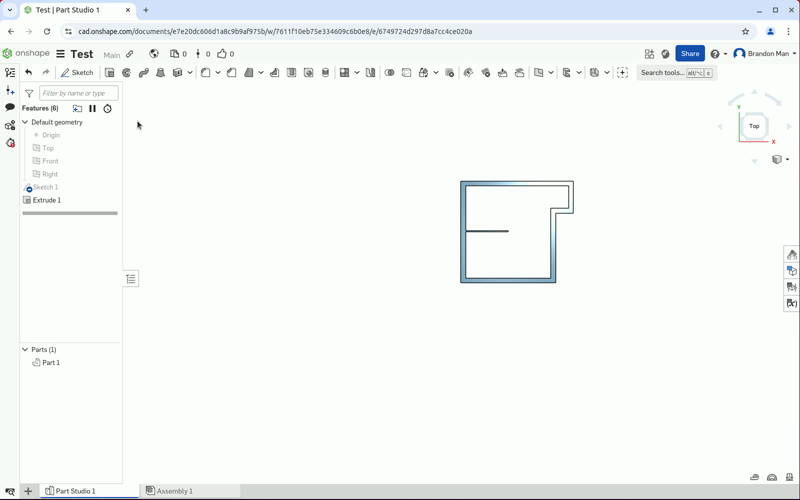
mouse_move(73, 189)
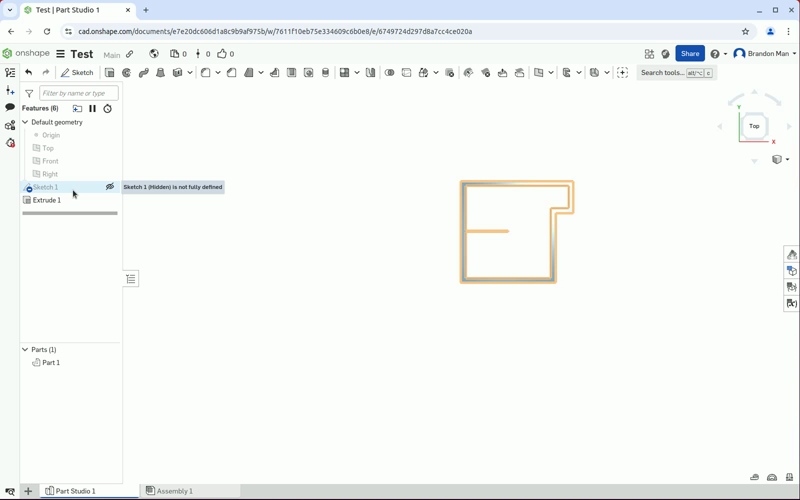
click(73, 189)
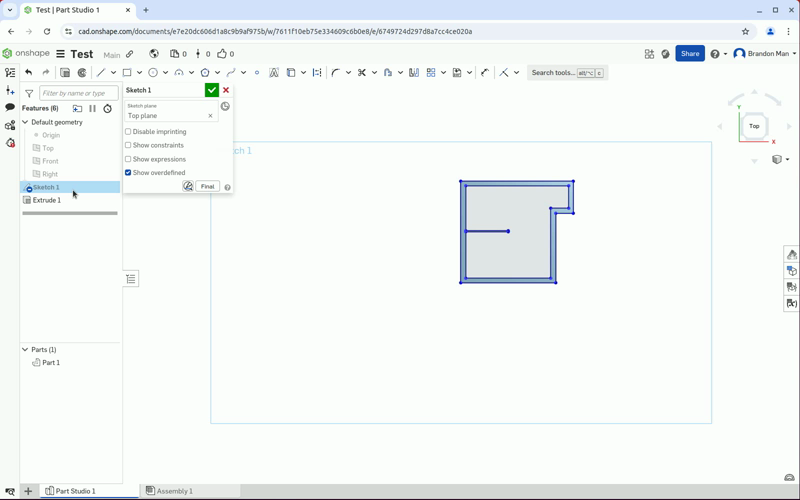
mouse_move(229, 92)
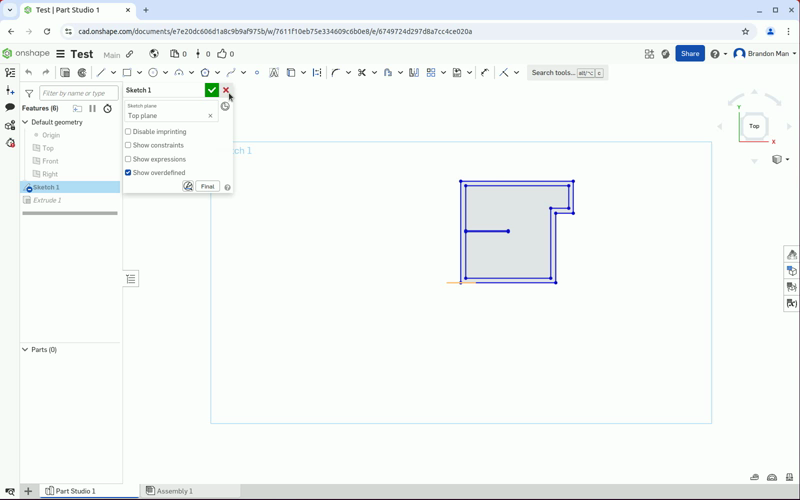
click(229, 92)
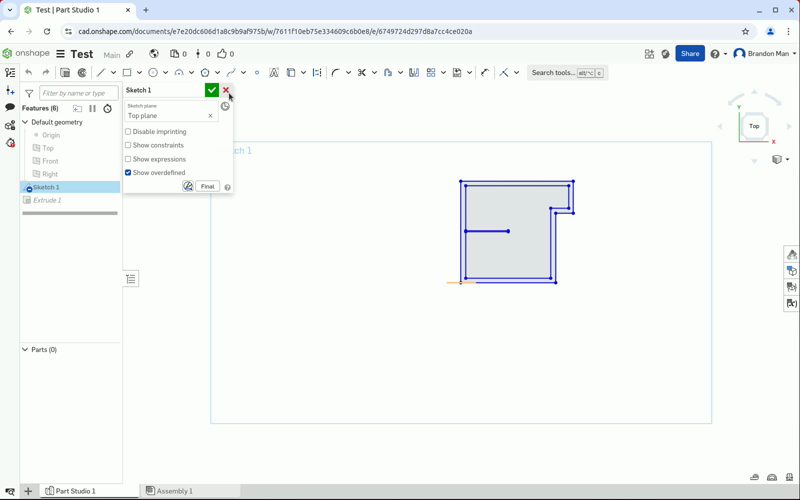
key(shift+s)
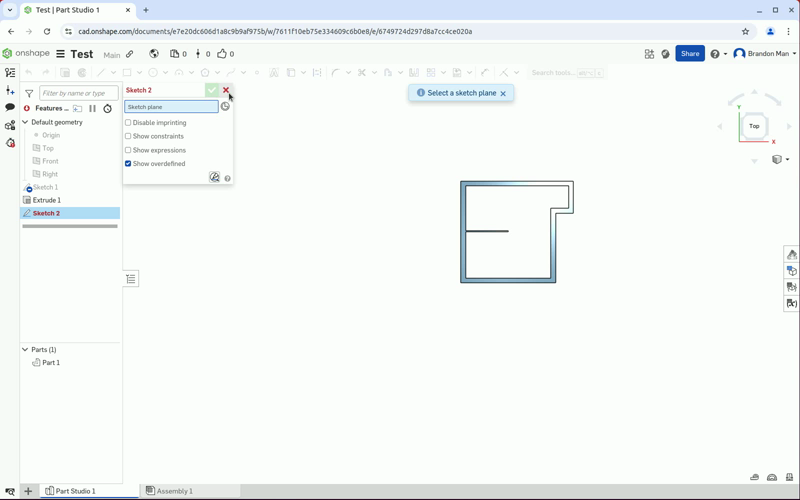
mouse_move(73, 150)
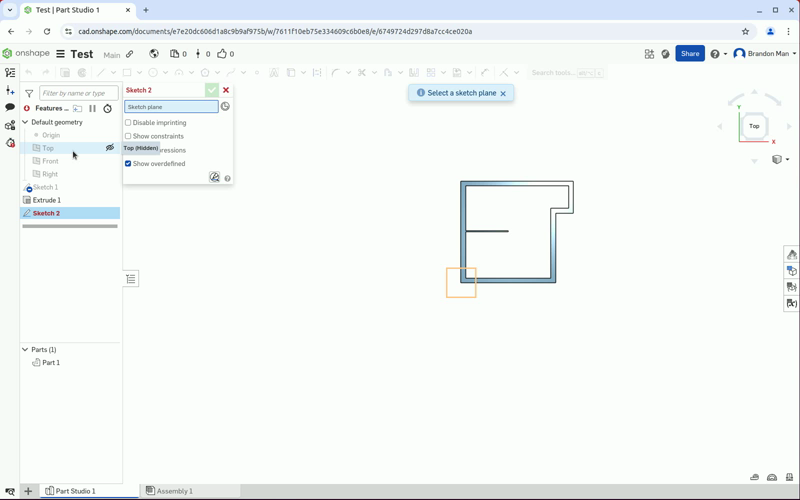
click(73, 150)
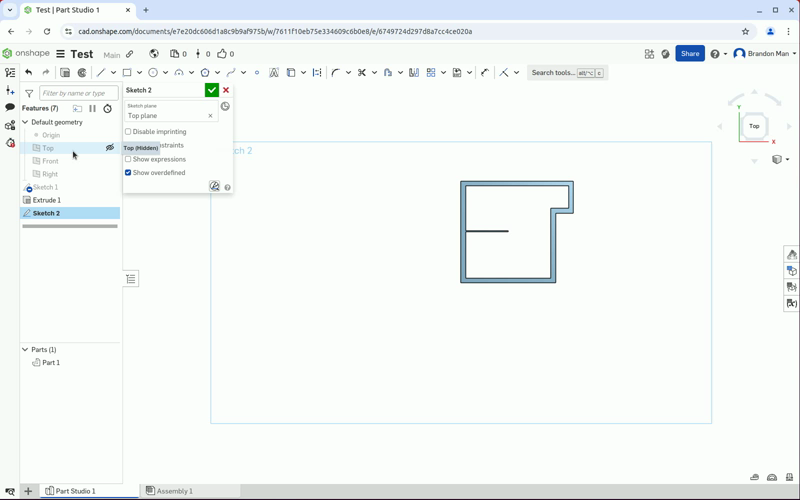
mouse_move(73, 352)
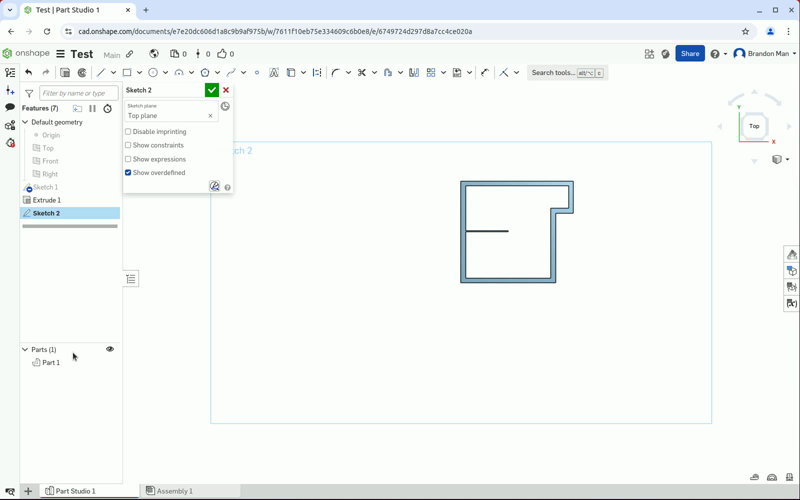
key(y)
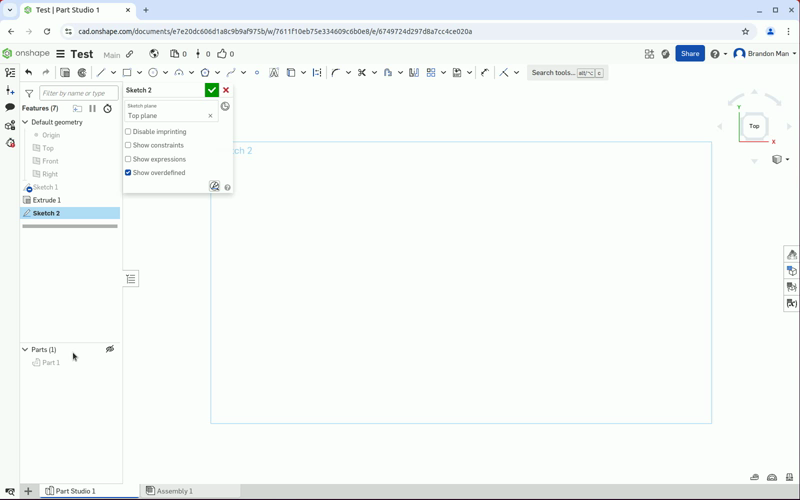
key(l)
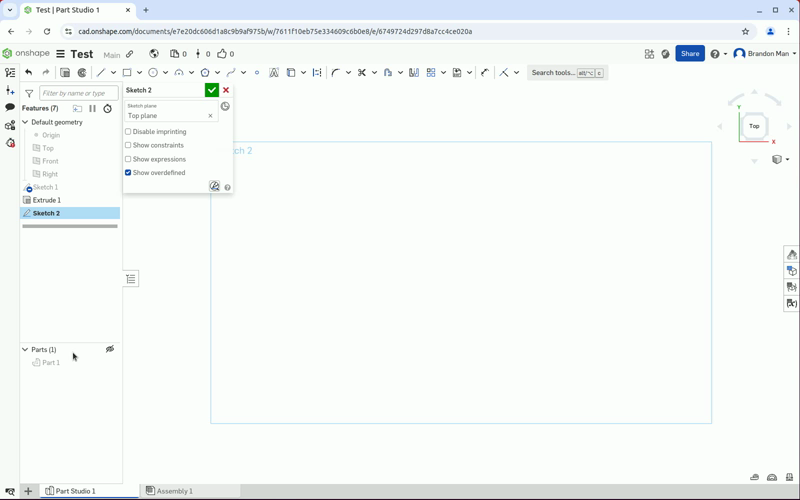
key_down(shift)
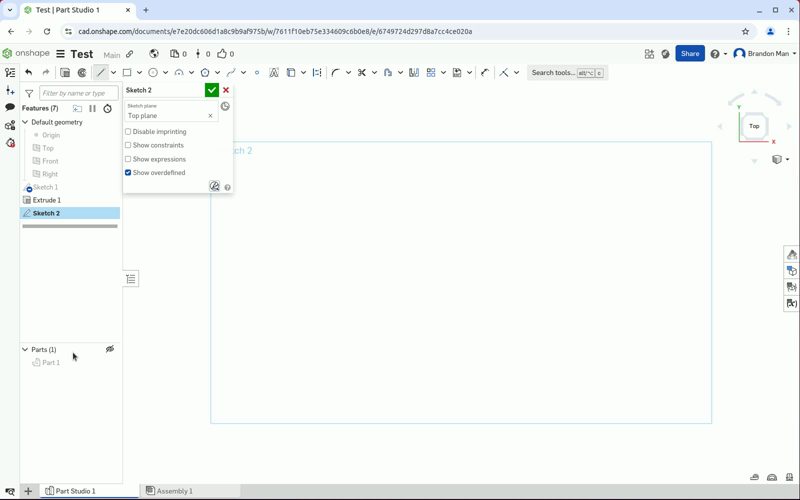
mouse_move(460, 282)
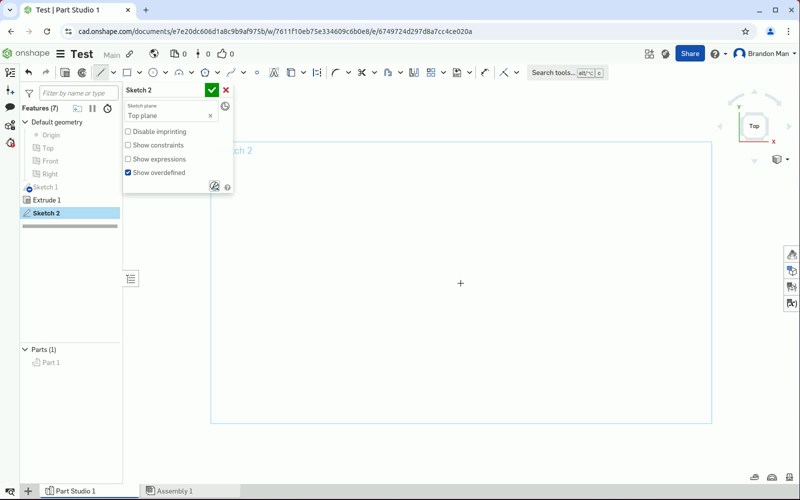
click(460, 282)
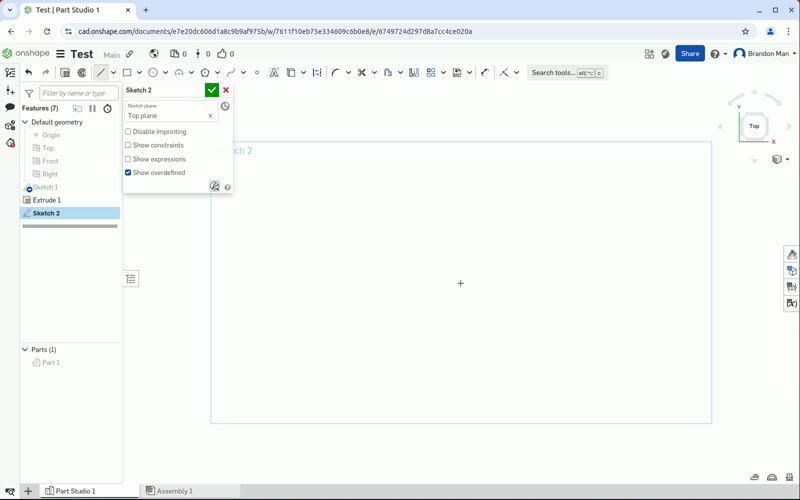
key_up(shift)
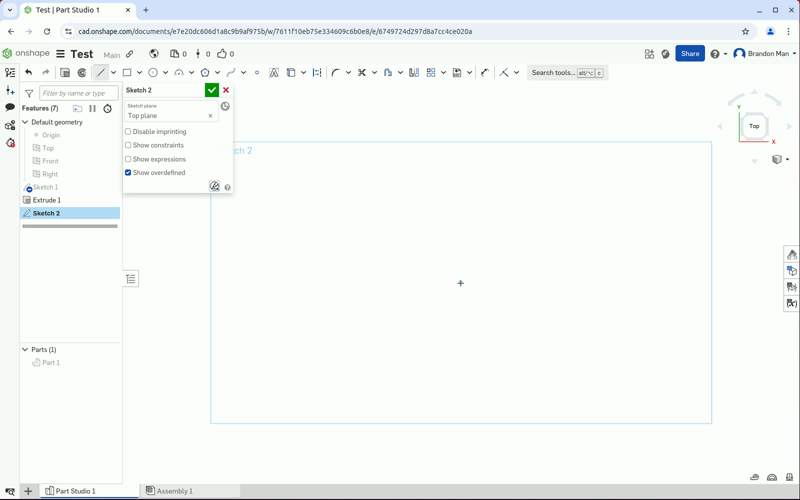
key_down(shift)
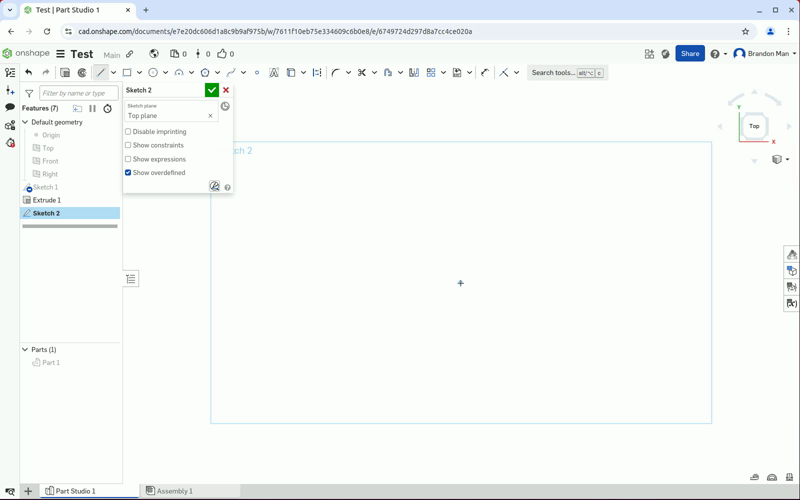
mouse_move(555, 282)
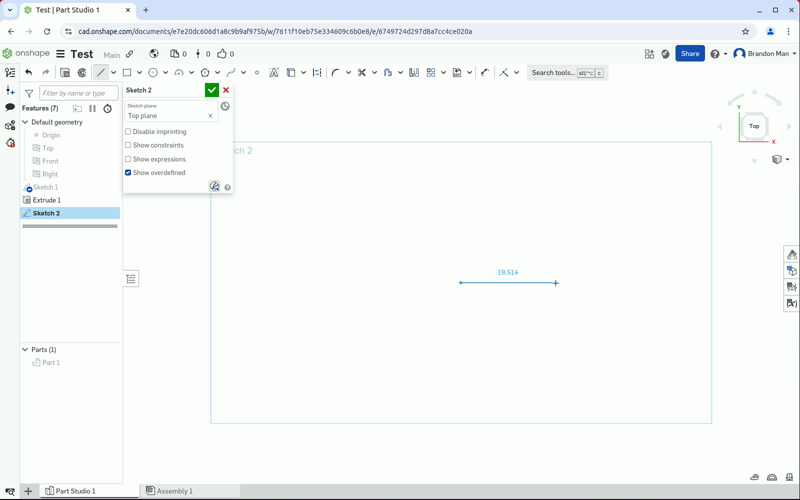
click(555, 282)
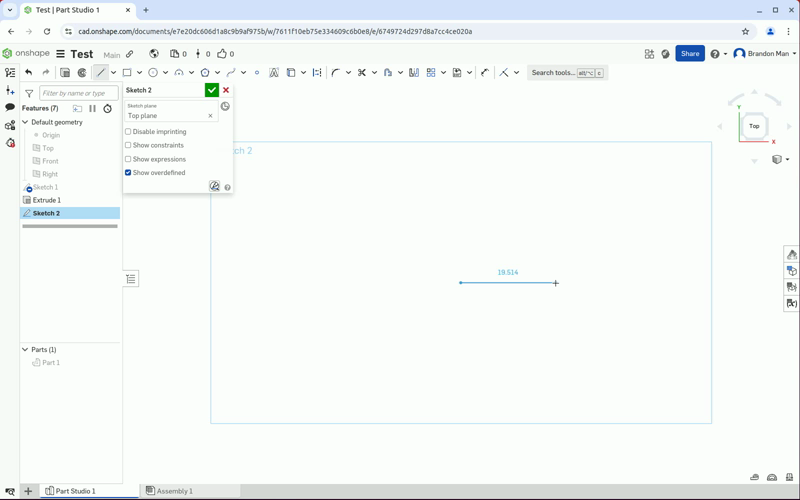
key_up(shift)
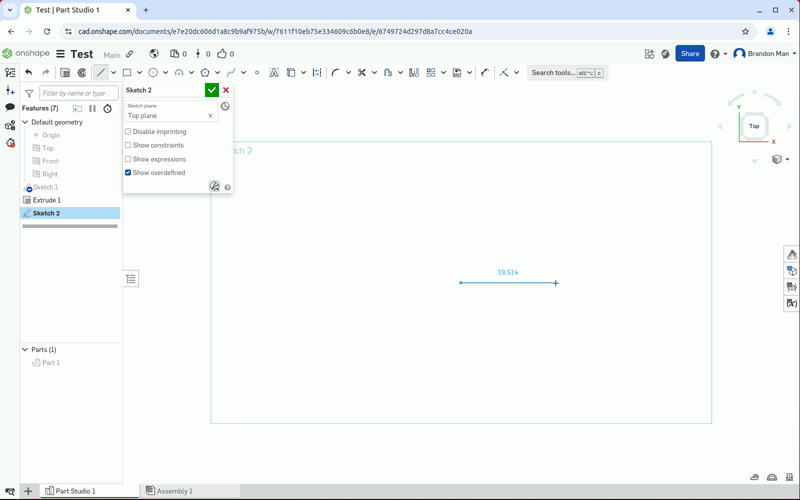
key_down(shift)
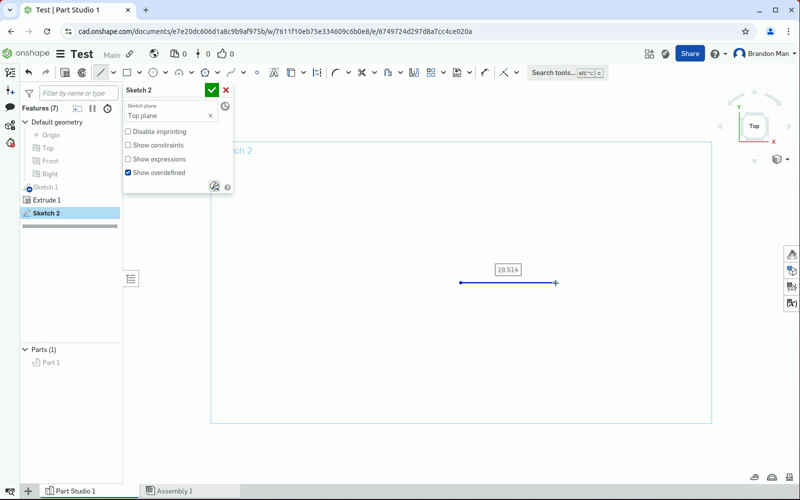
mouse_move(555, 213)
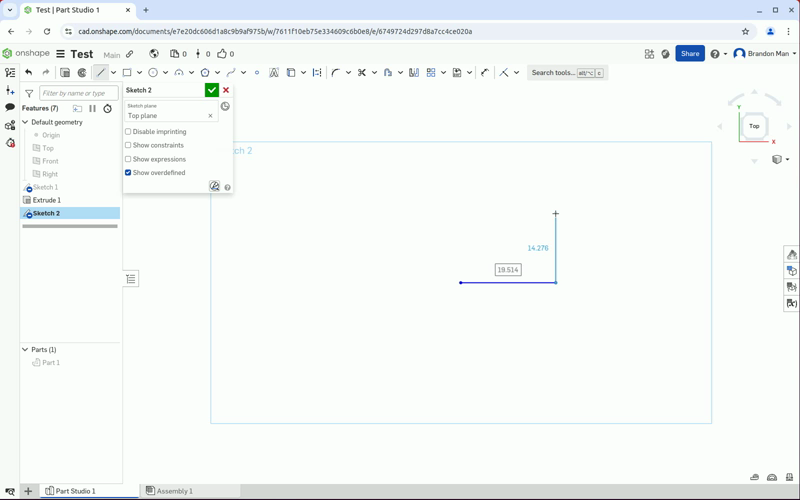
click(555, 213)
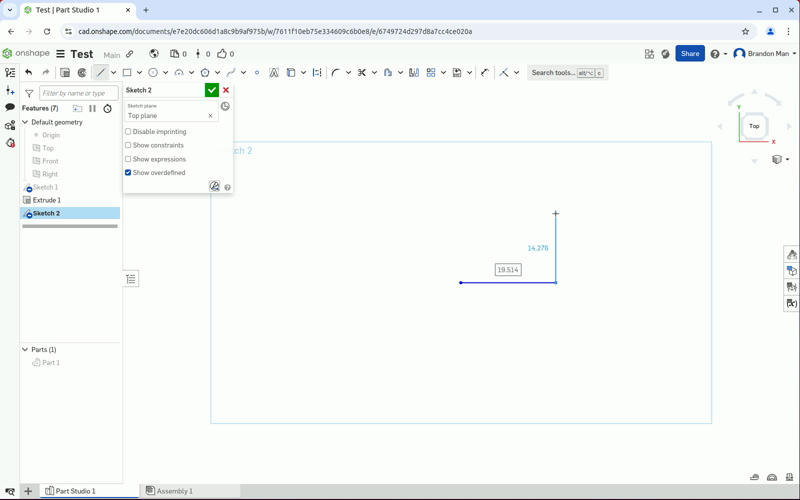
key_up(shift)
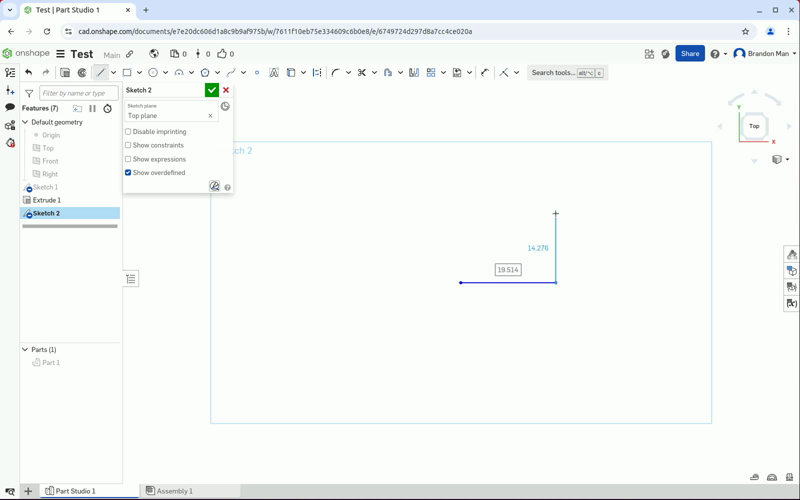
key_down(shift)
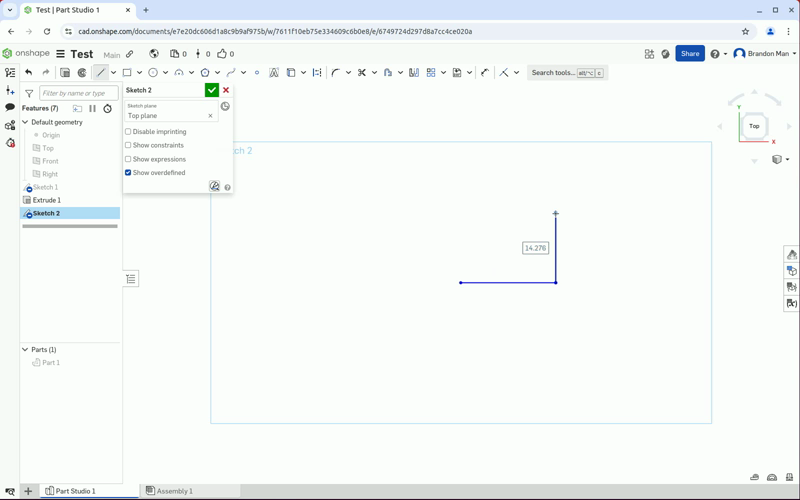
mouse_move(585, 213)
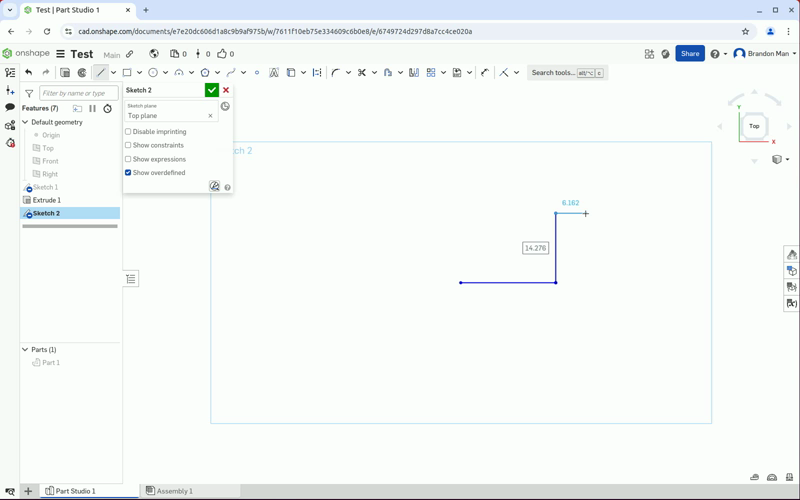
mouse_move(573, 213)
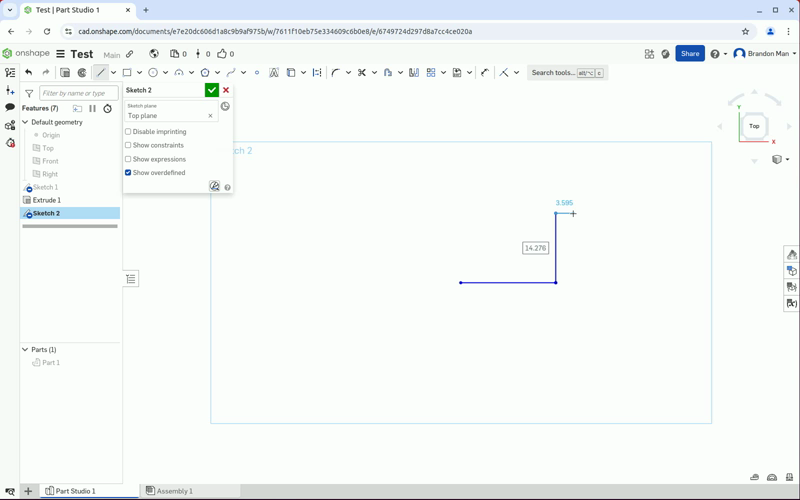
click(573, 213)
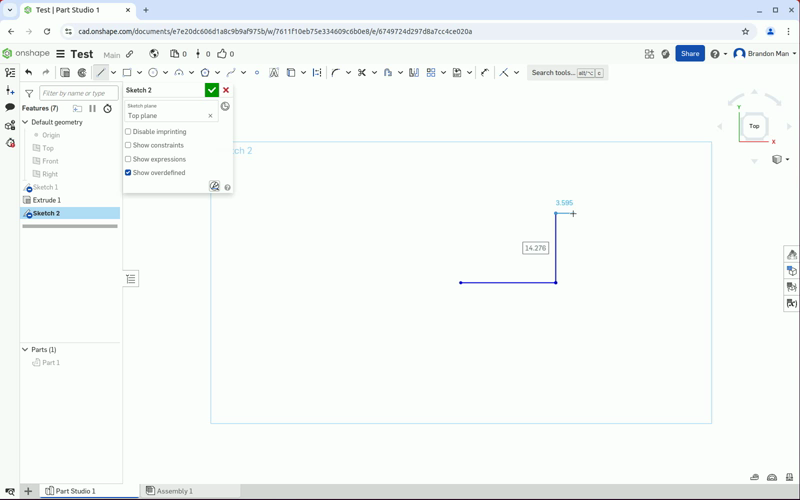
key_up(shift)
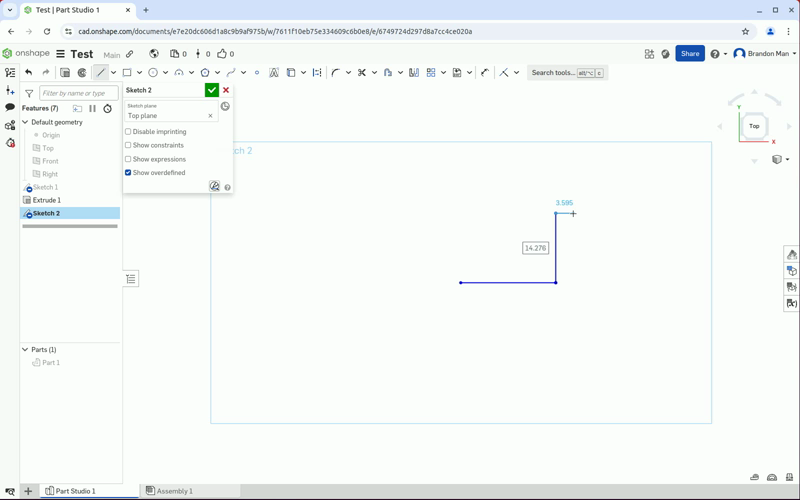
key_down(shift)
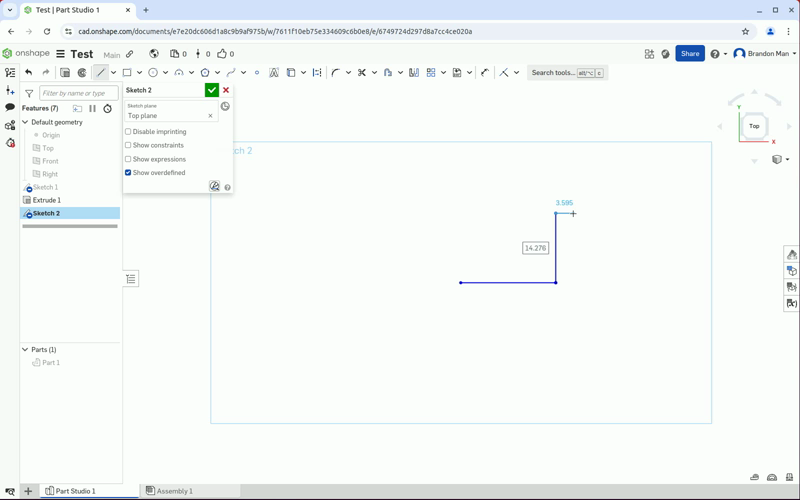
mouse_move(589, 213)
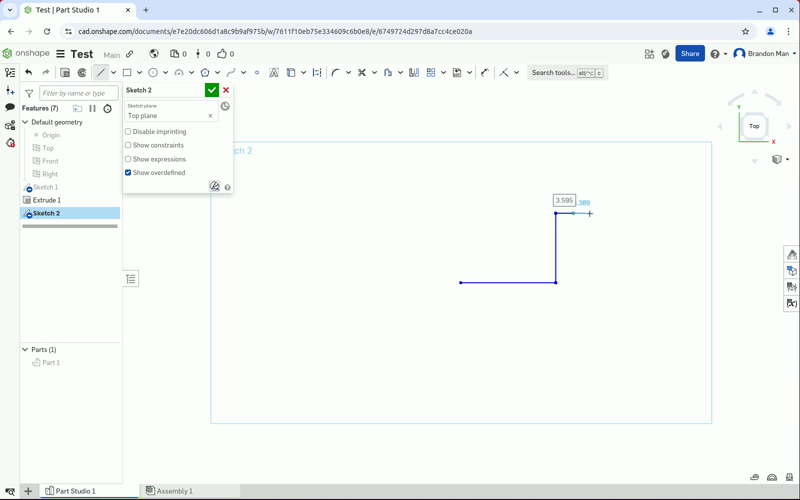
mouse_move(573, 181)
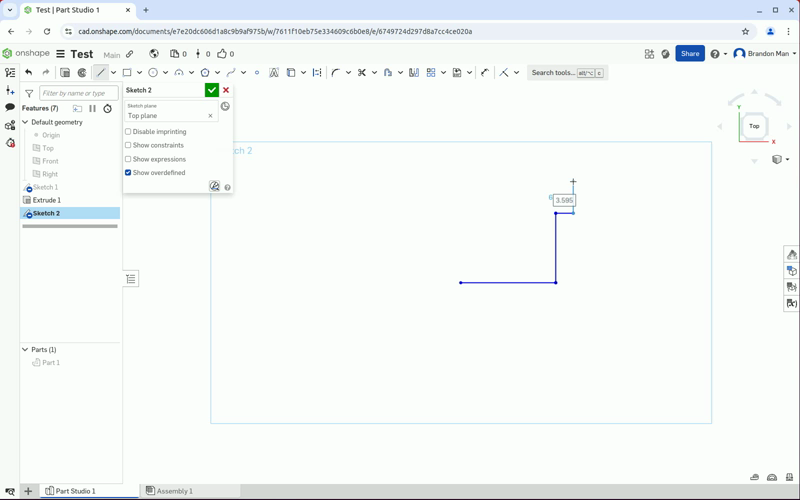
click(573, 181)
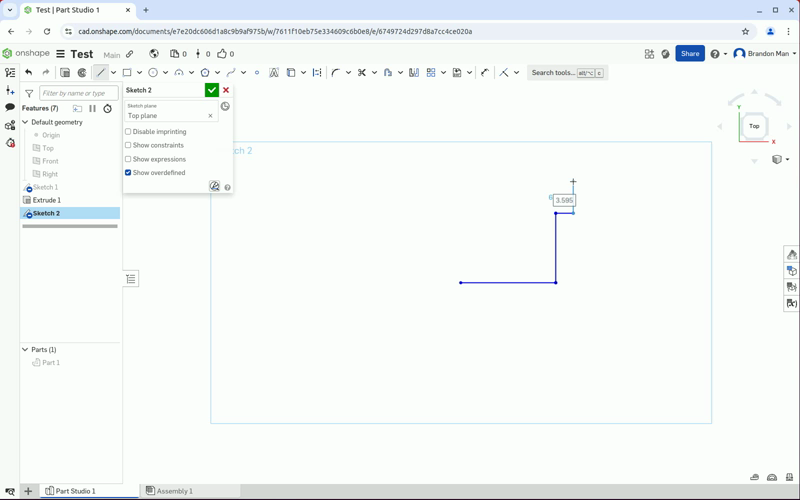
key_up(shift)
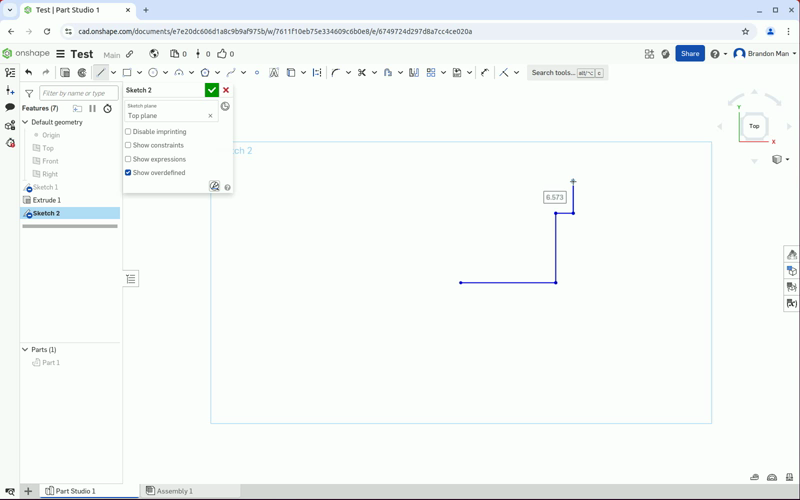
key_down(shift)
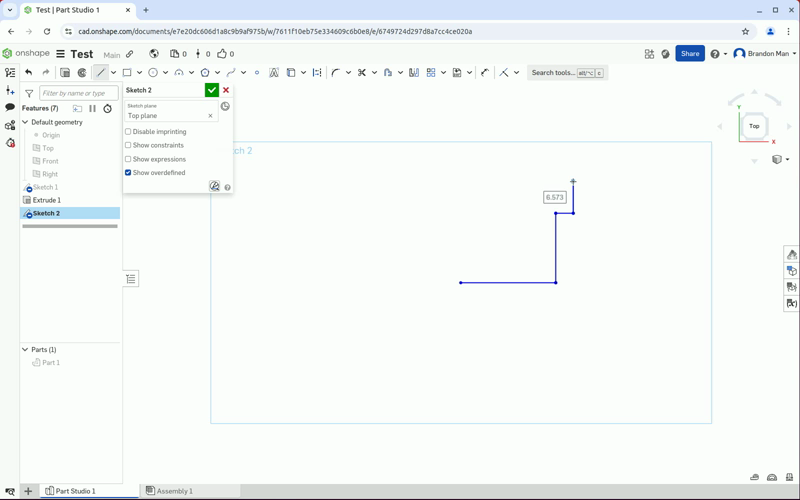
mouse_move(460, 181)
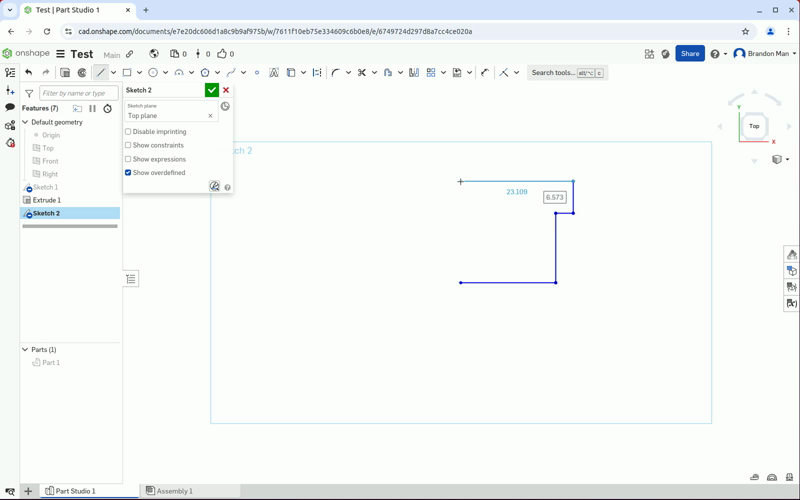
click(460, 181)
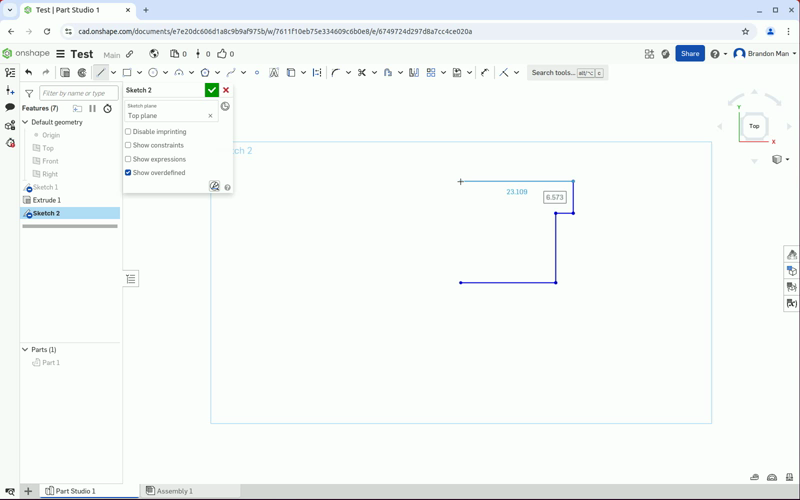
key_up(shift)
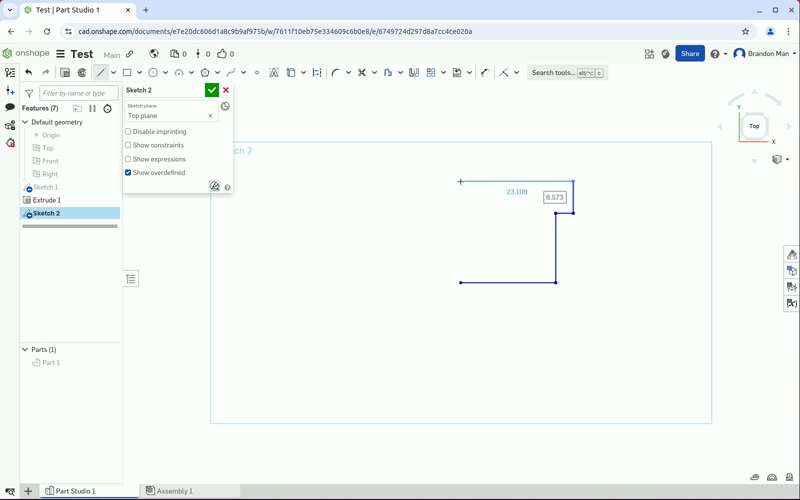
key_down(shift)
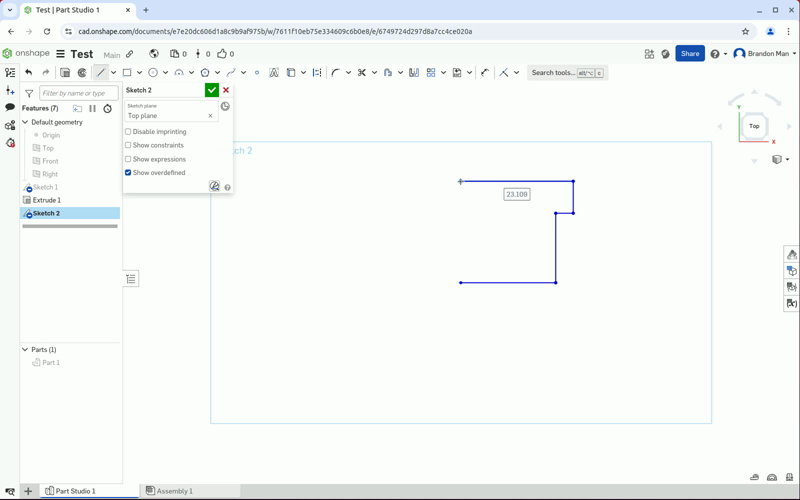
mouse_move(460, 282)
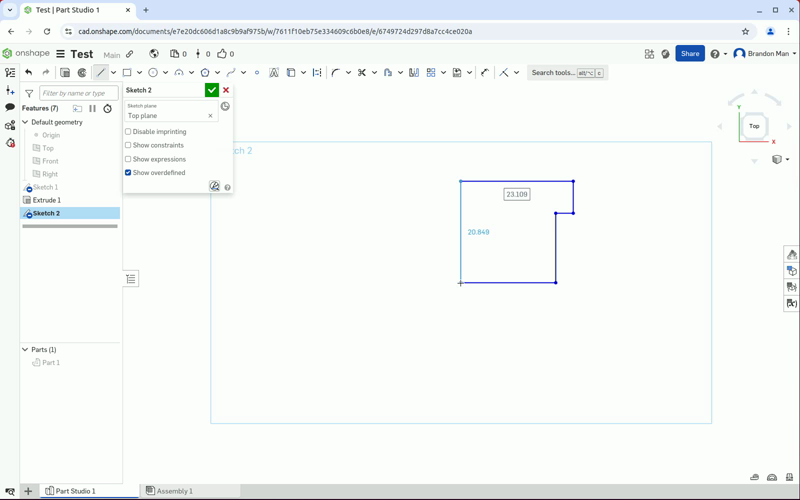
key_up(shift)
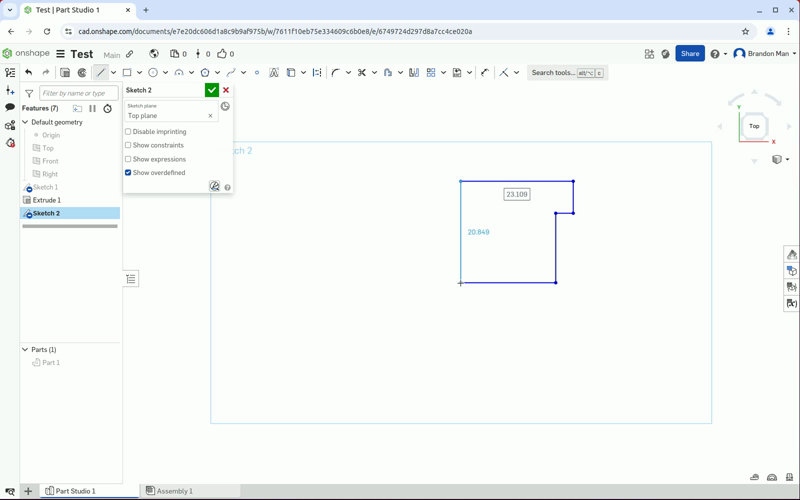
click(460, 282)
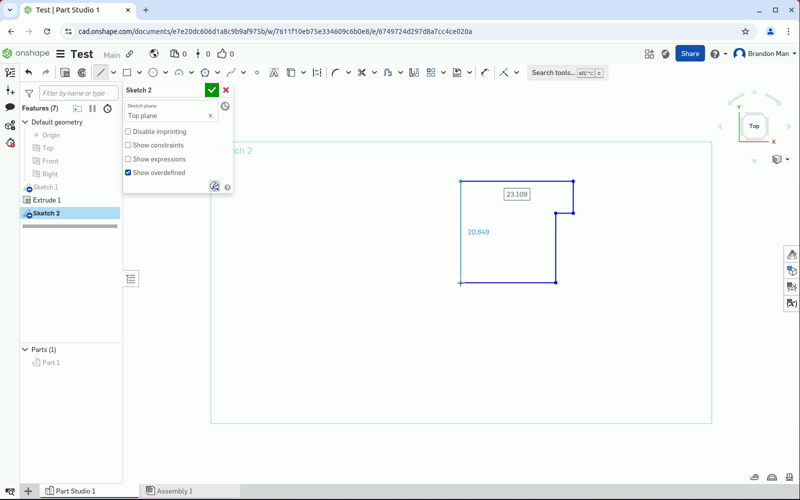
key(esc)
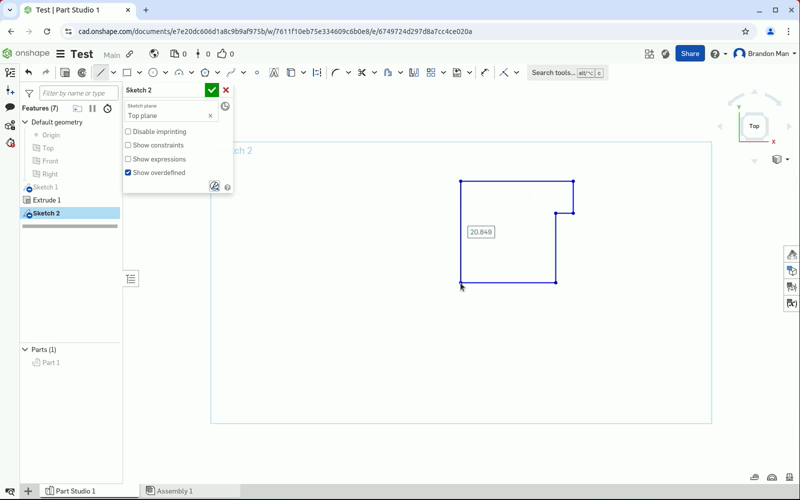
key(l)
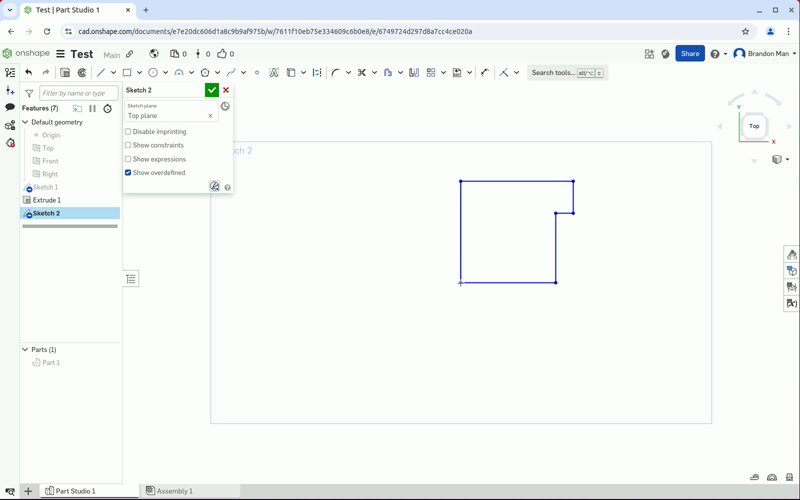
key_down(shift)
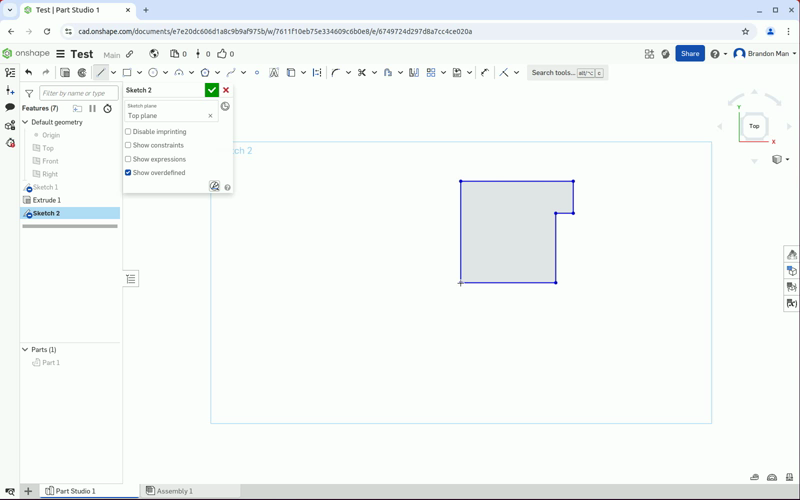
mouse_move(465, 278)
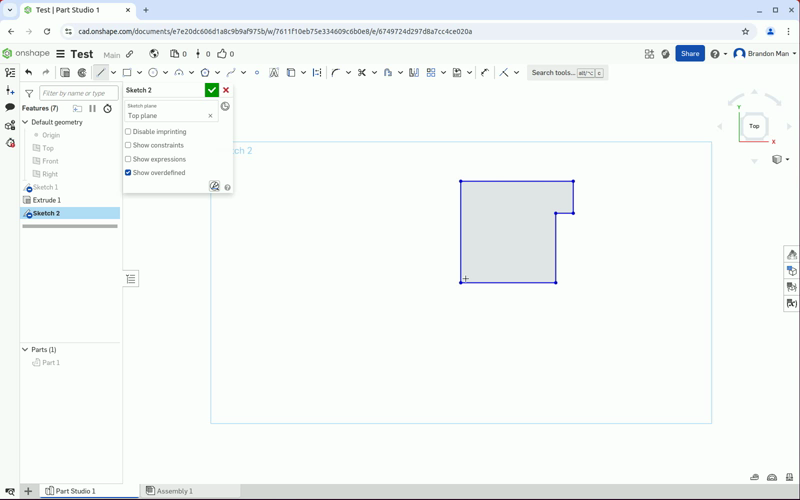
click(465, 278)
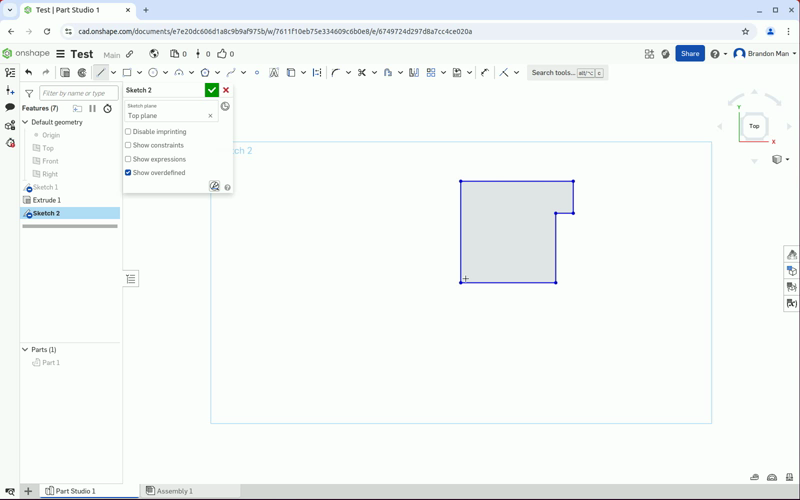
key_up(shift)
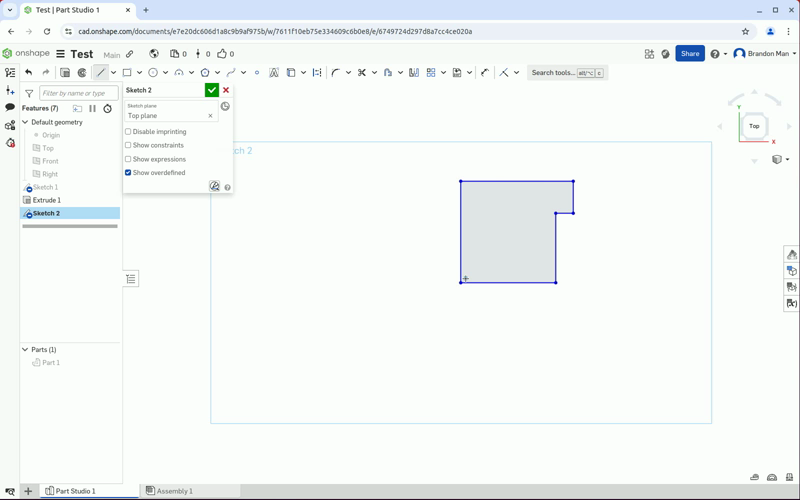
key_down(shift)
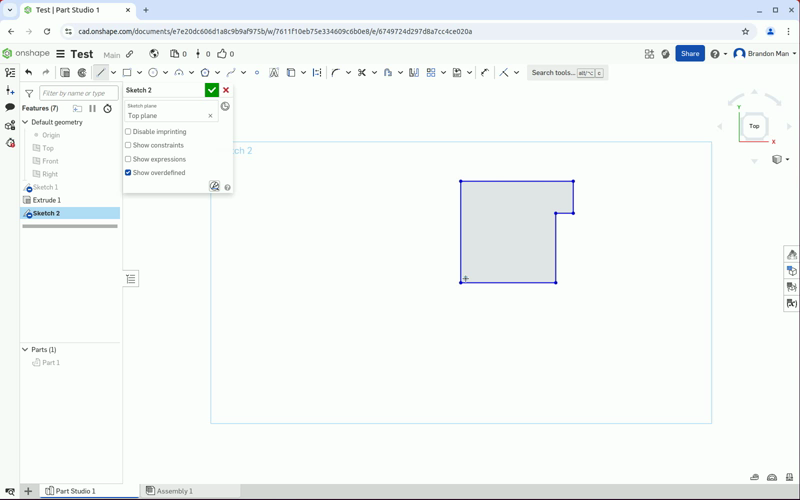
mouse_move(550, 278)
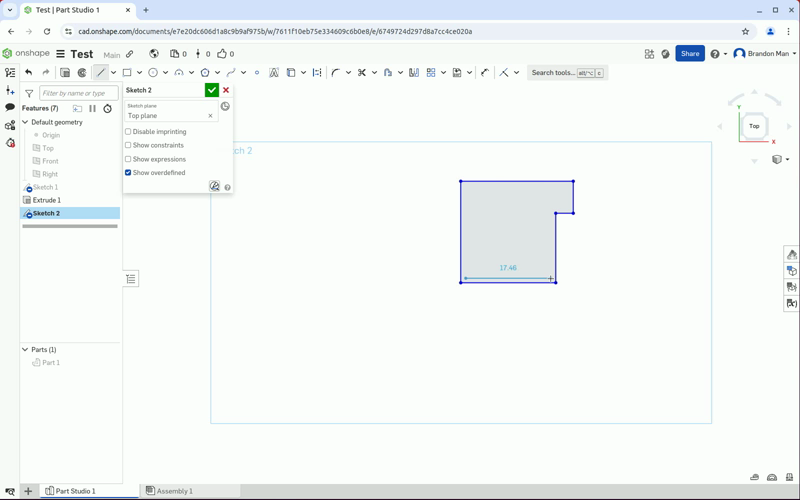
click(550, 278)
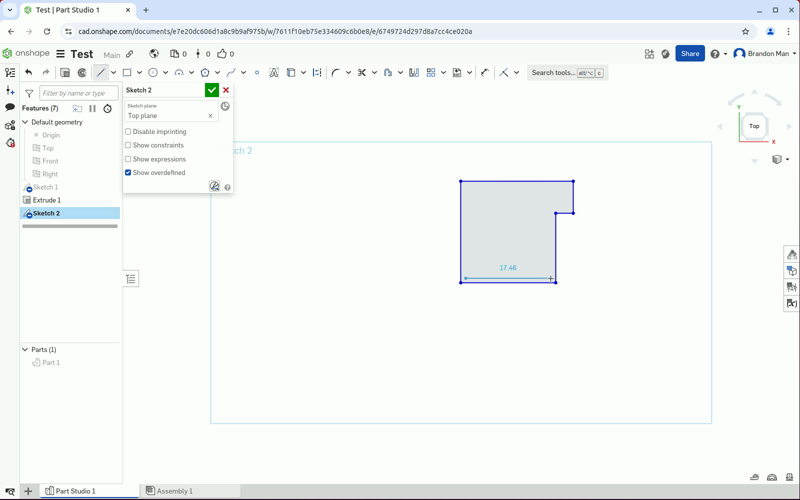
key_up(shift)
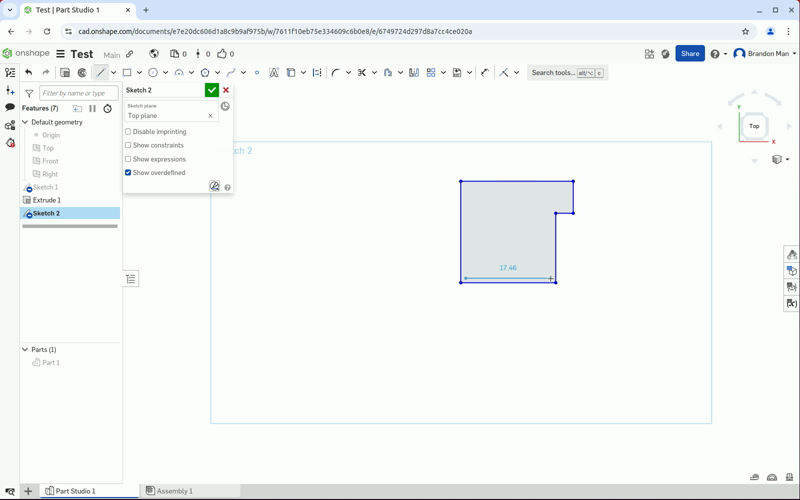
key_down(shift)
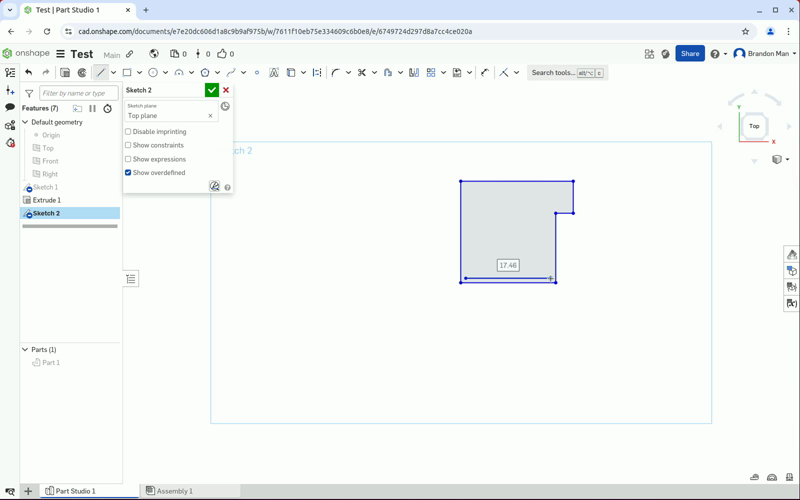
mouse_move(550, 208)
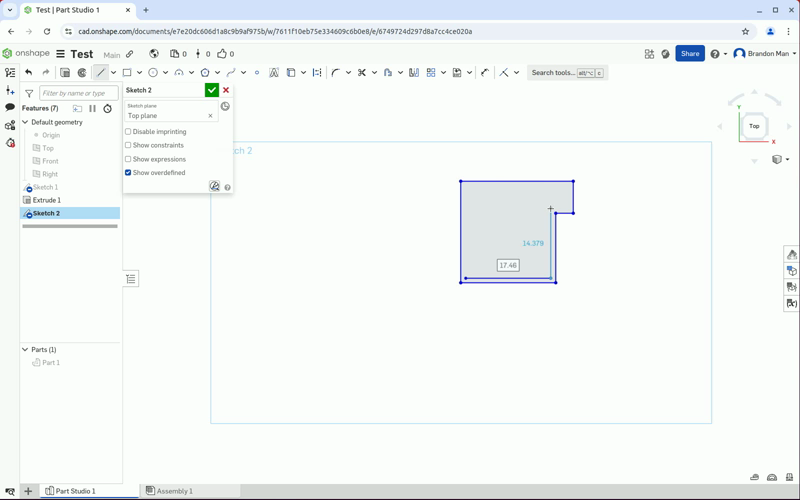
click(550, 208)
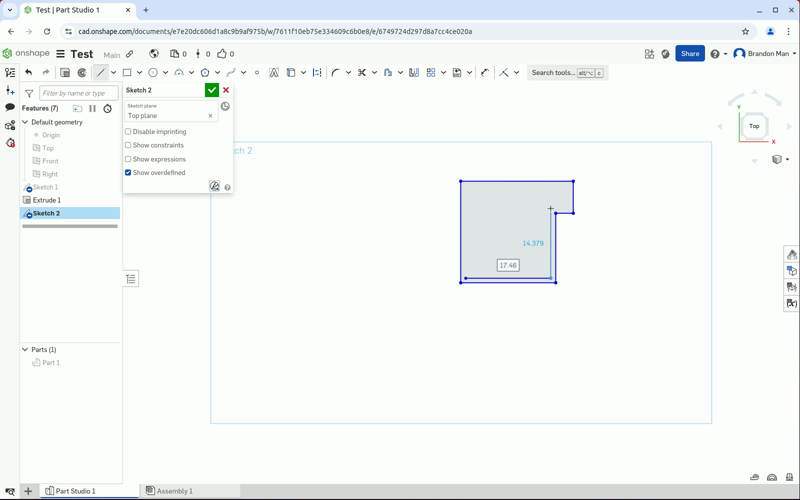
key_up(shift)
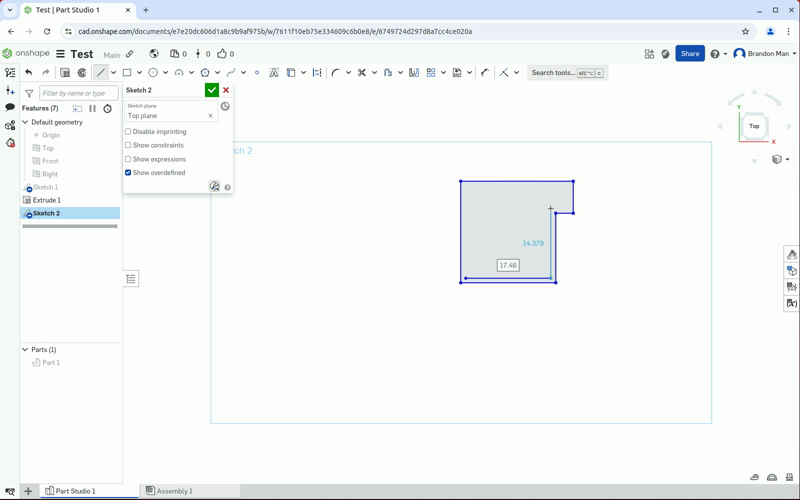
key_down(shift)
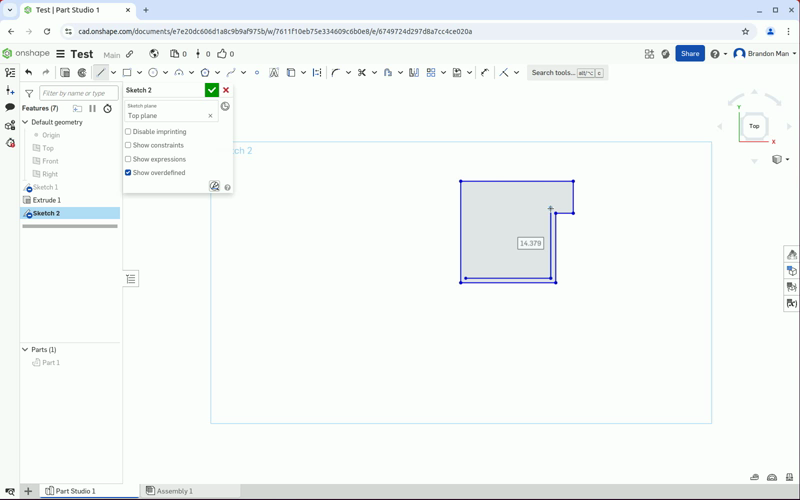
mouse_move(580, 208)
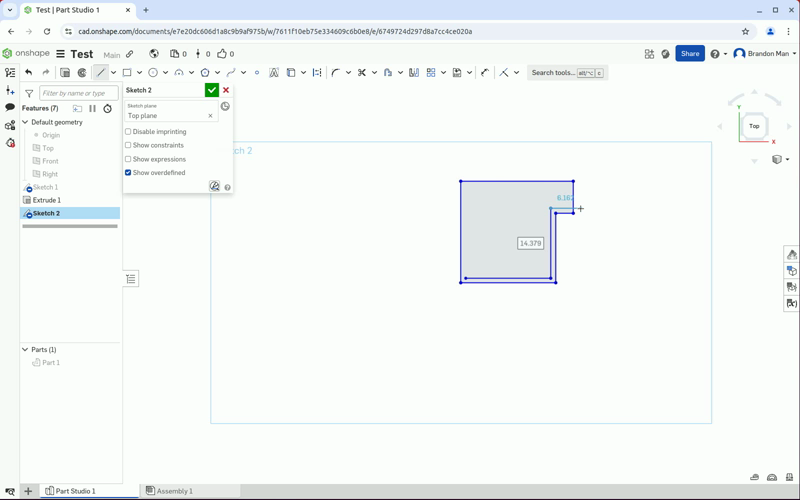
mouse_move(568, 208)
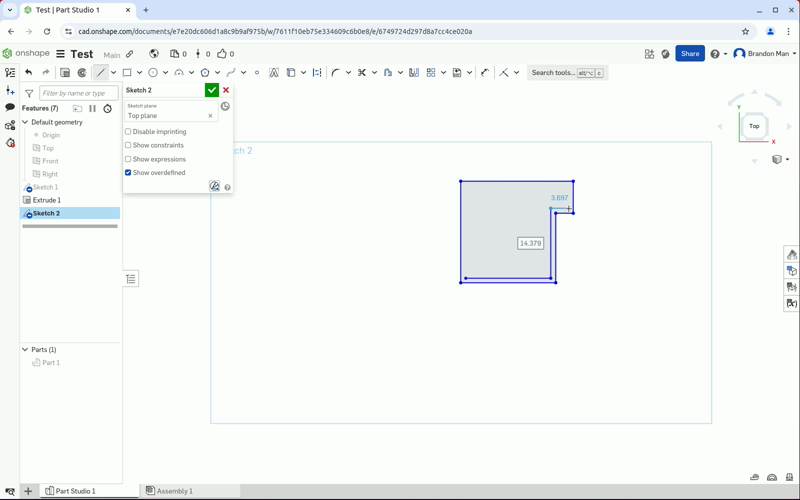
click(568, 208)
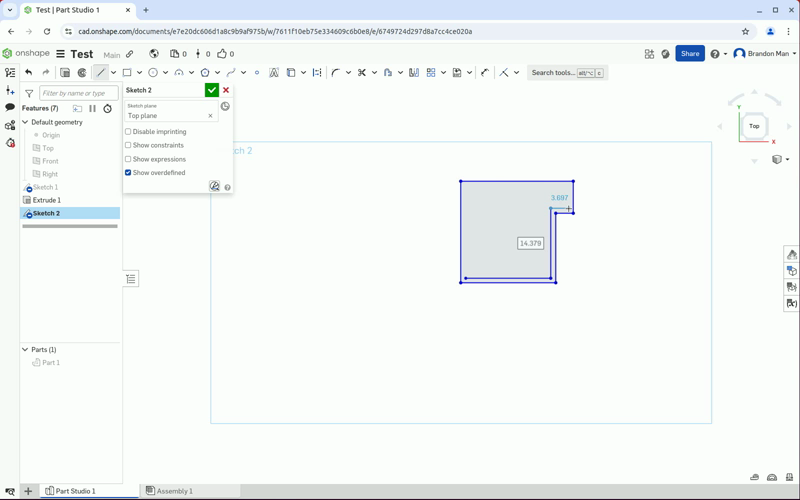
key_up(shift)
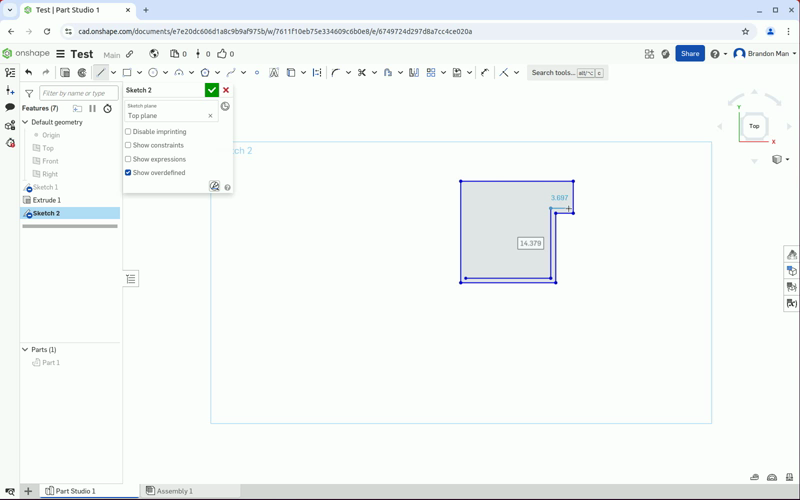
key_down(shift)
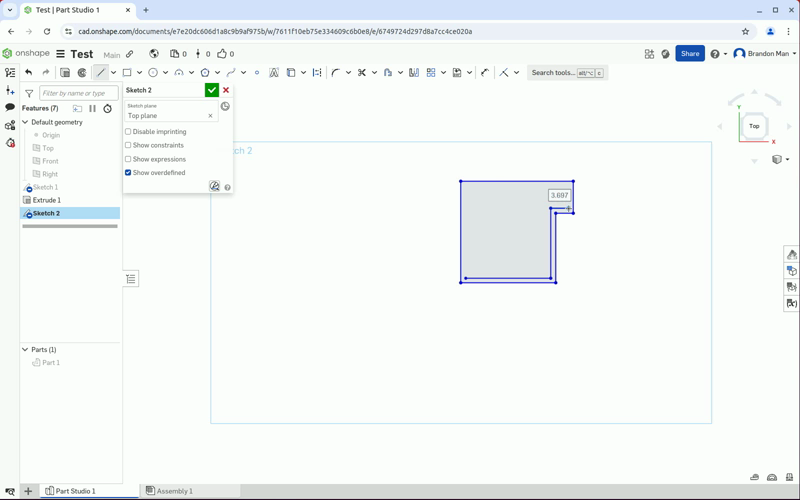
mouse_move(589, 208)
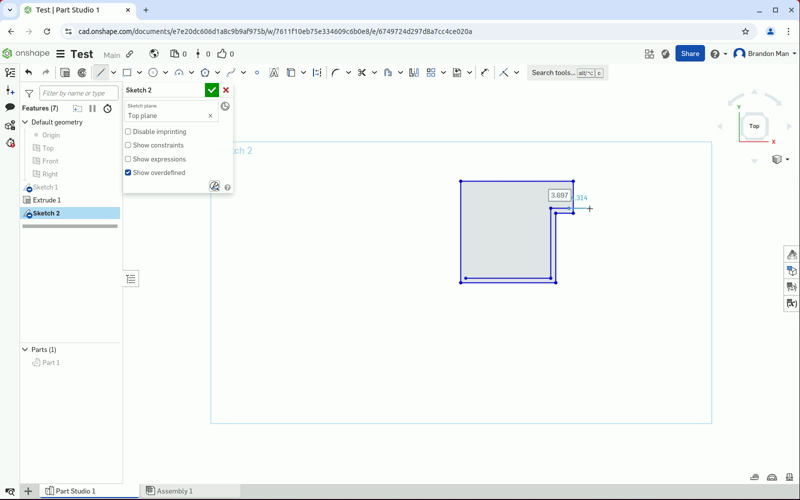
mouse_move(568, 185)
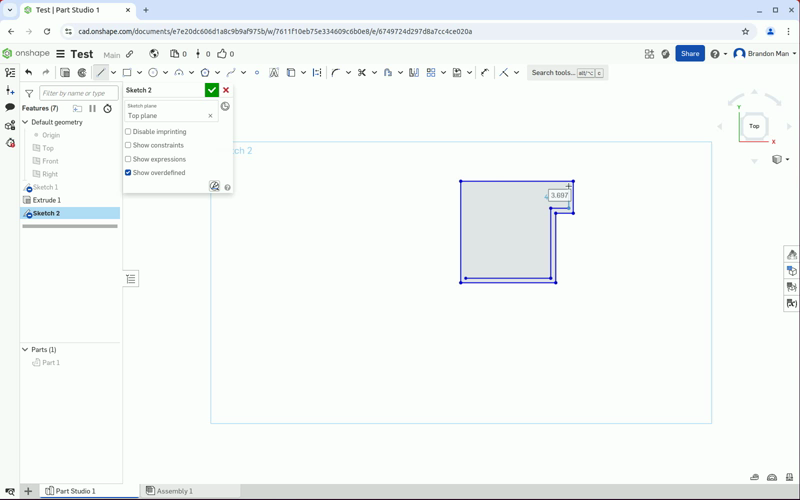
click(568, 185)
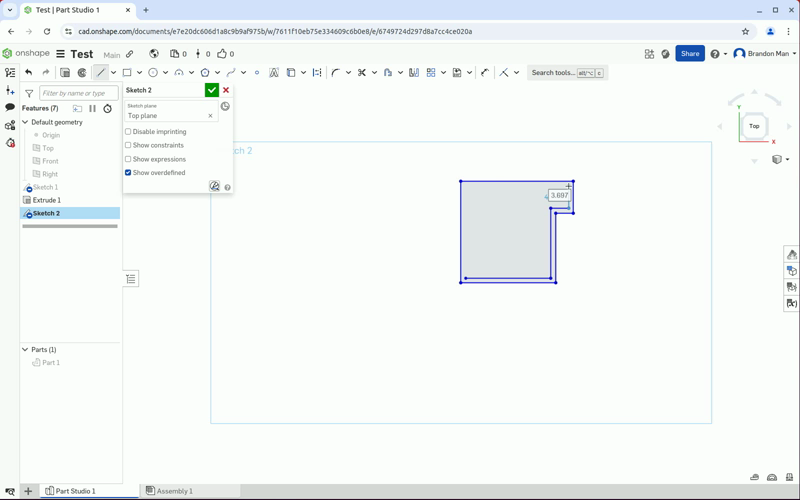
key_up(shift)
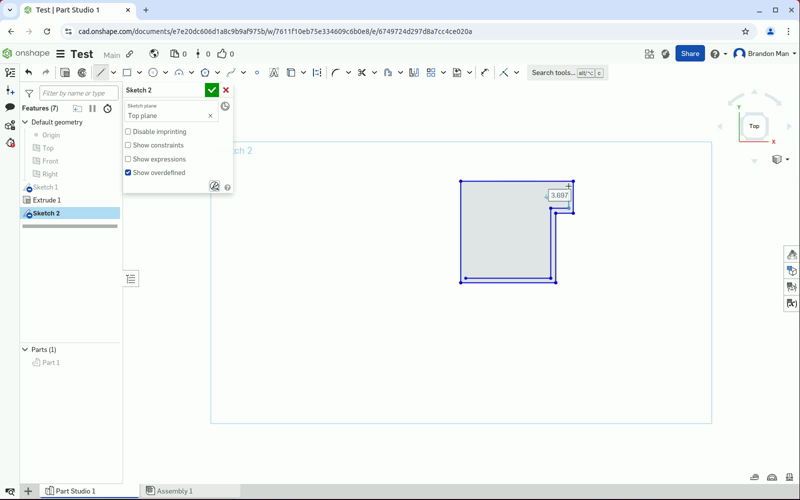
key_down(shift)
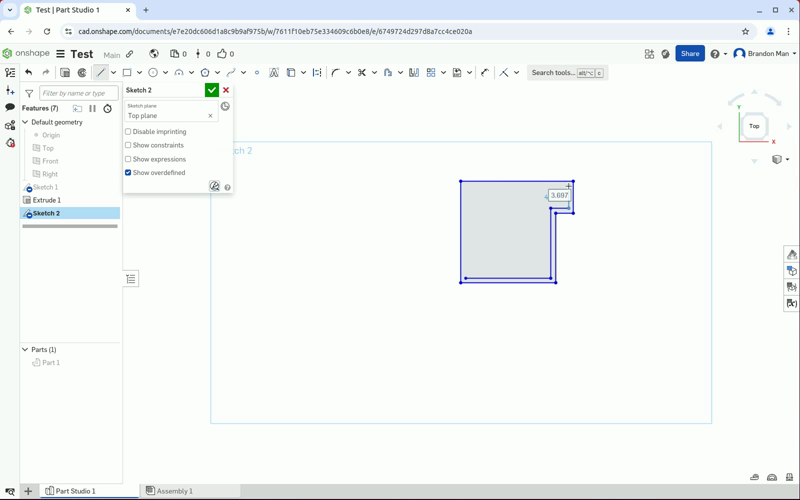
mouse_move(465, 185)
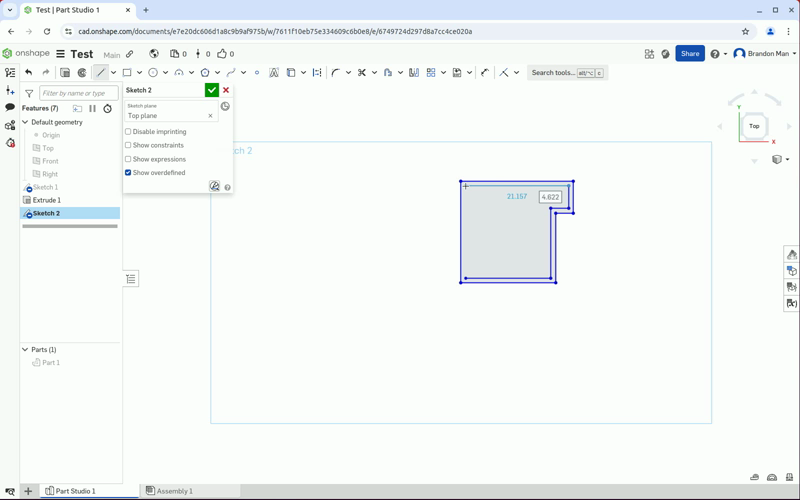
click(465, 185)
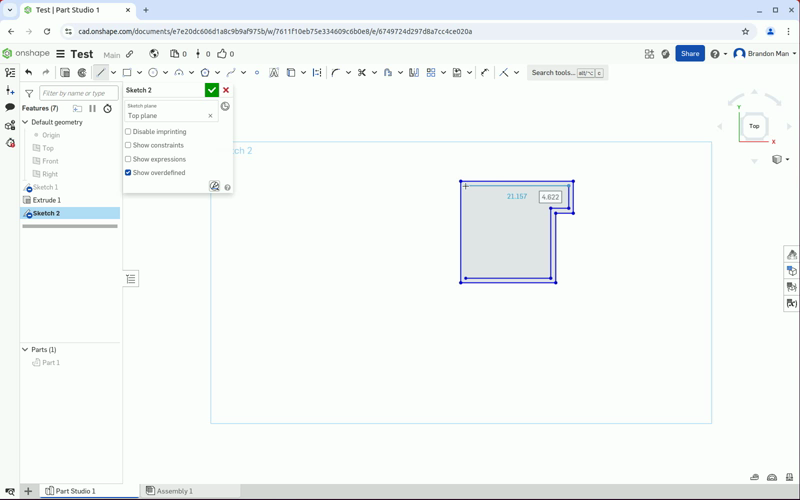
key_up(shift)
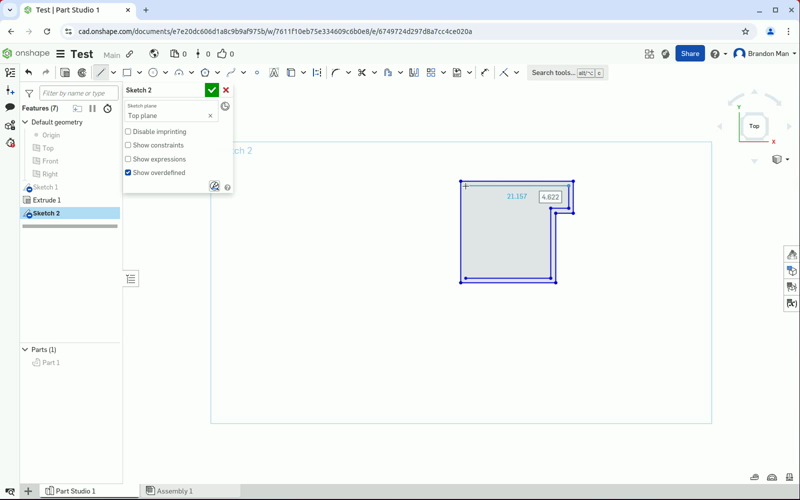
key_down(shift)
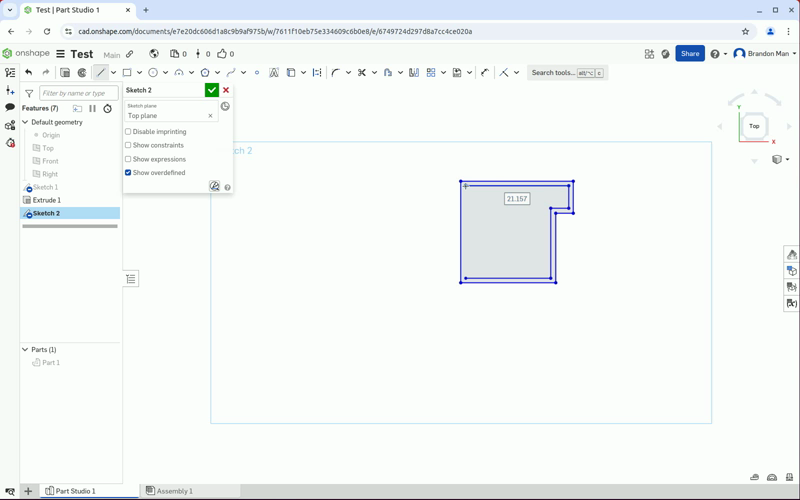
mouse_move(495, 185)
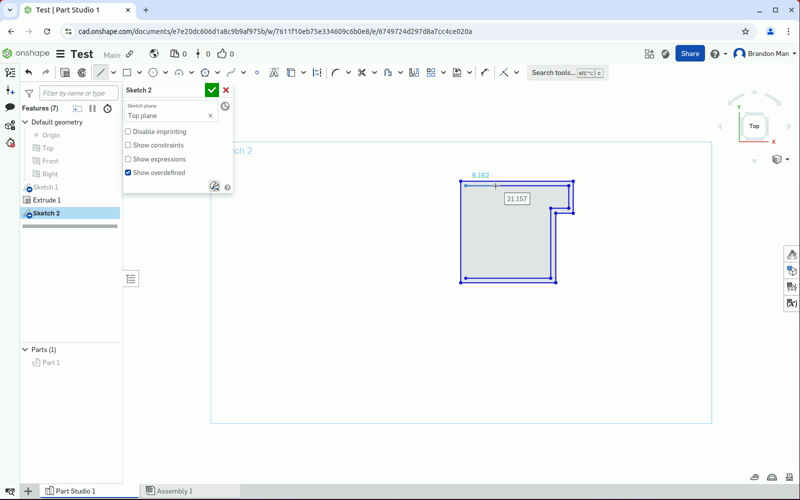
mouse_move(465, 230)
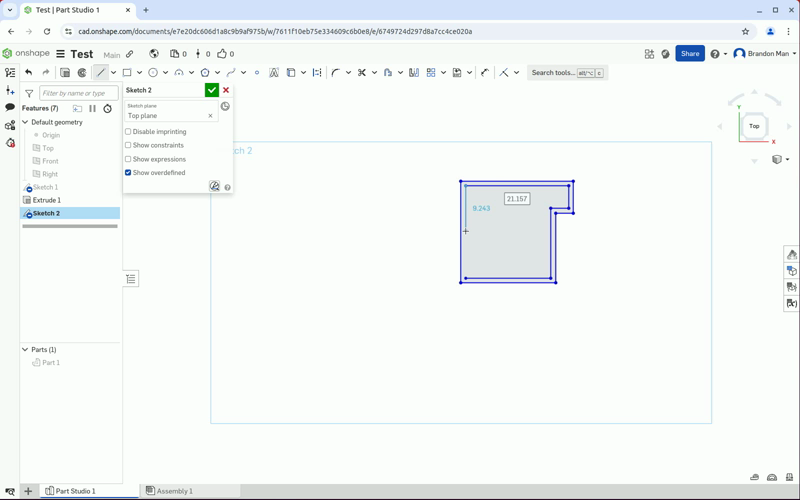
click(465, 230)
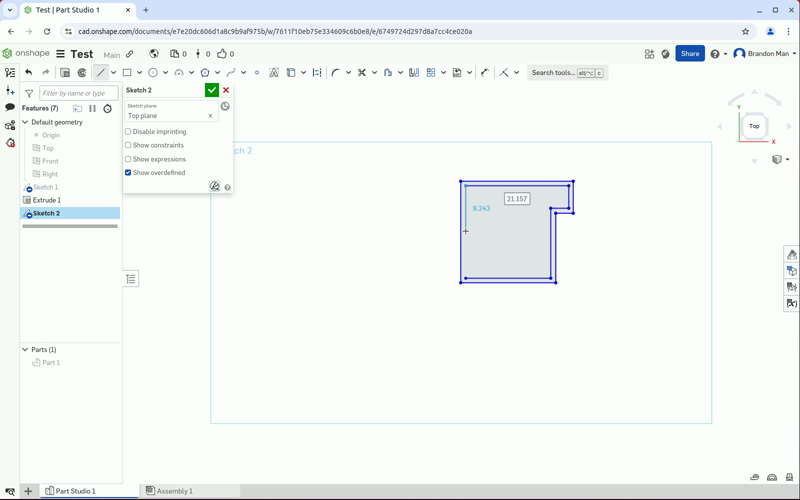
key_up(shift)
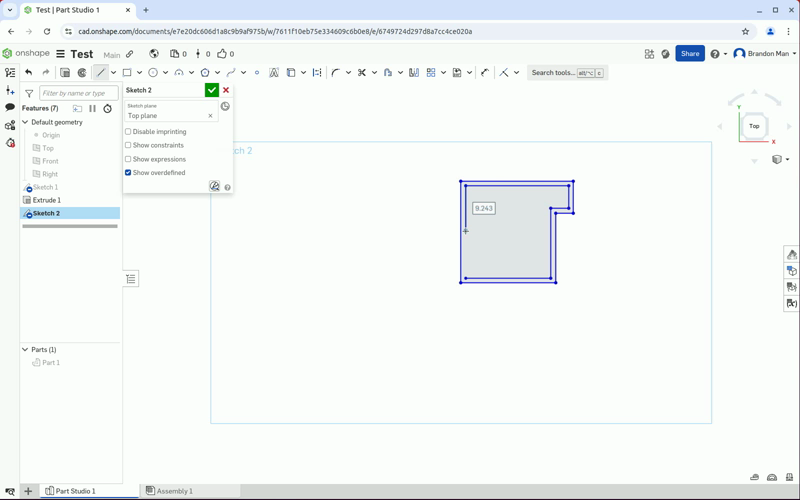
key_down(shift)
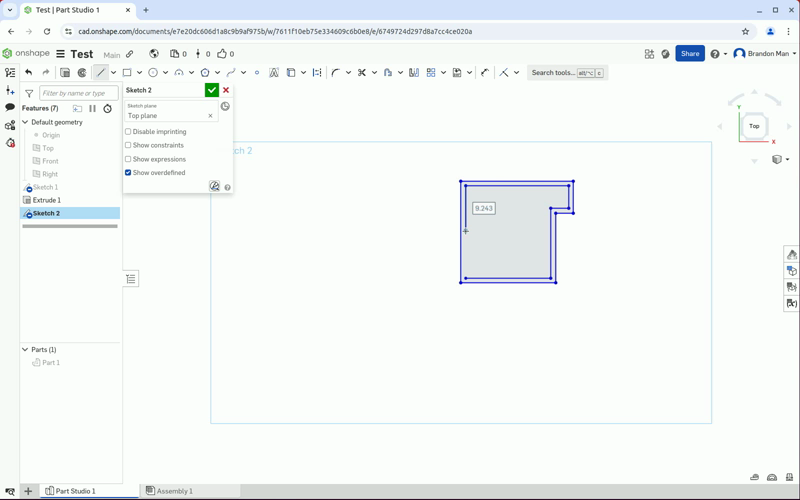
mouse_move(495, 230)
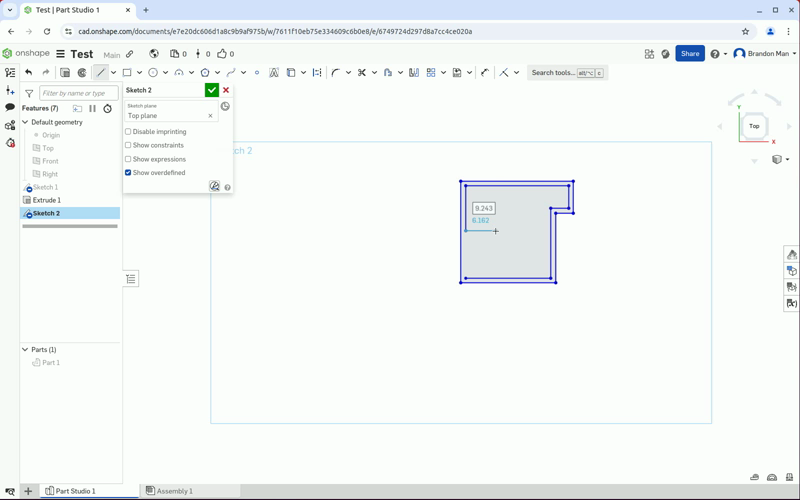
mouse_move(508, 230)
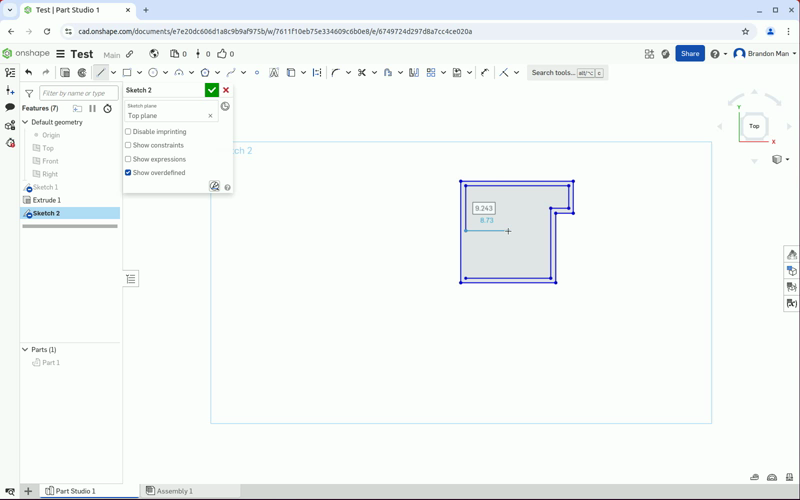
click(508, 230)
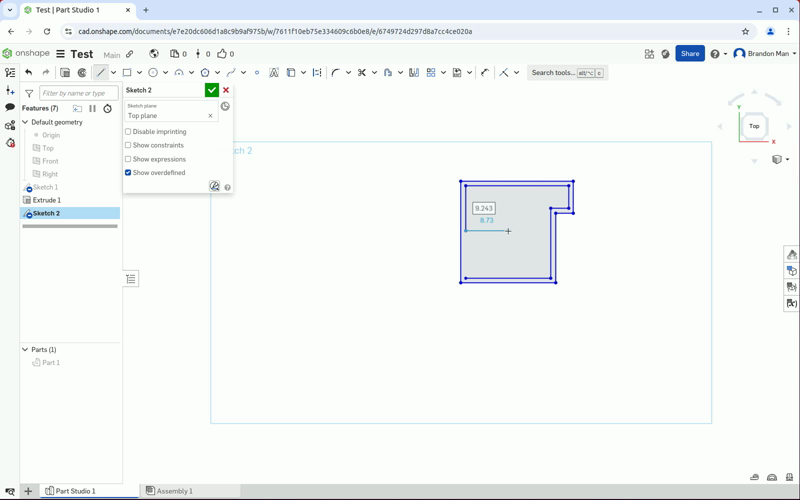
key_up(shift)
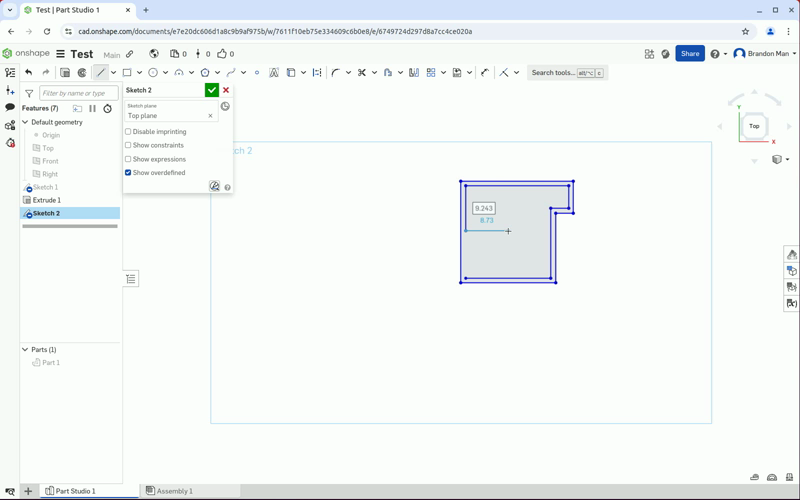
key_down(shift)
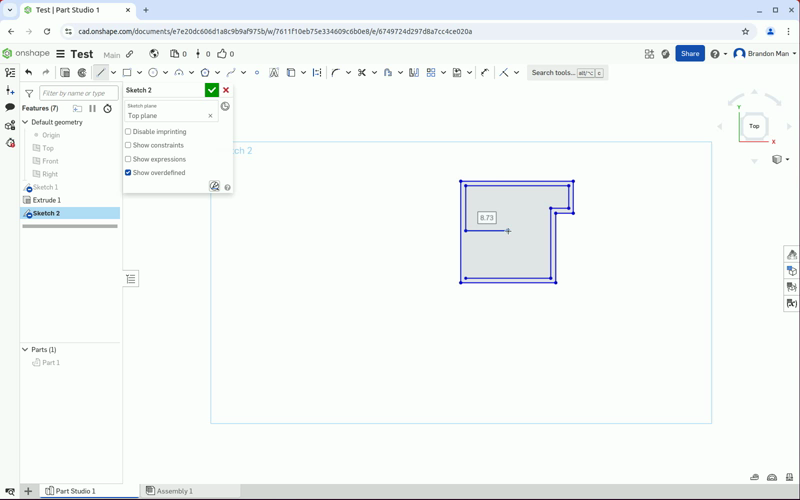
mouse_move(538, 230)
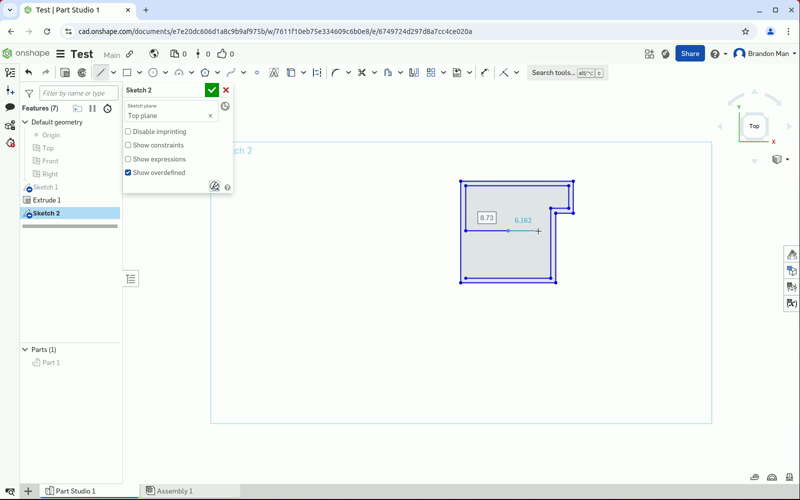
mouse_move(508, 231)
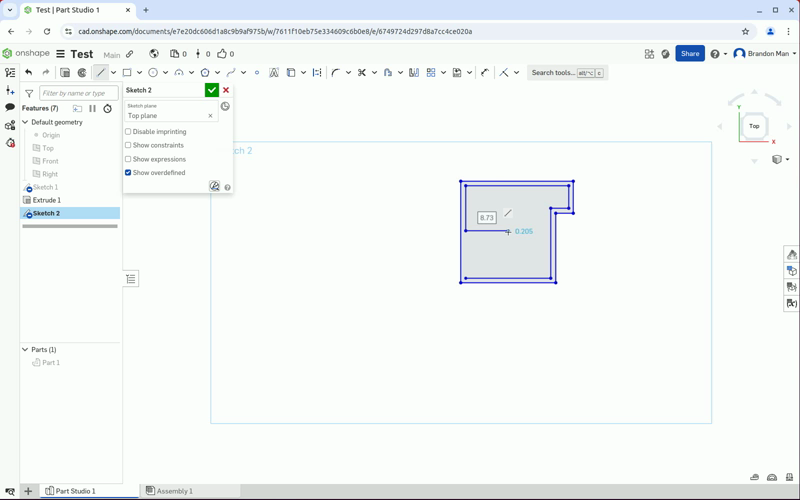
scroll(6)
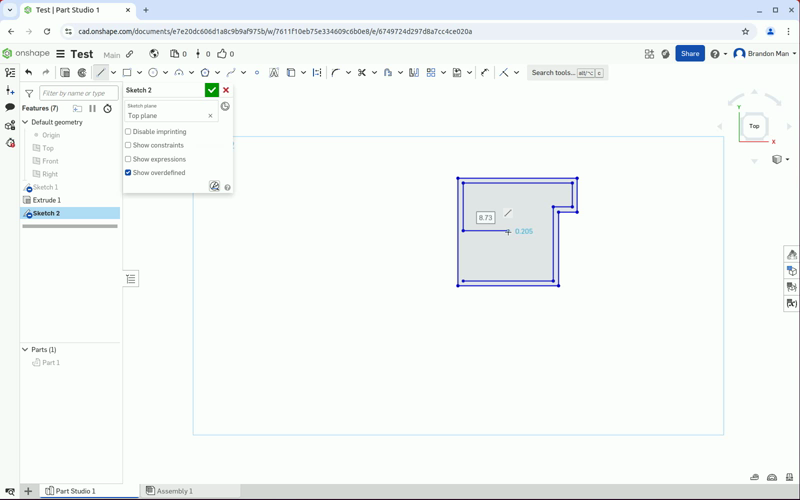
scroll(6)
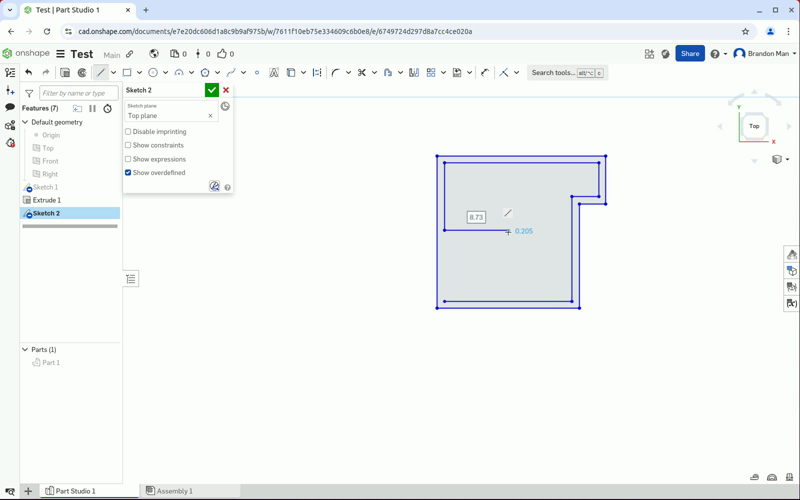
scroll(6)
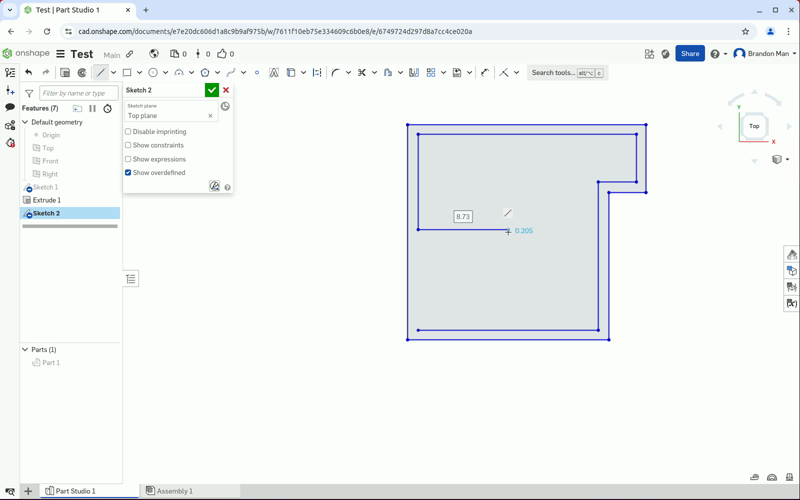
scroll(6)
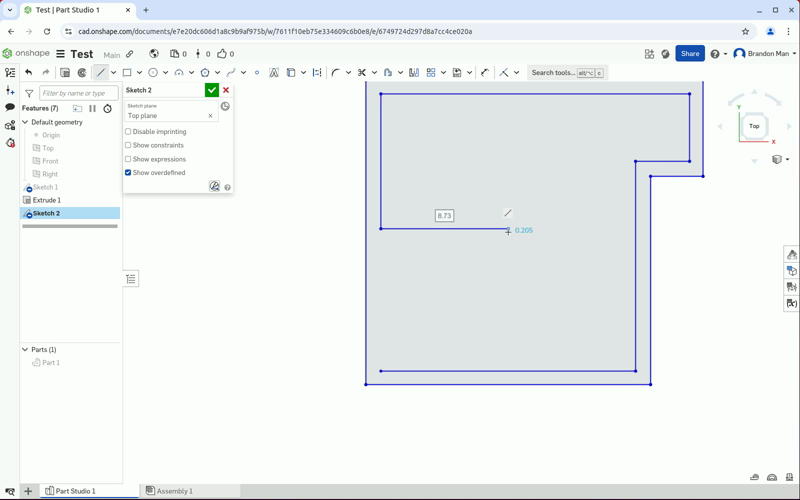
scroll(6)
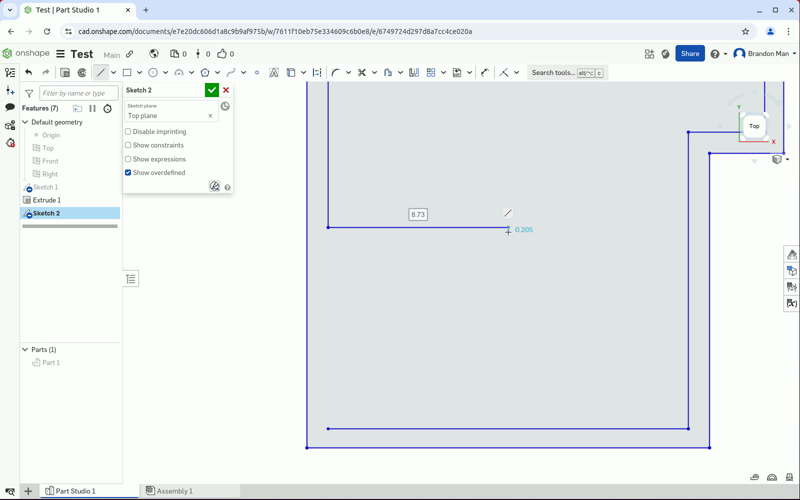
scroll(6)
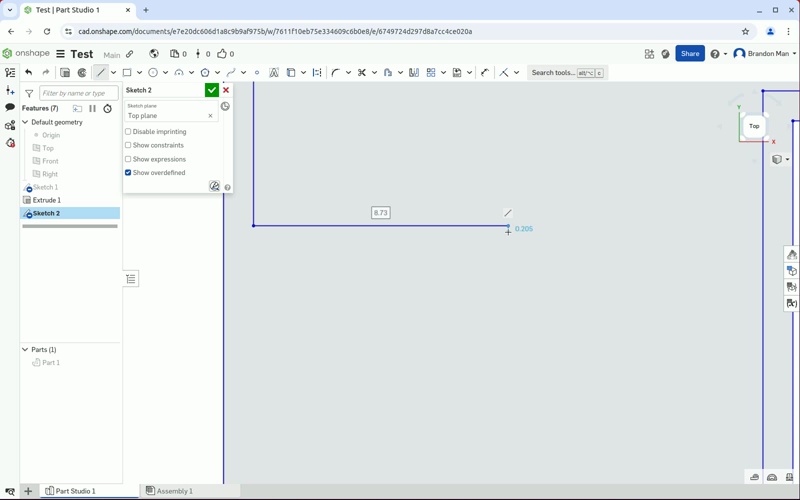
scroll(6)
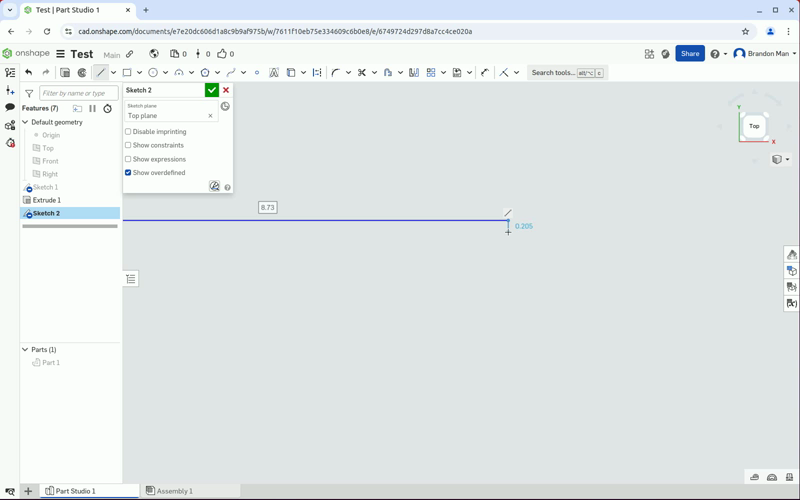
click(508, 231)
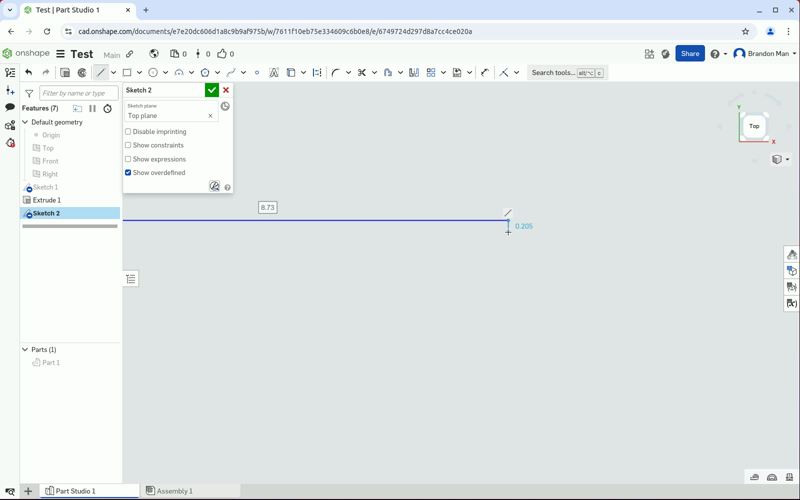
scroll(-6)
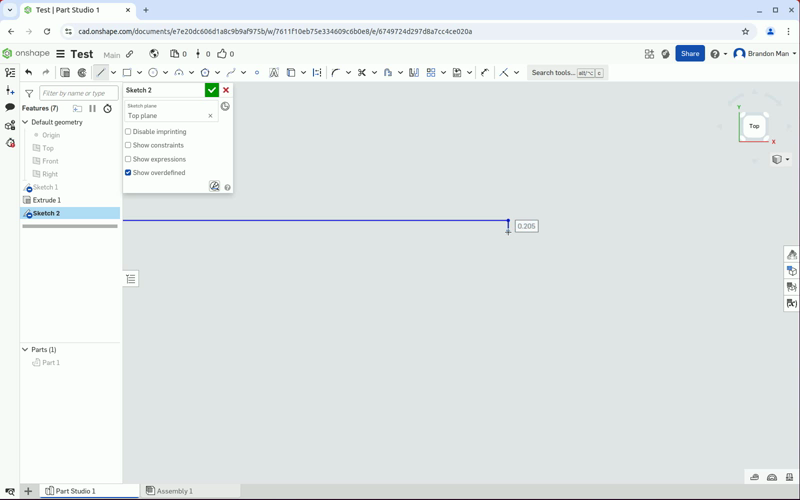
scroll(-6)
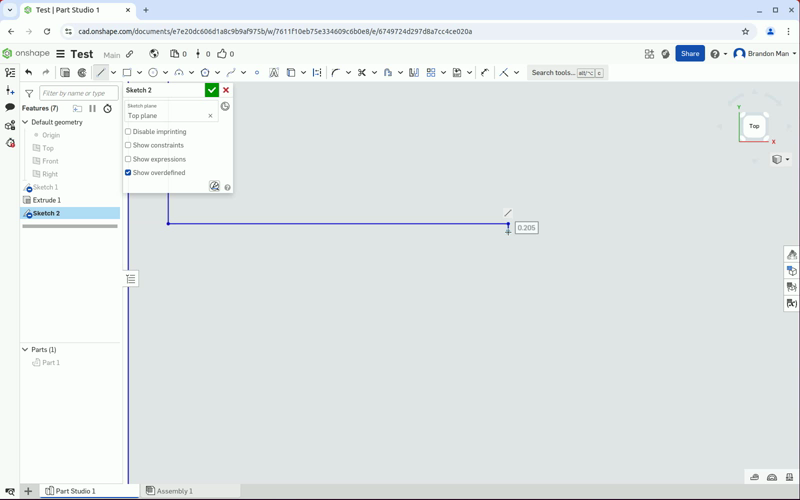
scroll(-6)
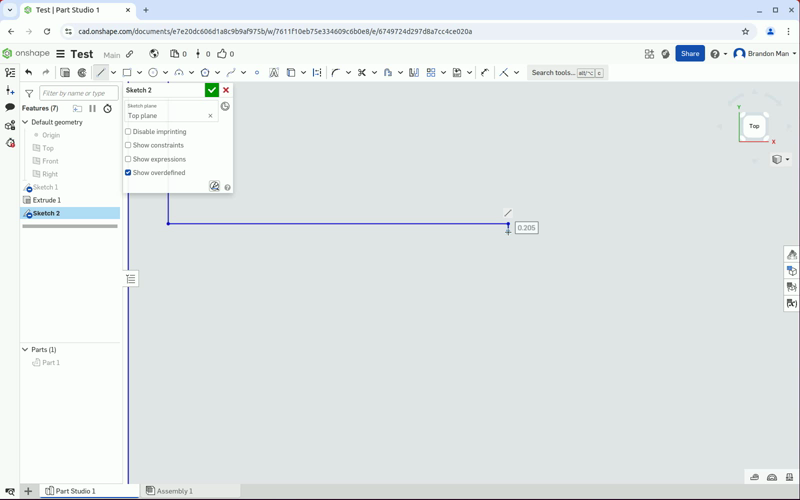
scroll(-6)
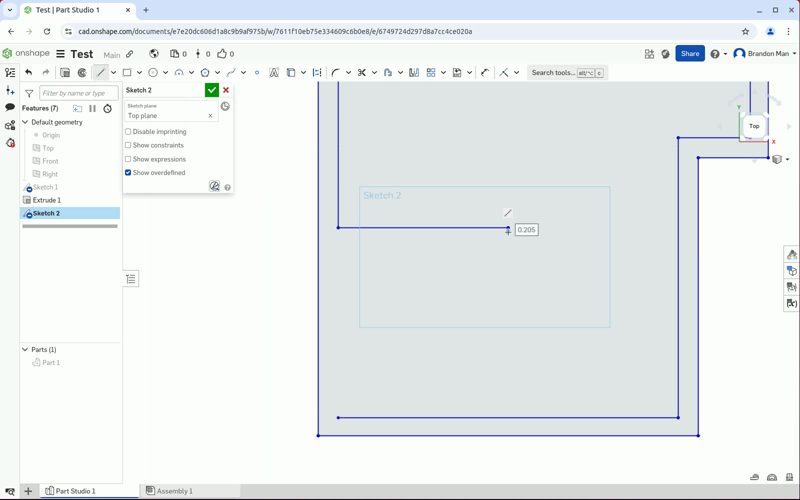
scroll(-6)
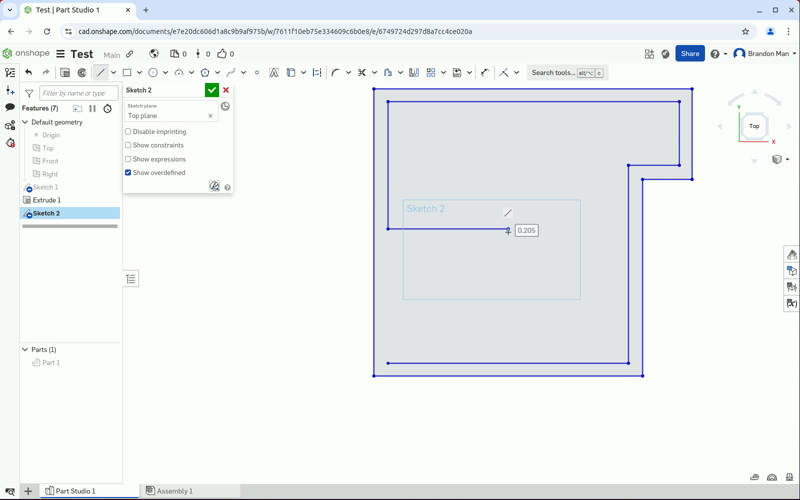
scroll(-6)
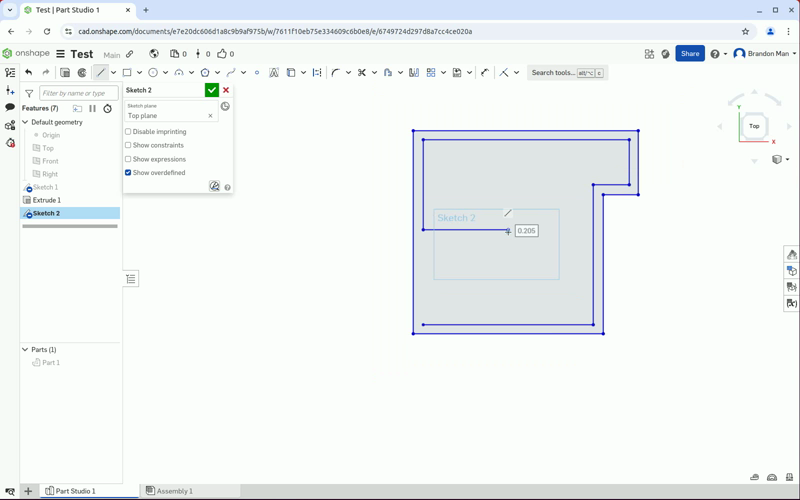
scroll(-6)
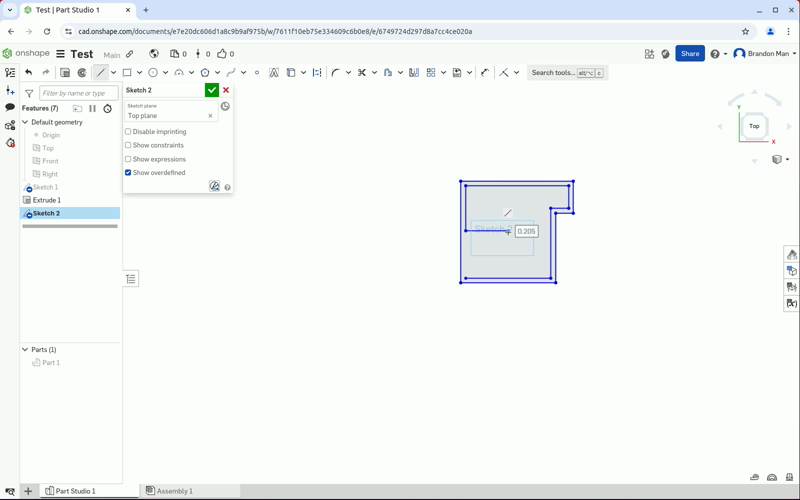
key_up(shift)
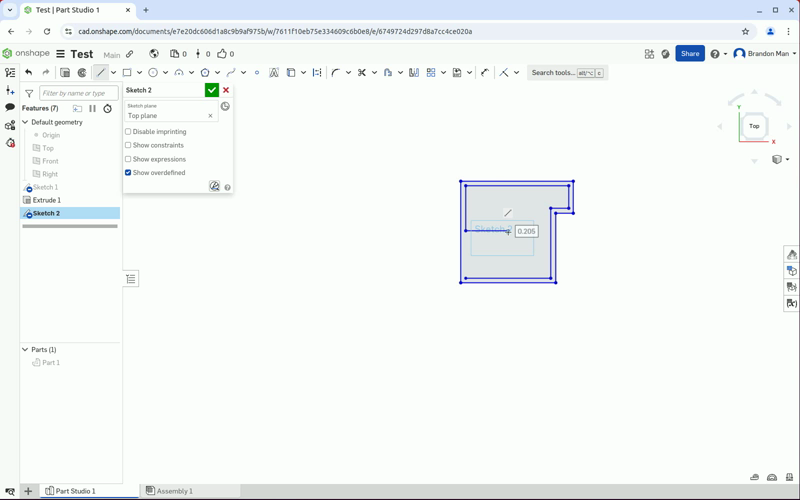
key_down(shift)
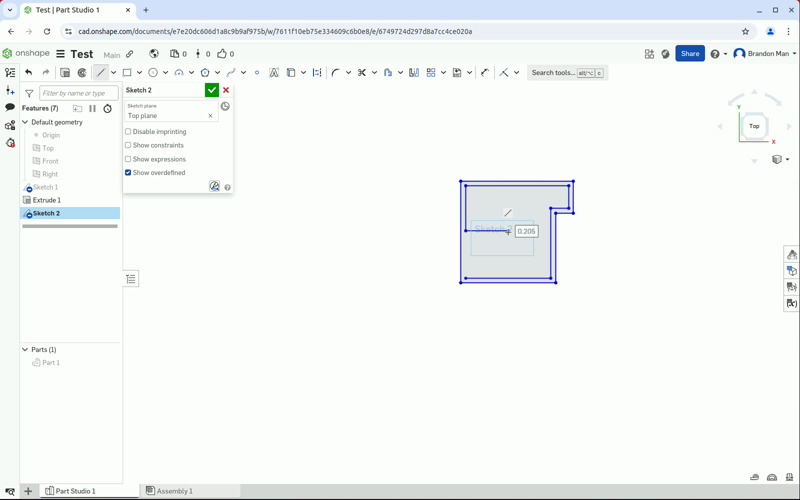
mouse_move(538, 231)
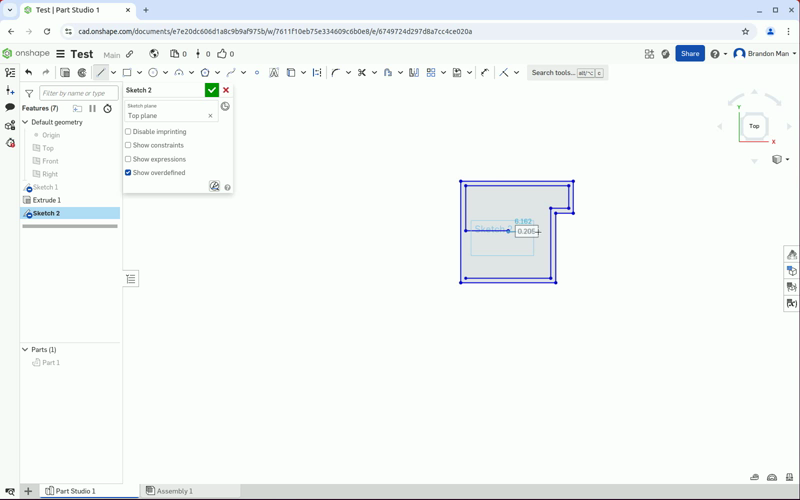
mouse_move(465, 231)
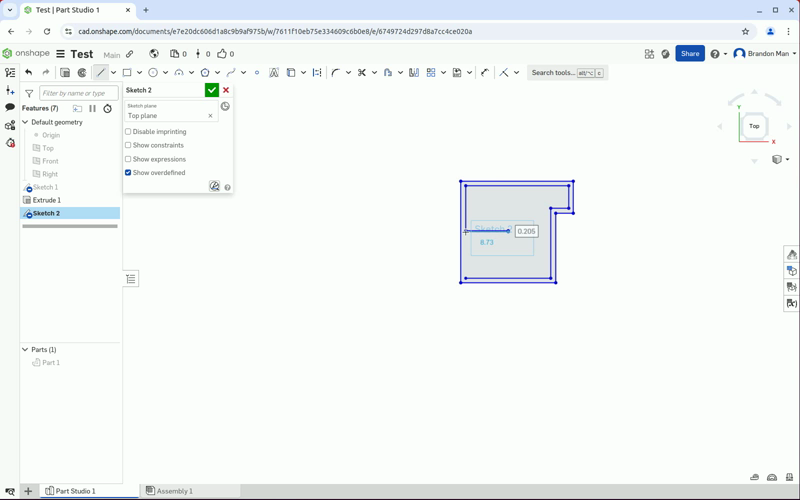
scroll(6)
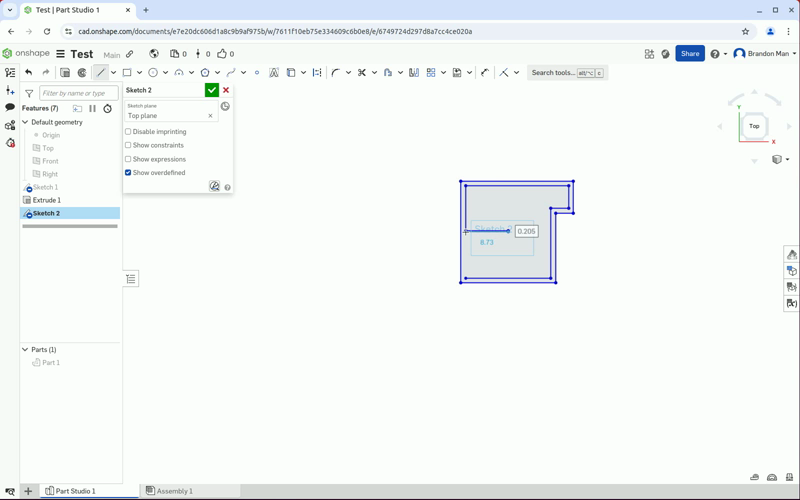
scroll(6)
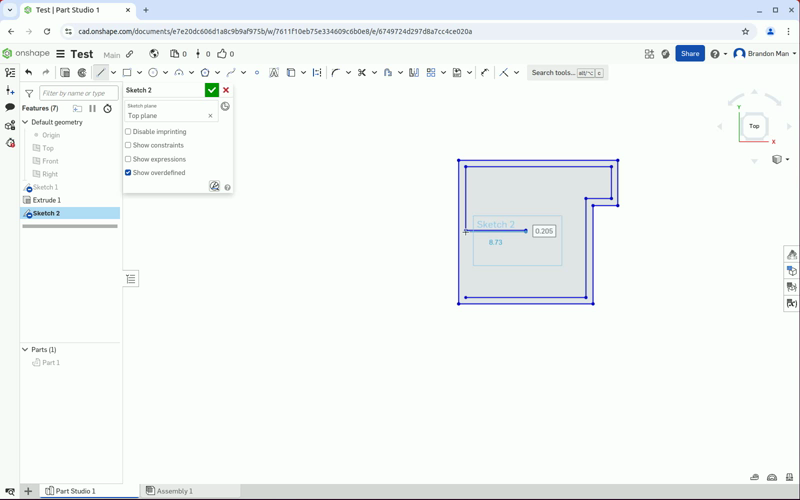
scroll(6)
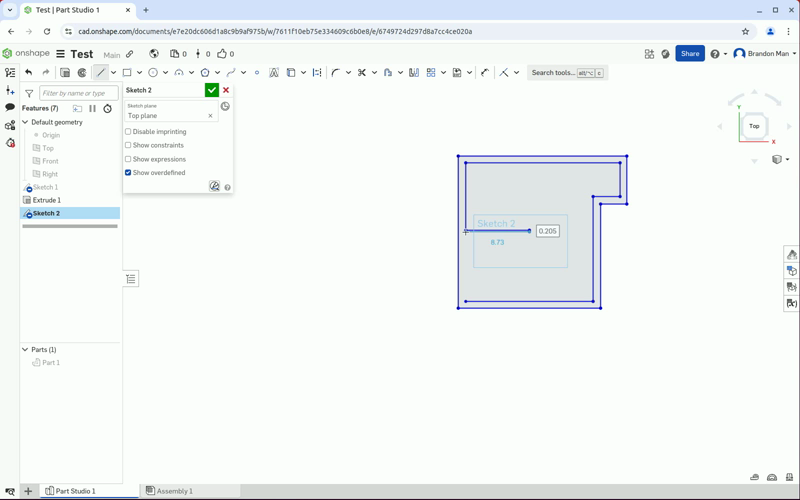
scroll(6)
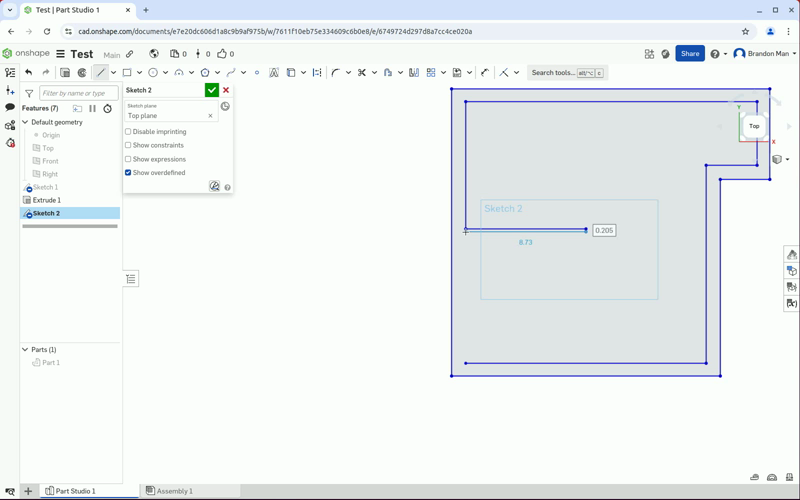
scroll(6)
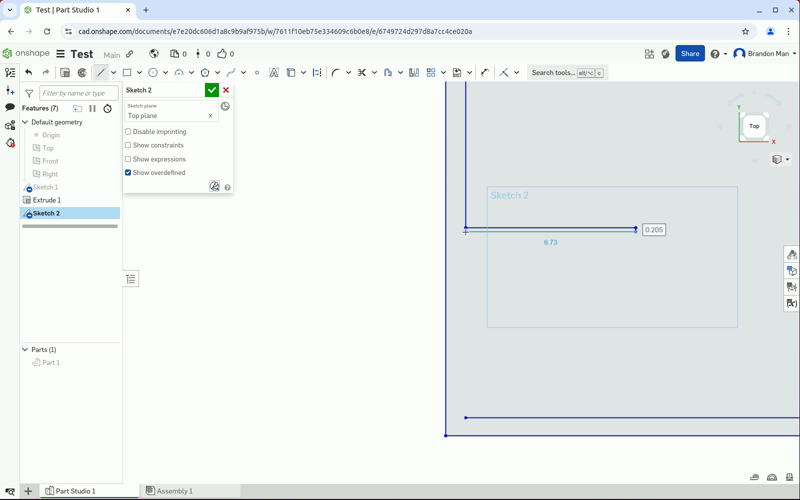
scroll(6)
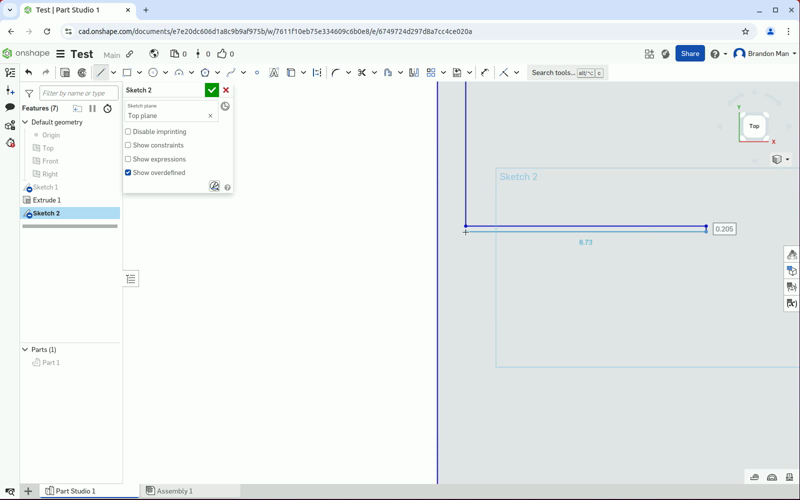
scroll(6)
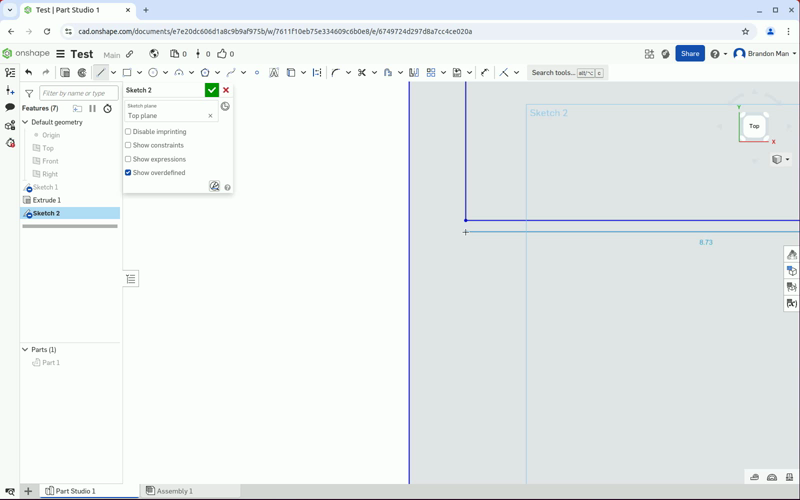
click(465, 231)
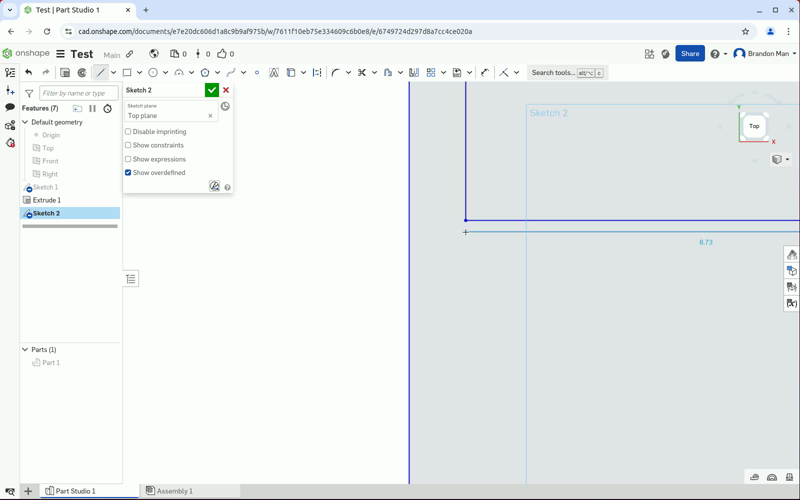
scroll(-6)
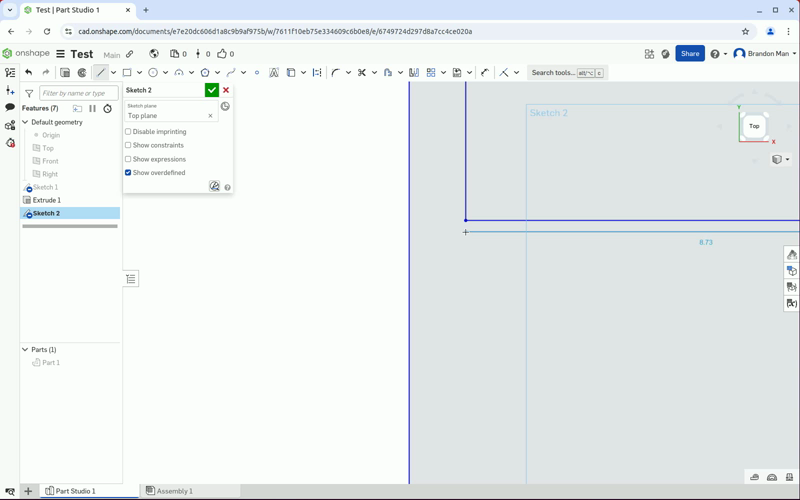
scroll(-6)
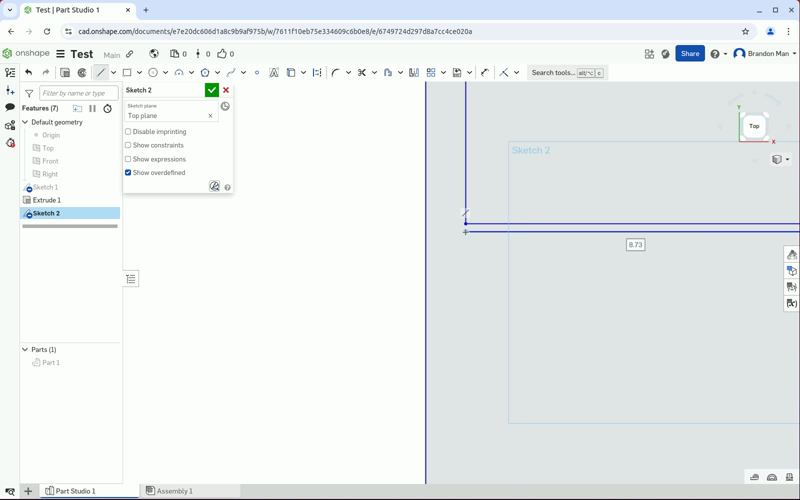
scroll(-6)
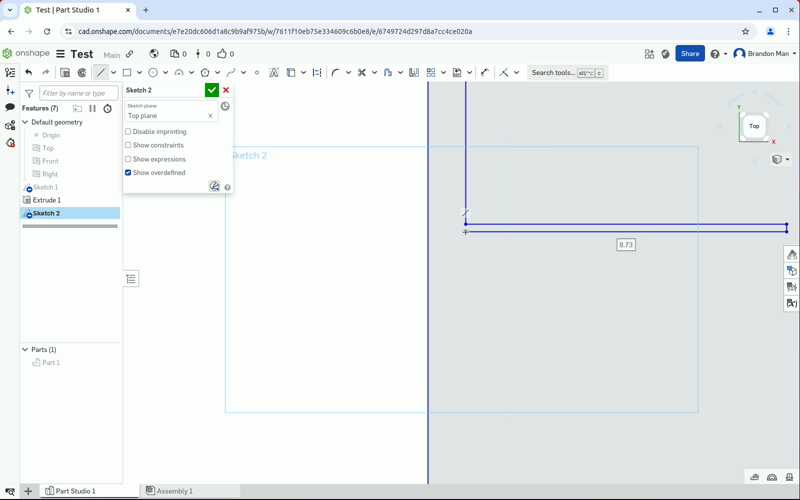
scroll(-6)
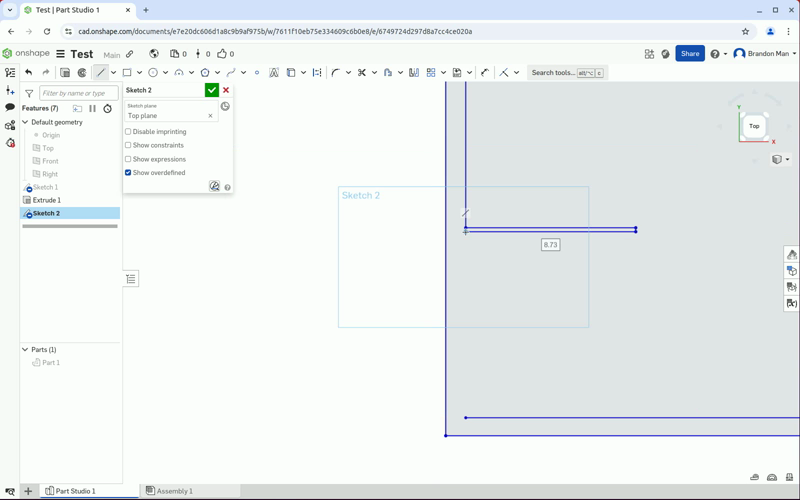
scroll(-6)
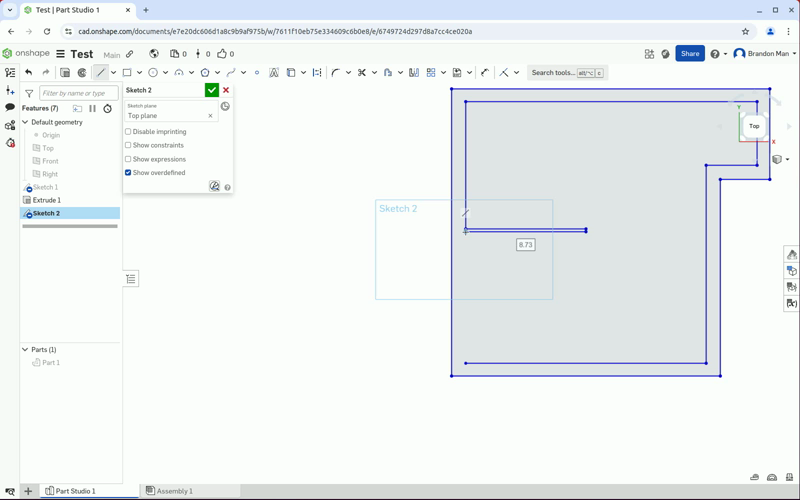
scroll(-6)
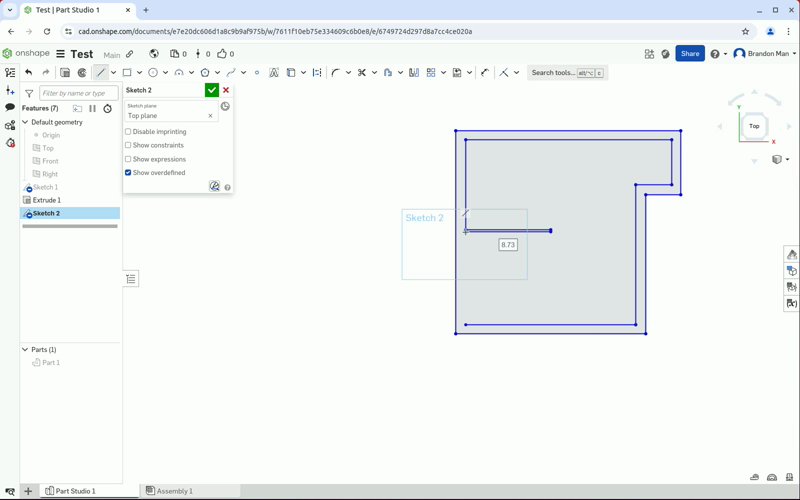
scroll(-6)
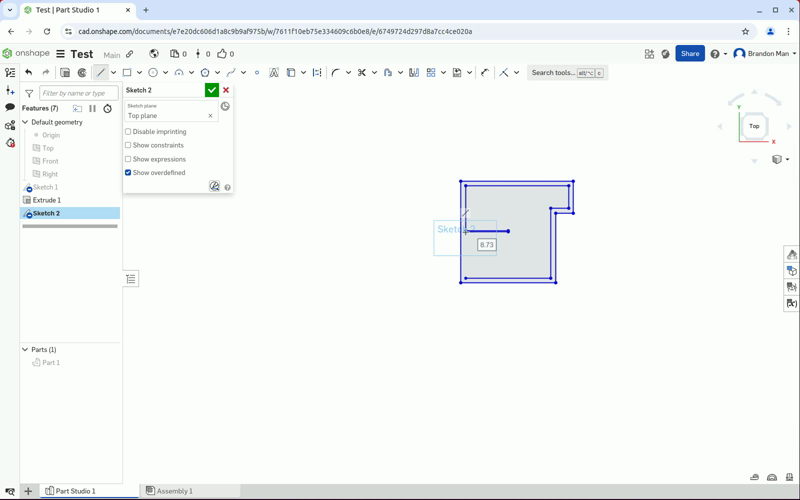
key_up(shift)
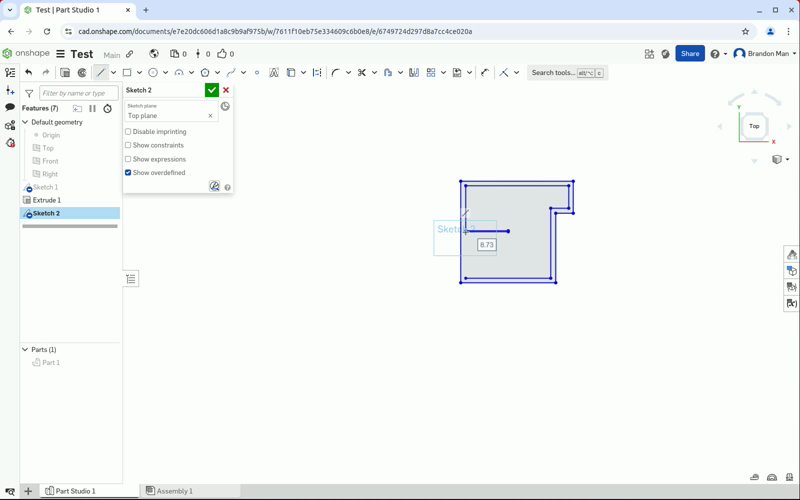
mouse_move(495, 231)
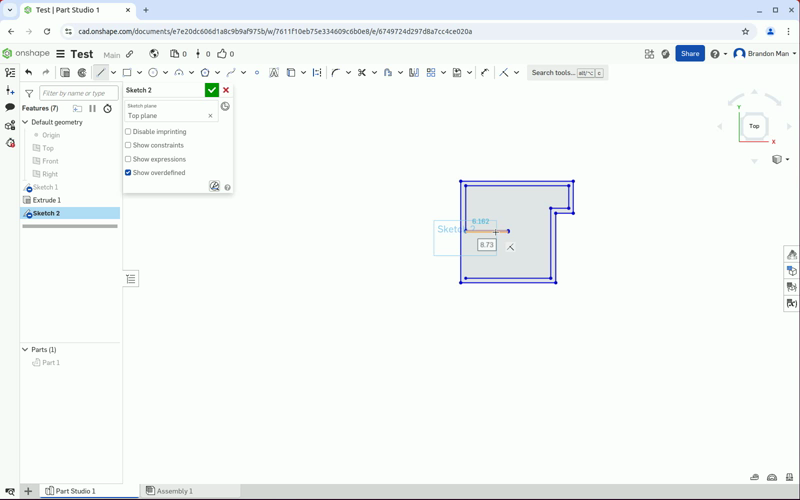
key_down(shift)
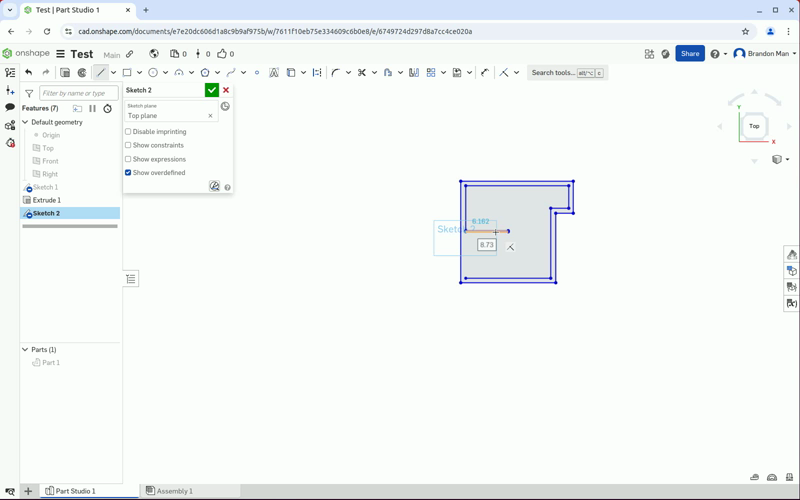
mouse_move(465, 278)
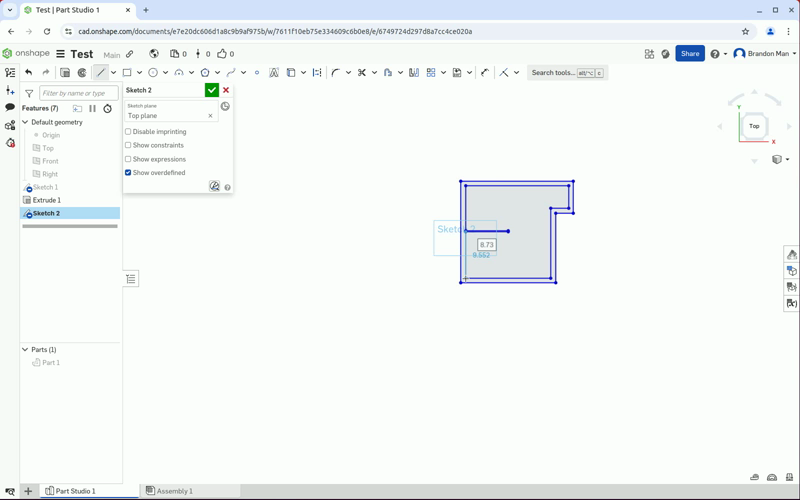
key_up(shift)
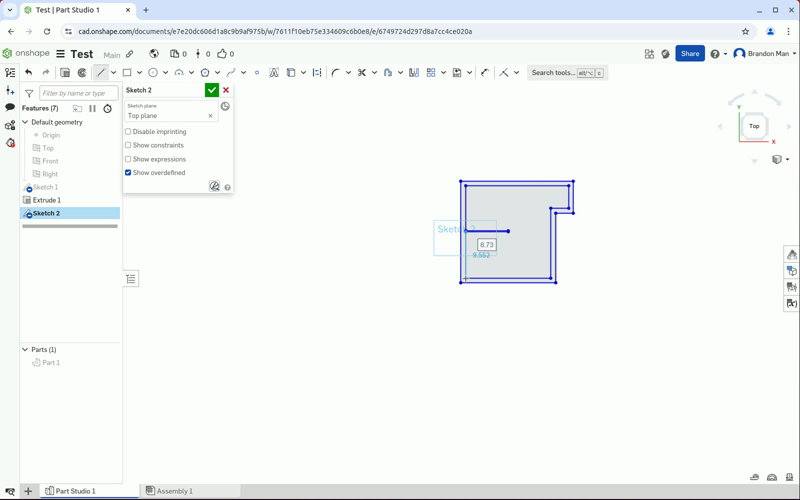
click(465, 278)
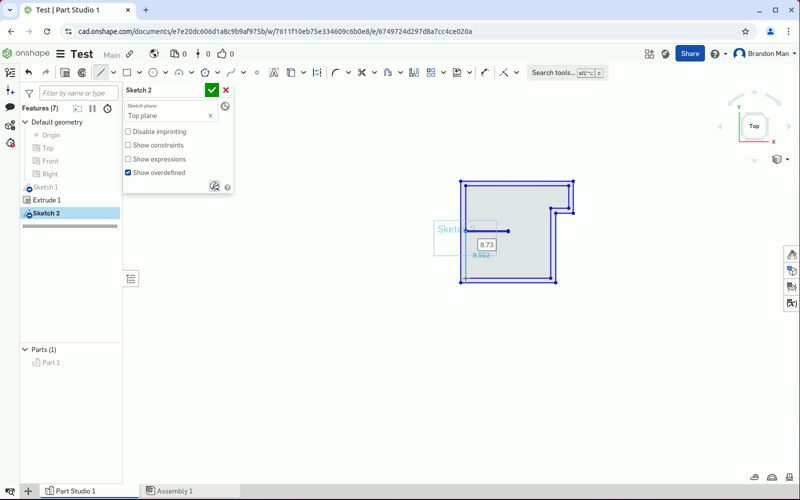
key(esc)
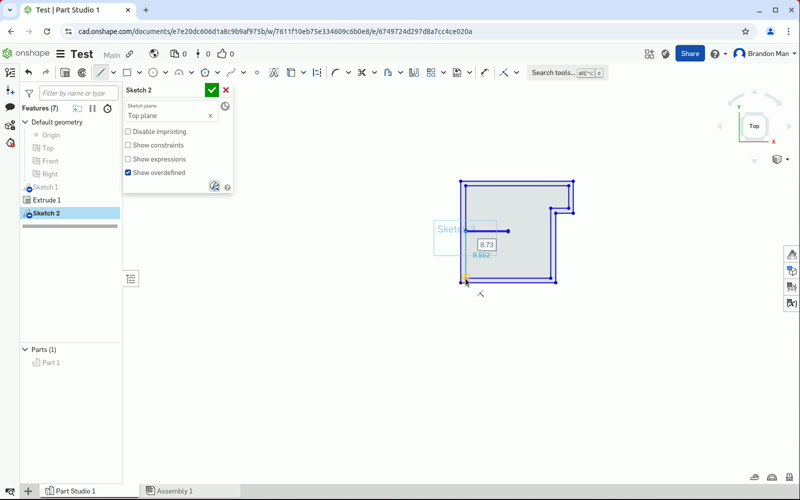
mouse_move(553, 265)
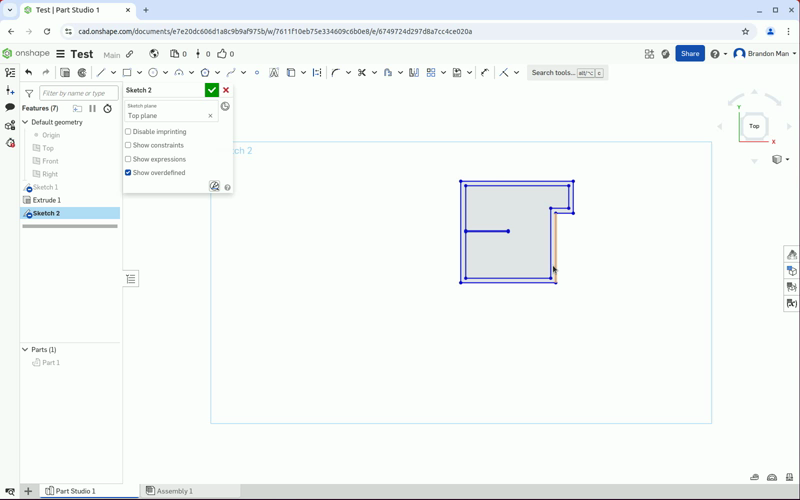
click(553, 265)
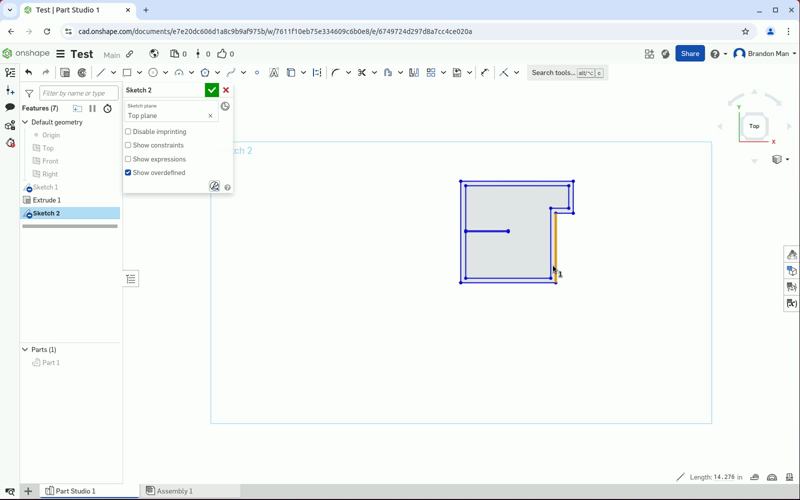
mouse_move(73, 352)
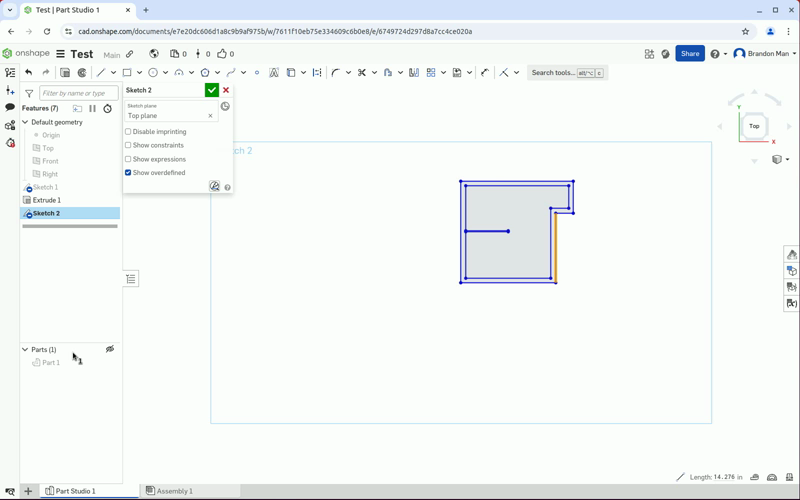
key(shift+y)
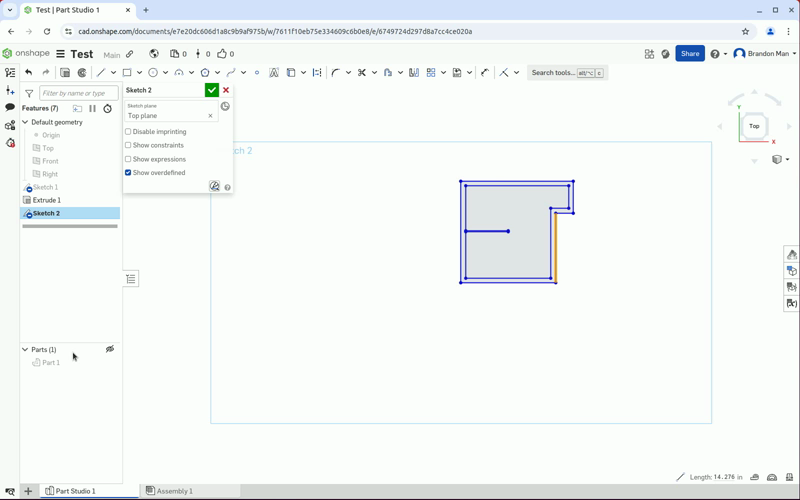
key(shift+e)
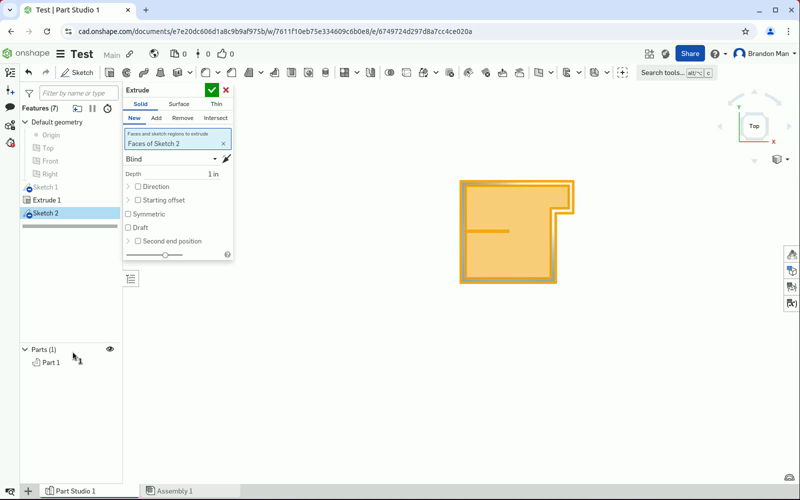
mouse_move(143, 106)
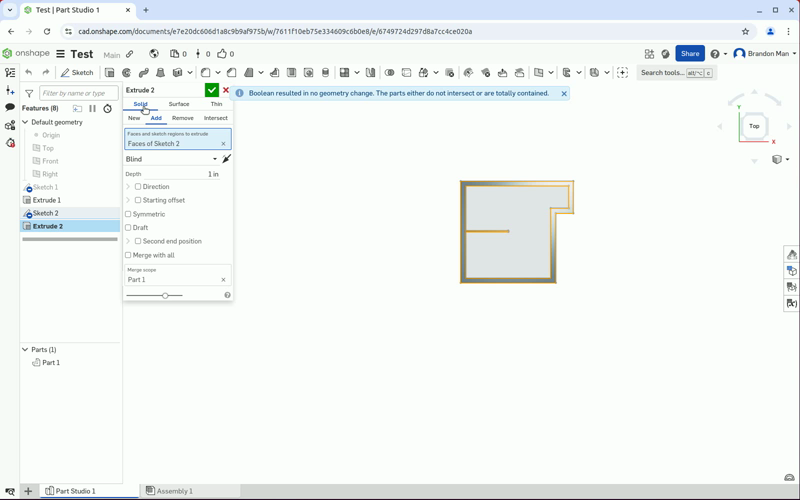
click(143, 106)
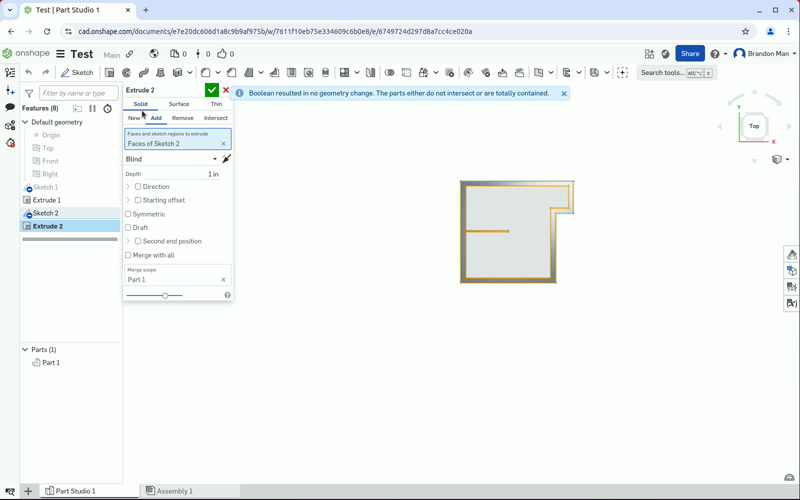
mouse_move(137, 120)
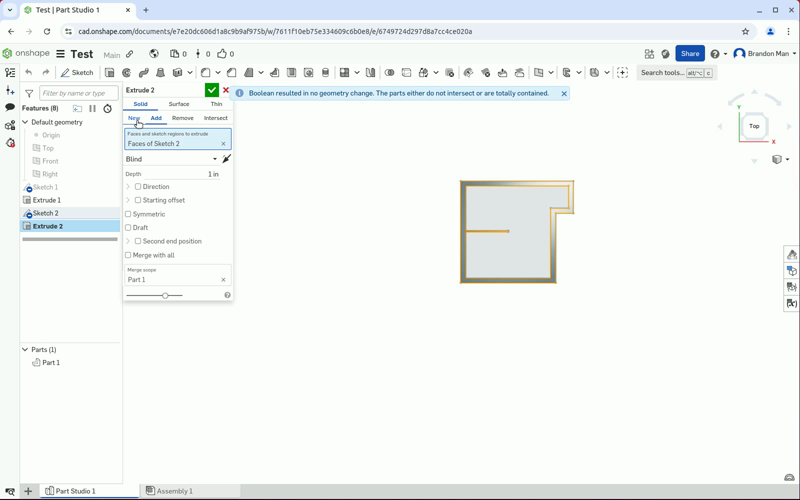
click(137, 120)
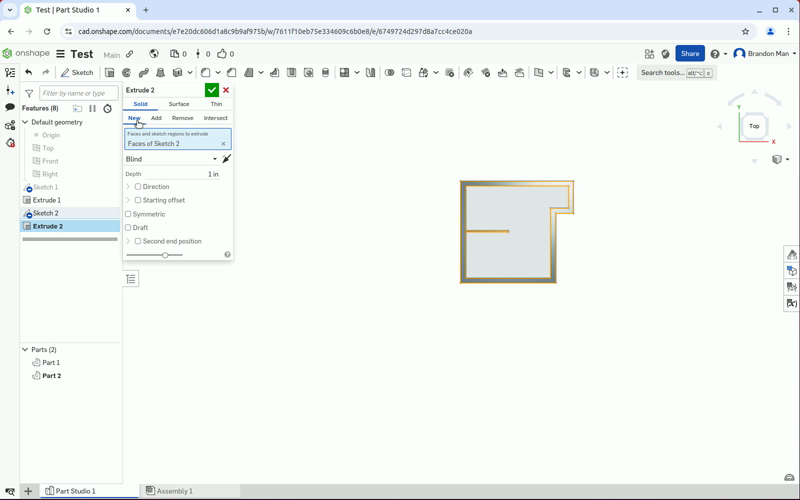
key(tab, 4)
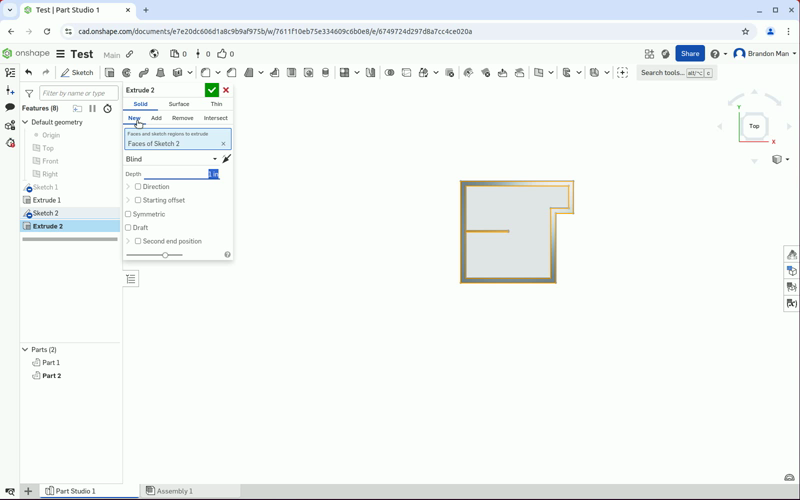
text(-0.481)
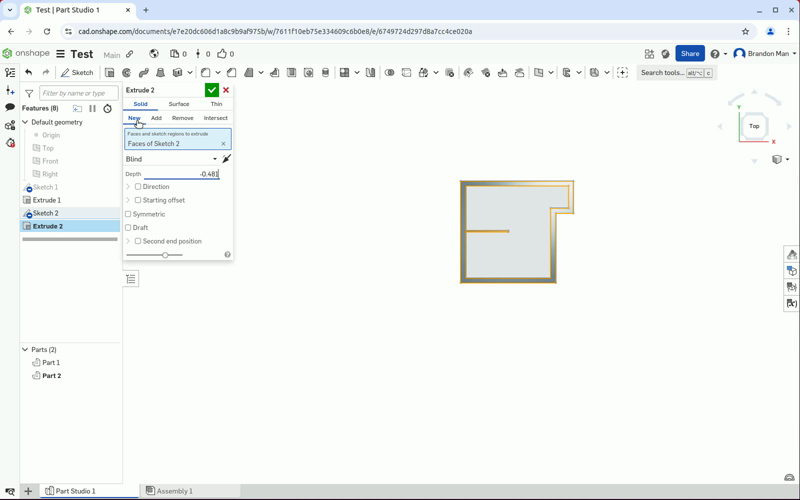
key(enter)
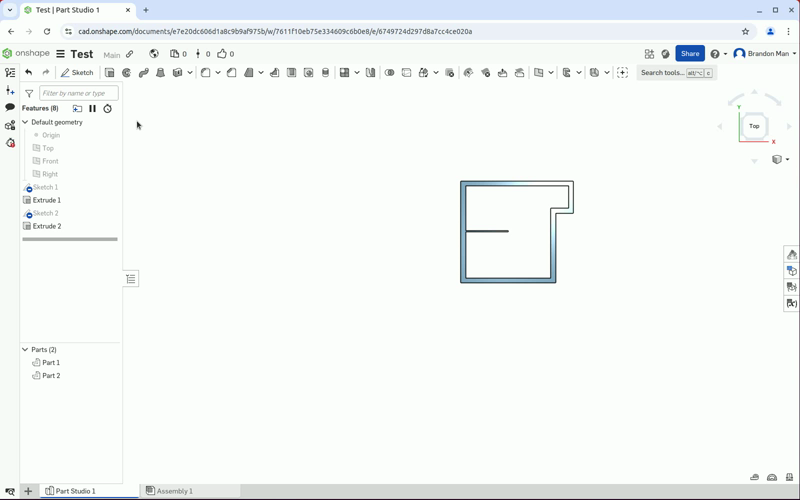
key(shift+h)
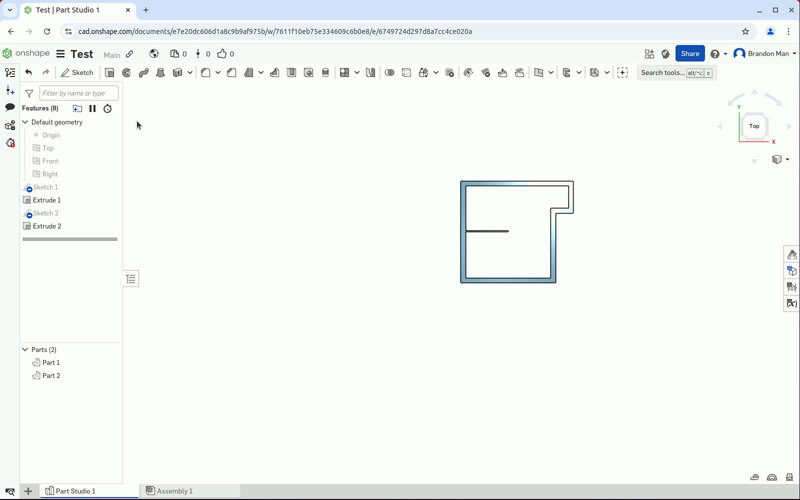
key(shift+h)
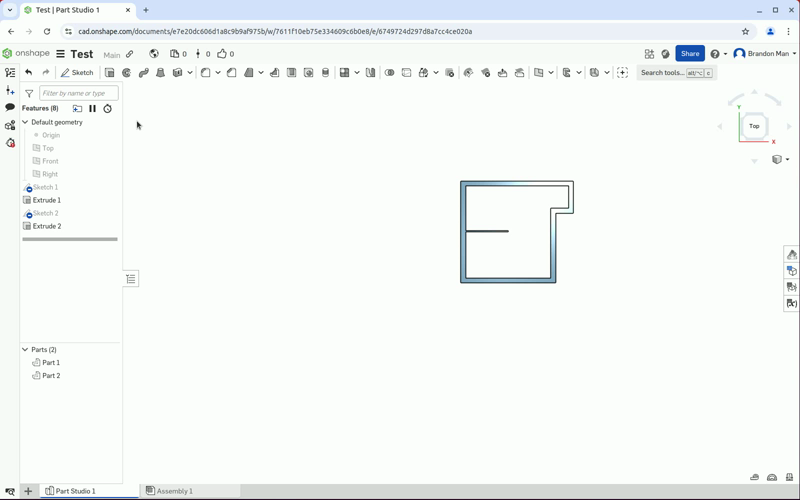
mouse_move(73, 189)
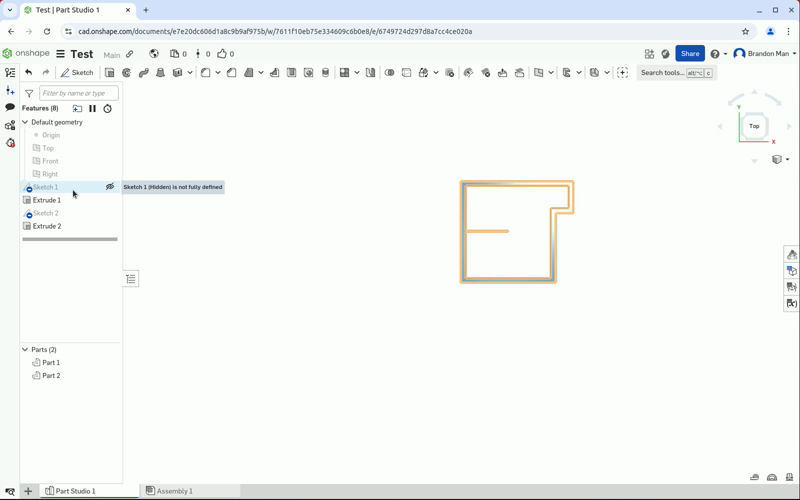
click(73, 189)
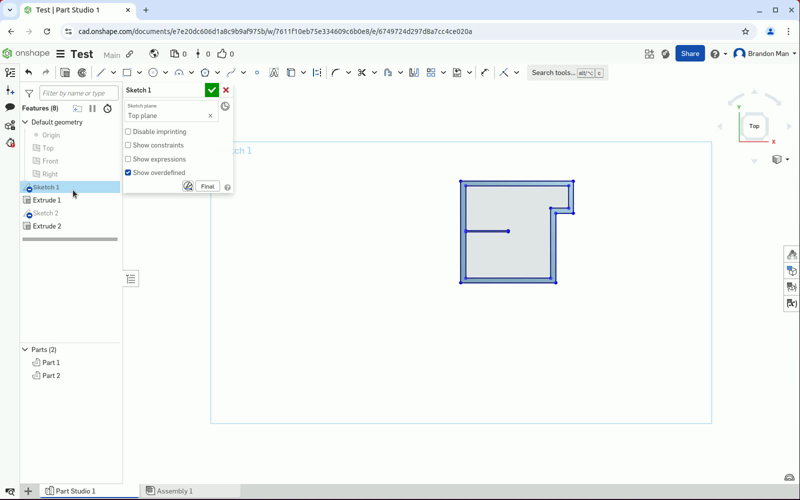
mouse_move(229, 92)
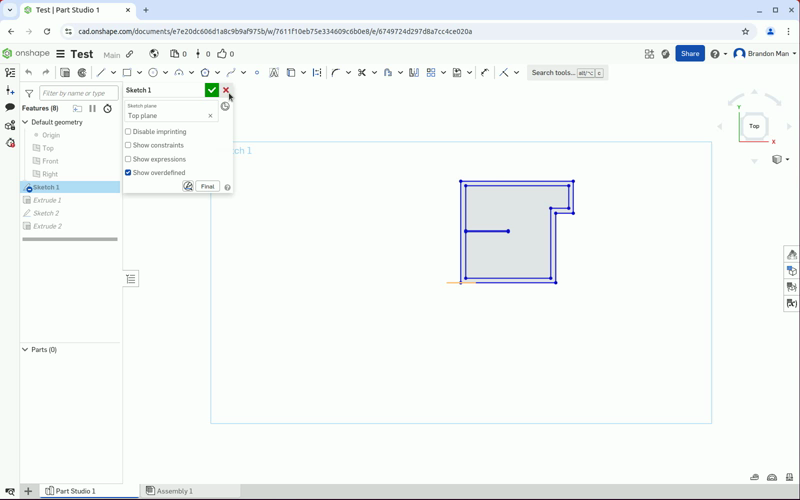
click(229, 92)
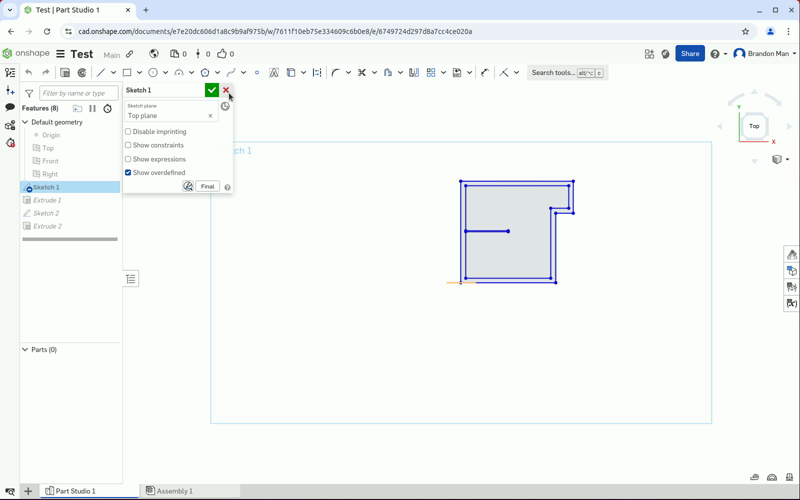
key(shift+s)
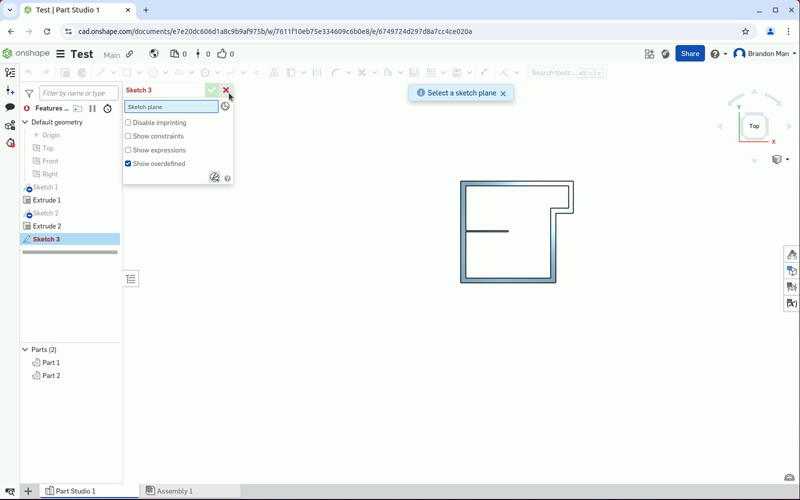
mouse_move(73, 150)
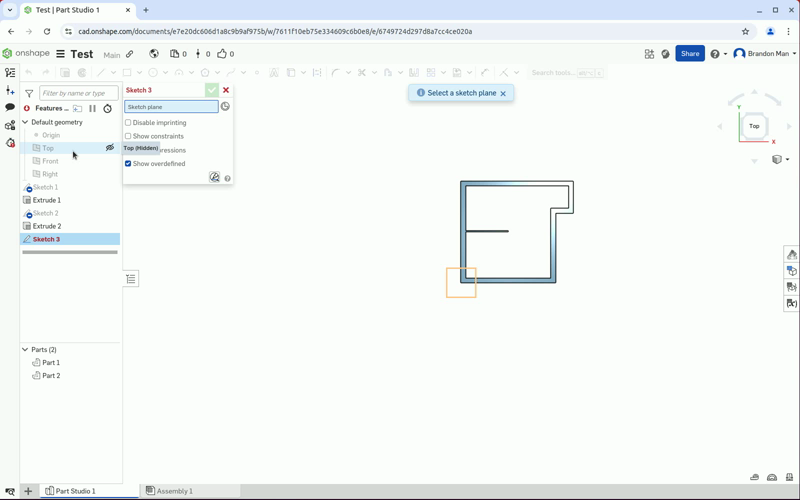
click(73, 150)
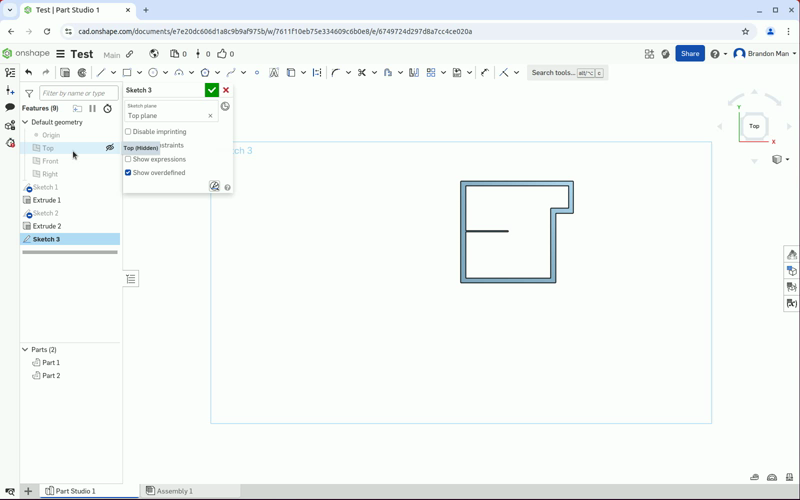
mouse_move(73, 352)
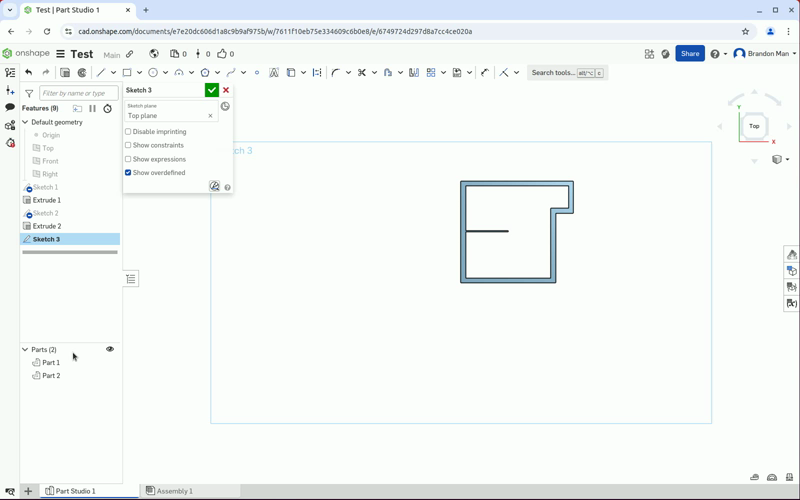
key(y)
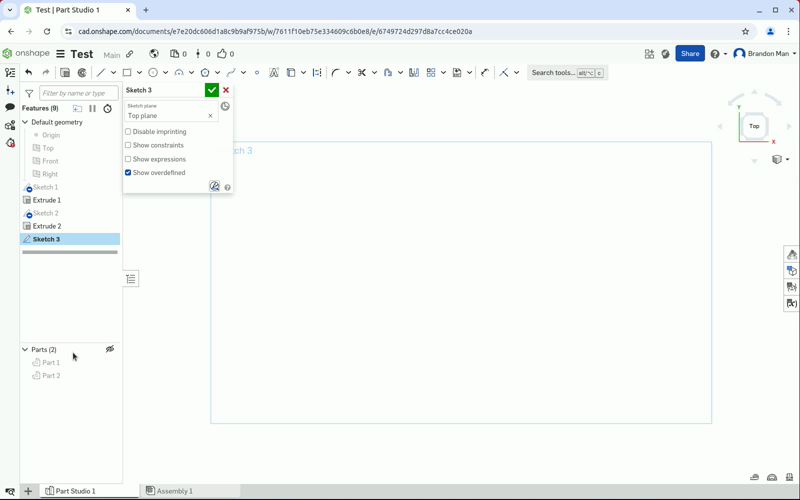
key(l)
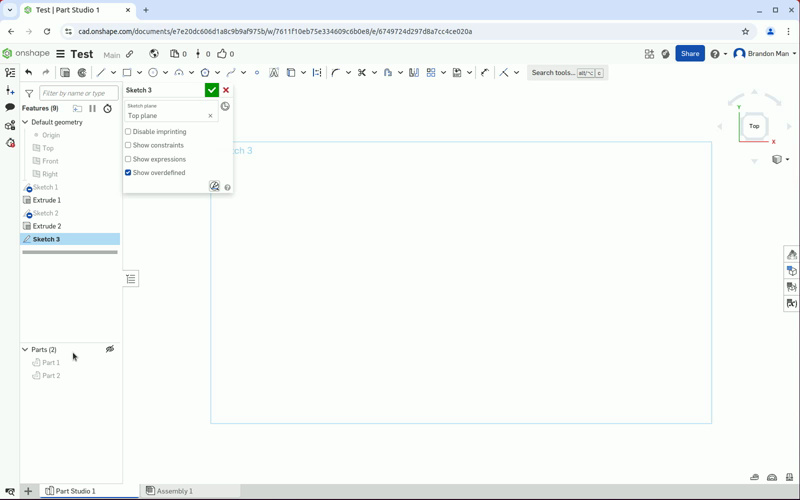
key_down(shift)
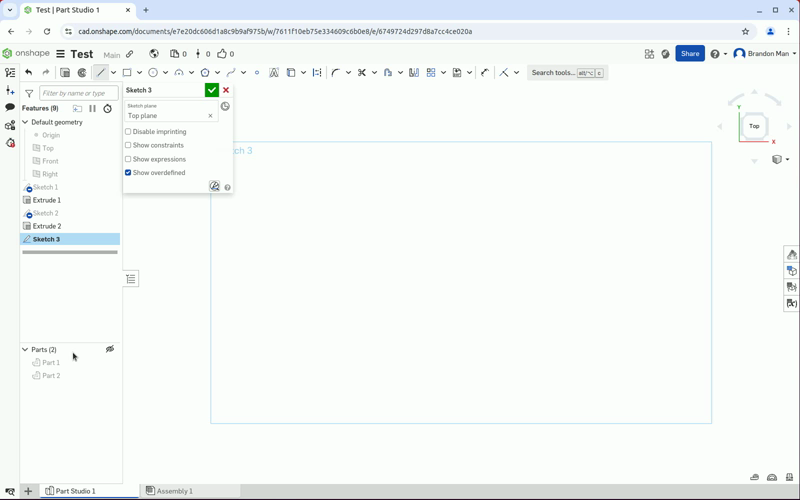
mouse_move(465, 278)
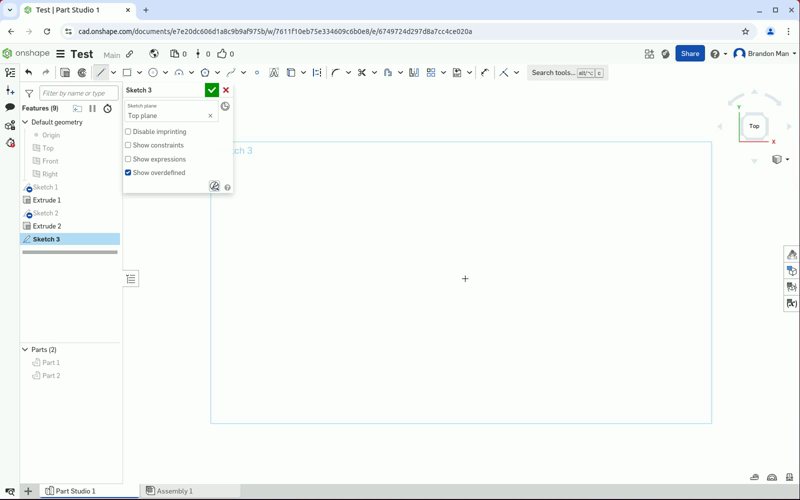
click(465, 278)
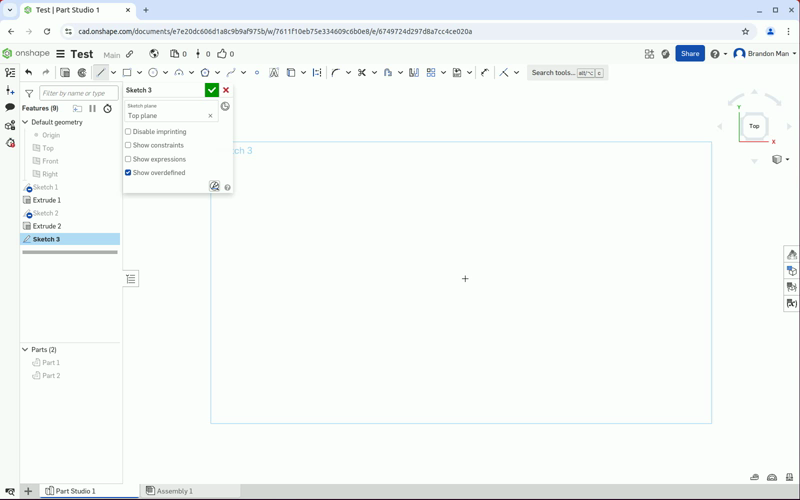
key_up(shift)
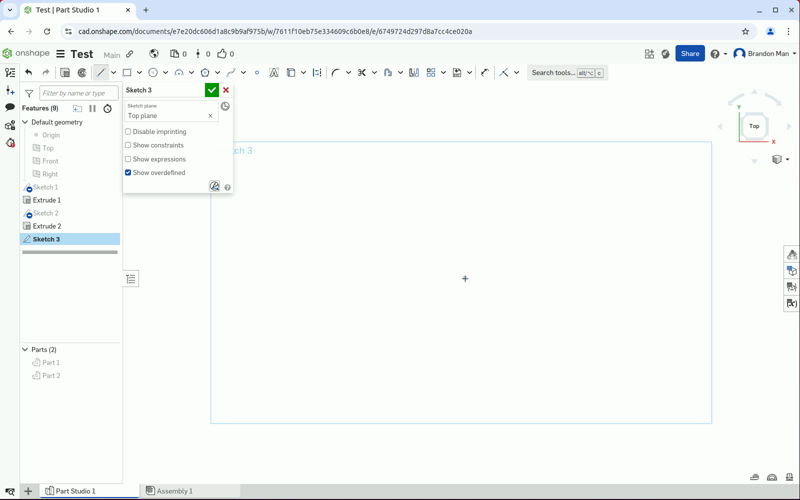
key_down(shift)
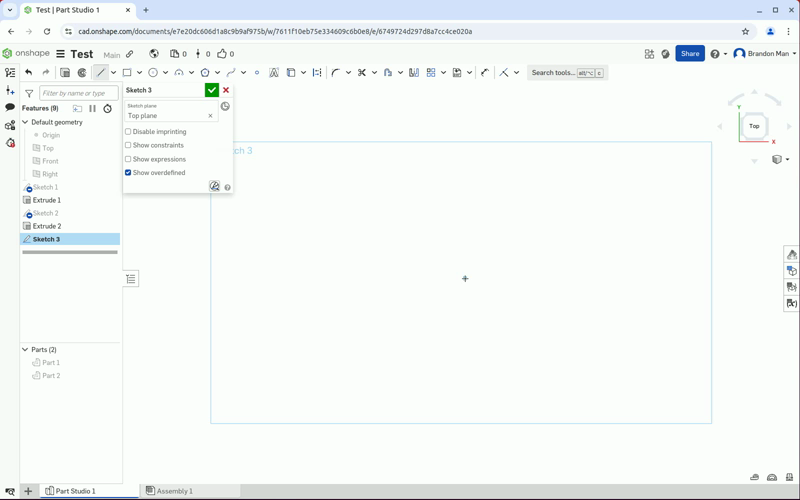
mouse_move(552, 278)
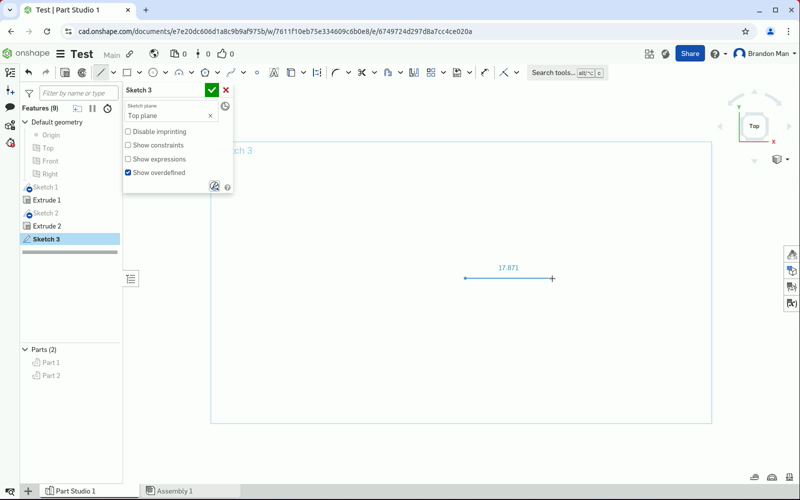
click(552, 278)
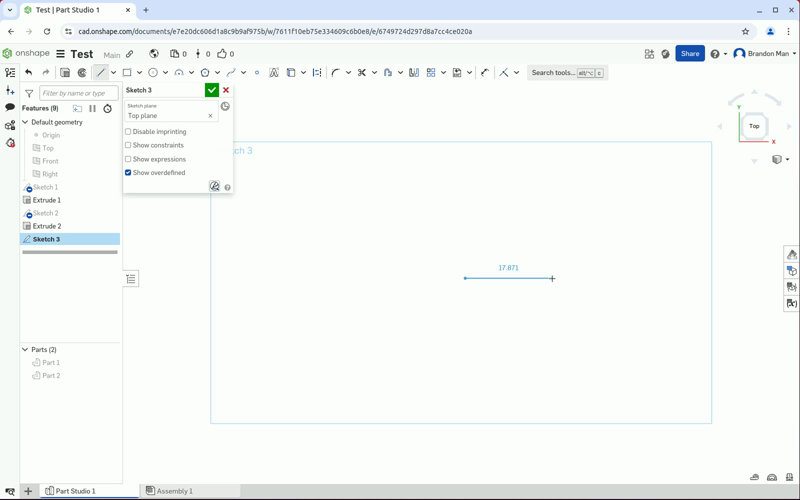
key_up(shift)
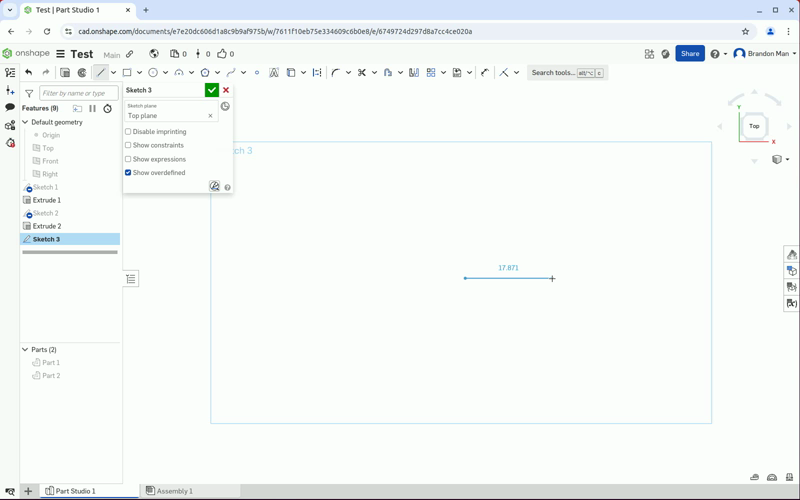
key_down(shift)
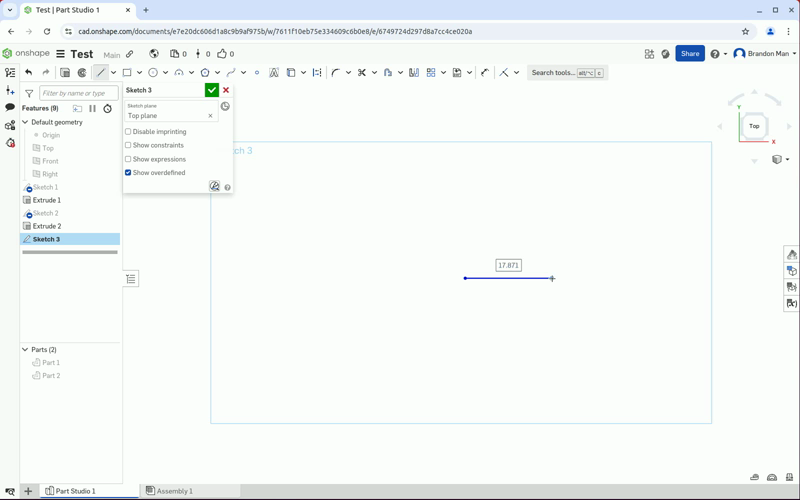
mouse_move(552, 207)
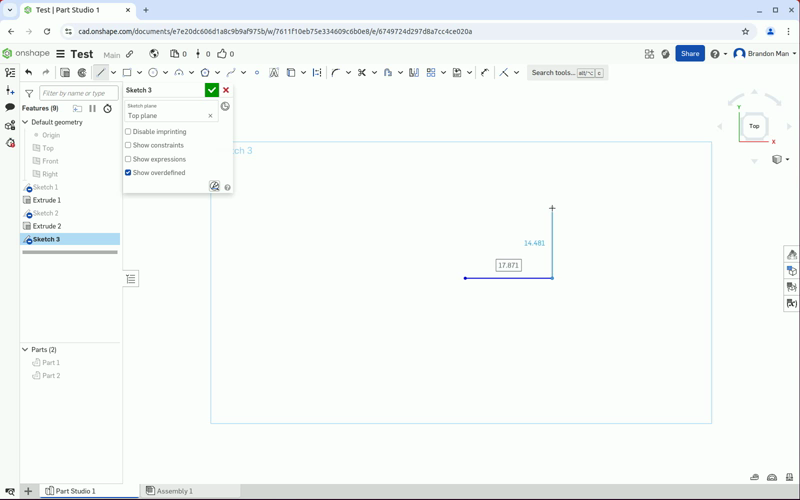
click(552, 207)
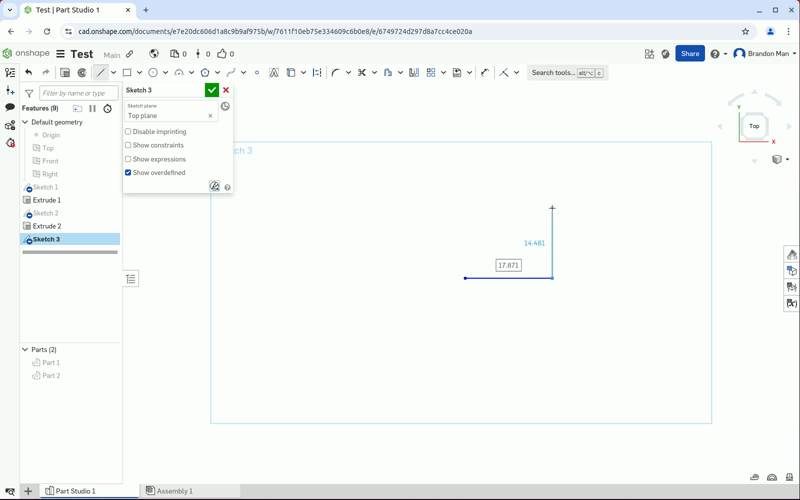
key_up(shift)
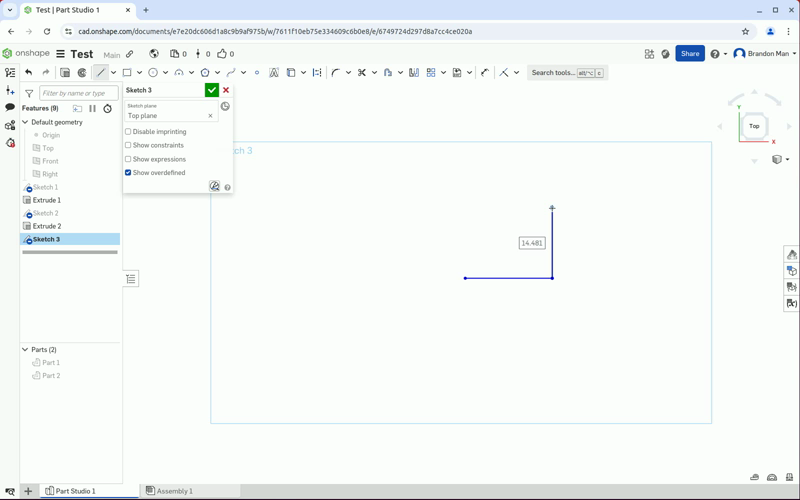
key_down(shift)
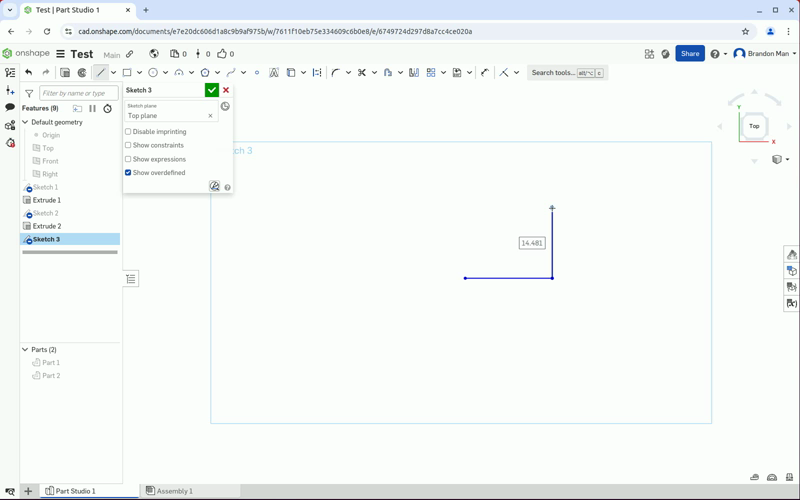
mouse_move(582, 207)
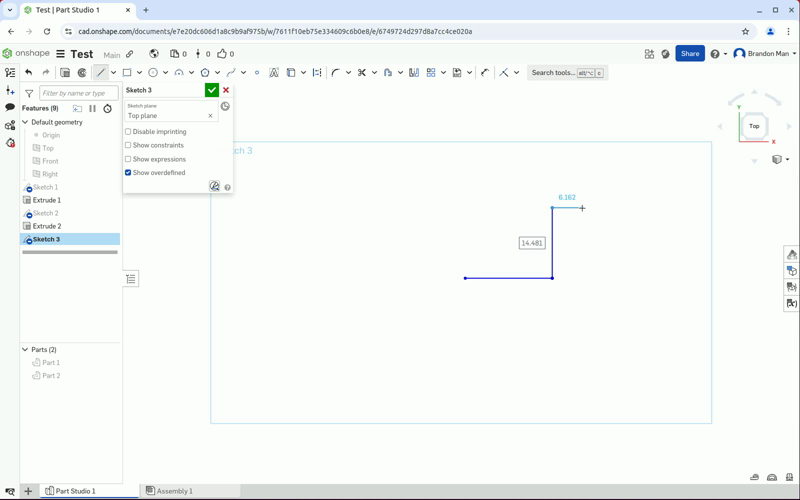
mouse_move(569, 207)
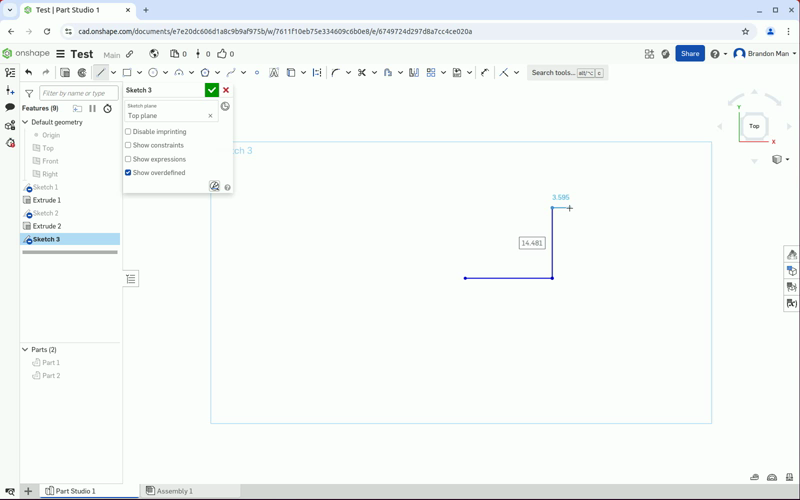
click(569, 207)
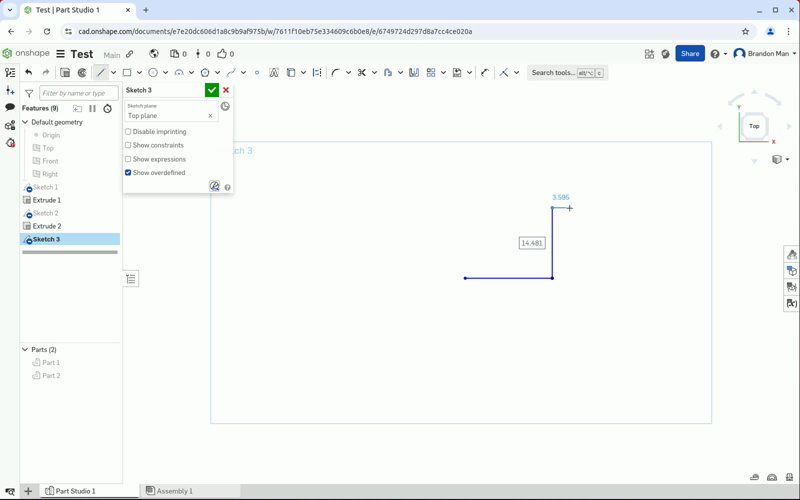
key_up(shift)
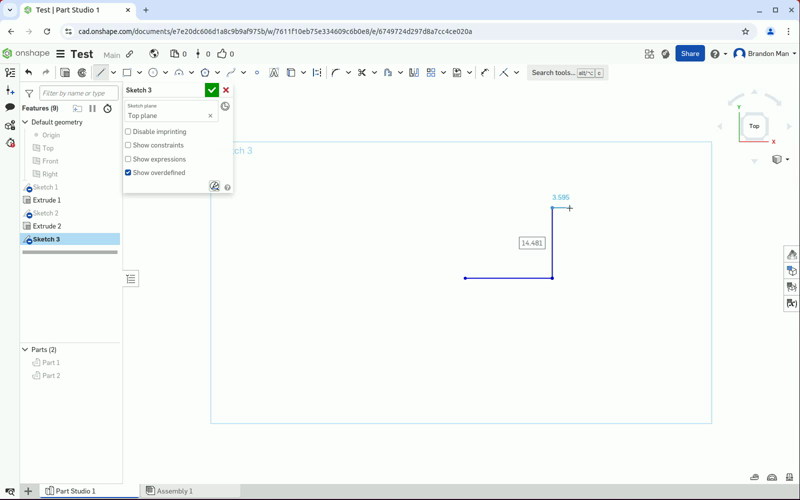
key_down(shift)
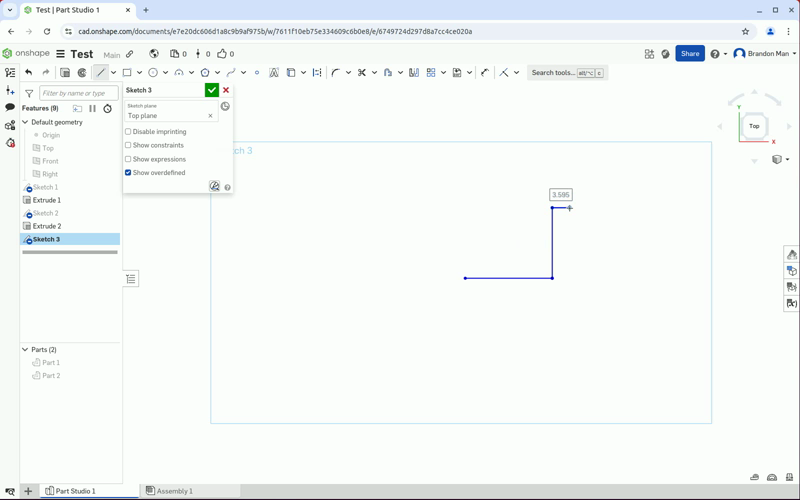
mouse_move(589, 207)
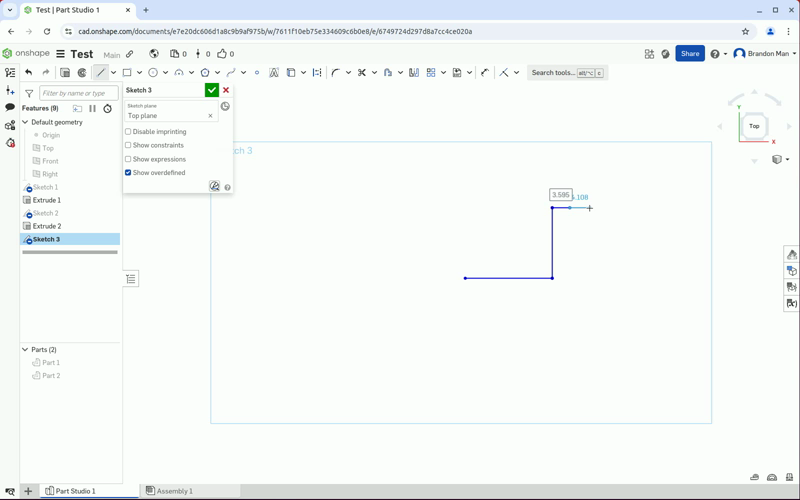
mouse_move(569, 184)
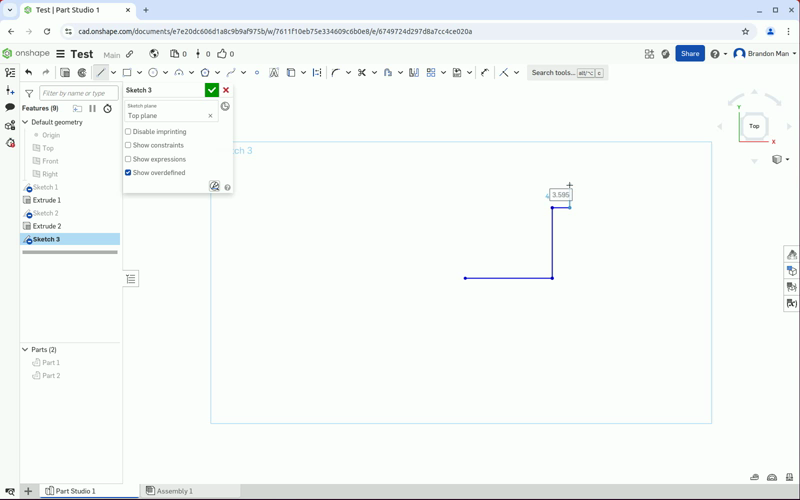
click(569, 184)
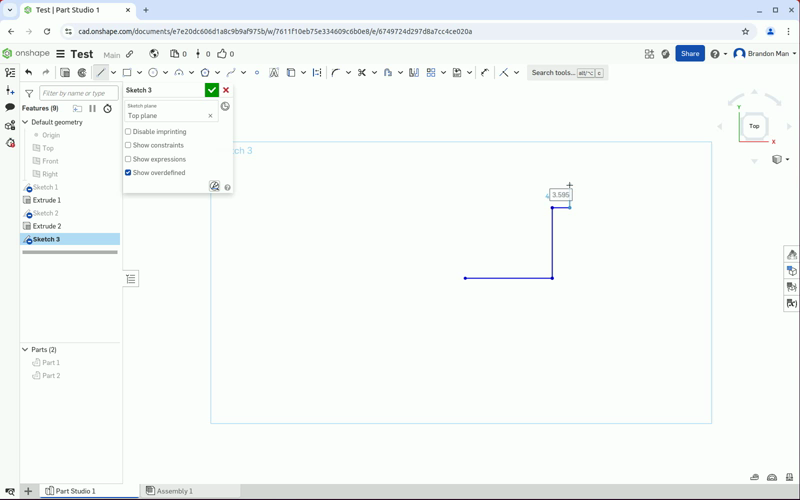
key_up(shift)
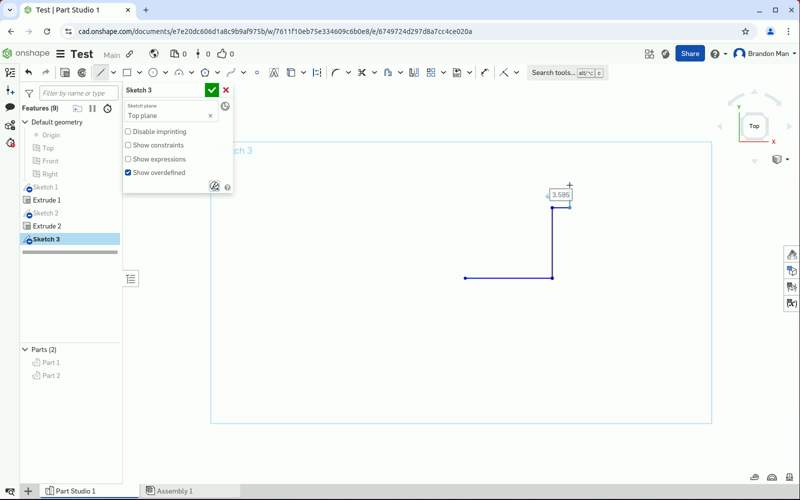
key_down(shift)
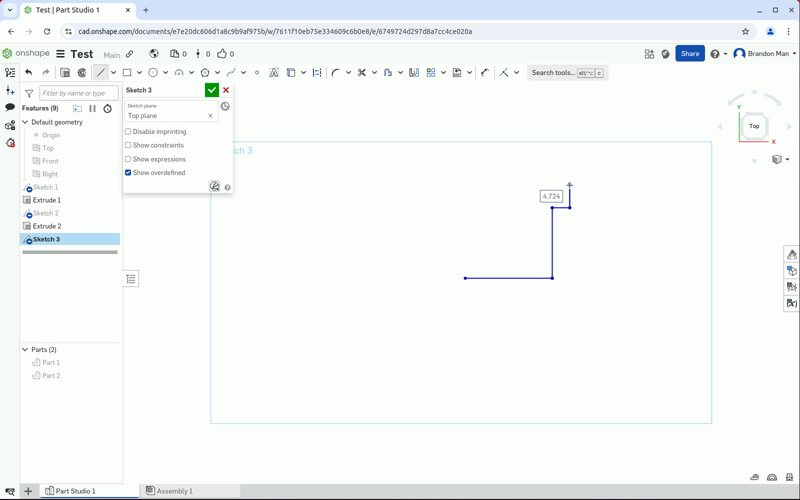
mouse_move(465, 184)
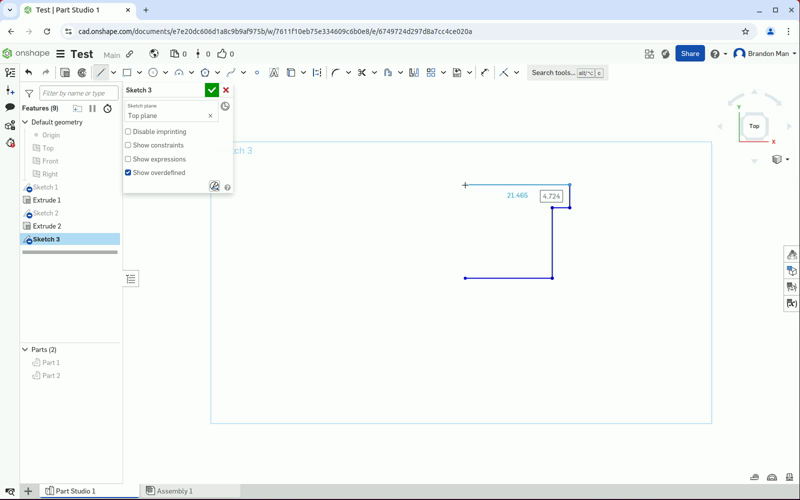
click(465, 184)
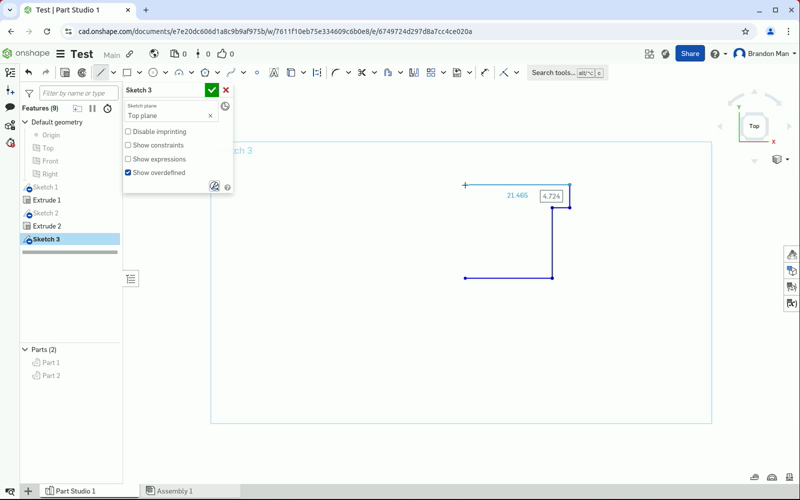
key_up(shift)
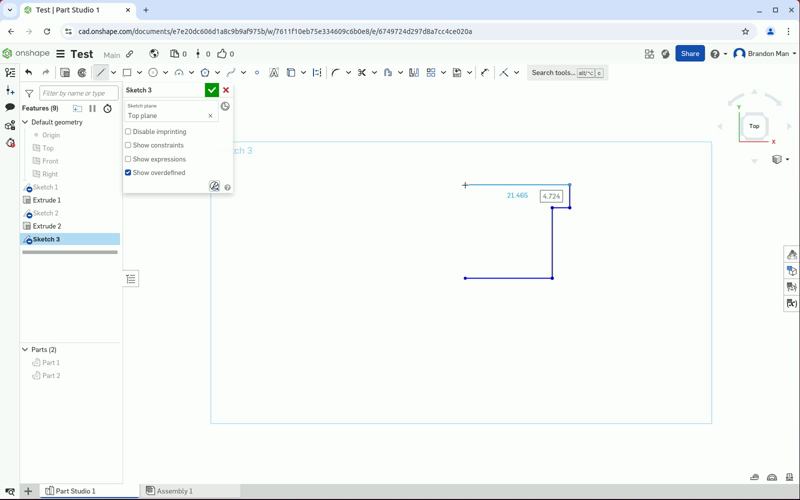
key_down(shift)
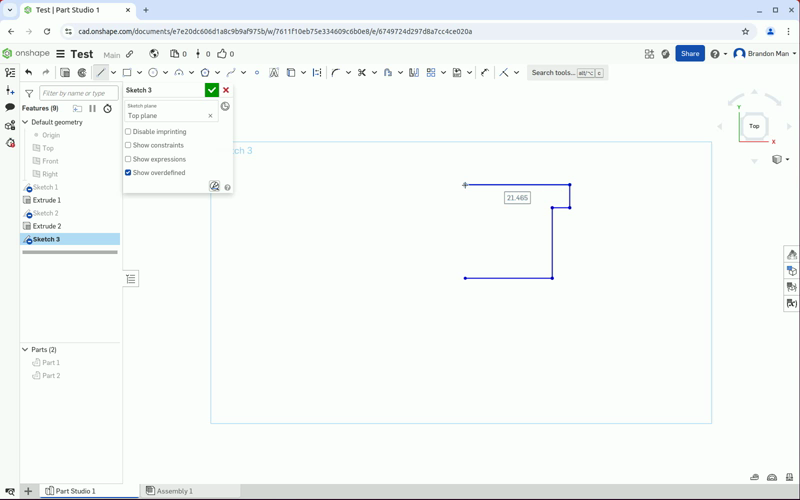
mouse_move(495, 184)
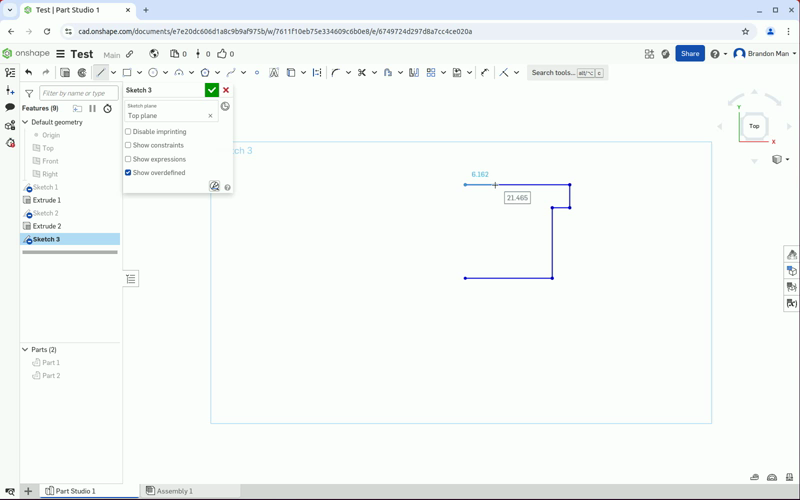
mouse_move(465, 229)
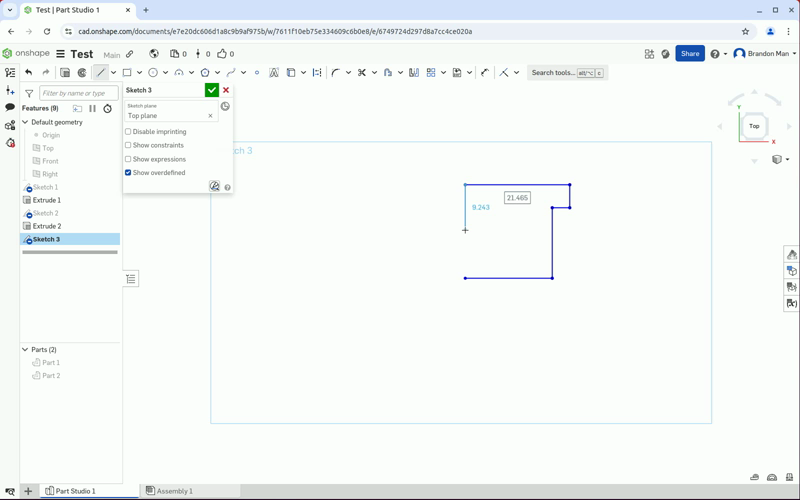
click(465, 229)
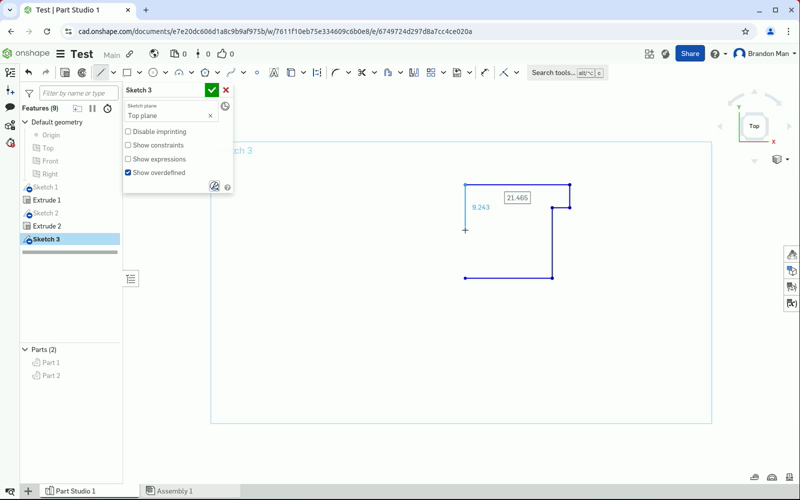
key_up(shift)
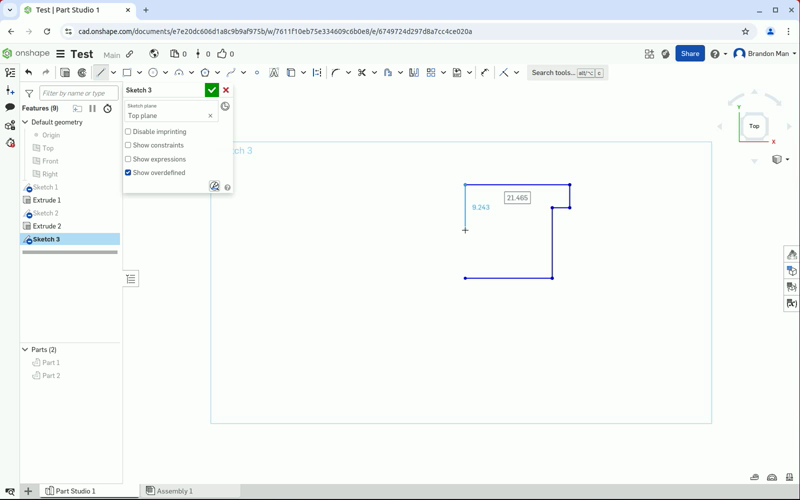
key_down(shift)
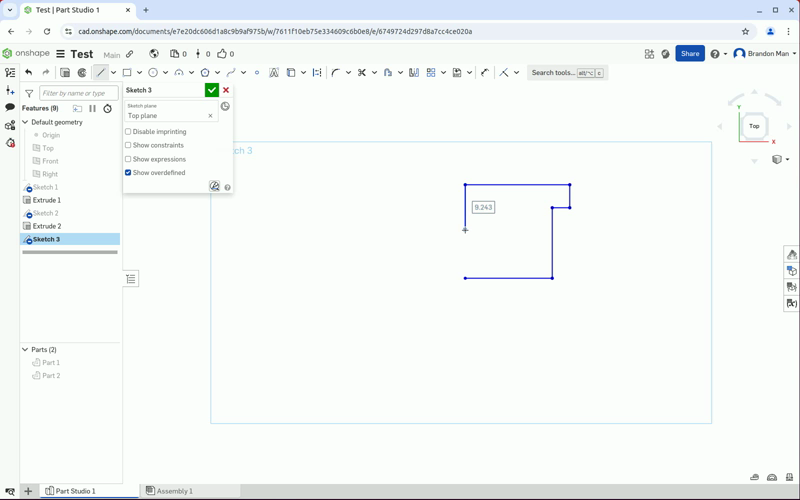
mouse_move(495, 229)
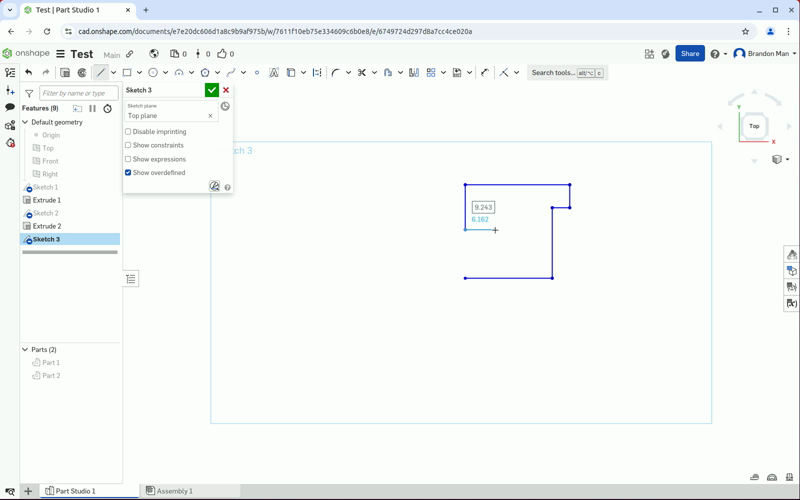
mouse_move(509, 229)
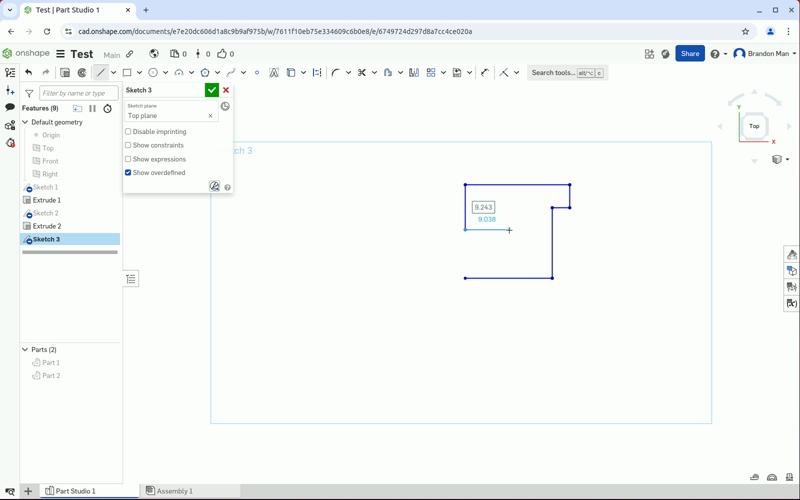
click(509, 229)
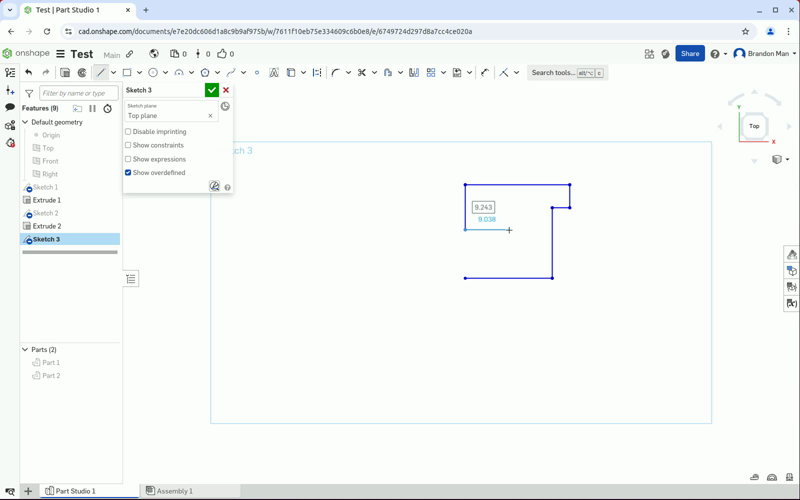
key_up(shift)
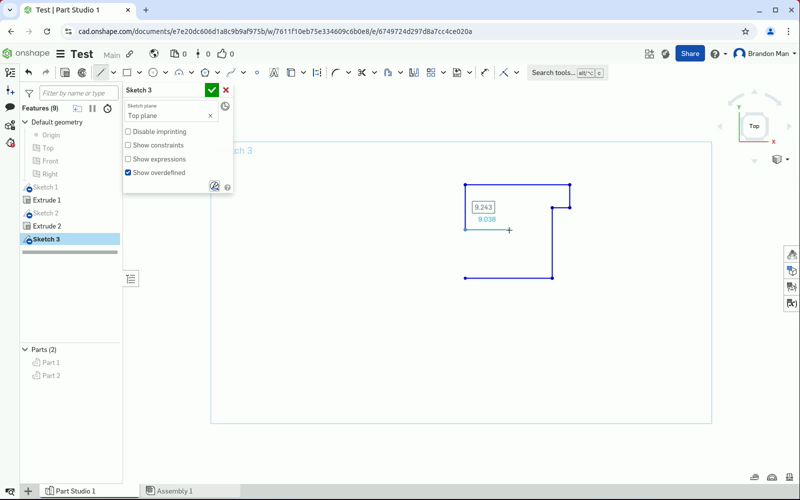
key_down(shift)
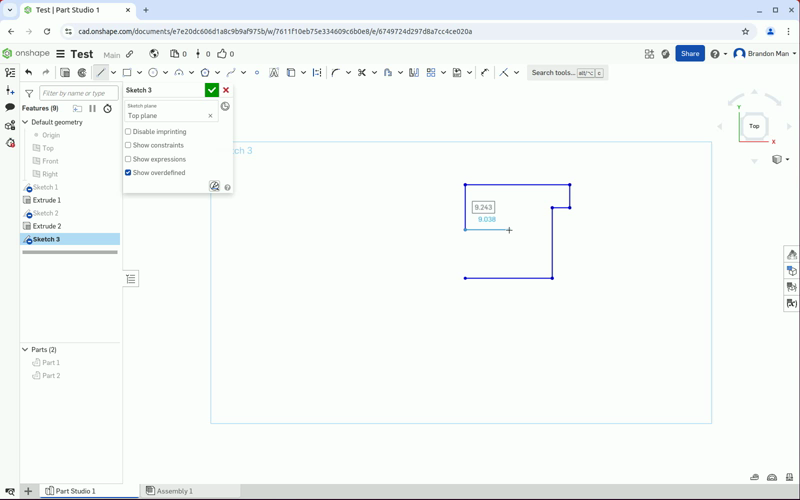
mouse_move(539, 229)
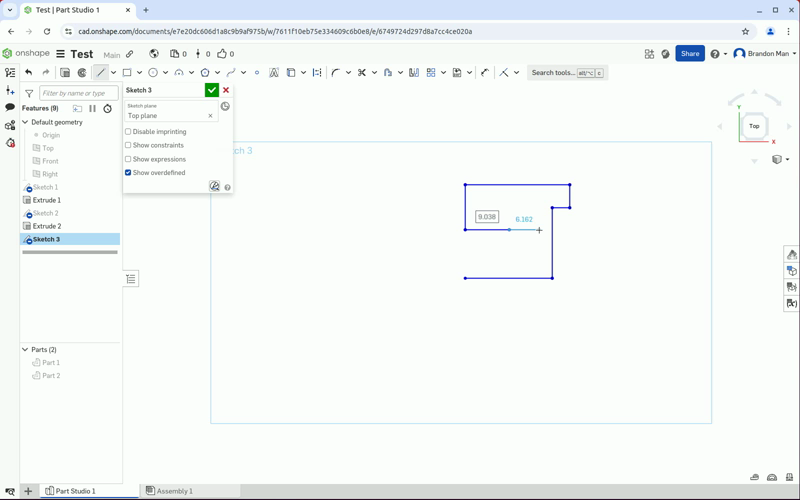
mouse_move(509, 231)
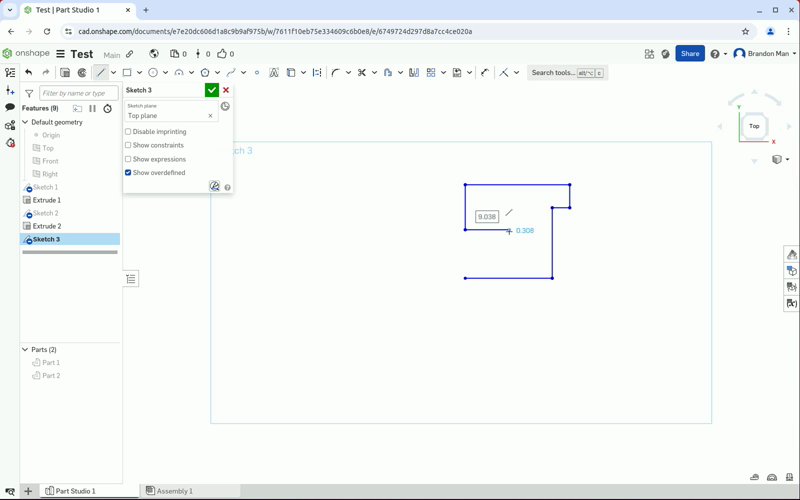
scroll(6)
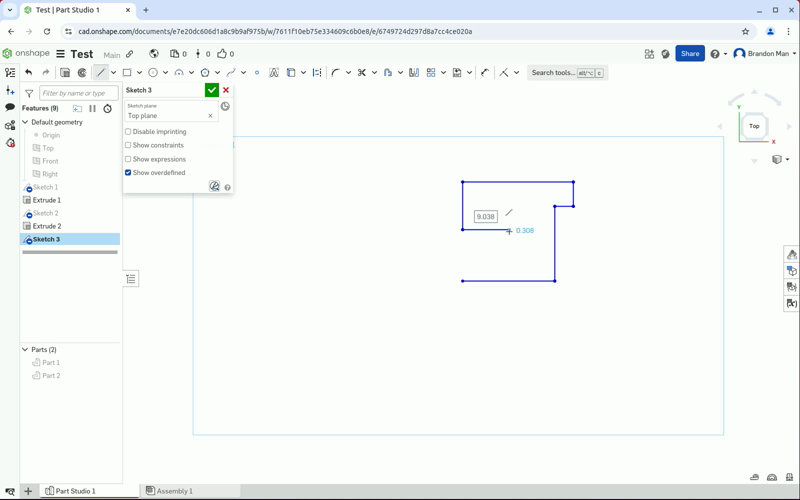
scroll(6)
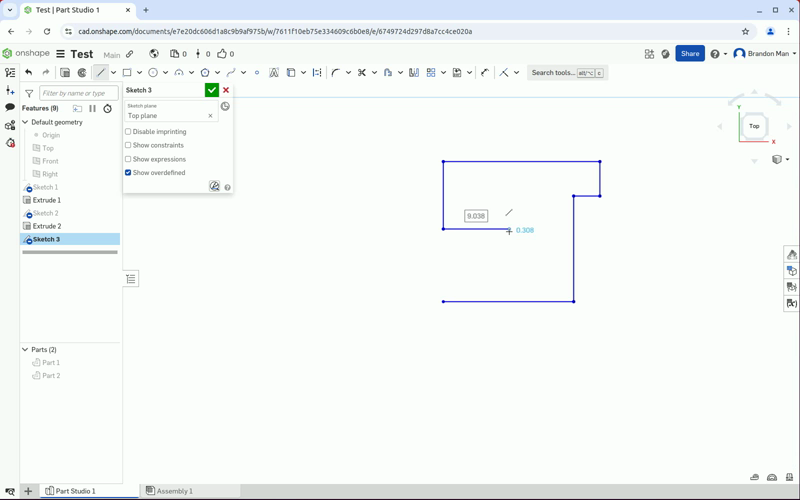
scroll(6)
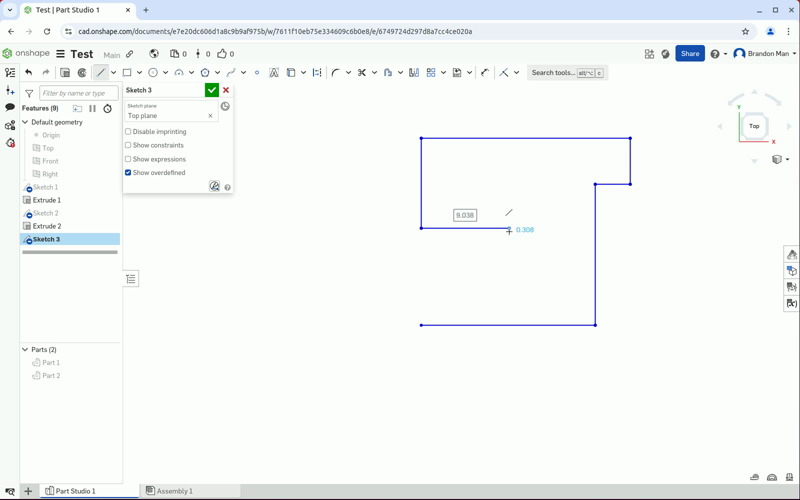
scroll(6)
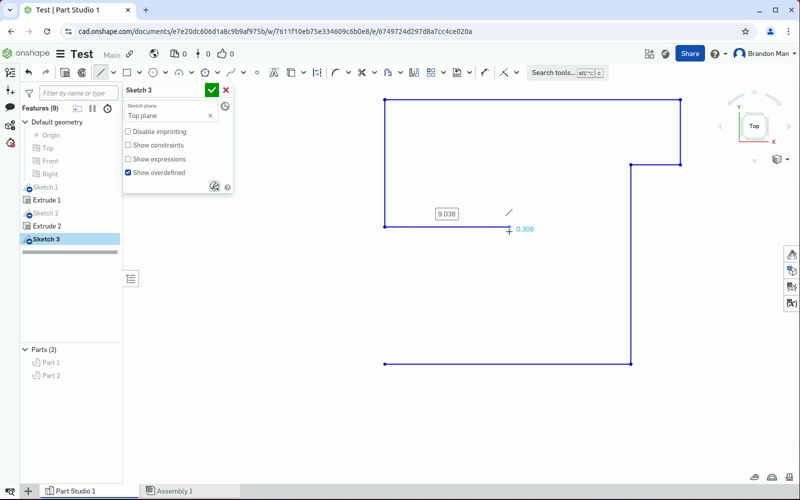
scroll(6)
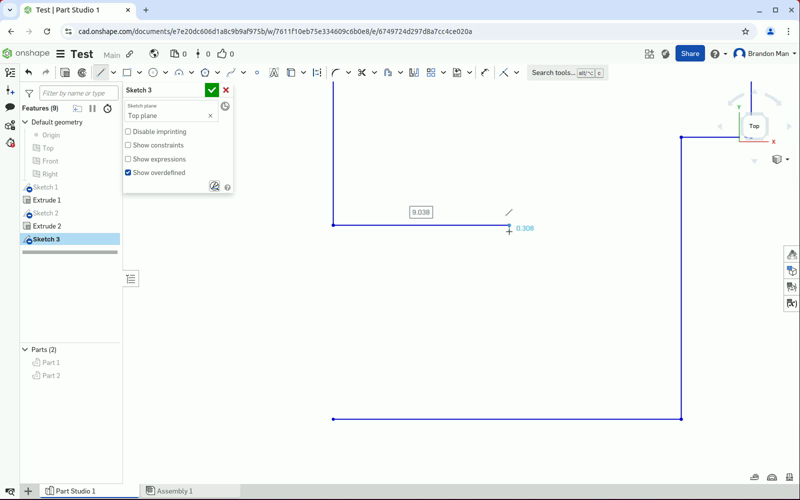
scroll(6)
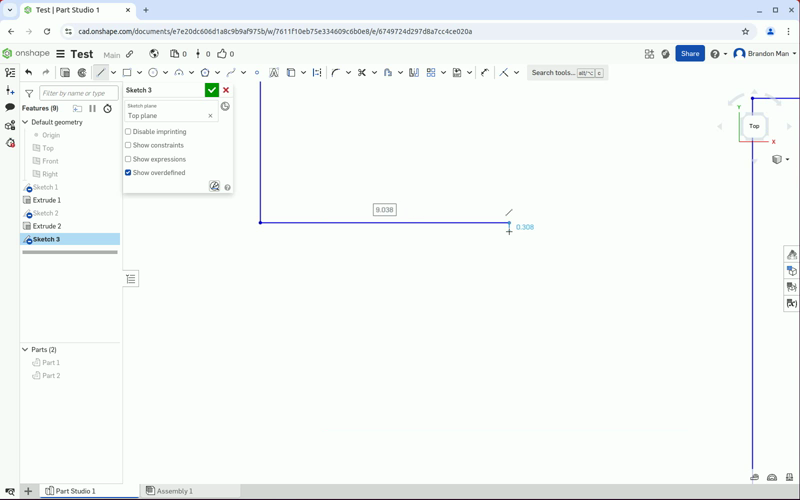
scroll(6)
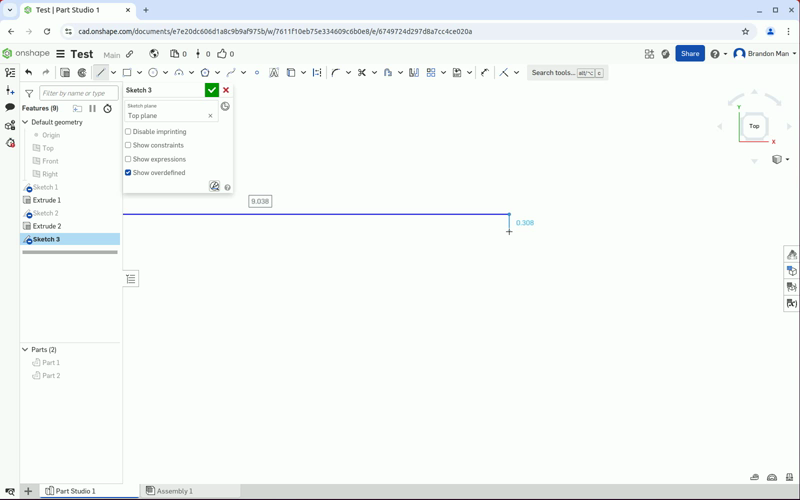
click(509, 231)
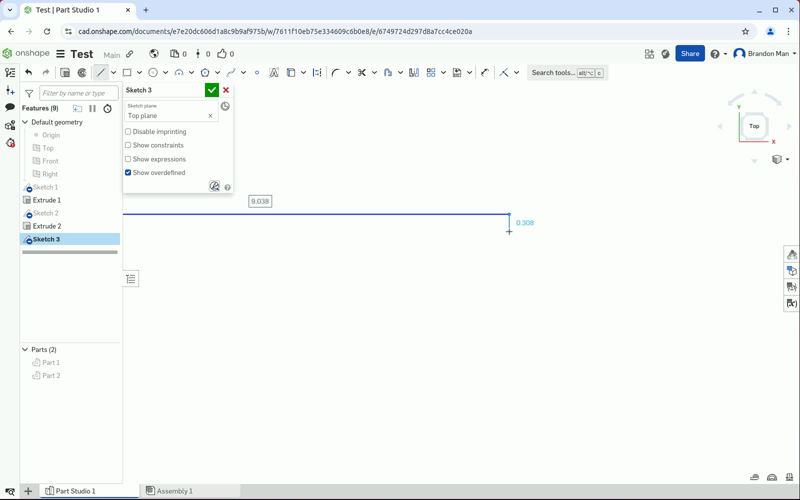
scroll(-6)
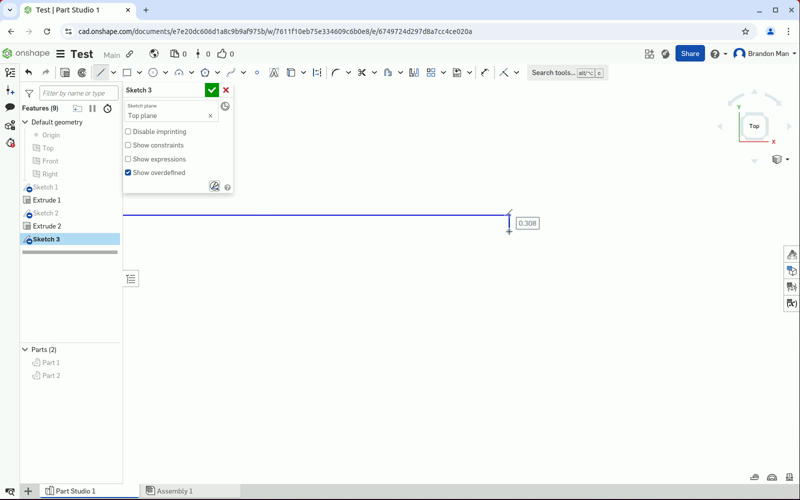
scroll(-6)
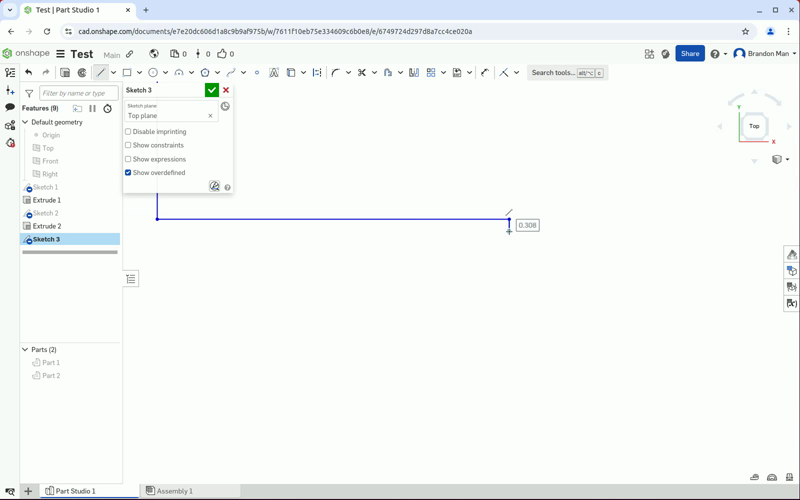
scroll(-6)
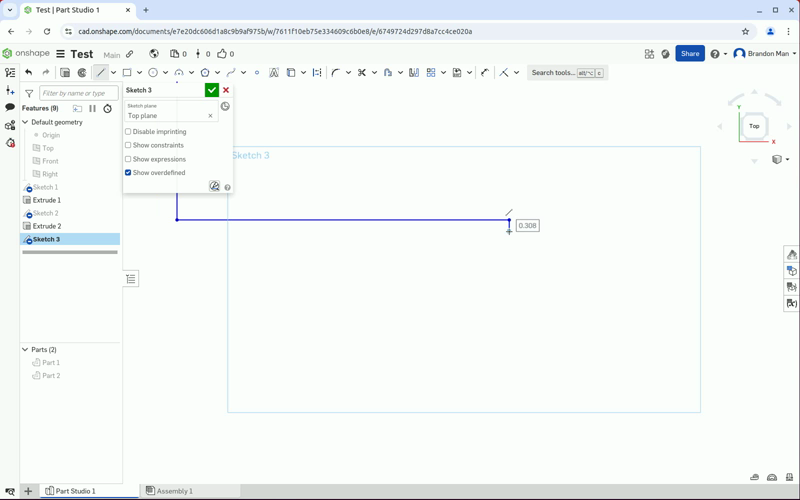
scroll(-6)
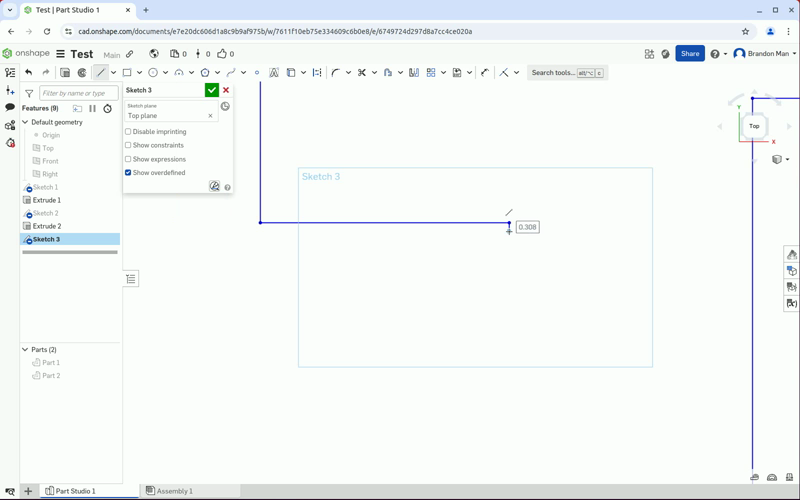
scroll(-6)
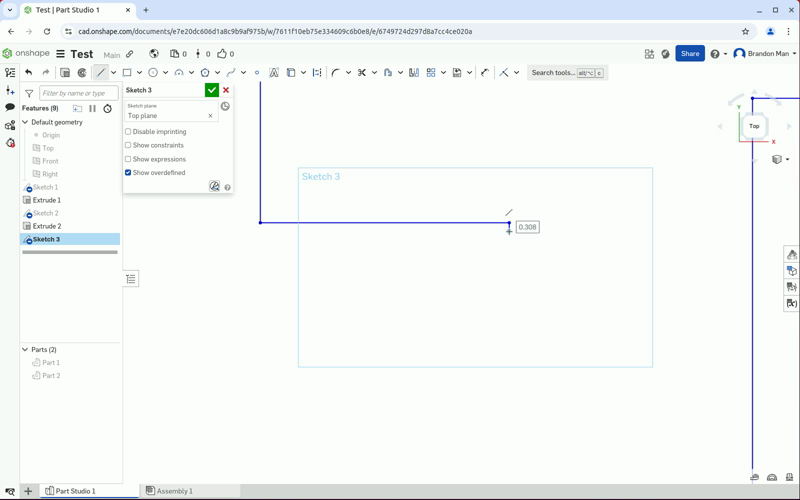
scroll(-6)
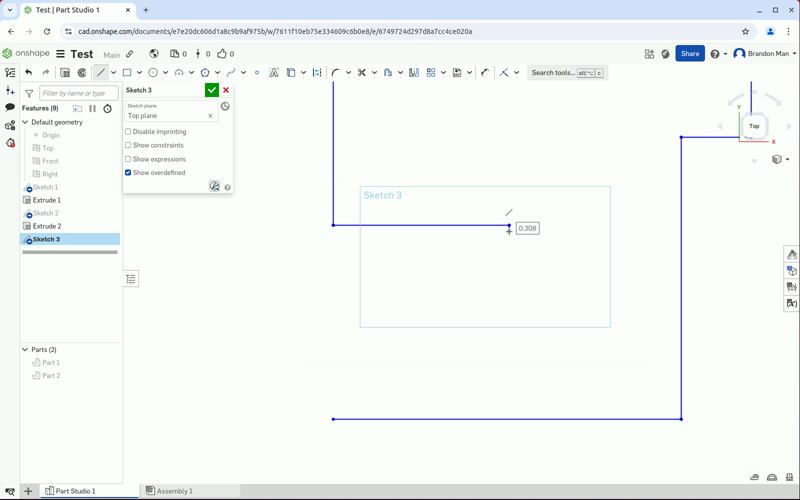
scroll(-6)
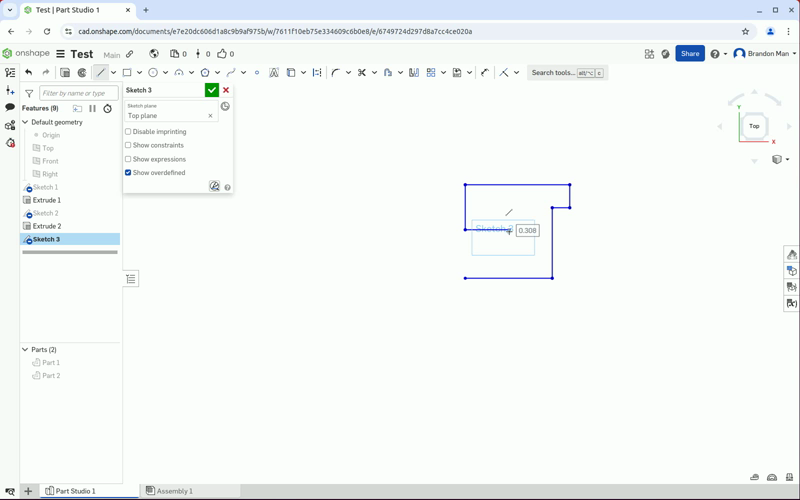
key_up(shift)
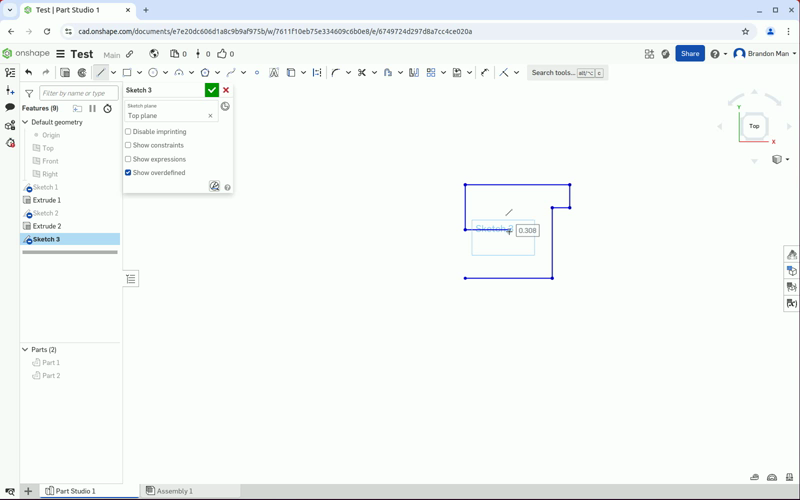
key_down(shift)
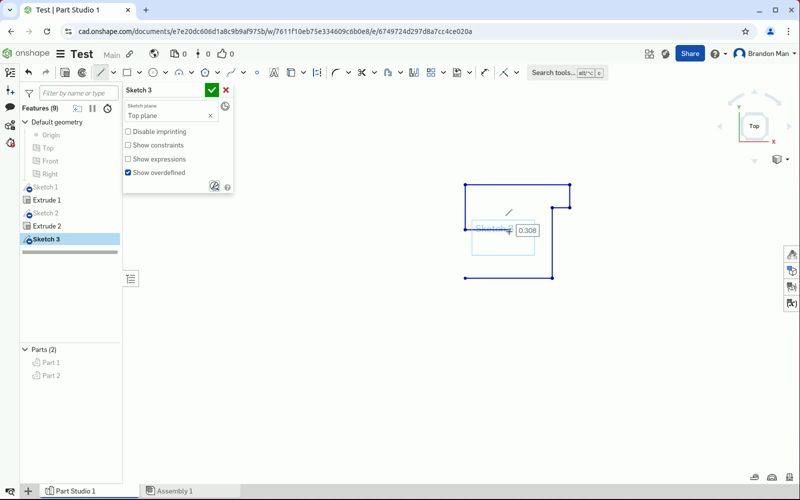
mouse_move(539, 231)
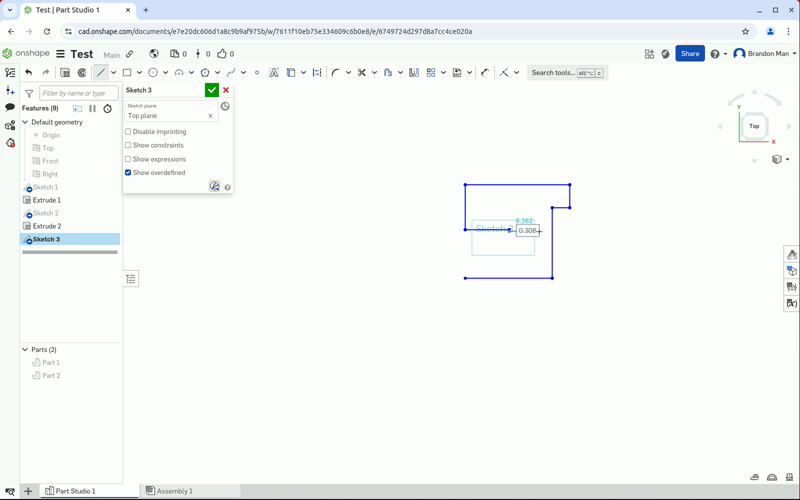
mouse_move(465, 231)
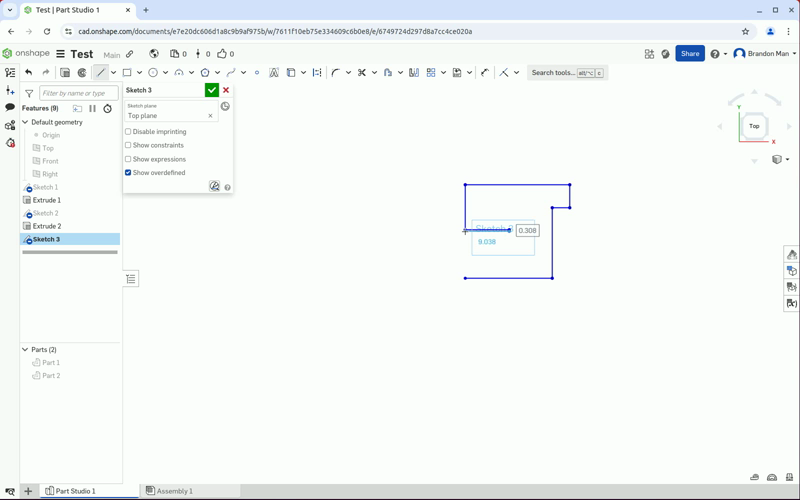
scroll(6)
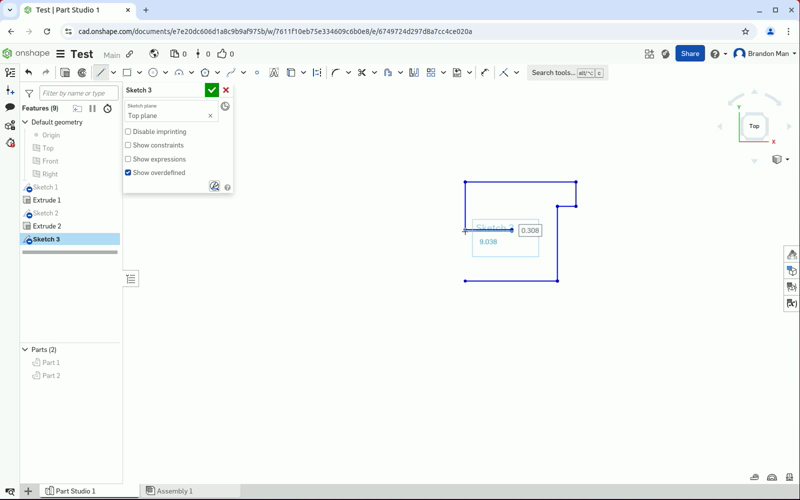
scroll(6)
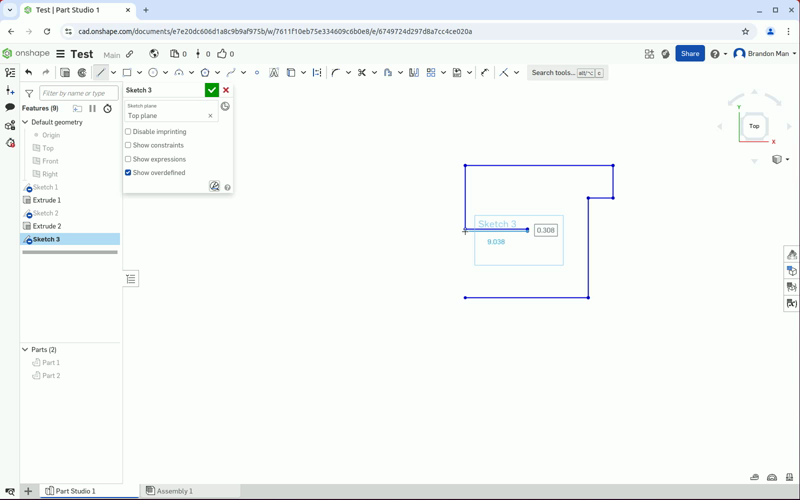
scroll(6)
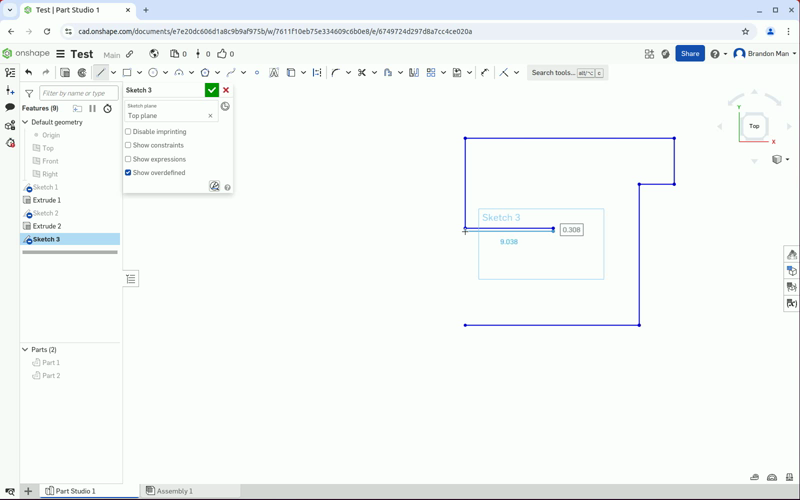
scroll(6)
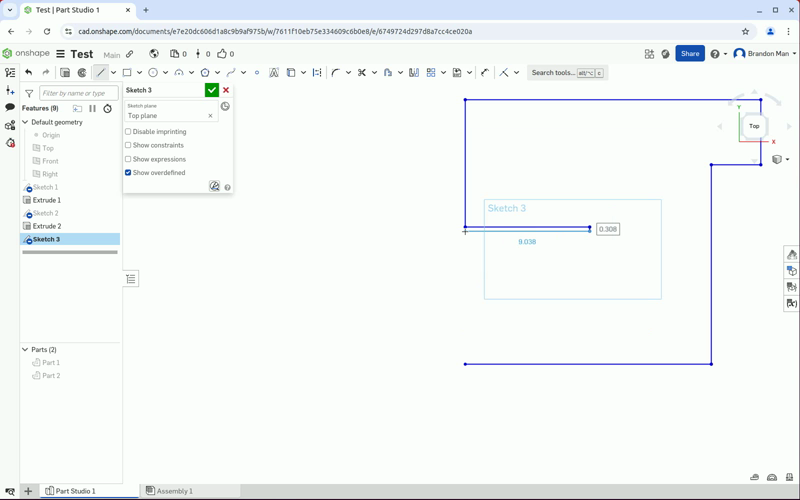
scroll(6)
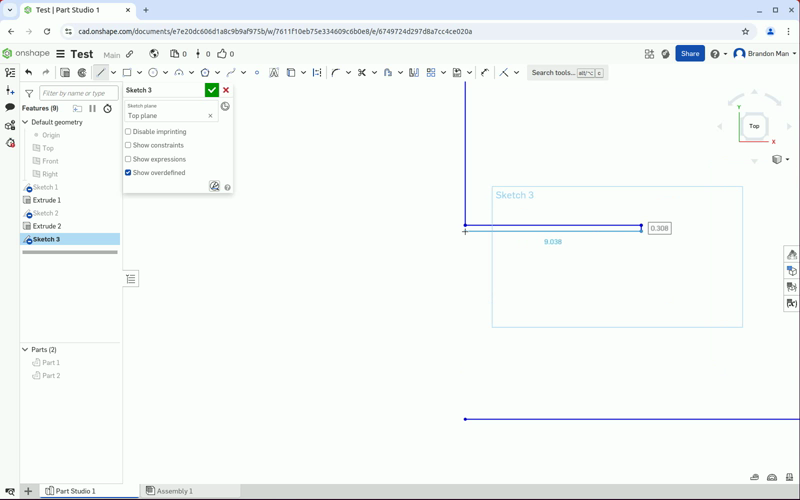
scroll(6)
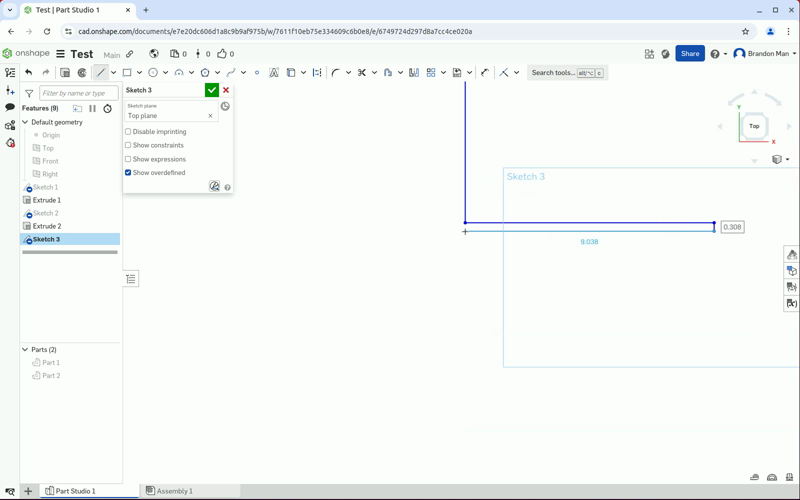
scroll(6)
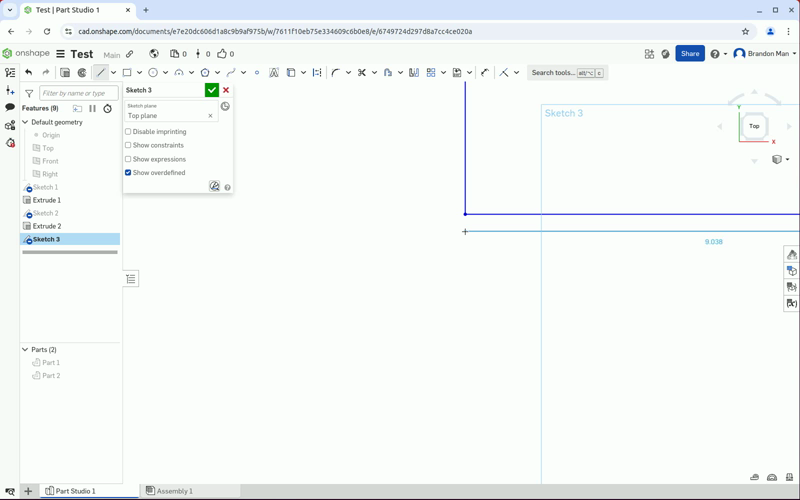
click(465, 231)
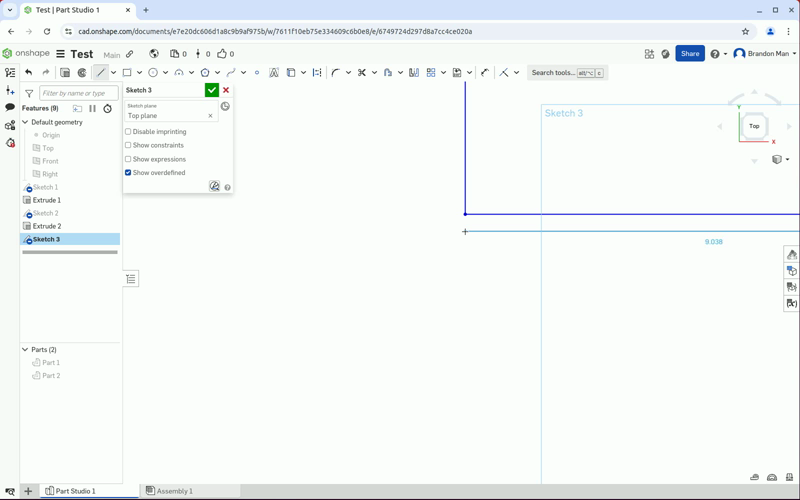
scroll(-6)
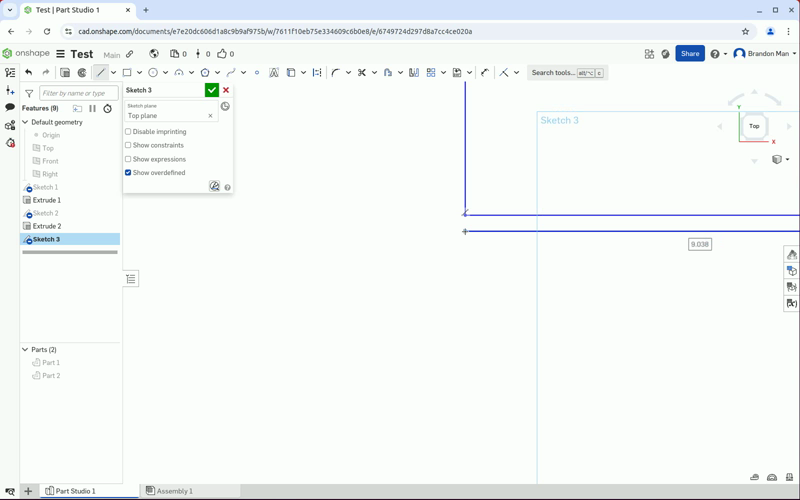
scroll(-6)
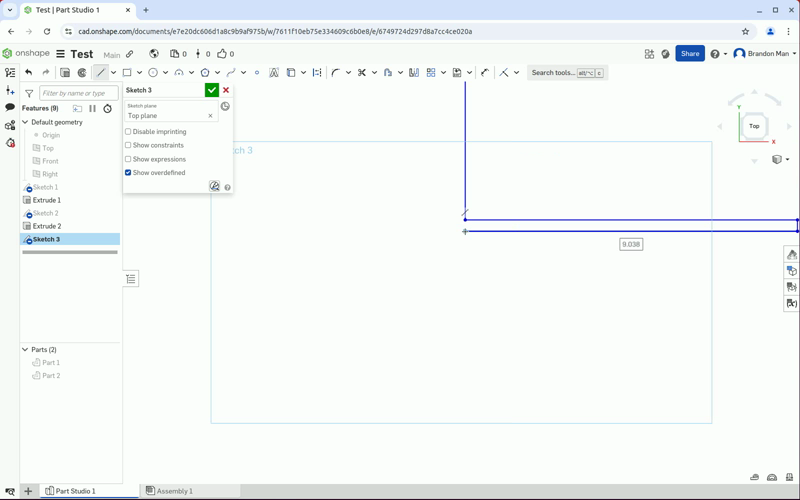
scroll(-6)
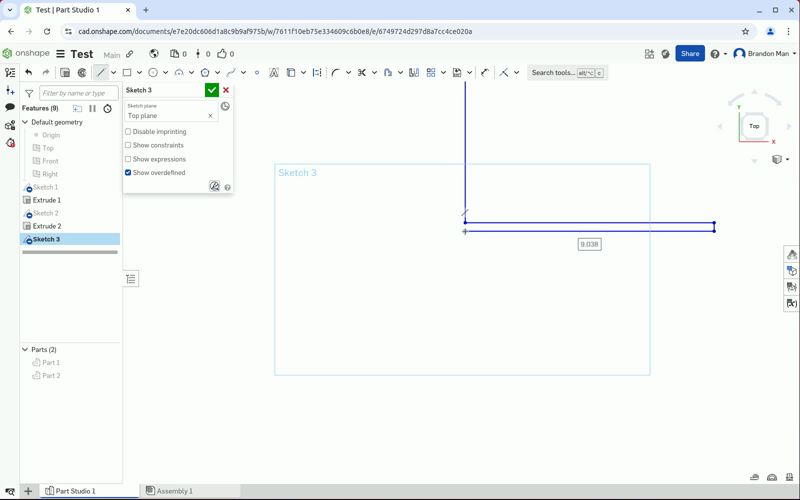
scroll(-6)
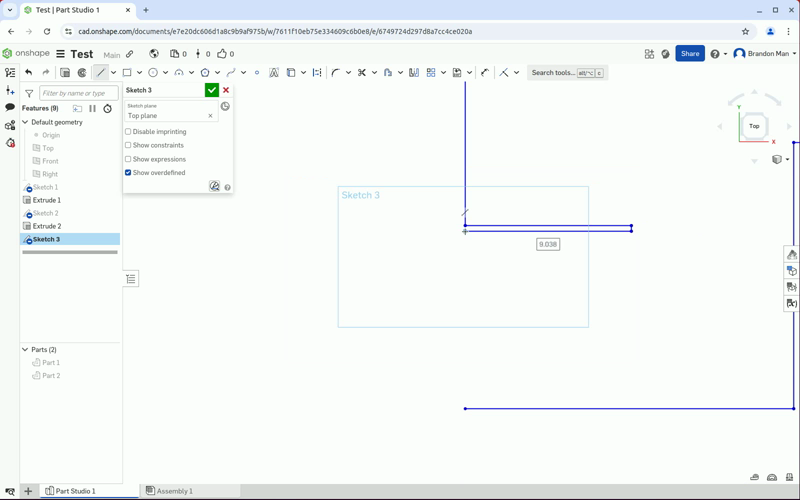
scroll(-6)
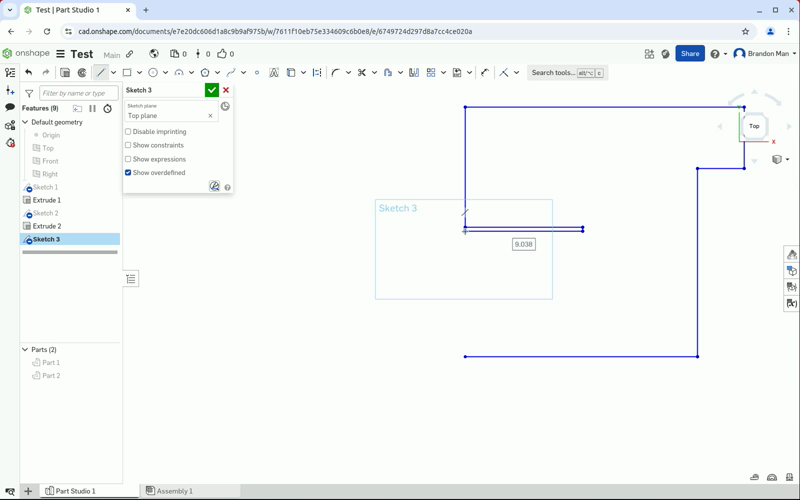
scroll(-6)
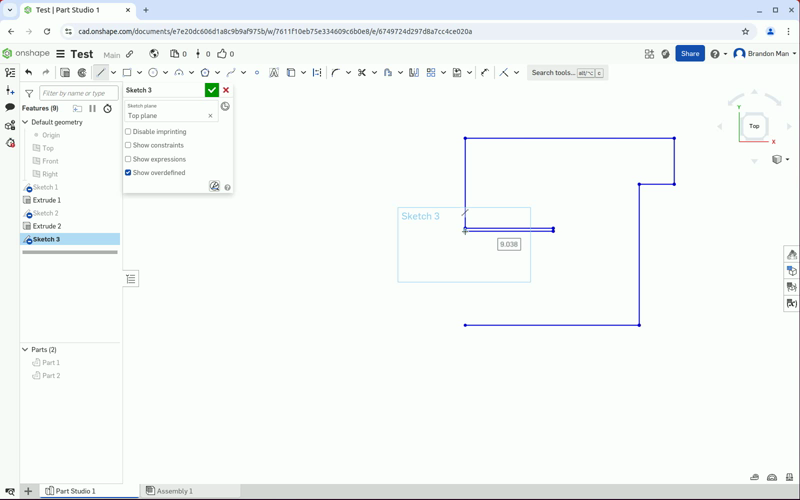
scroll(-6)
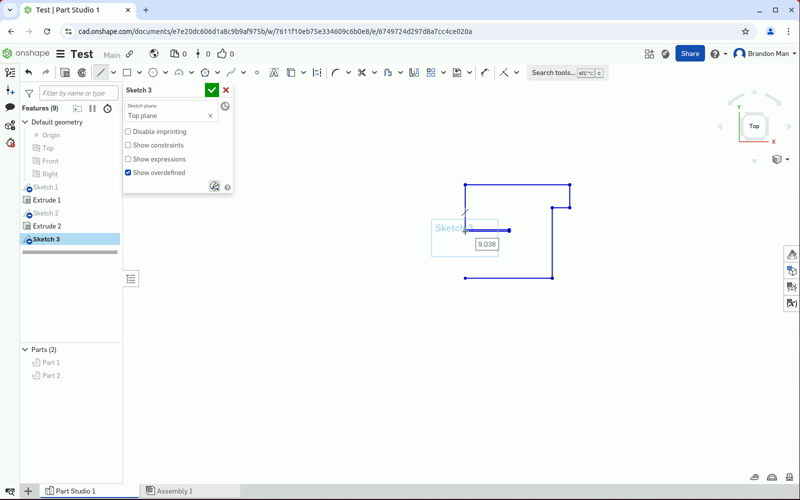
key_up(shift)
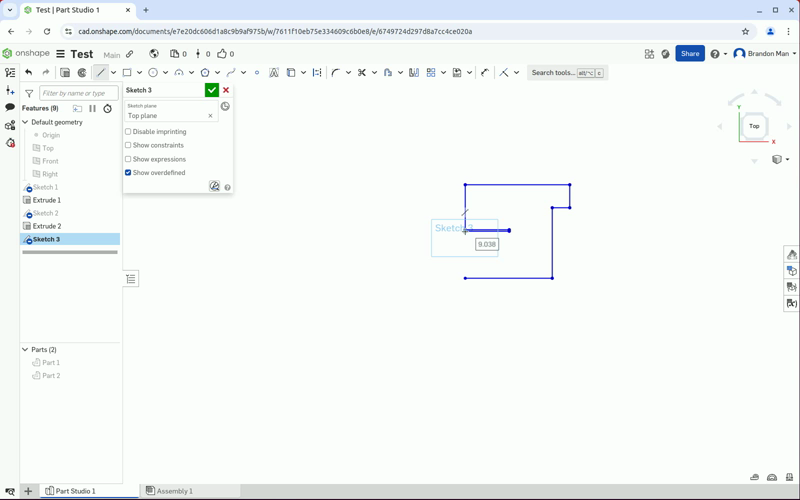
mouse_move(495, 231)
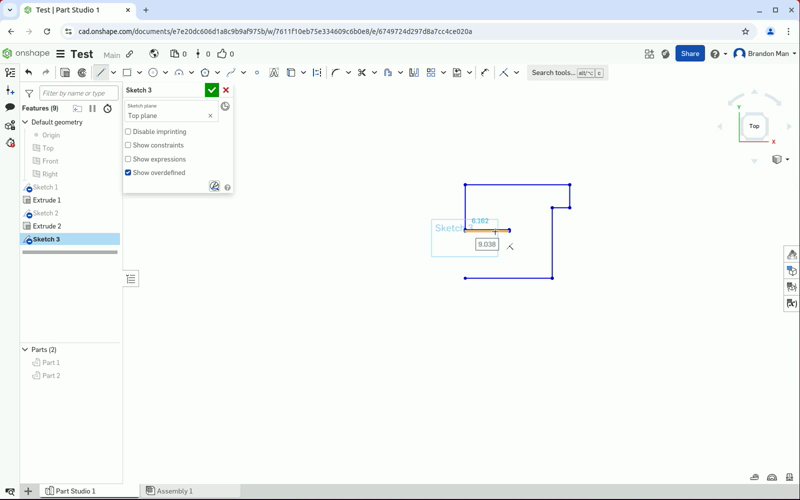
key_down(shift)
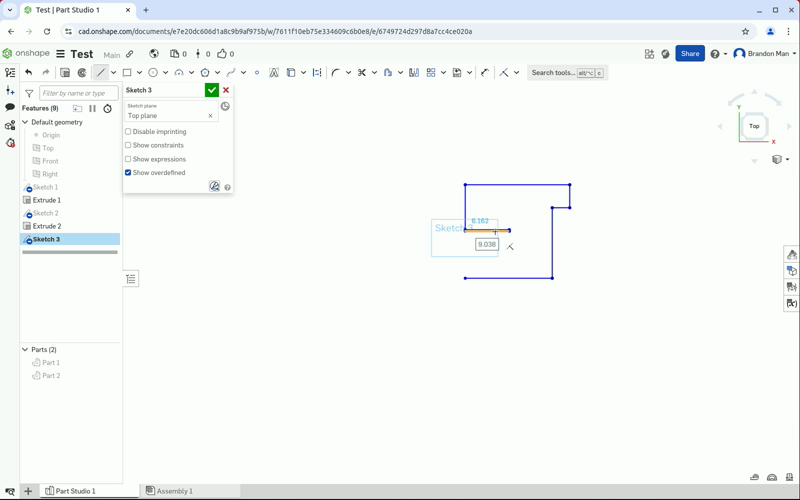
mouse_move(465, 278)
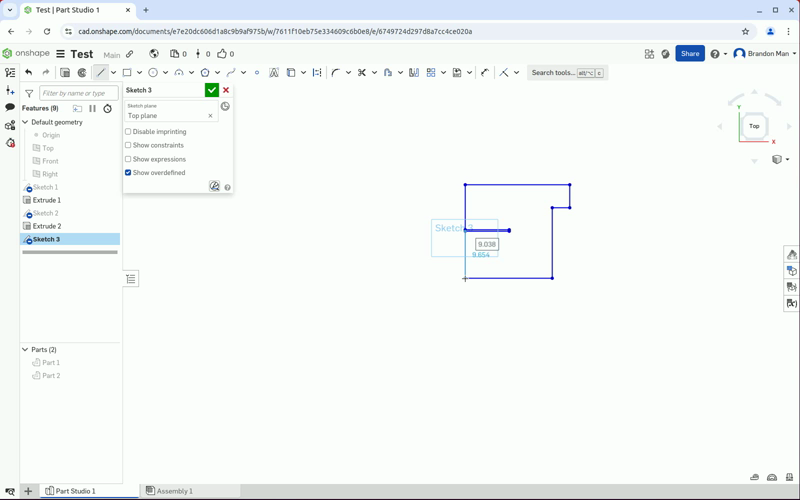
key_up(shift)
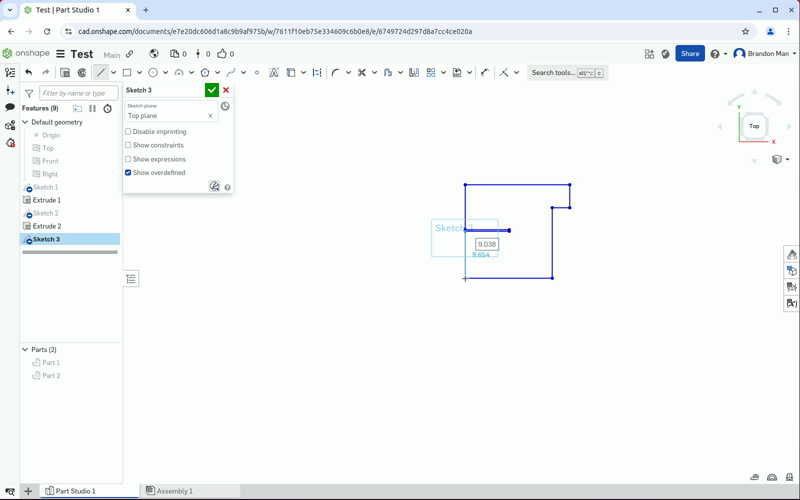
click(465, 278)
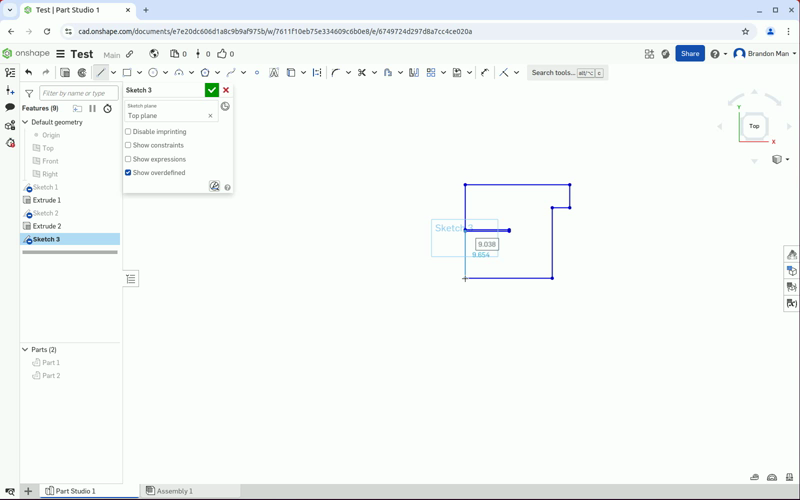
key(esc)
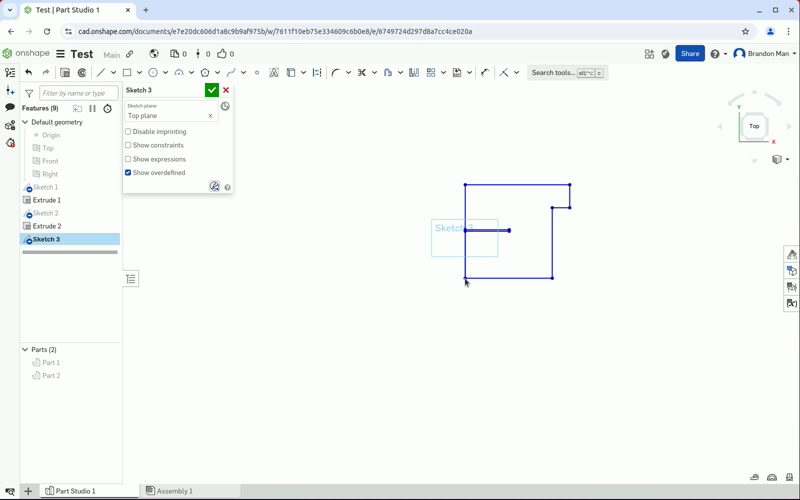
mouse_move(509, 263)
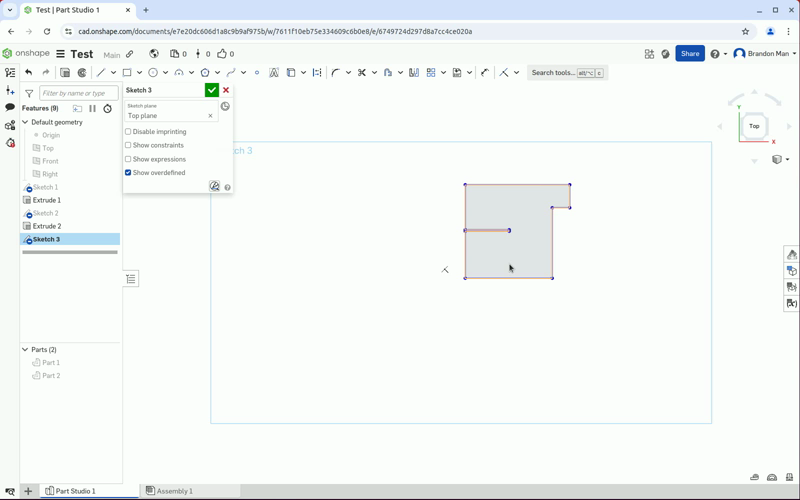
click(509, 263)
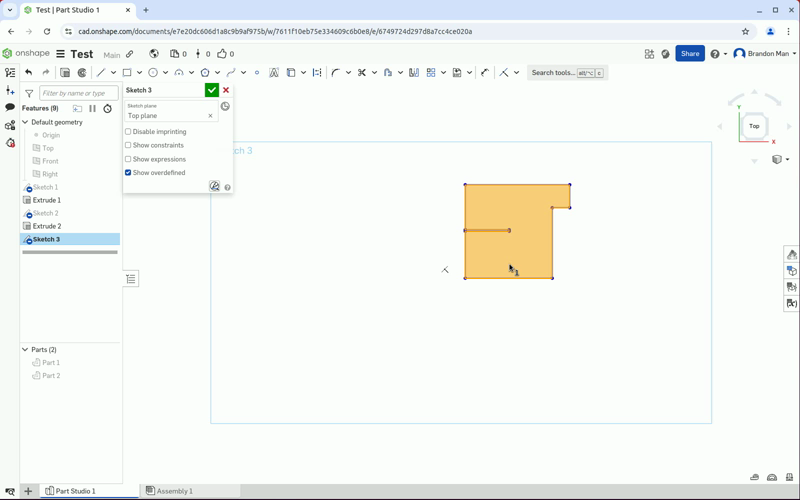
mouse_move(73, 352)
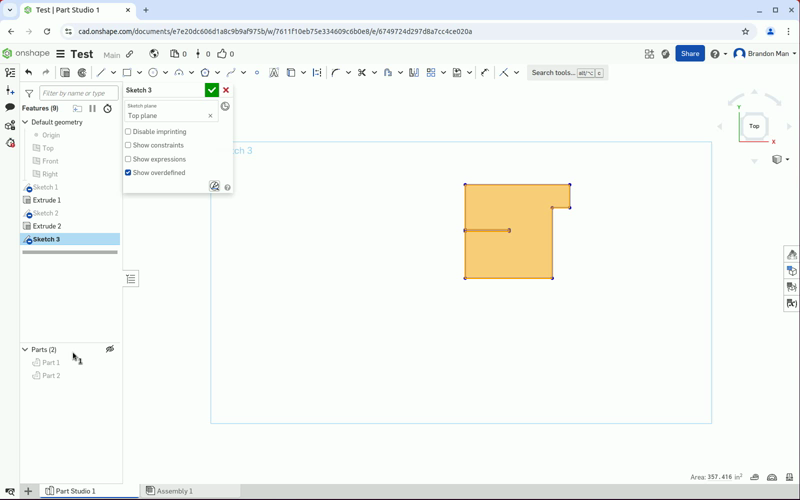
key(shift+y)
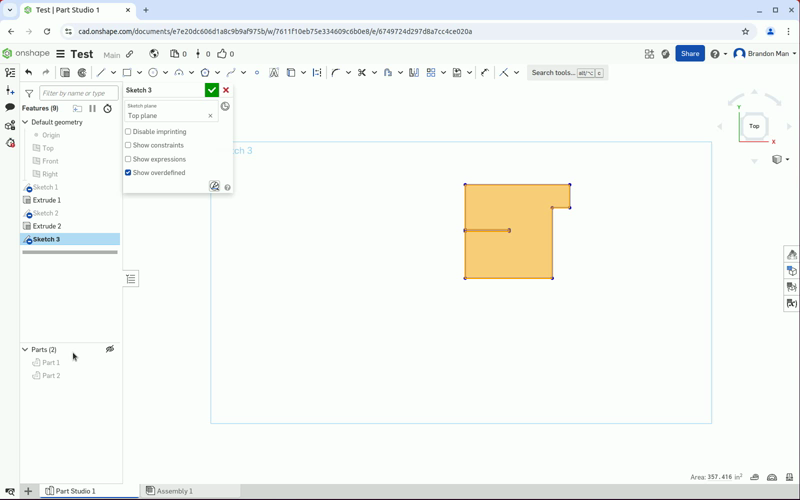
key(shift+e)
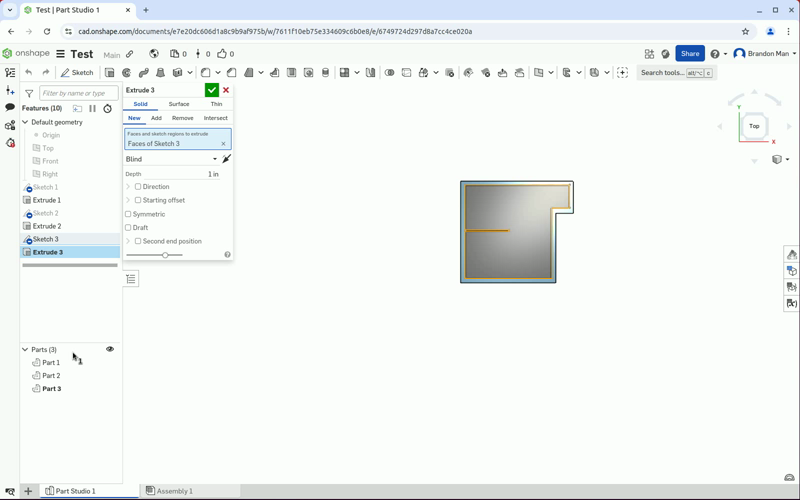
mouse_move(143, 106)
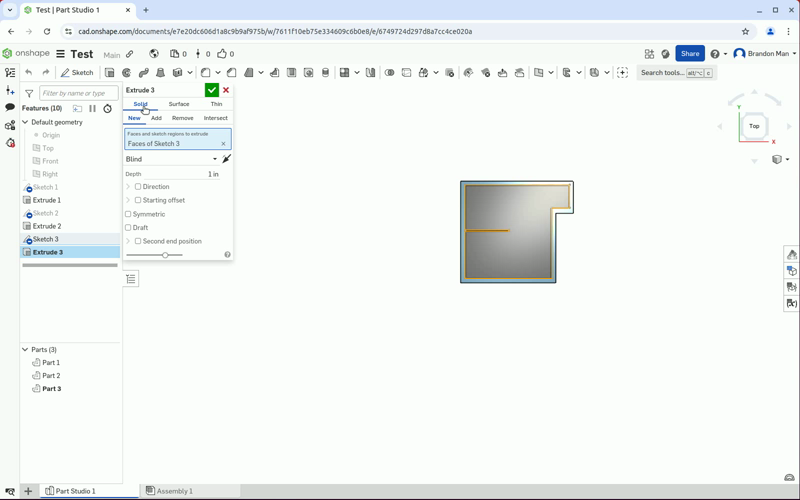
click(143, 106)
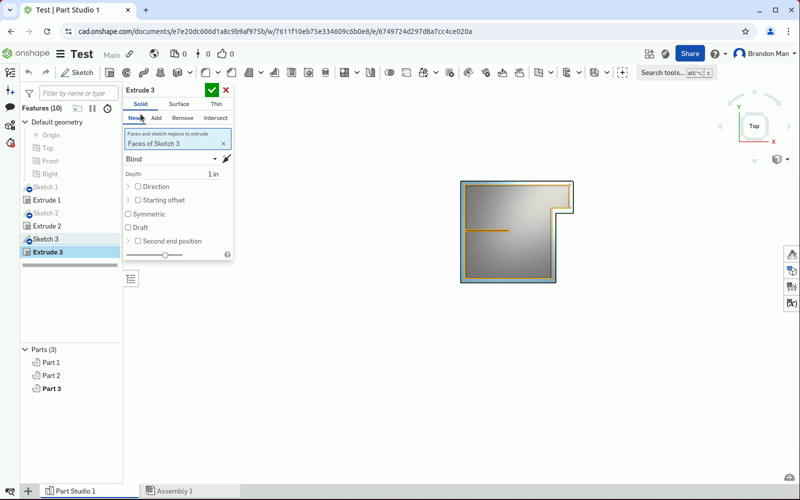
mouse_move(137, 120)
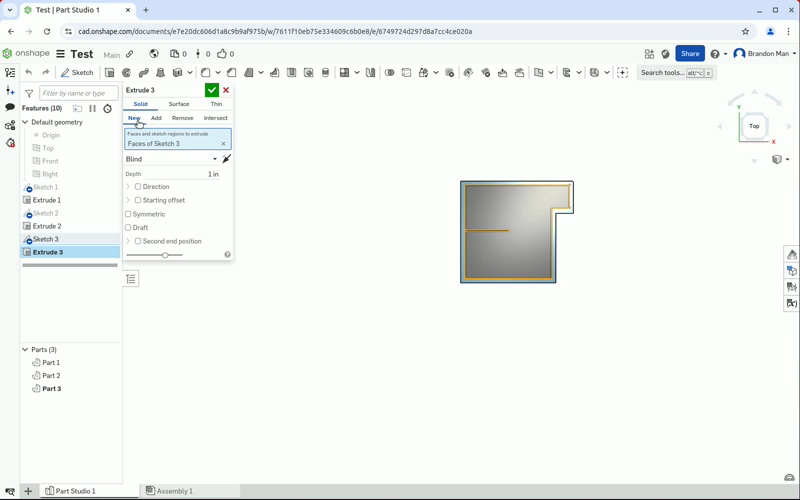
click(137, 120)
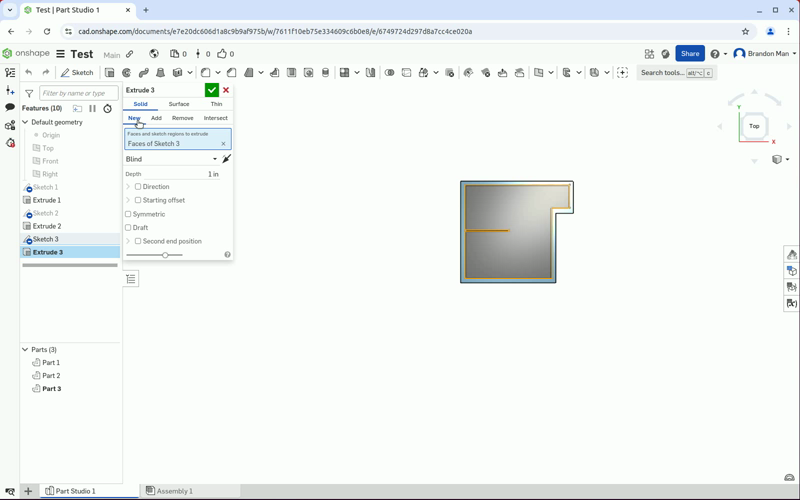
key(tab, 4)
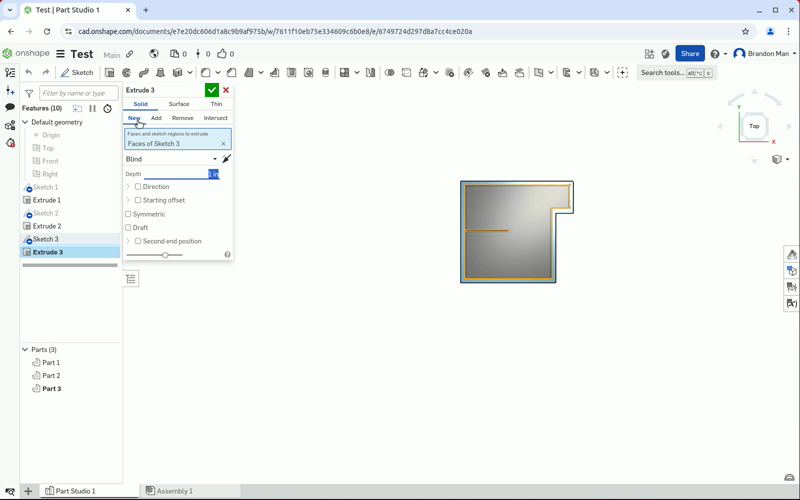
text(-0.481)
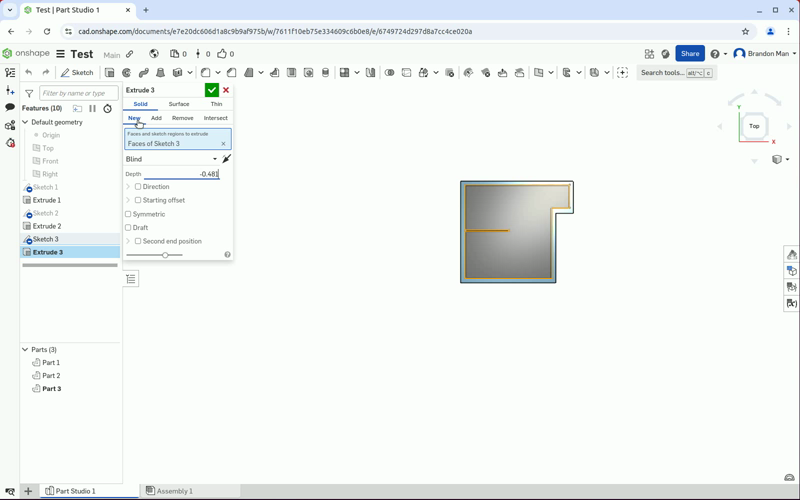
key(enter)
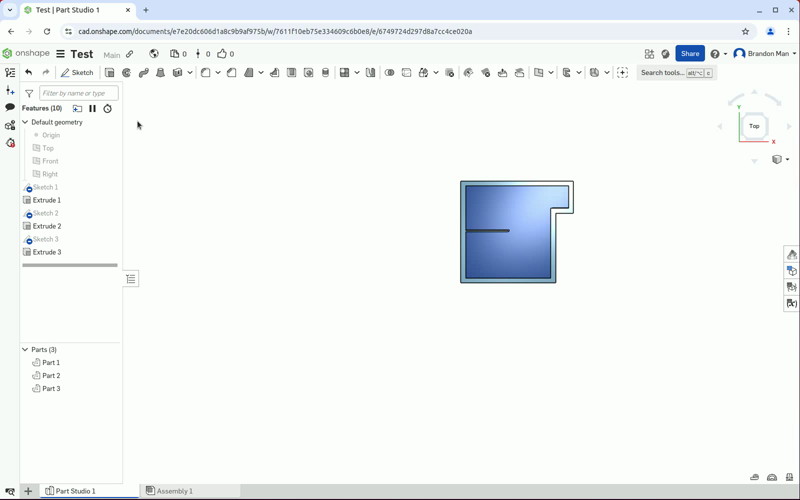
key(shift+h)
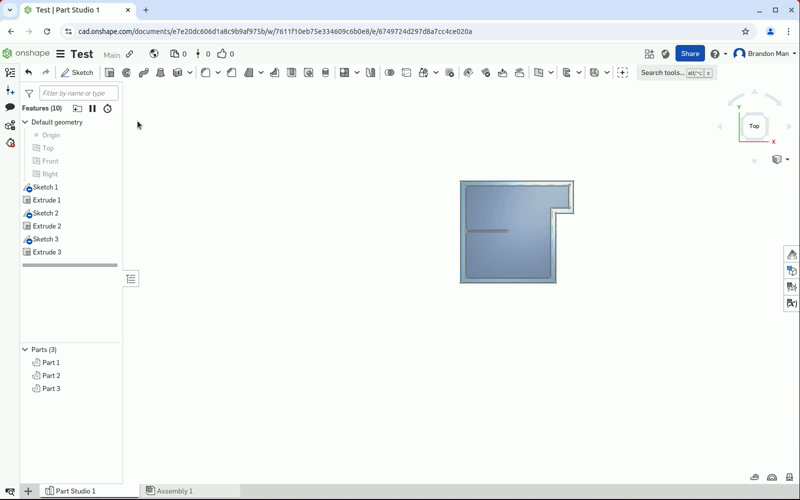
key(shift+h)
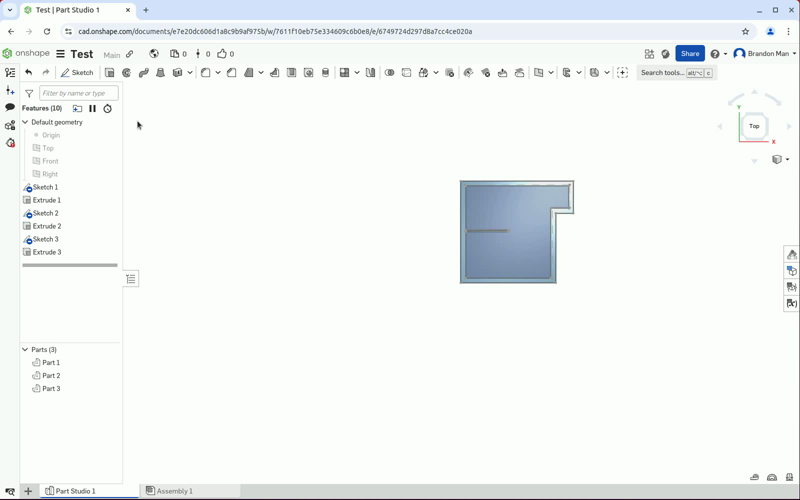
key(shift+7)
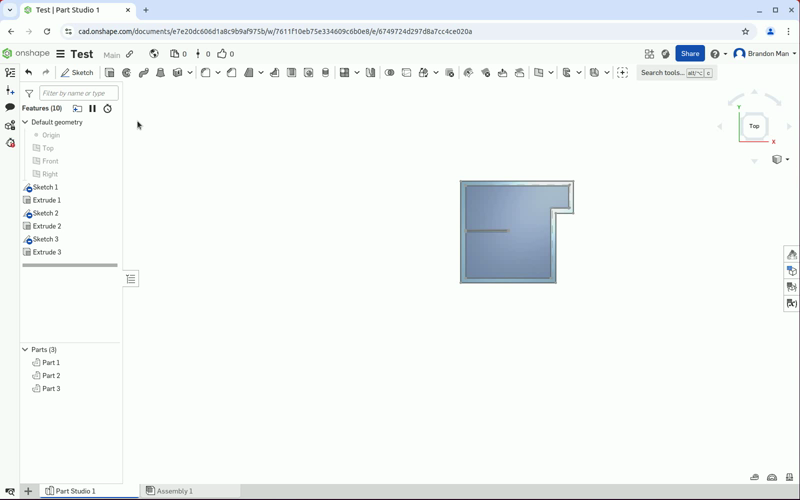
key(up, 3)
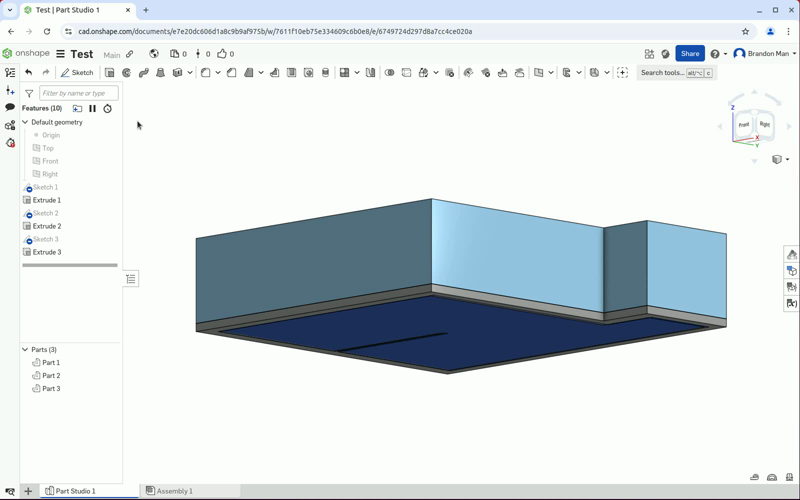
key(left, 3)
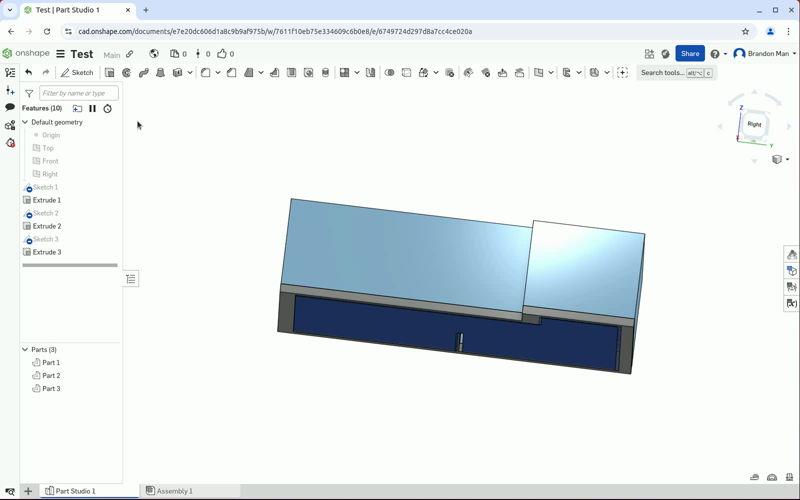
key(right, 3)
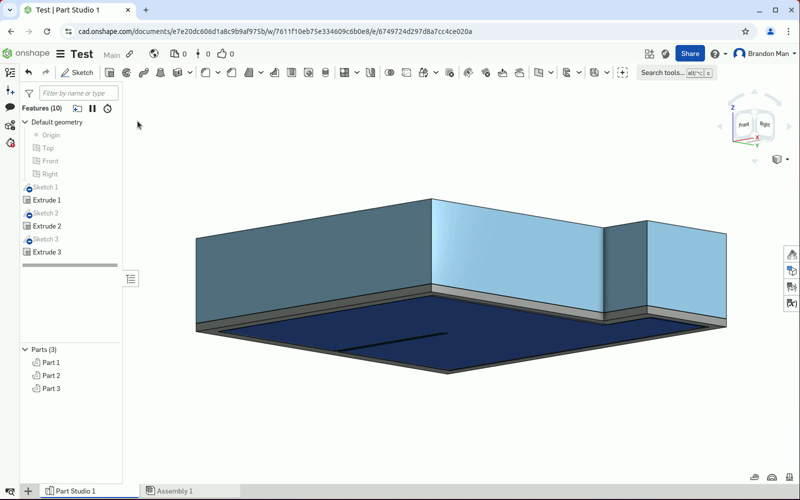
key(down, 3)
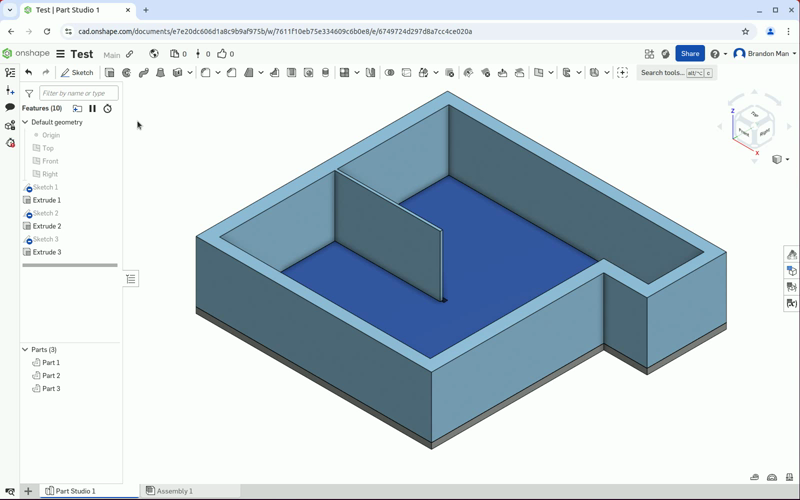
mouse_move(73, 189)
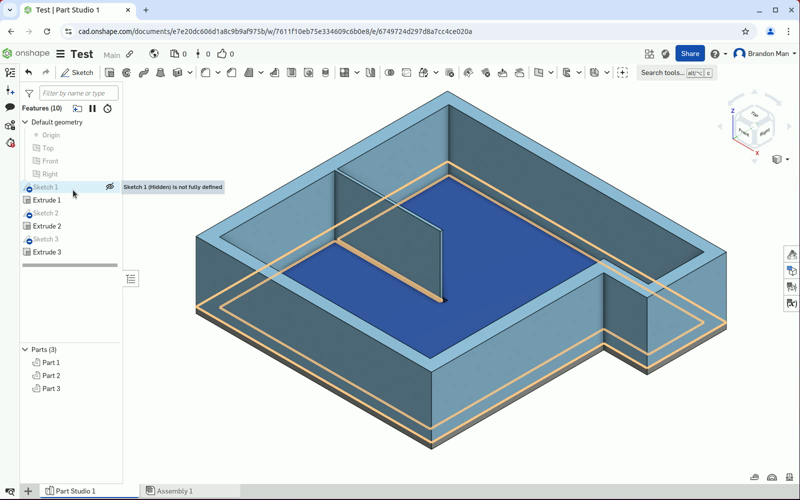
click(73, 189)